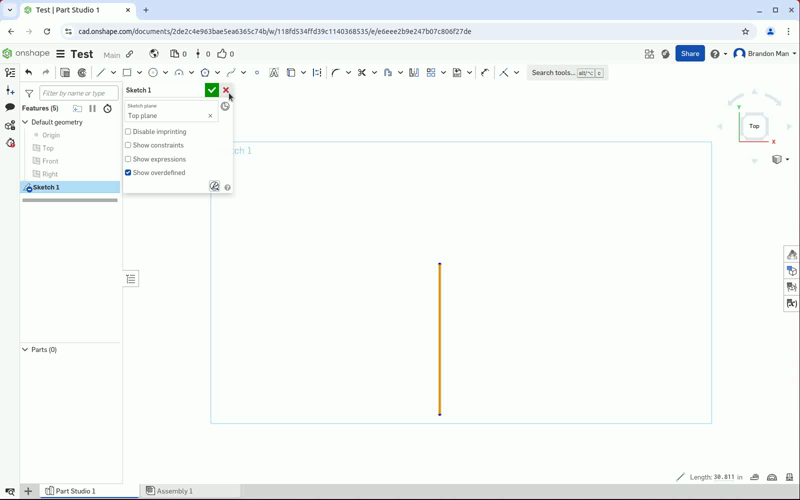
key(shift+h)
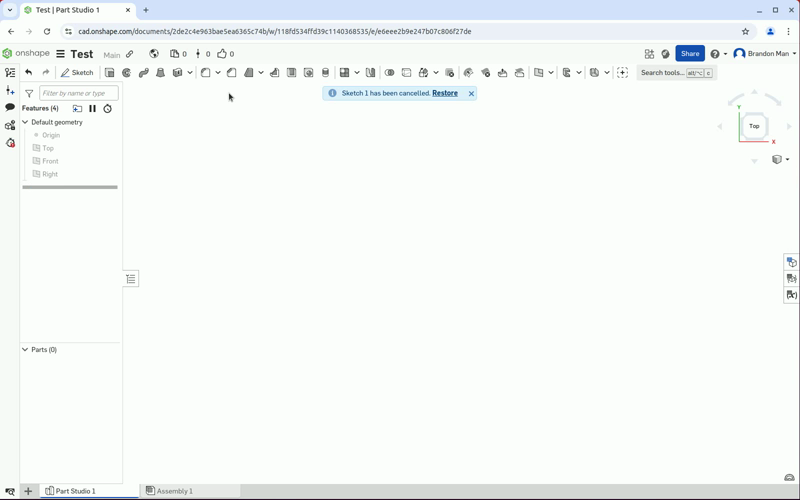
mouse_move(73, 352)
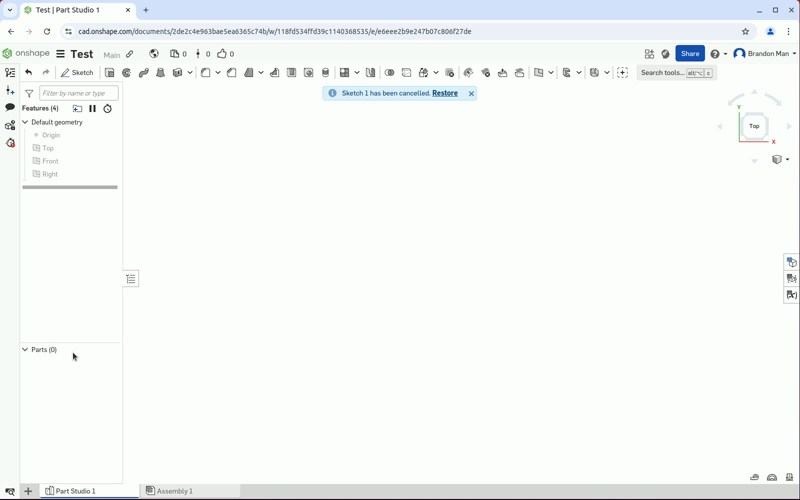
key(y)
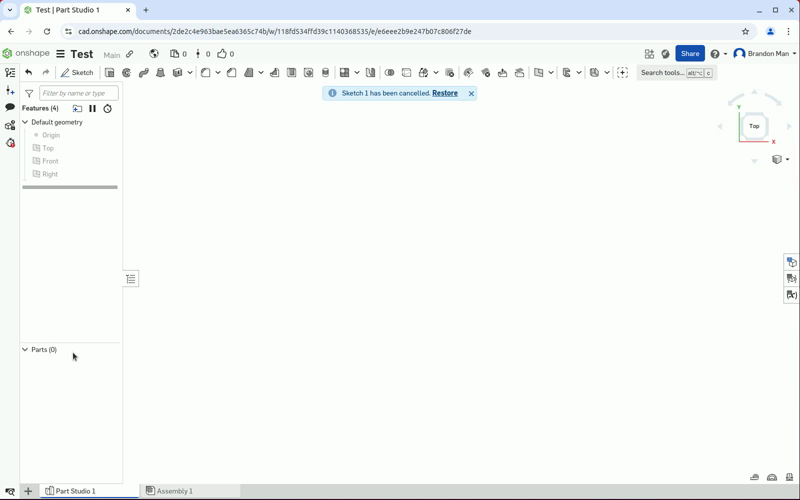
key(shift+p)
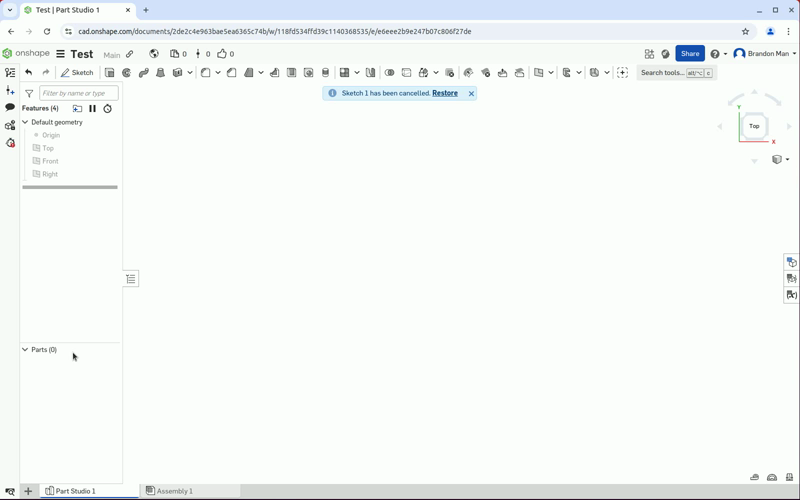
key(space)
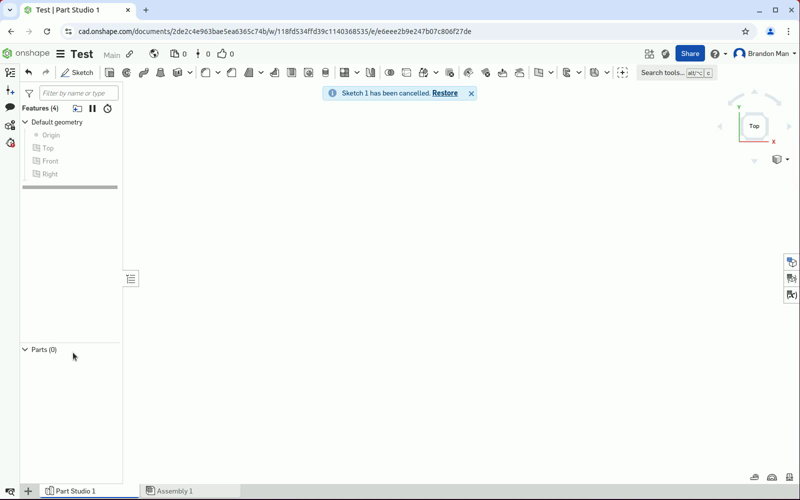
key_down(shift)
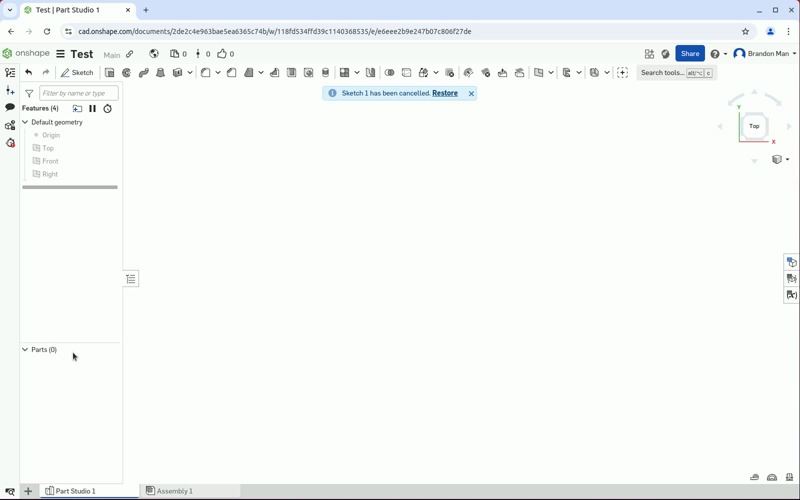
key(up)
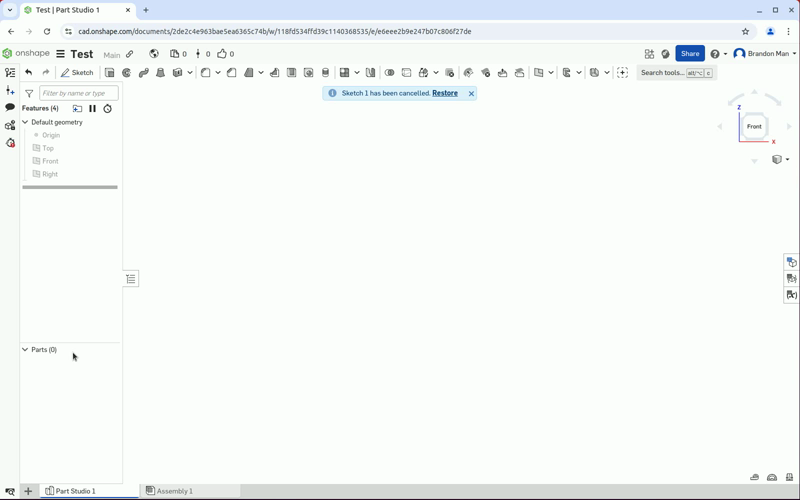
key_up(shift)
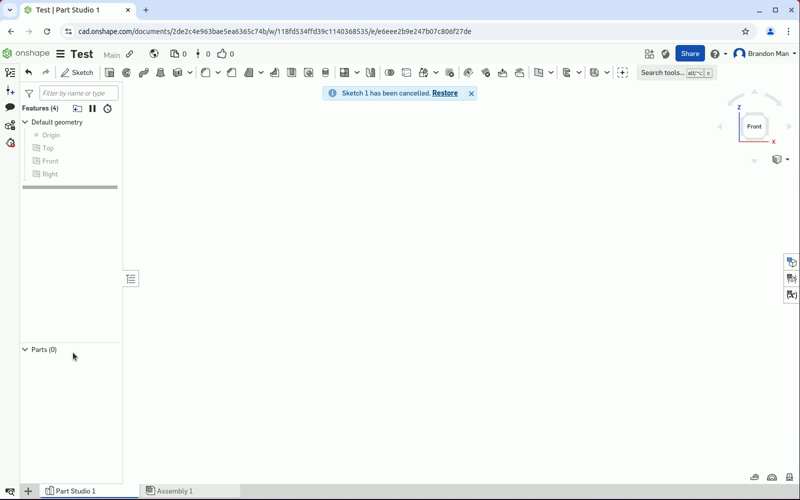
mouse_move(73, 352)
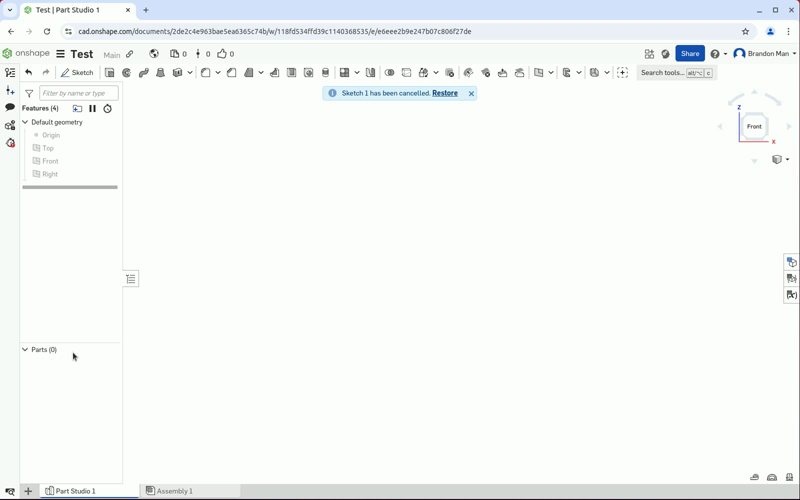
key(shift+y)
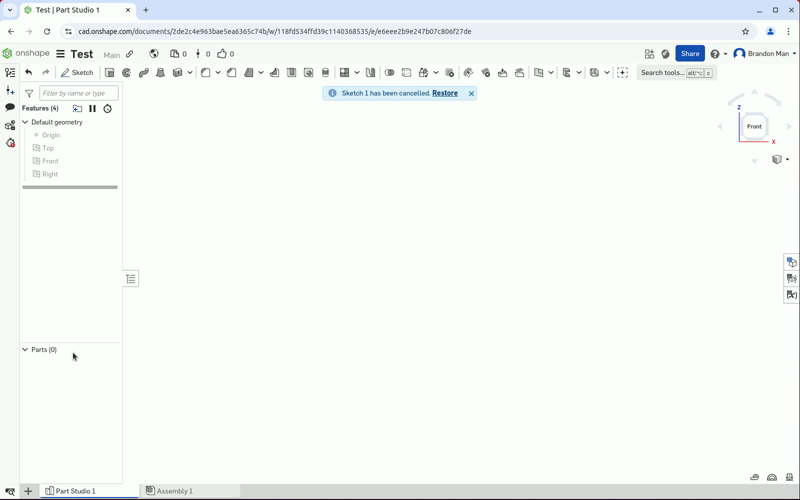
key(shift+s)
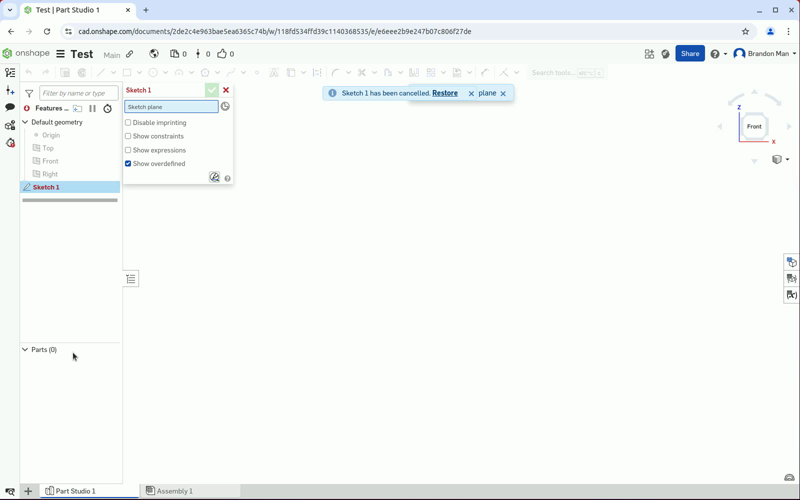
mouse_move(73, 163)
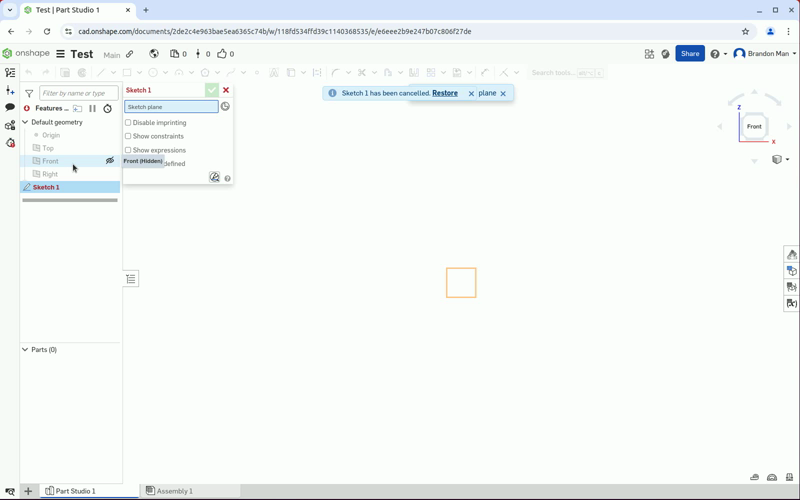
click(73, 163)
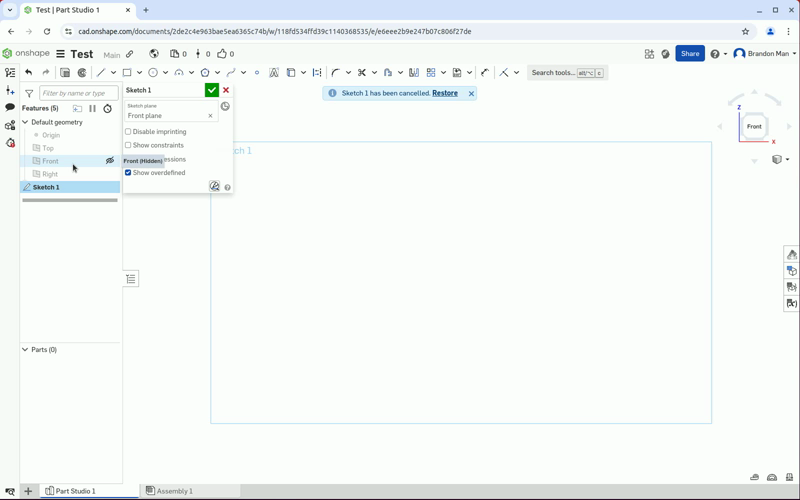
mouse_move(73, 352)
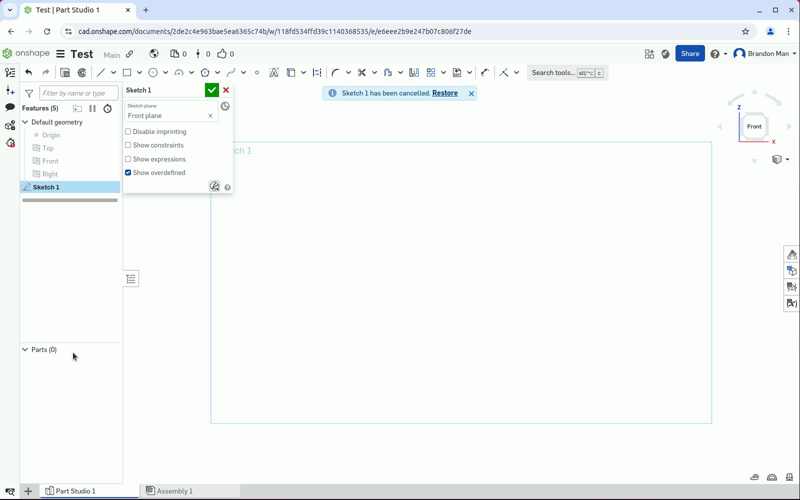
key(y)
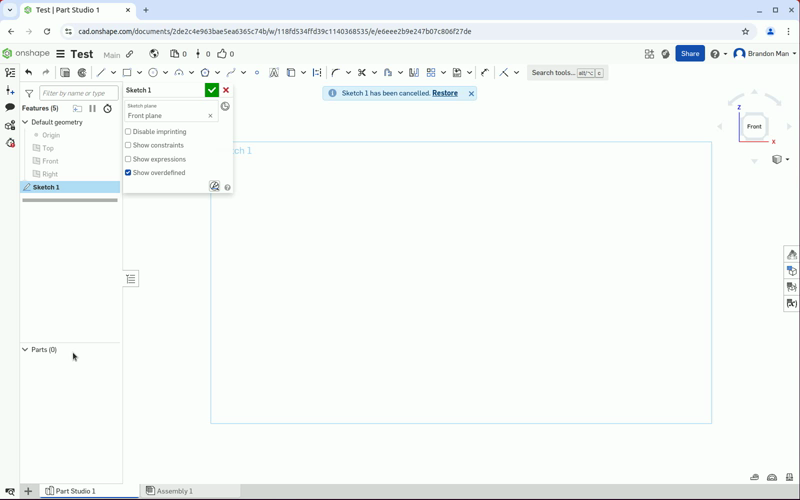
key(l)
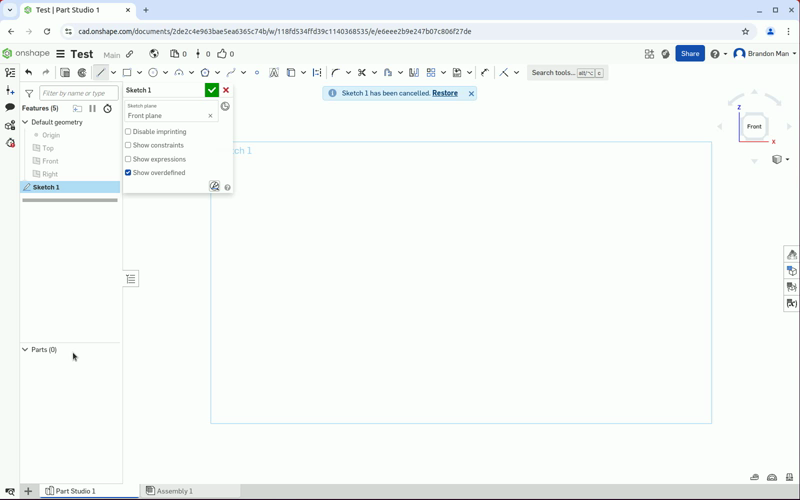
key_down(shift)
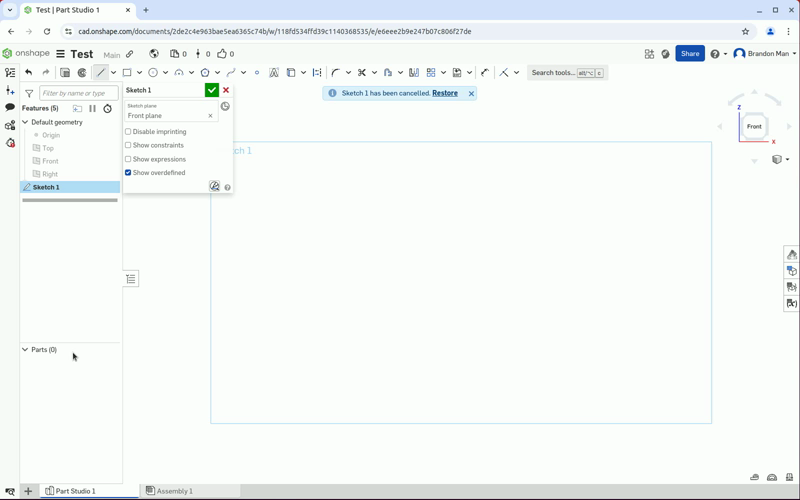
mouse_move(460, 276)
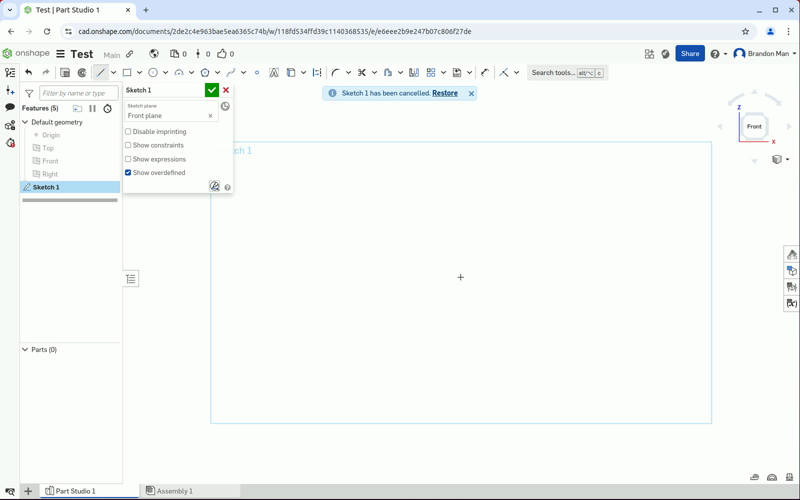
click(460, 276)
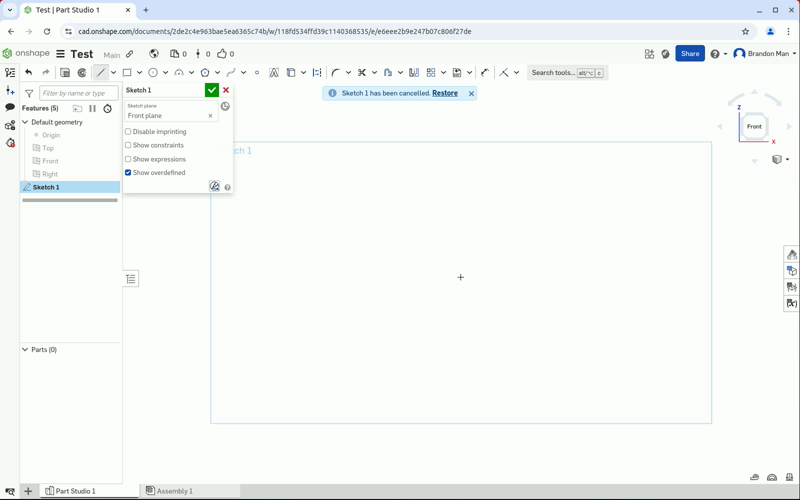
key_up(shift)
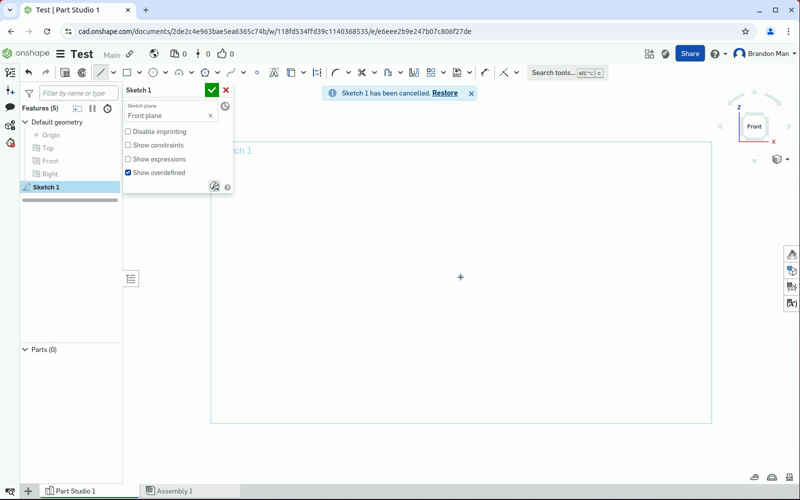
key_down(shift)
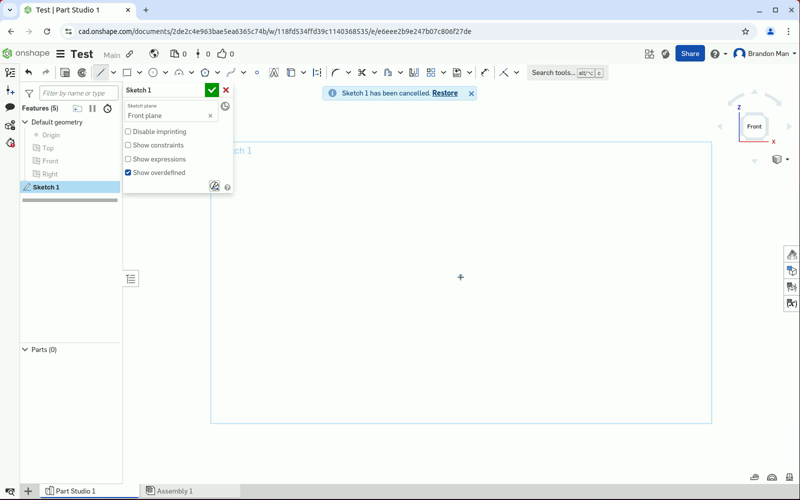
mouse_move(490, 276)
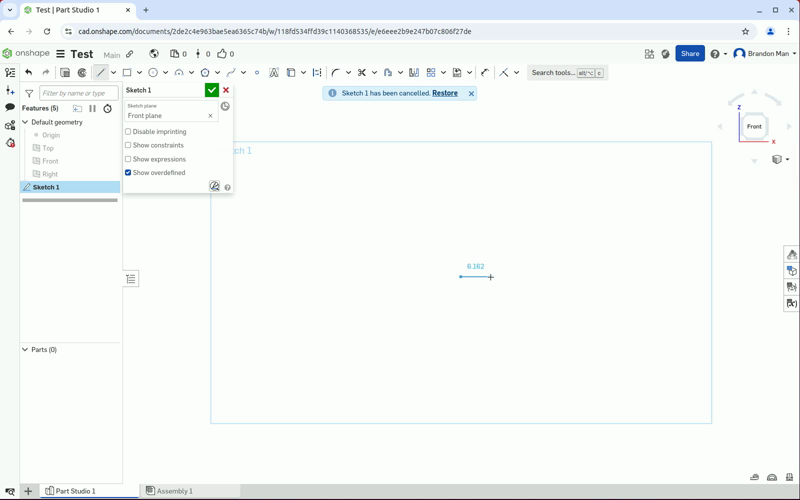
mouse_move(464, 276)
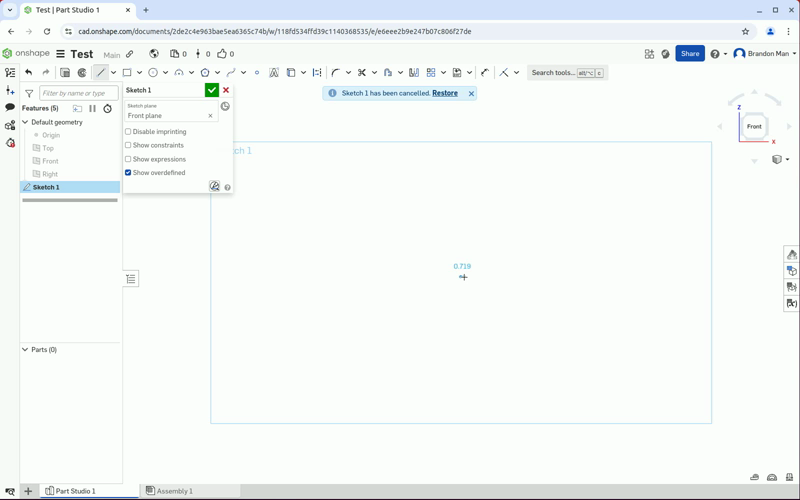
scroll(6)
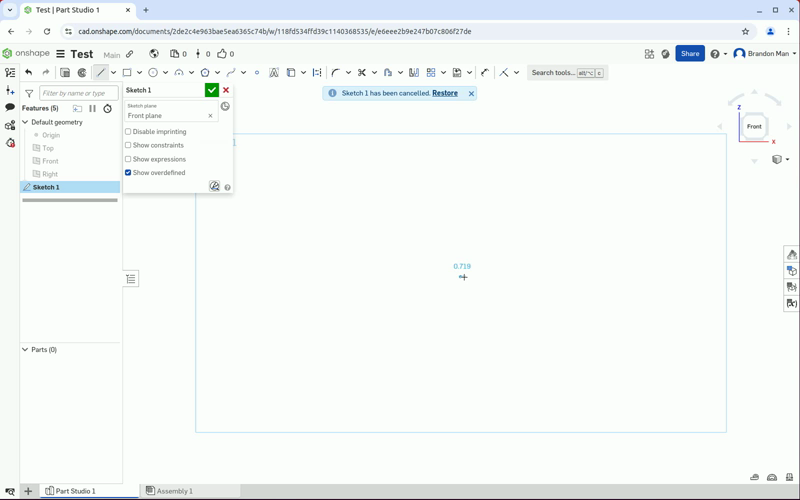
scroll(6)
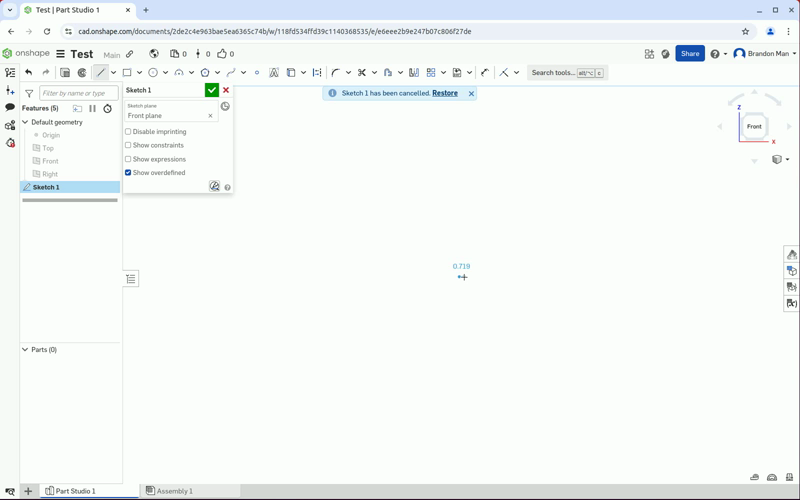
scroll(6)
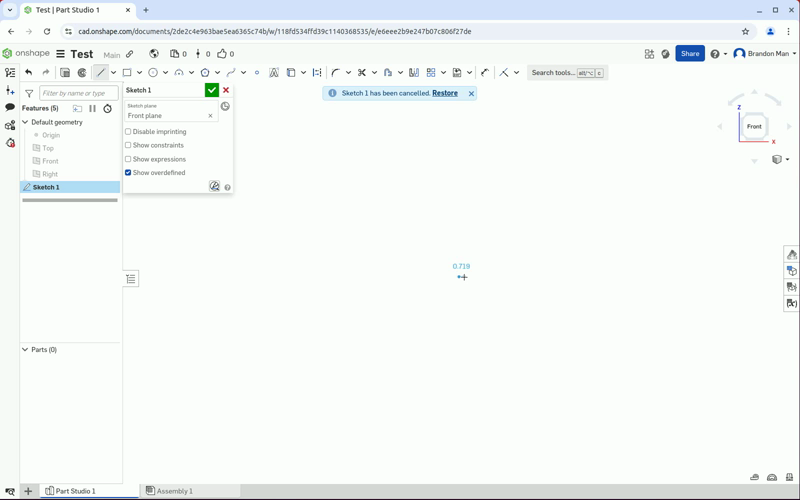
scroll(6)
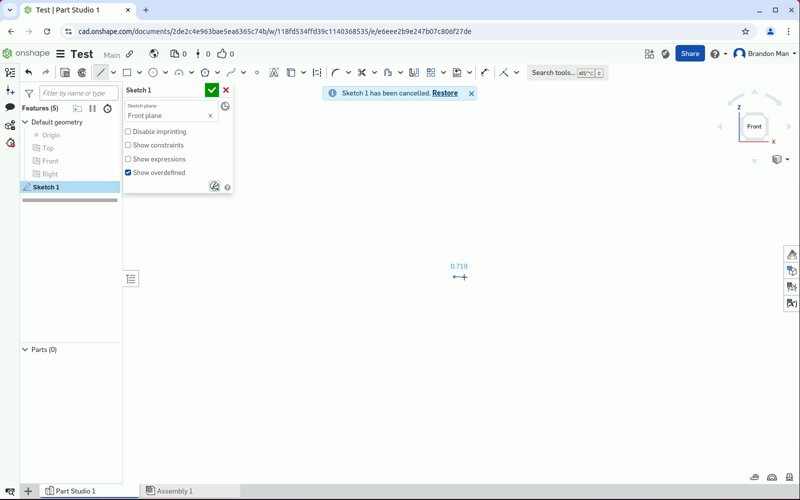
scroll(6)
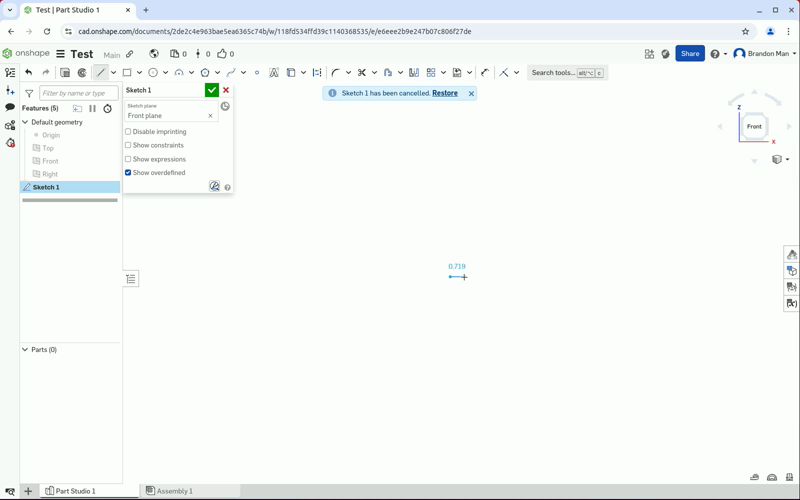
scroll(6)
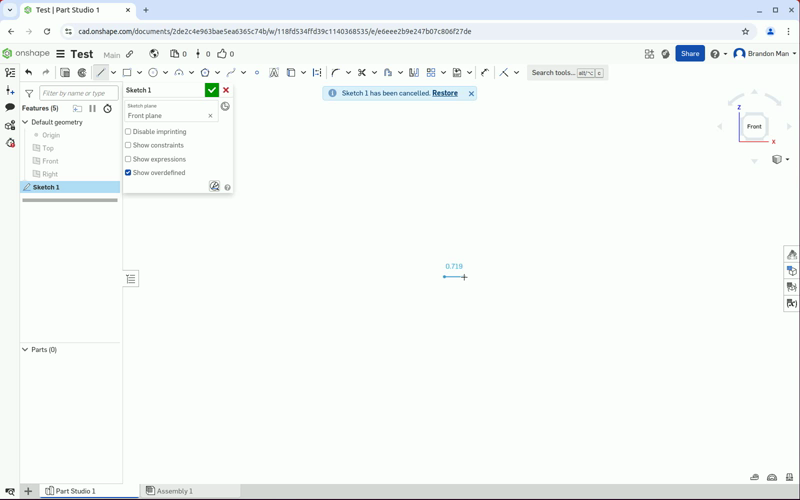
scroll(6)
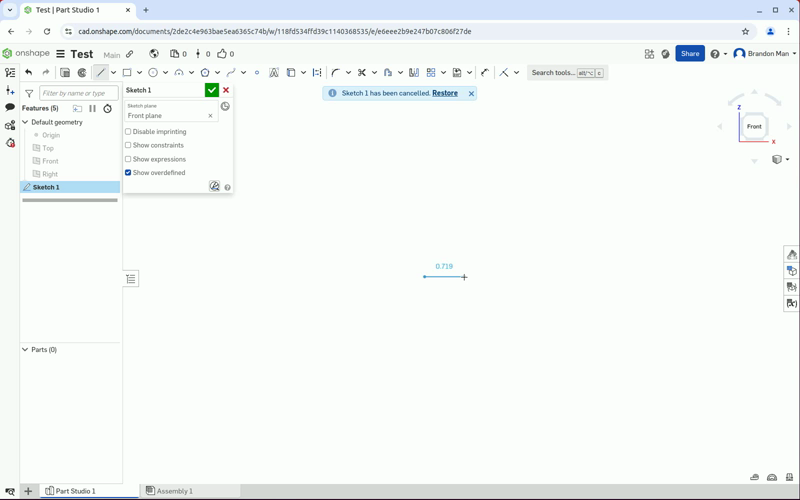
click(464, 276)
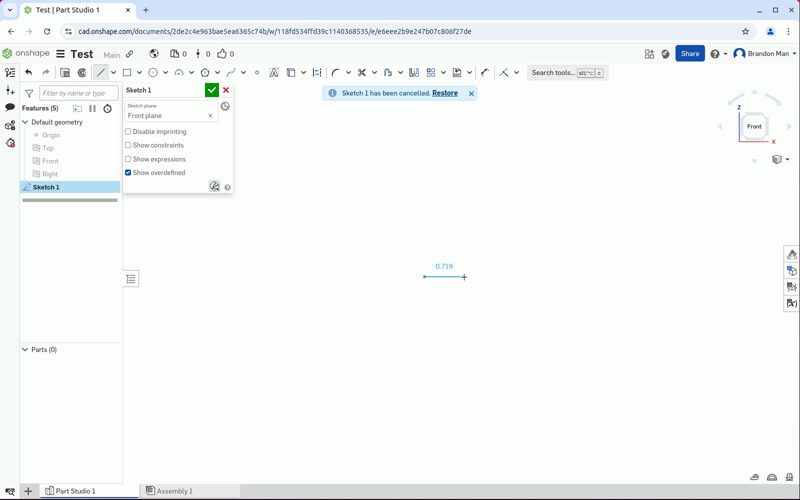
scroll(-6)
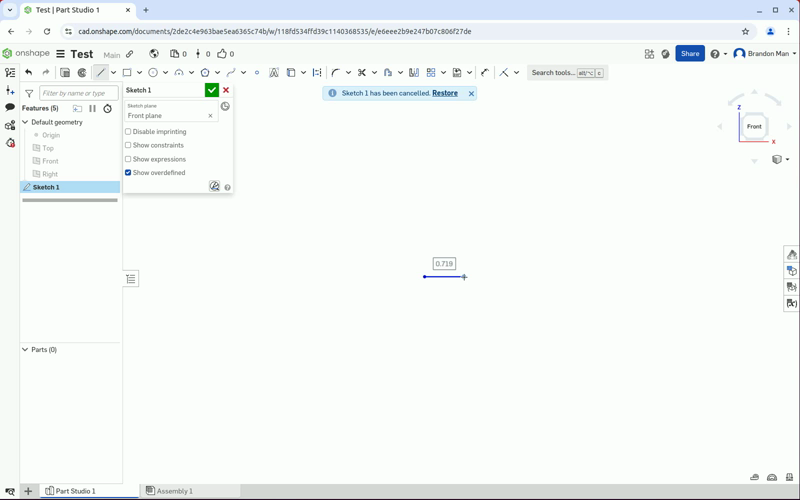
scroll(-6)
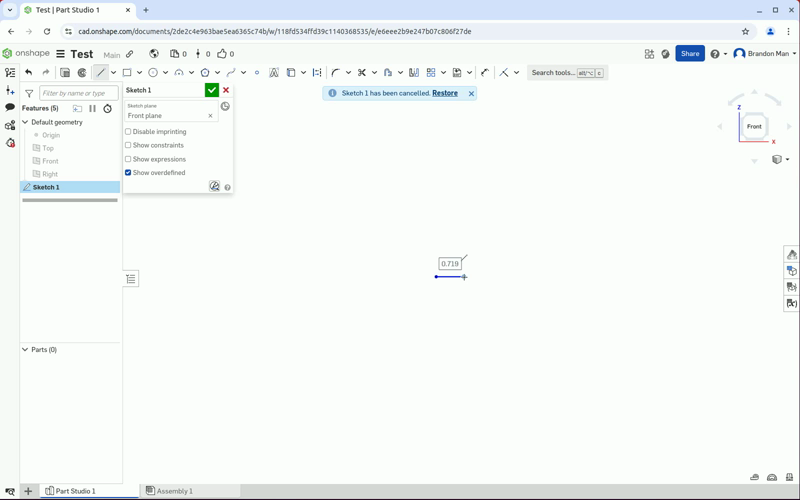
scroll(-6)
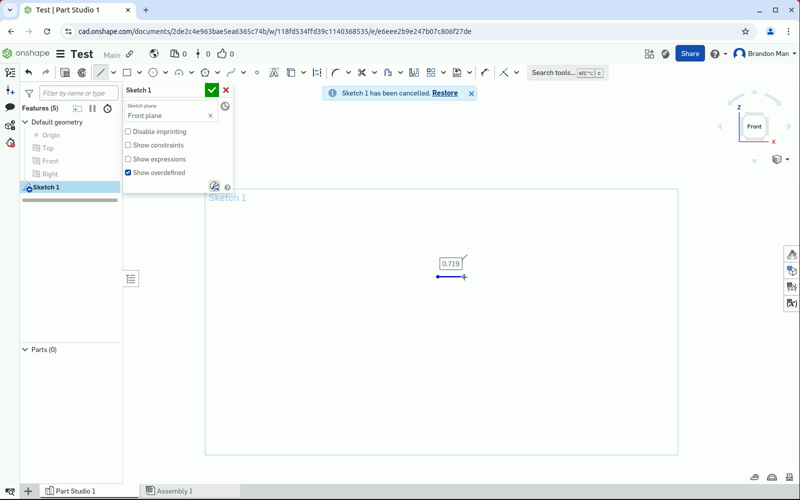
scroll(-6)
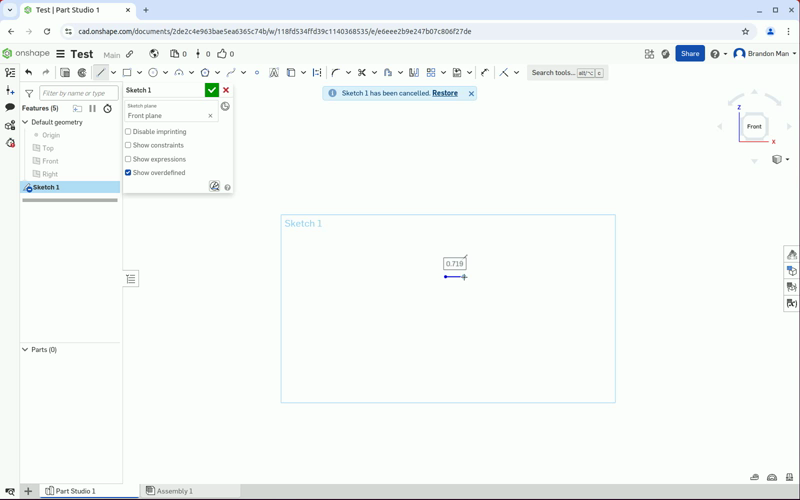
scroll(-6)
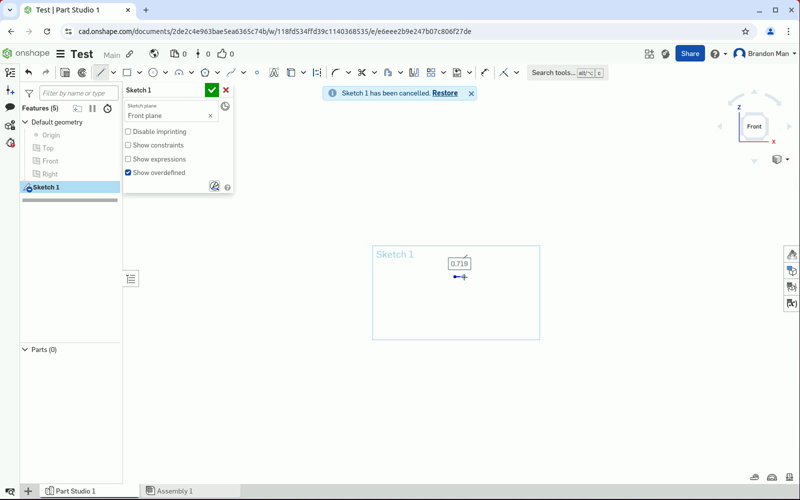
scroll(-6)
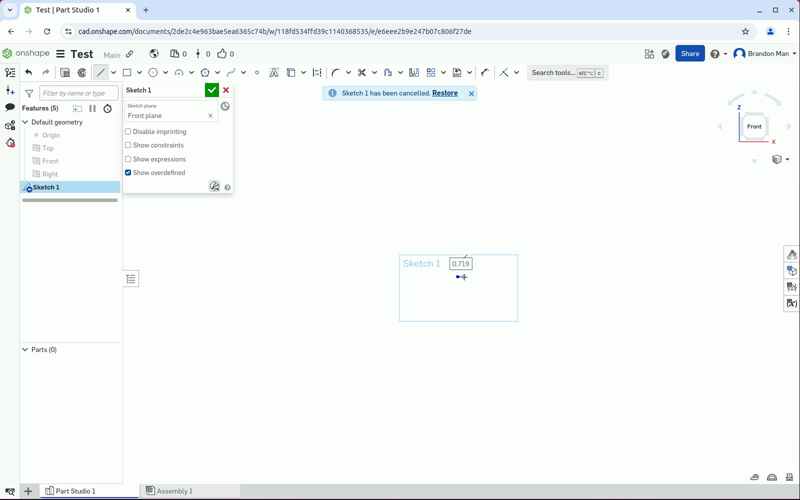
scroll(-6)
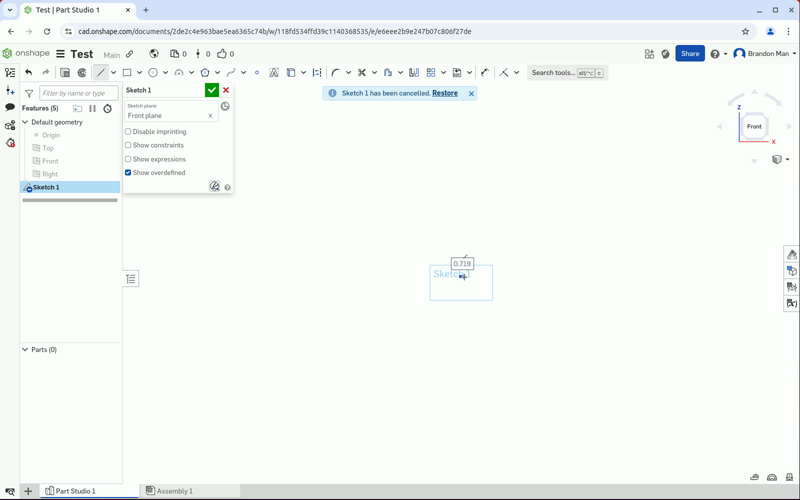
key_up(shift)
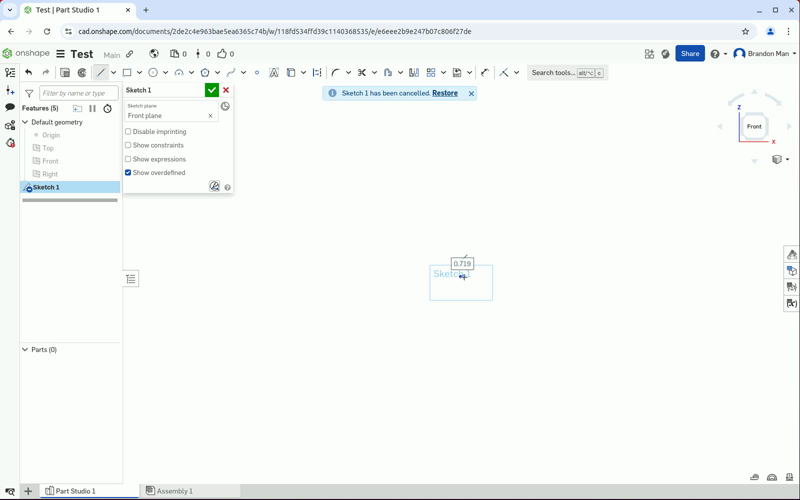
key_down(shift)
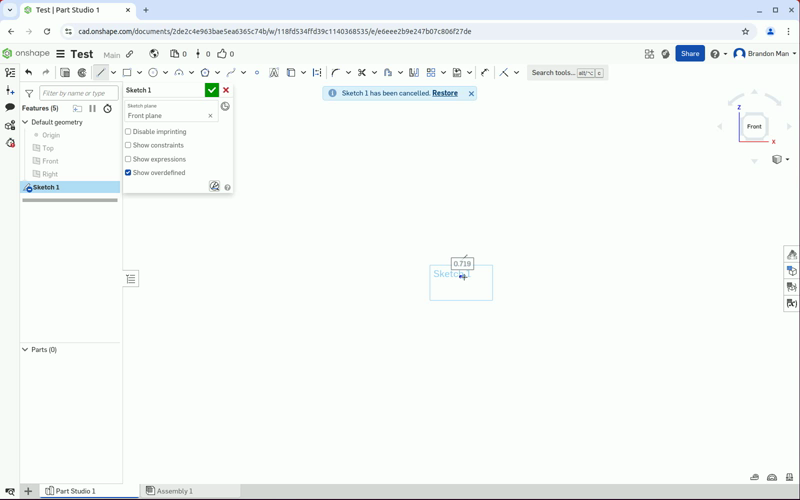
mouse_move(494, 276)
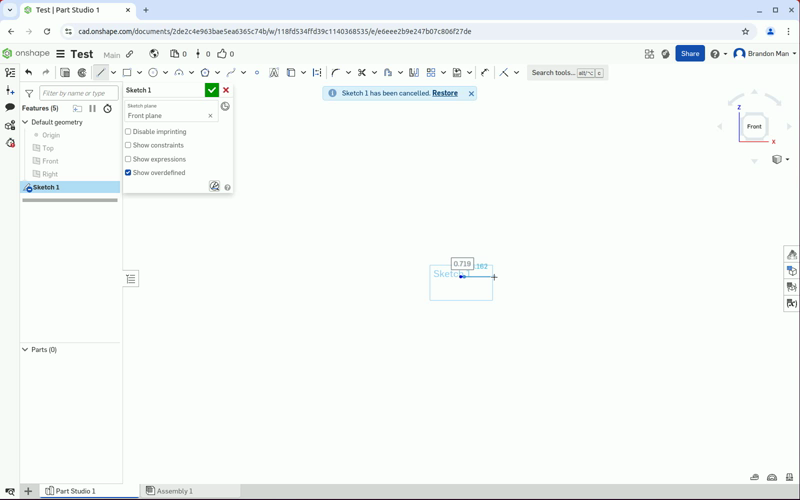
mouse_move(522, 277)
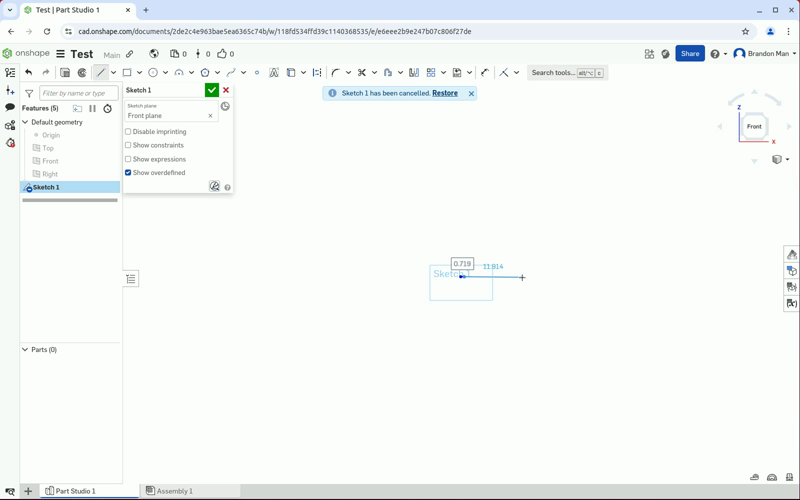
click(522, 277)
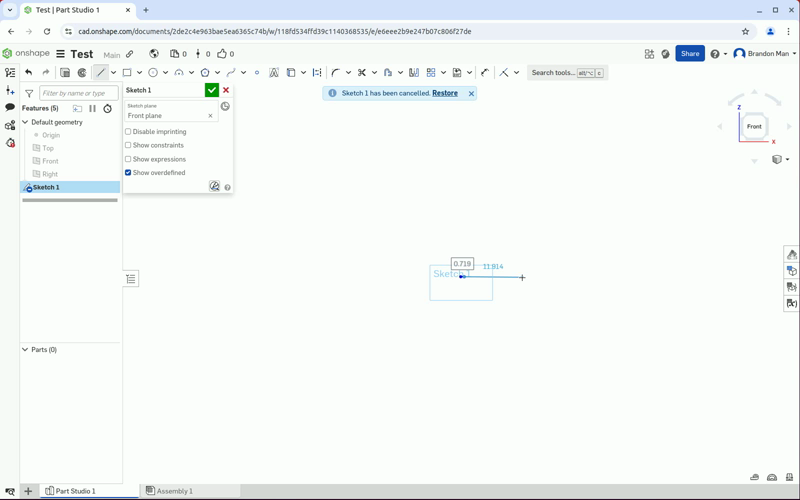
key_up(shift)
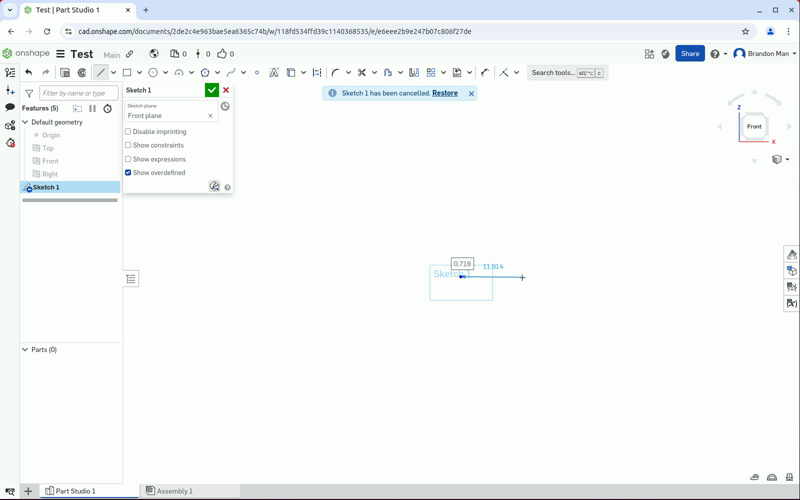
key_down(shift)
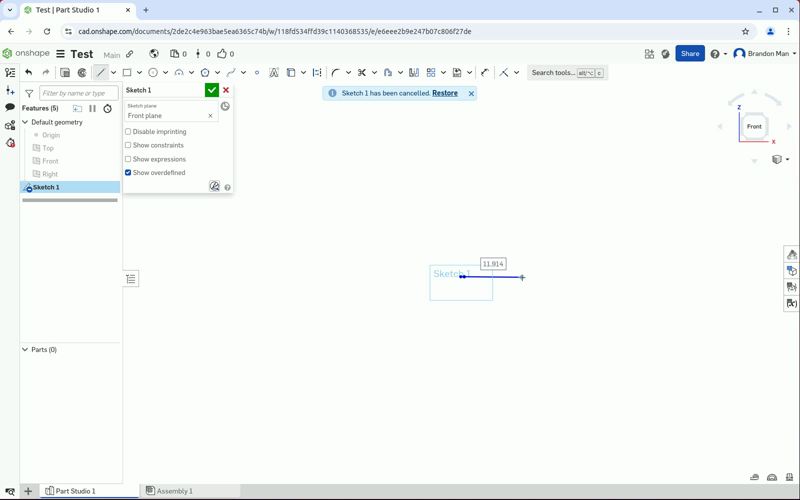
mouse_move(552, 277)
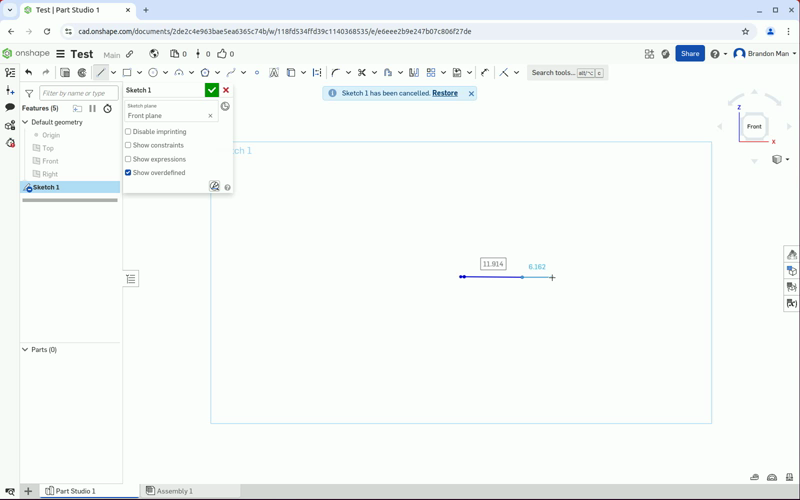
mouse_move(525, 277)
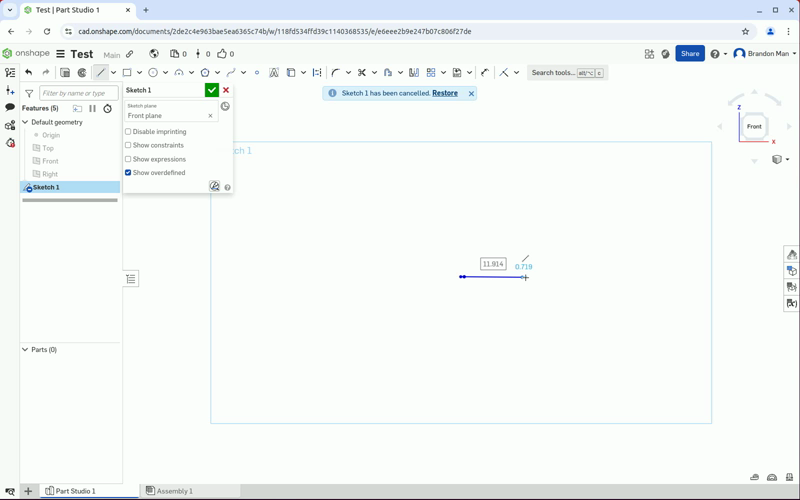
scroll(6)
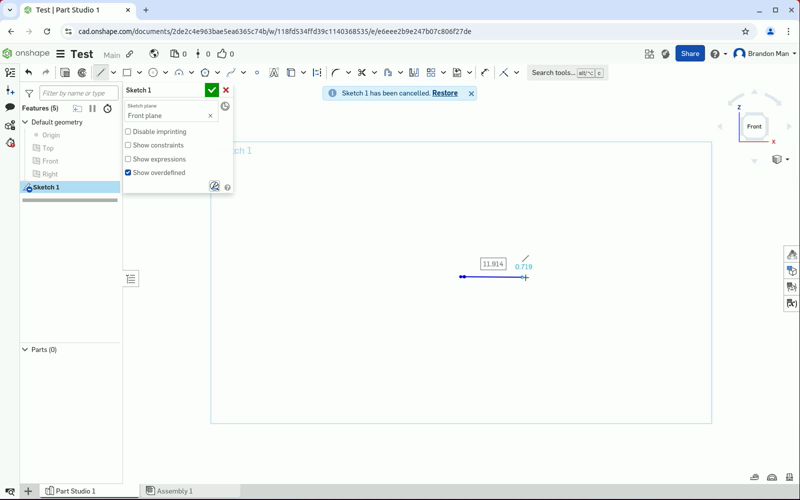
scroll(6)
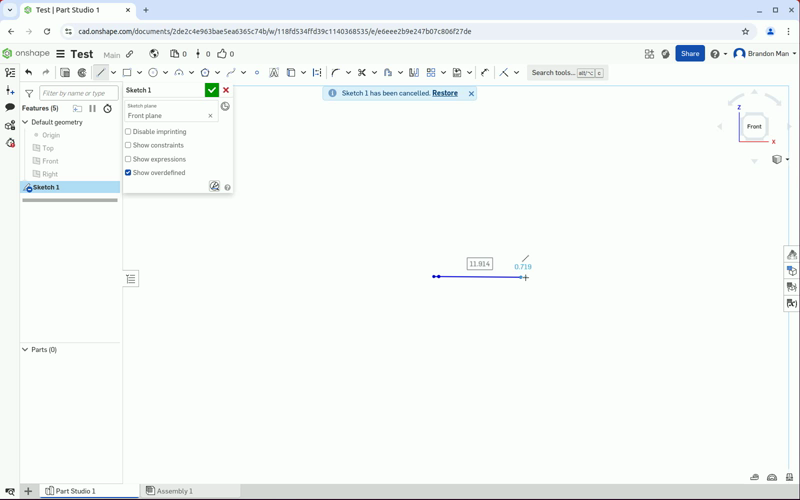
scroll(6)
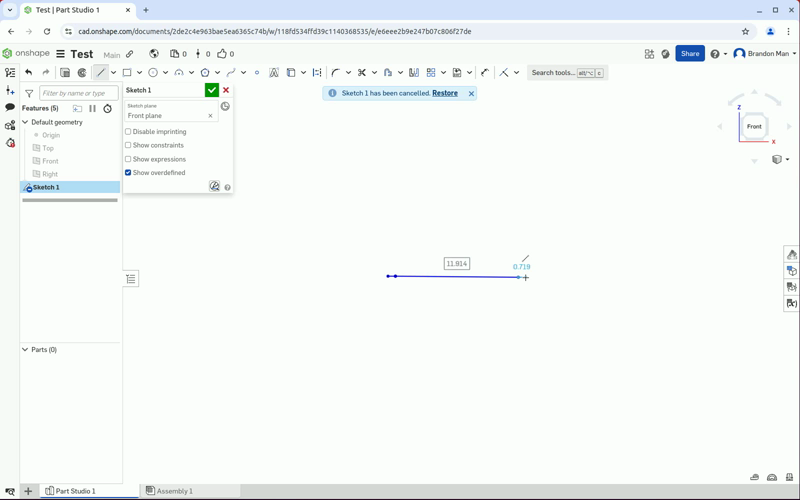
scroll(6)
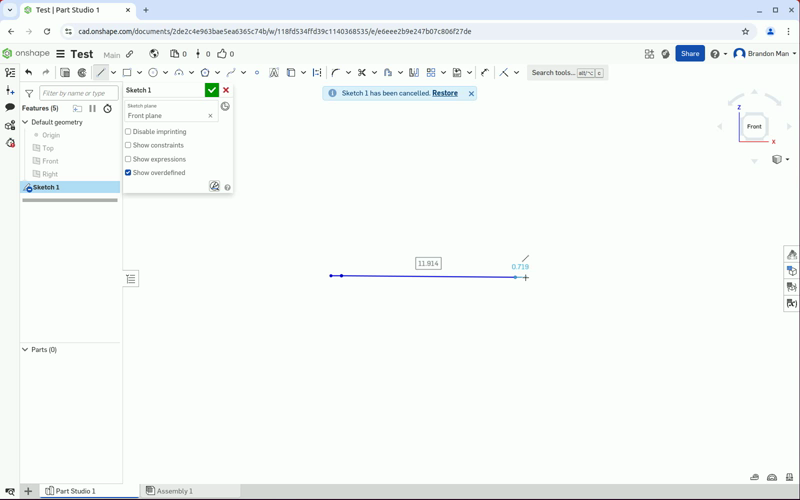
scroll(6)
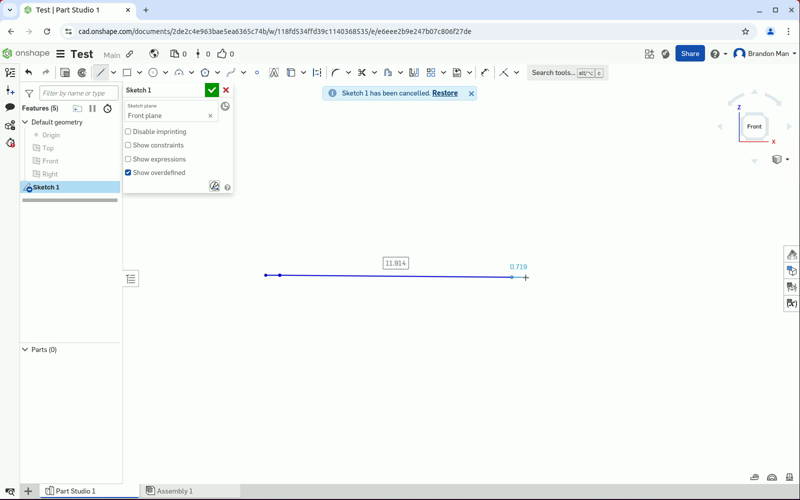
scroll(6)
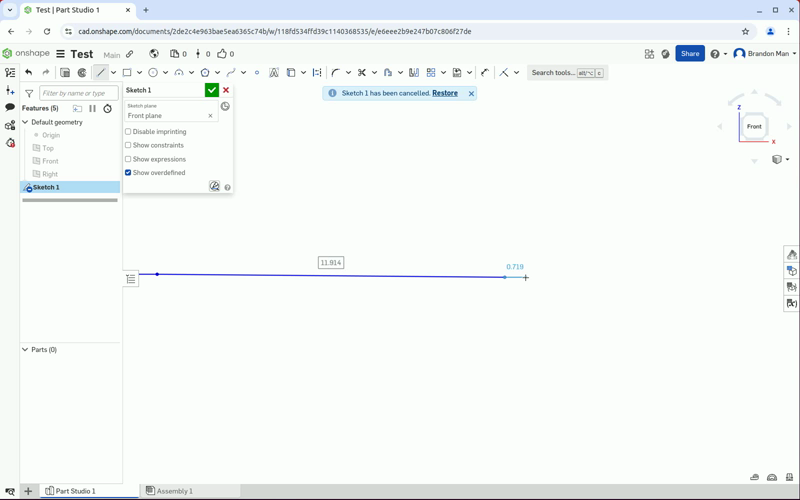
scroll(6)
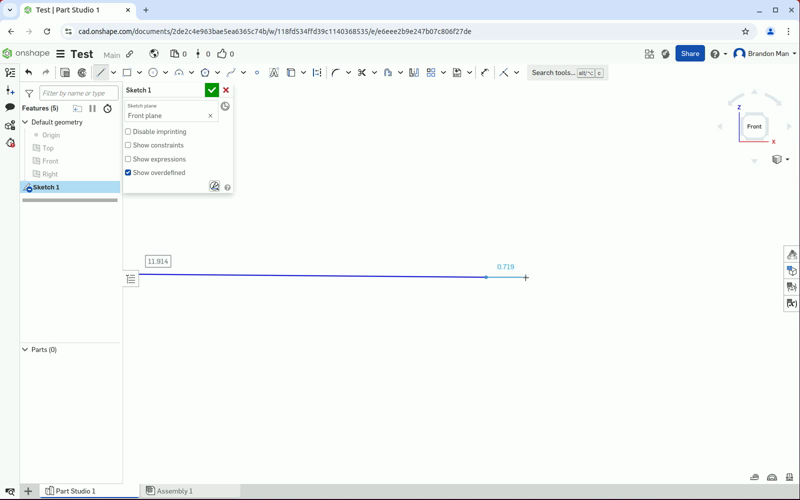
click(525, 277)
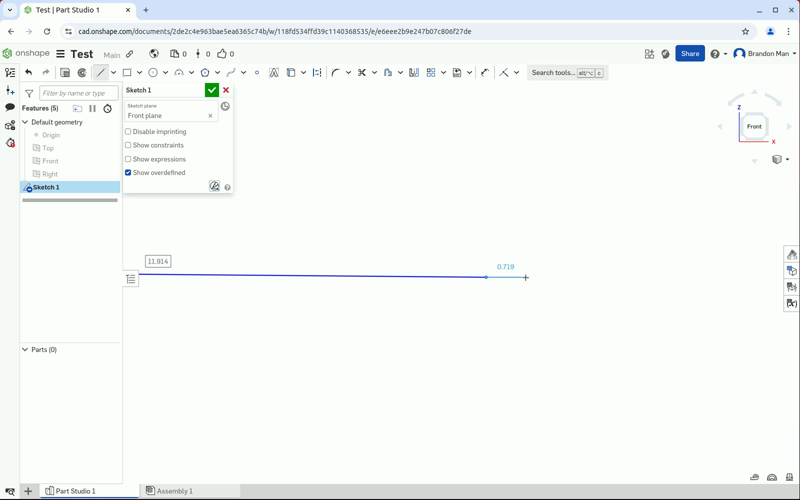
scroll(-6)
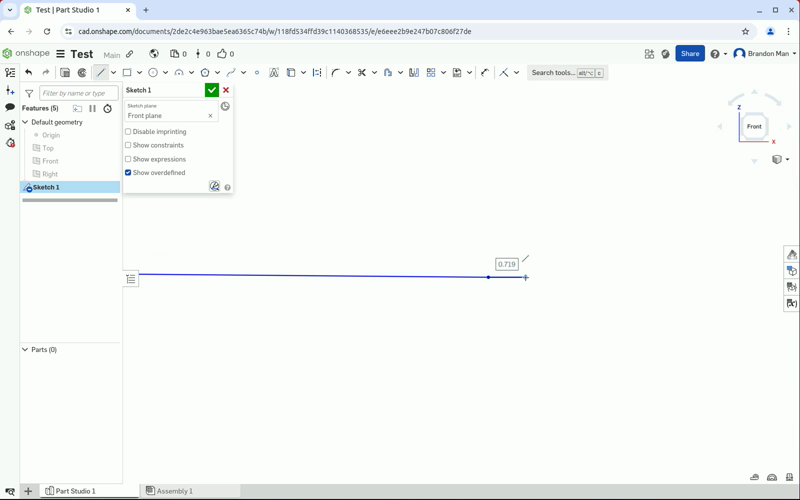
scroll(-6)
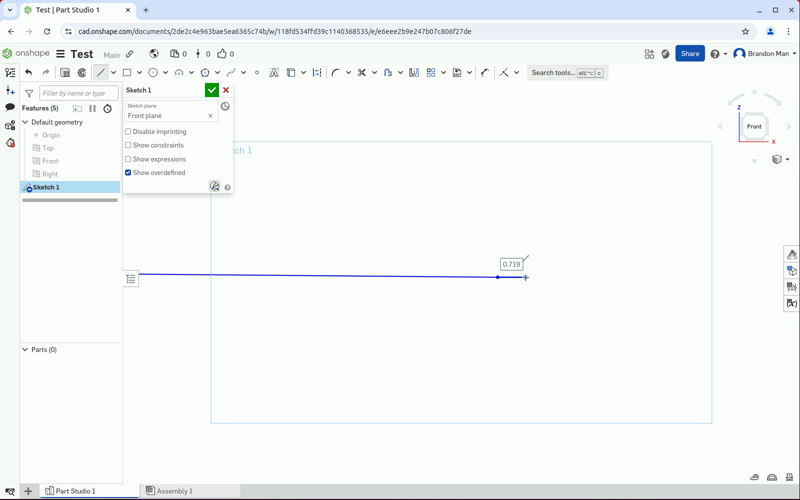
scroll(-6)
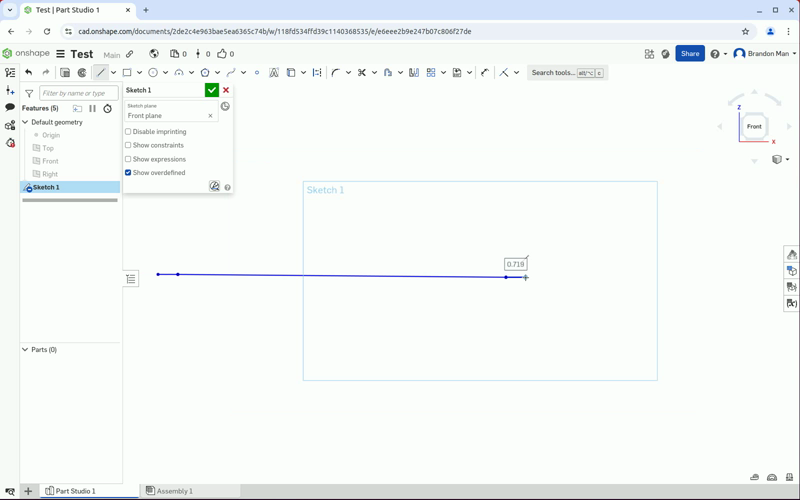
scroll(-6)
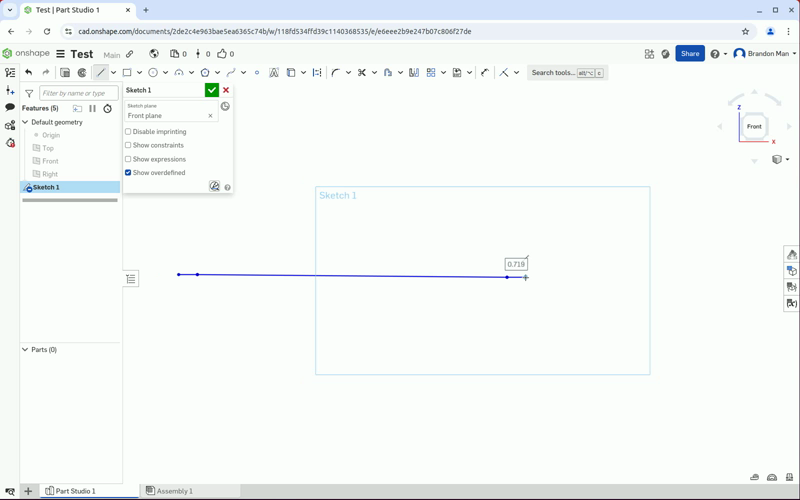
scroll(-6)
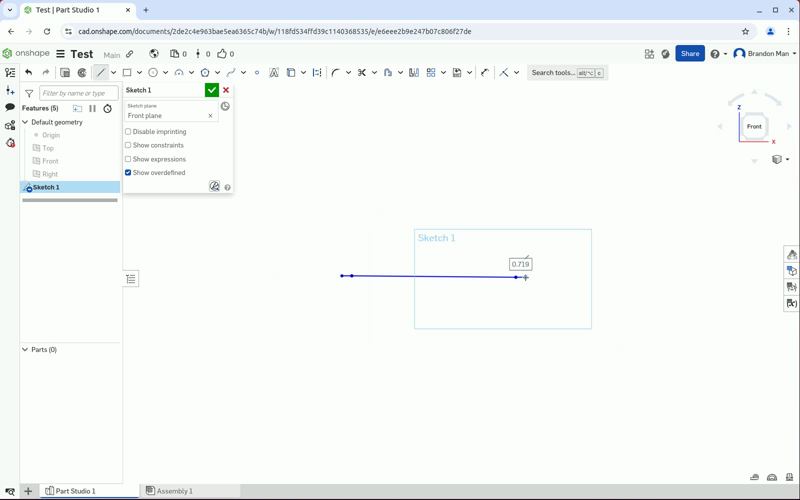
scroll(-6)
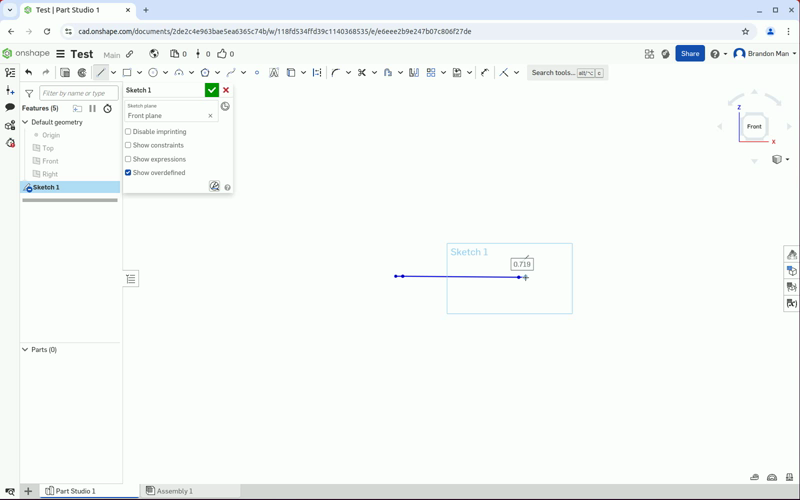
scroll(-6)
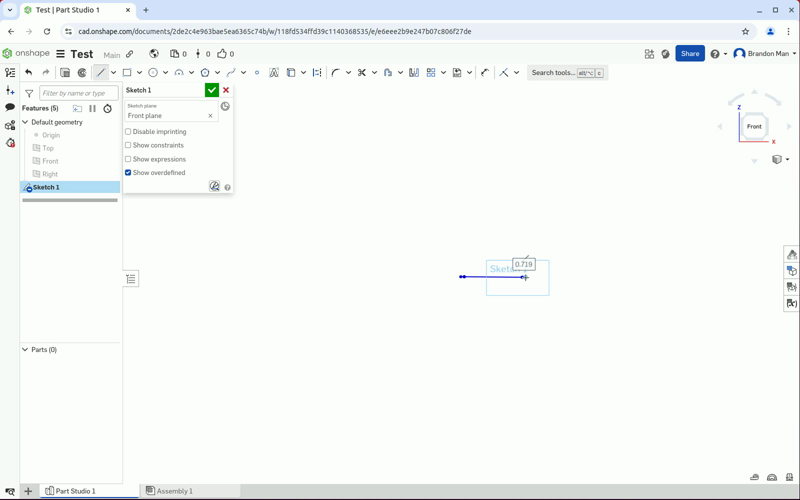
key_up(shift)
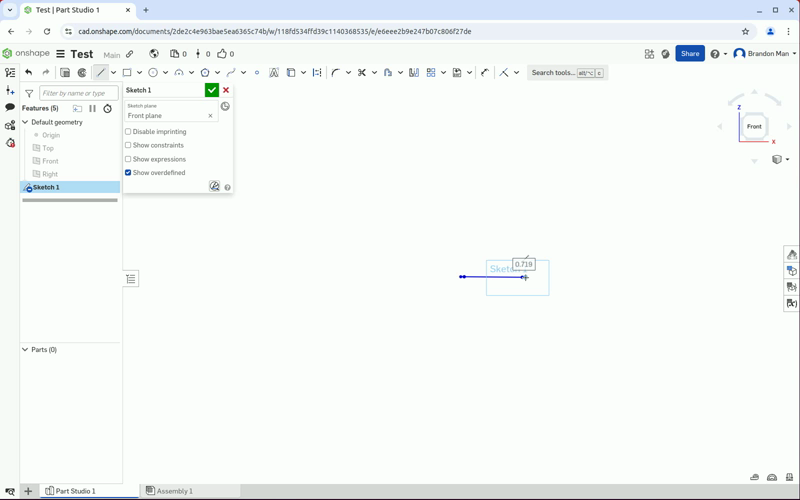
key_down(shift)
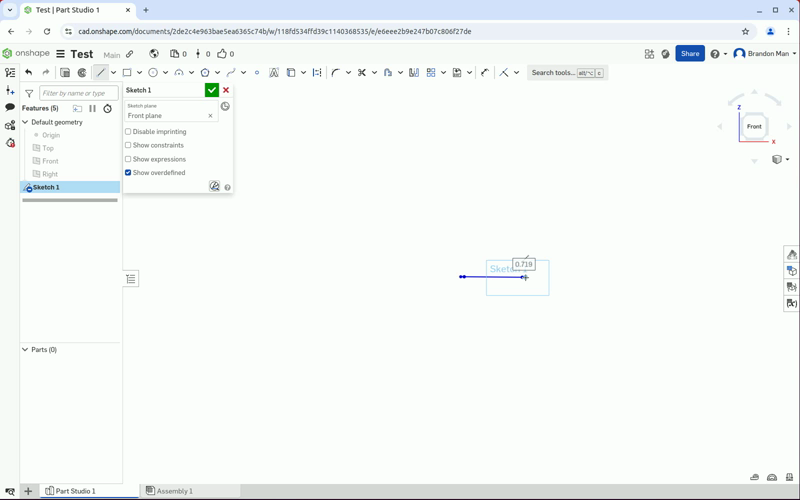
mouse_move(555, 277)
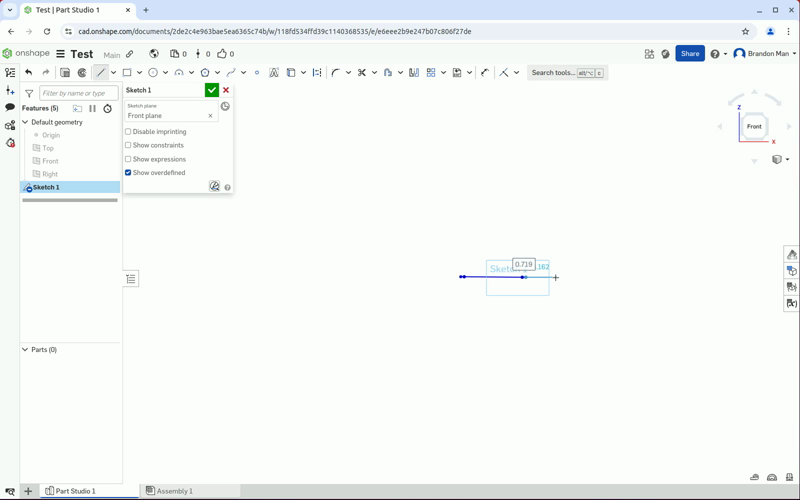
mouse_move(525, 275)
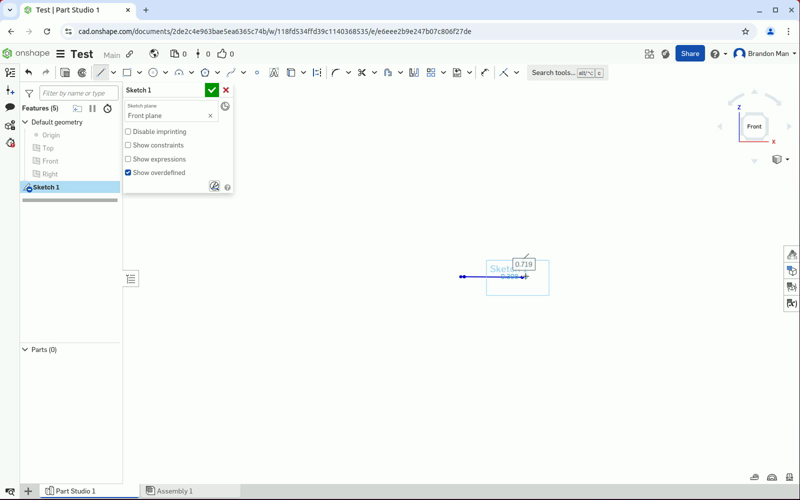
scroll(6)
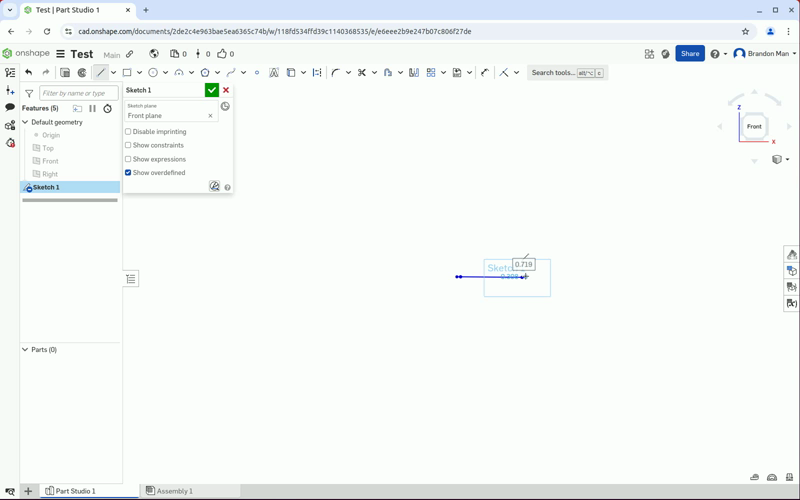
scroll(6)
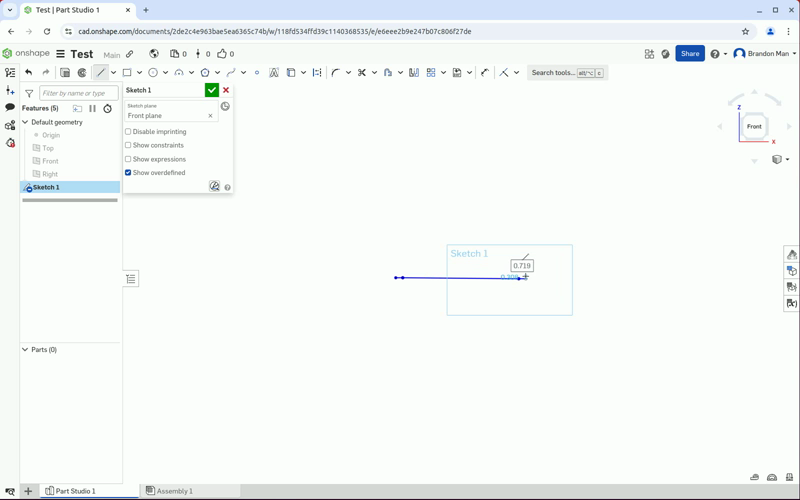
scroll(6)
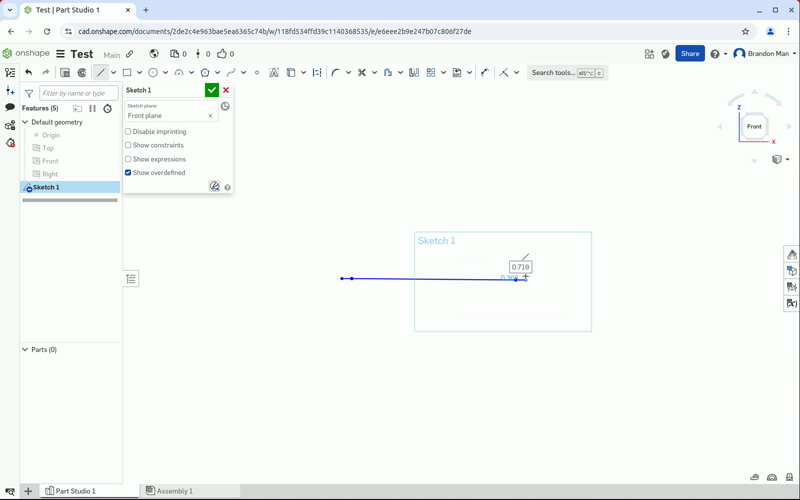
scroll(6)
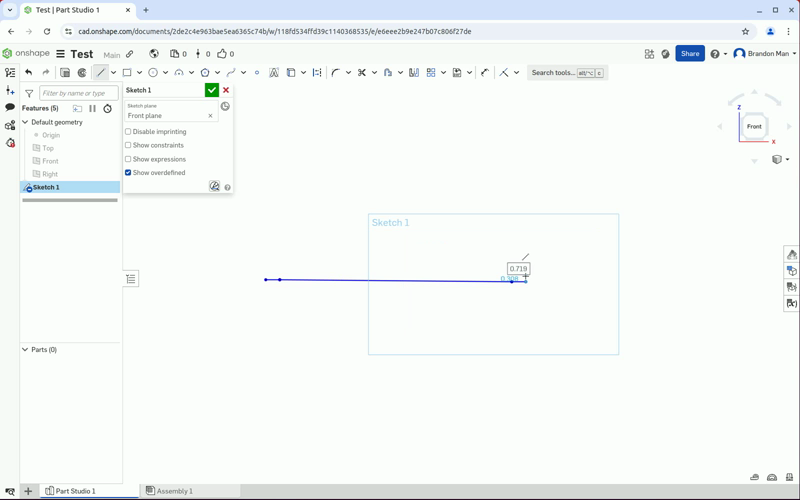
scroll(6)
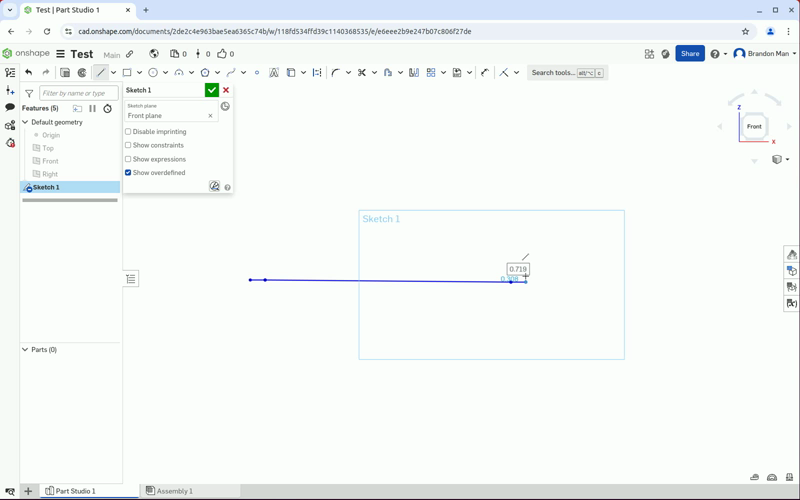
scroll(6)
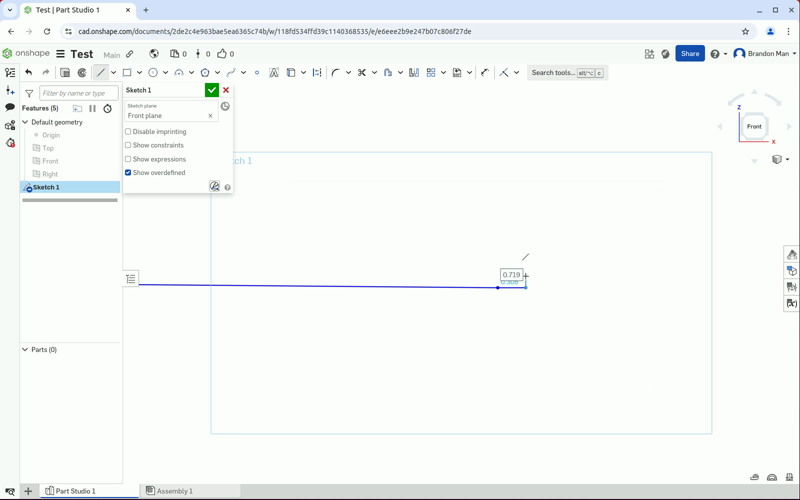
scroll(6)
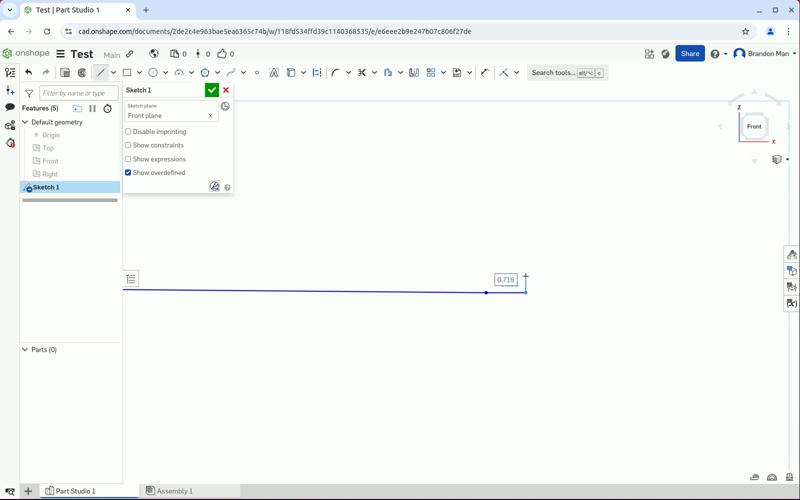
click(525, 275)
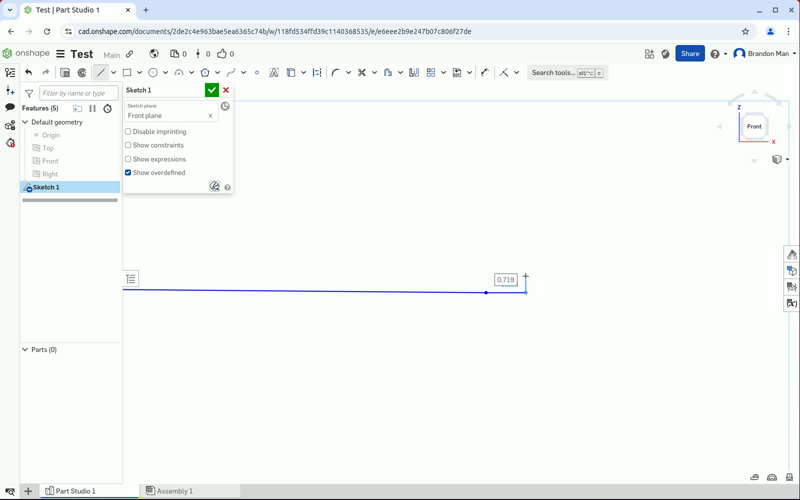
scroll(-6)
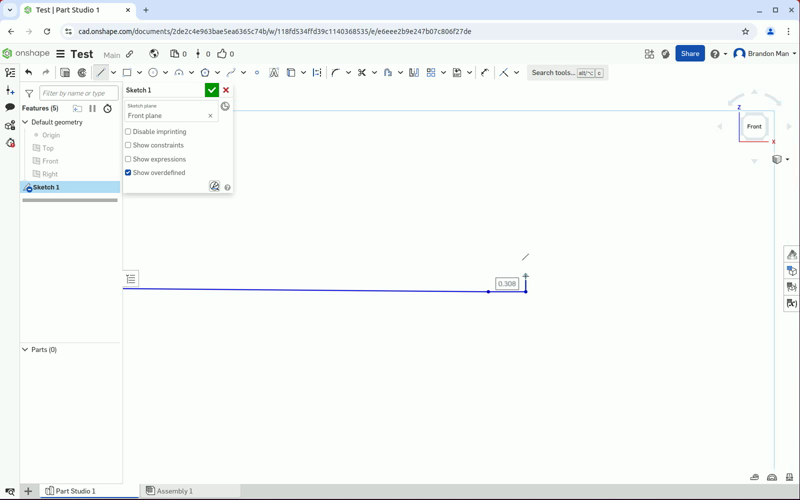
scroll(-6)
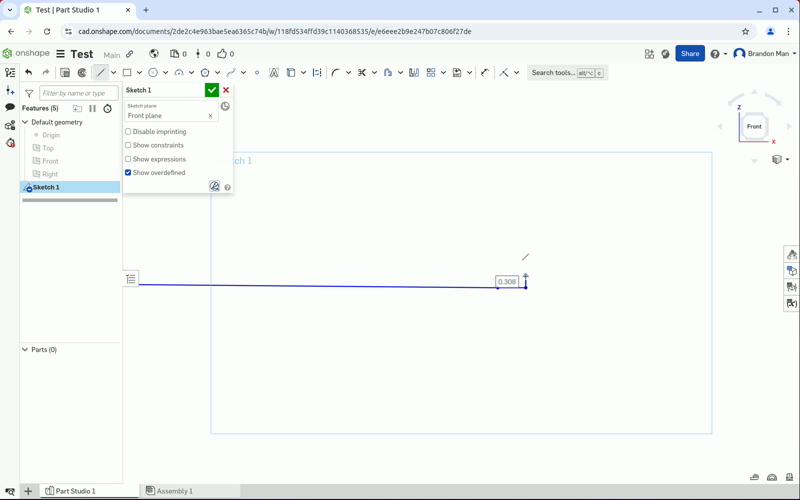
scroll(-6)
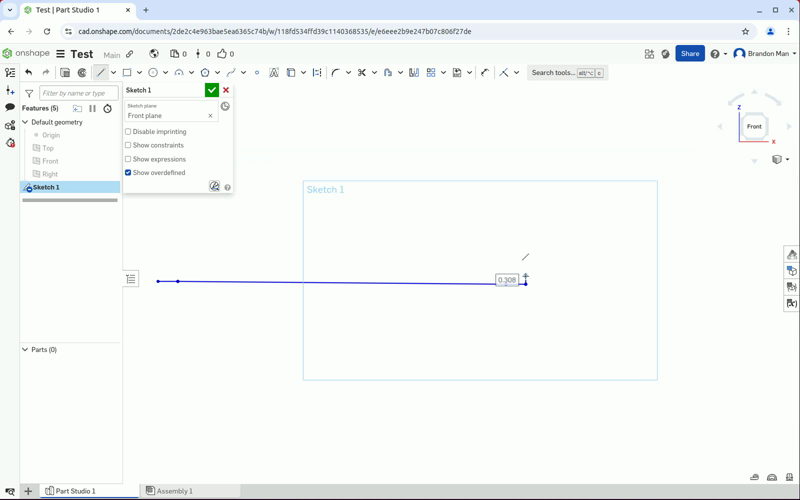
scroll(-6)
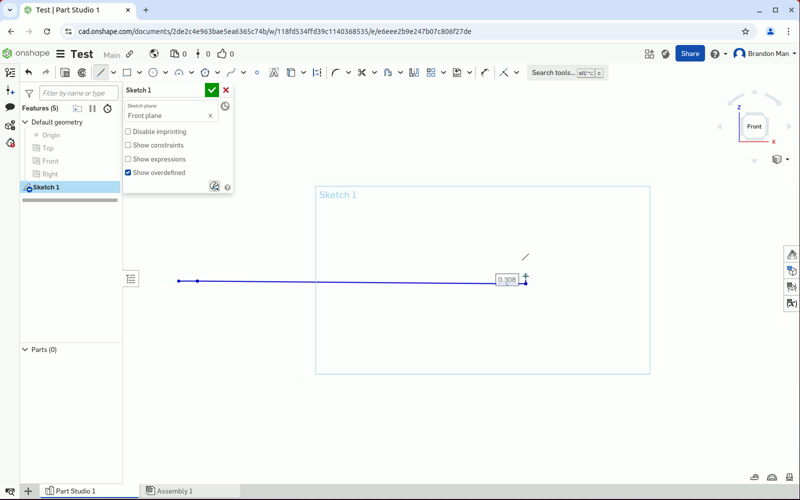
scroll(-6)
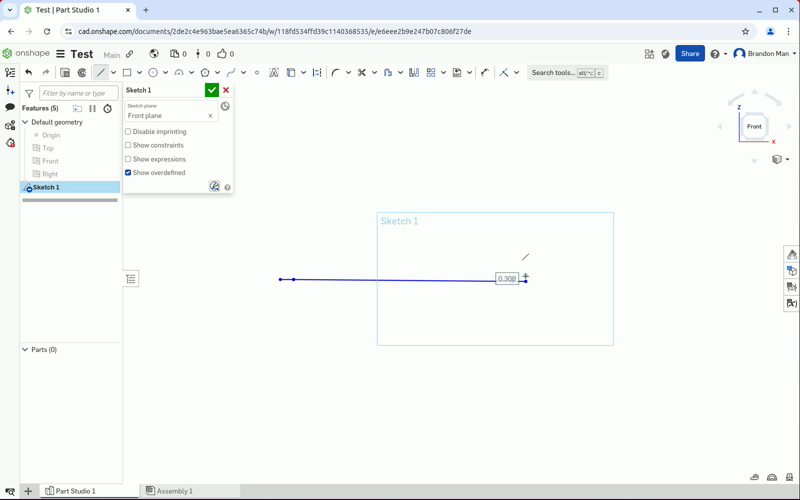
scroll(-6)
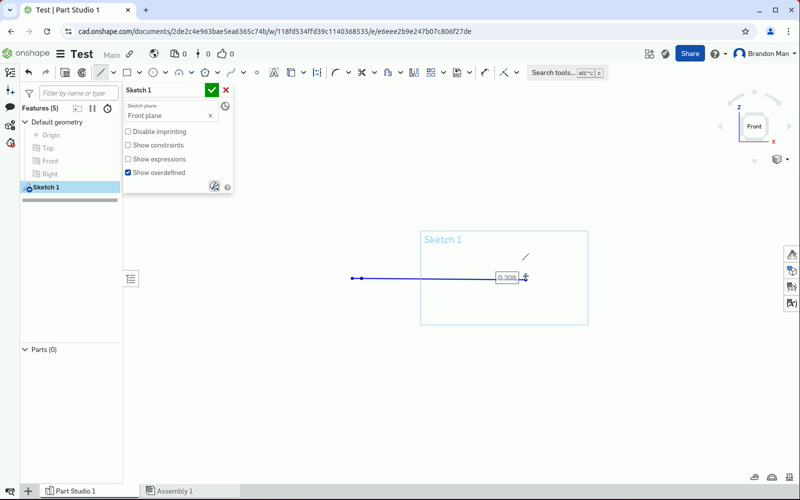
scroll(-6)
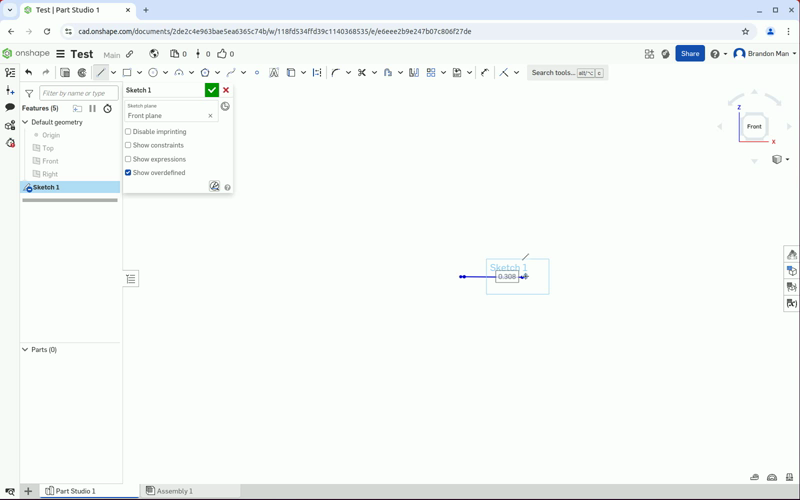
key_up(shift)
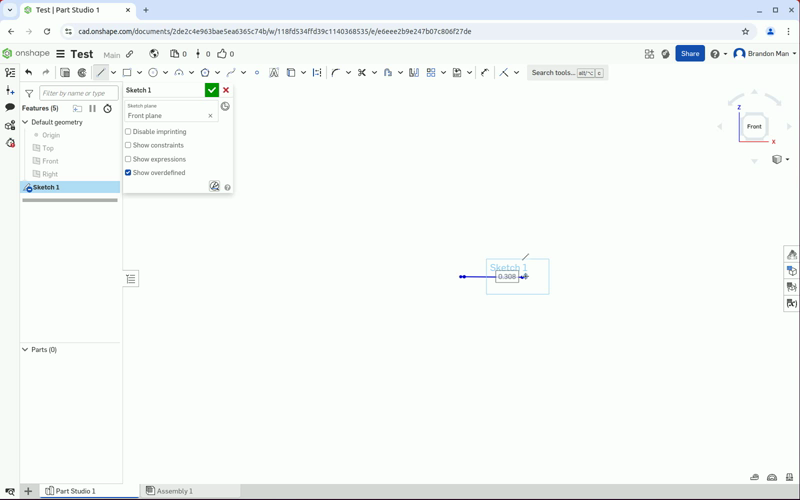
key_down(shift)
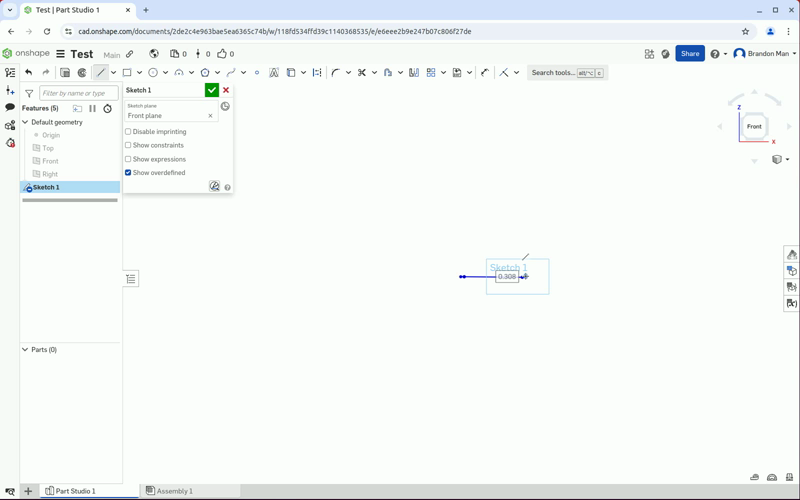
mouse_move(555, 275)
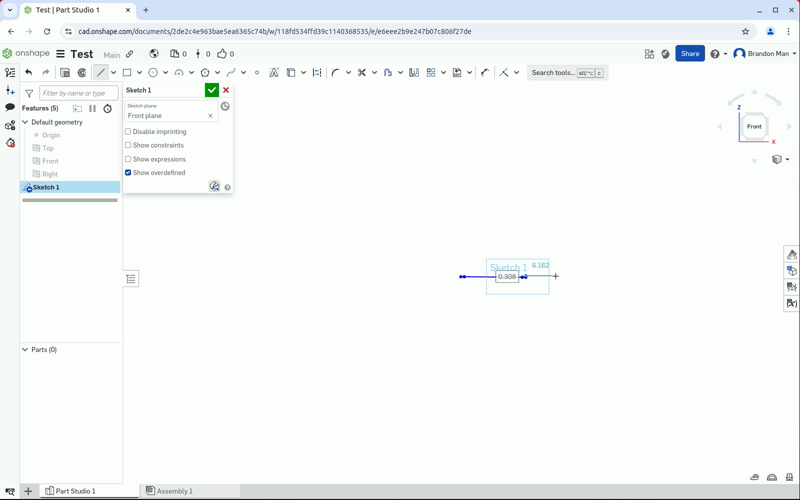
mouse_move(524, 275)
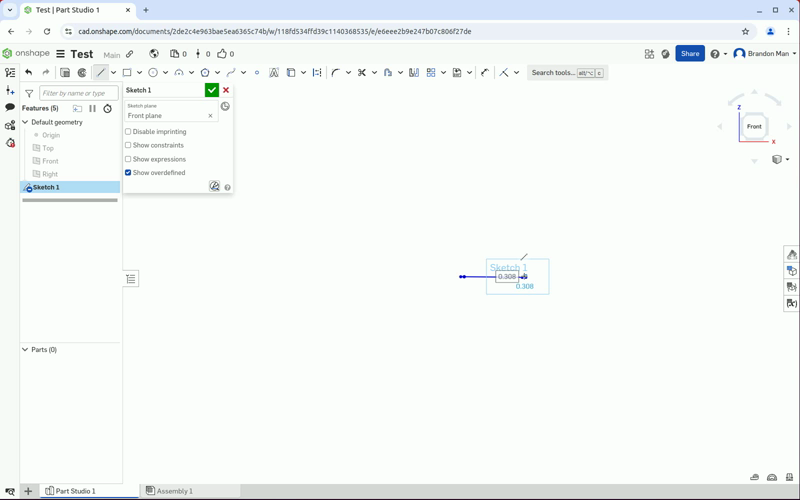
scroll(6)
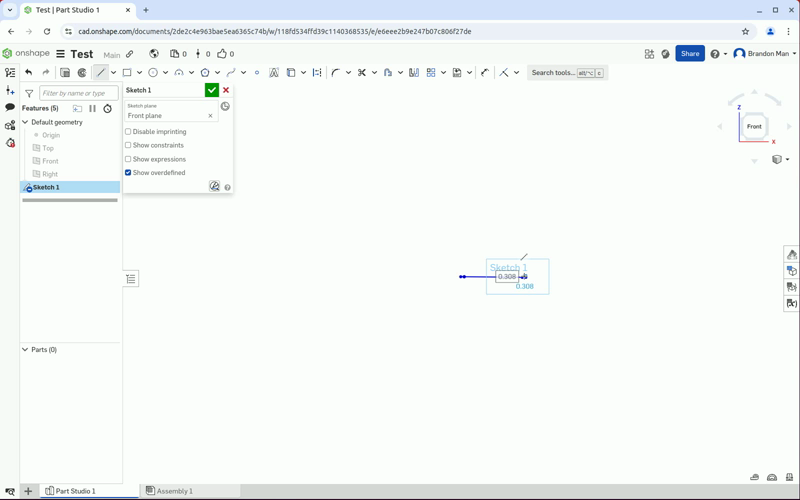
scroll(6)
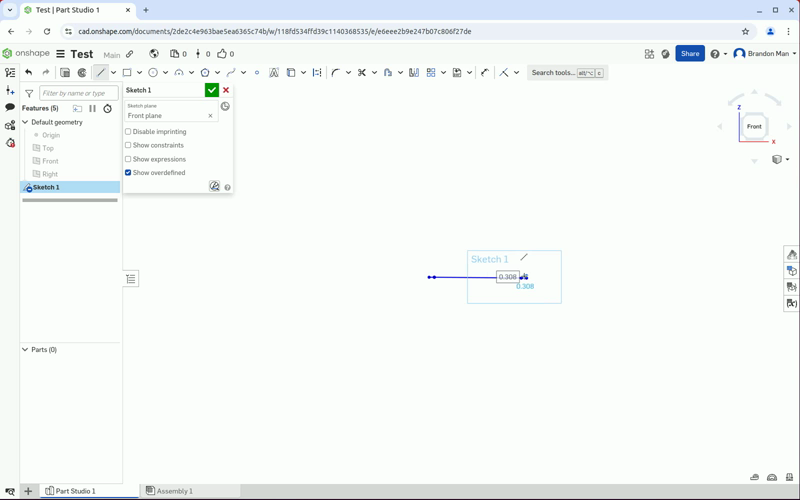
scroll(6)
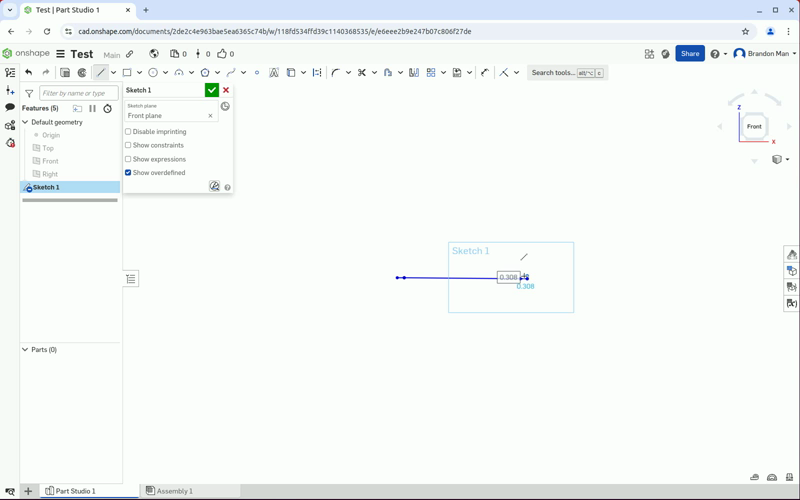
scroll(6)
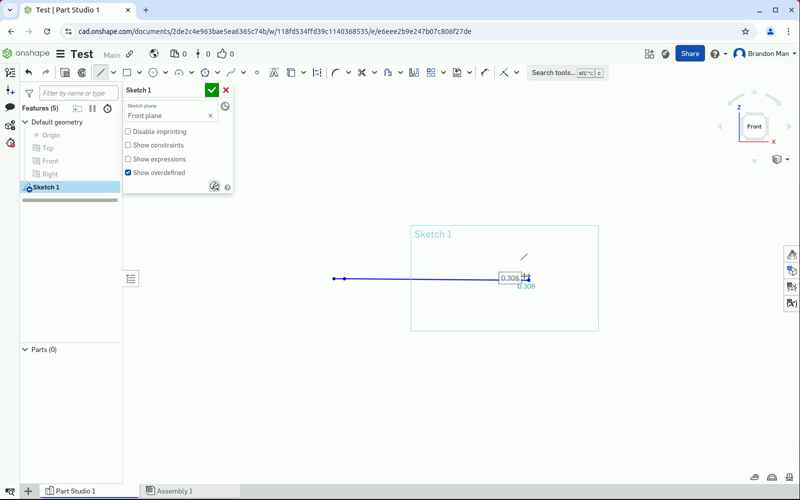
scroll(6)
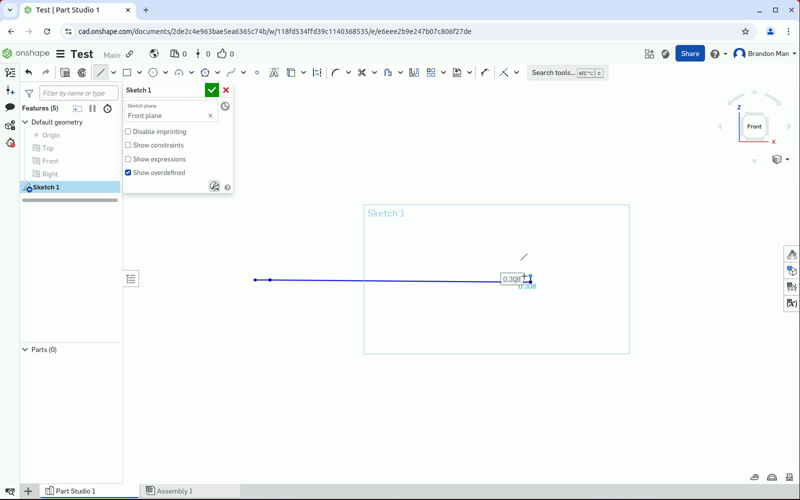
scroll(6)
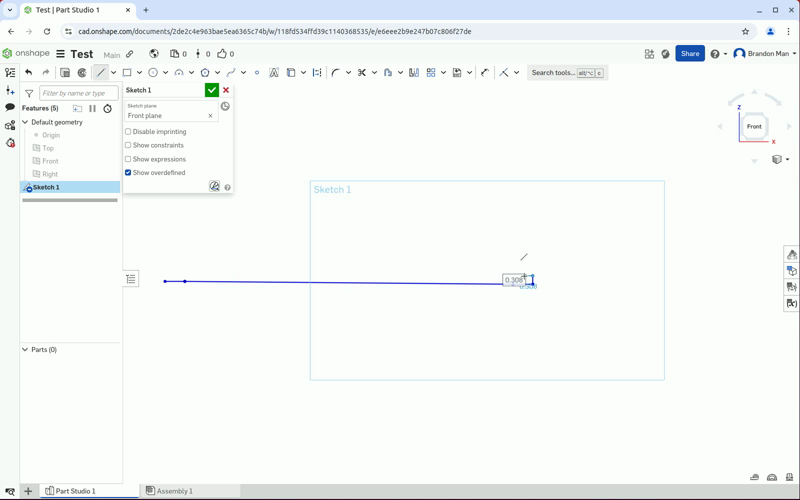
scroll(6)
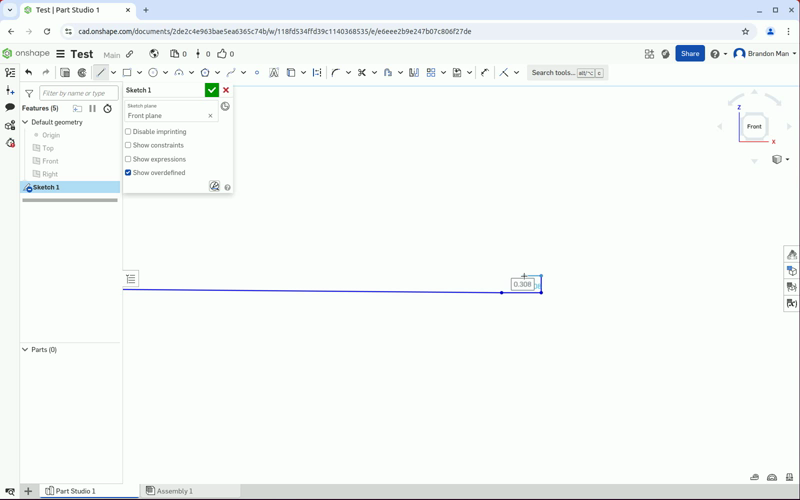
click(524, 275)
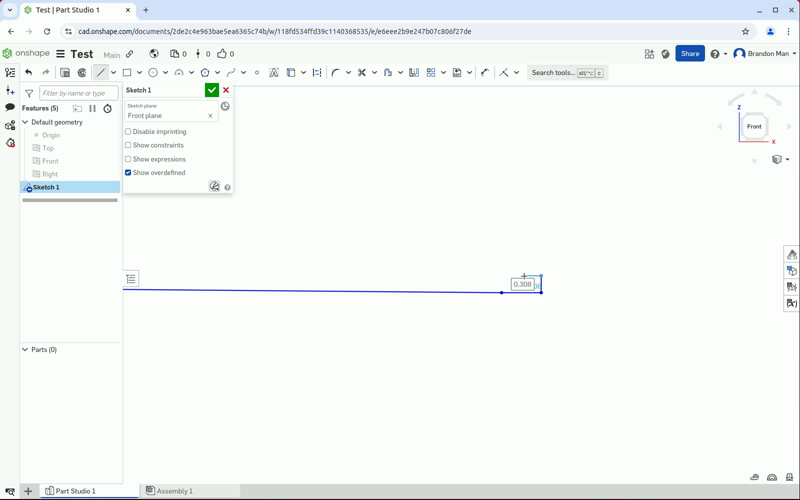
scroll(-6)
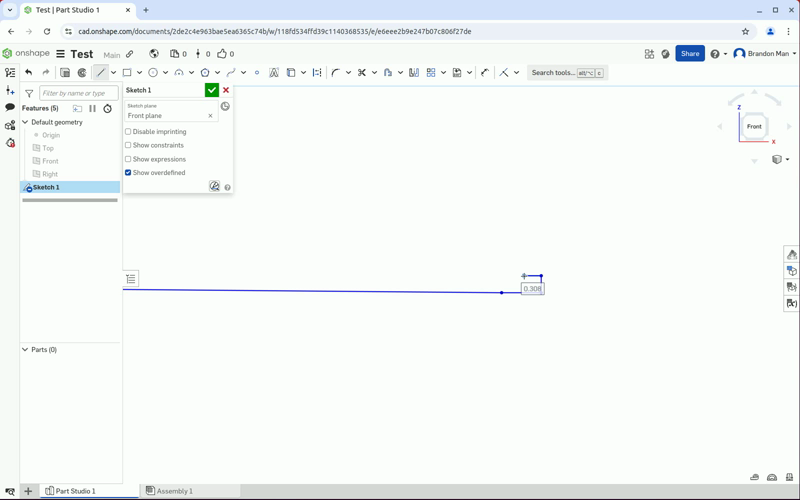
scroll(-6)
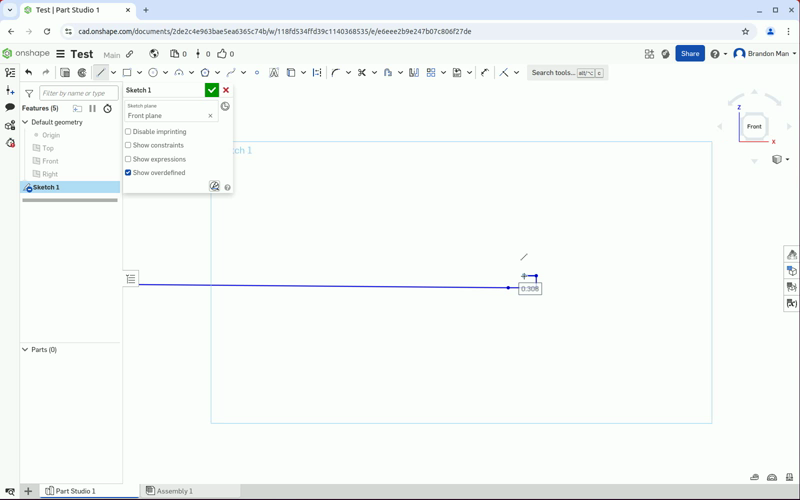
scroll(-6)
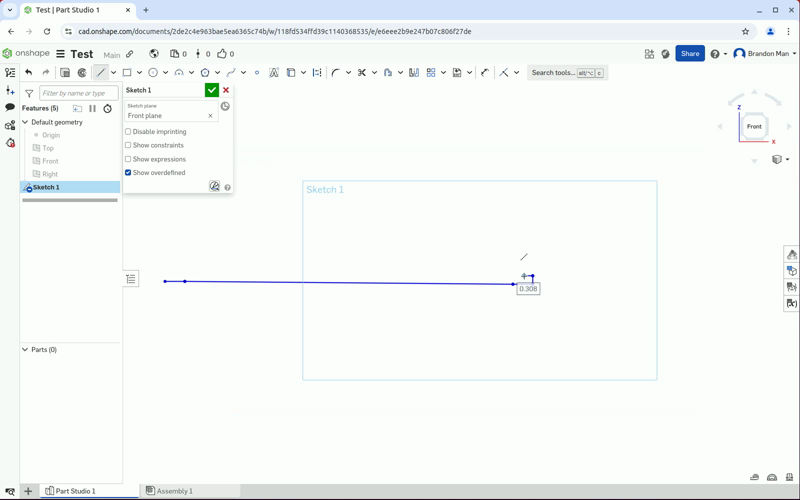
scroll(-6)
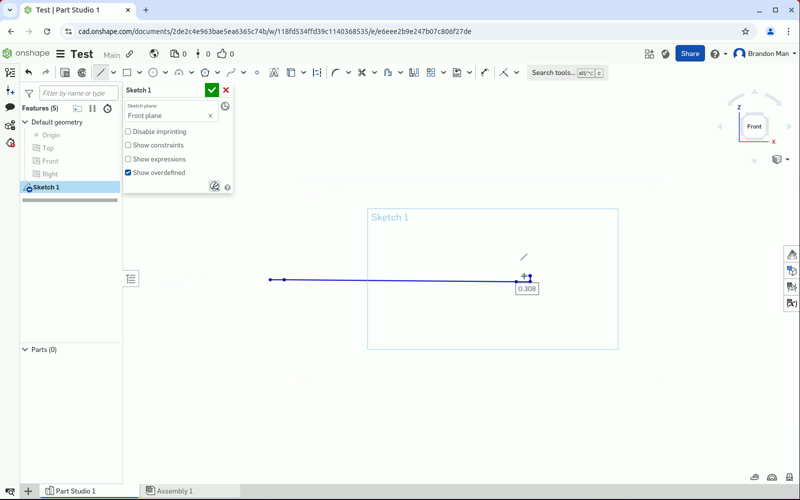
scroll(-6)
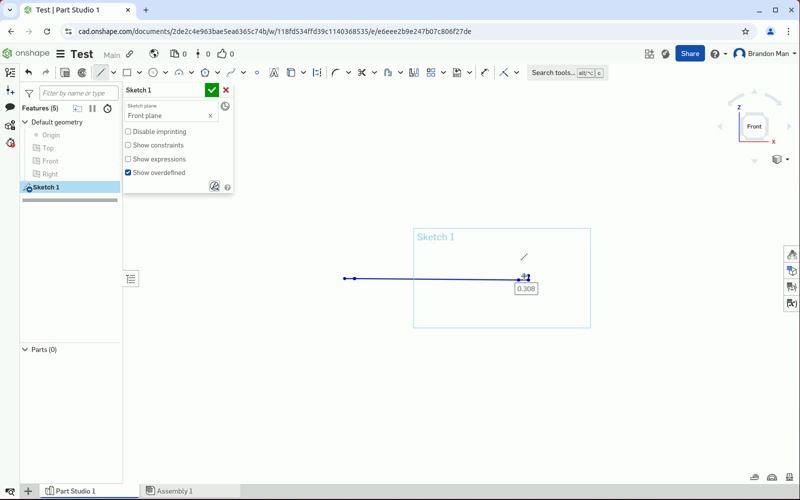
scroll(-6)
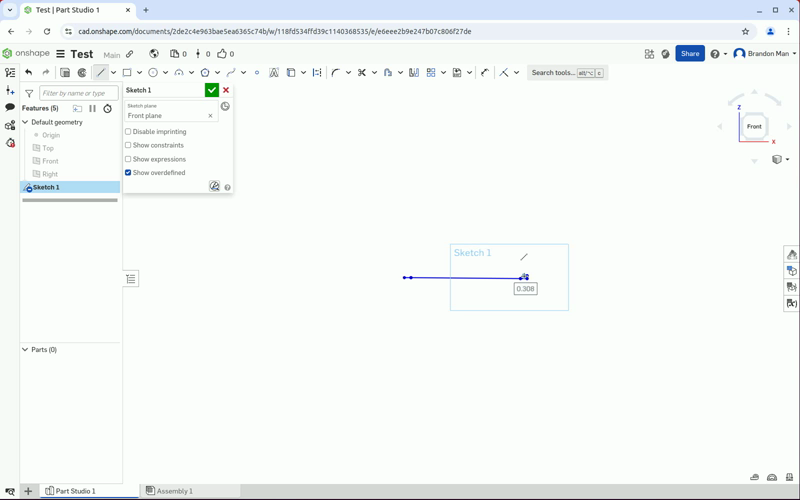
scroll(-6)
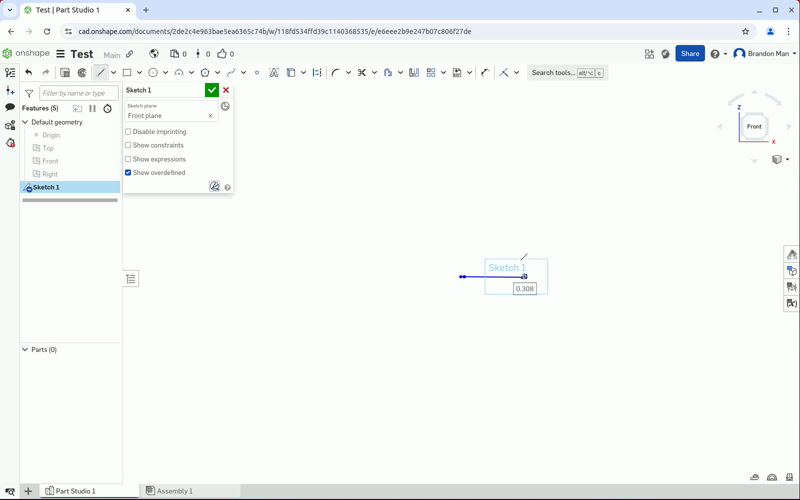
key_up(shift)
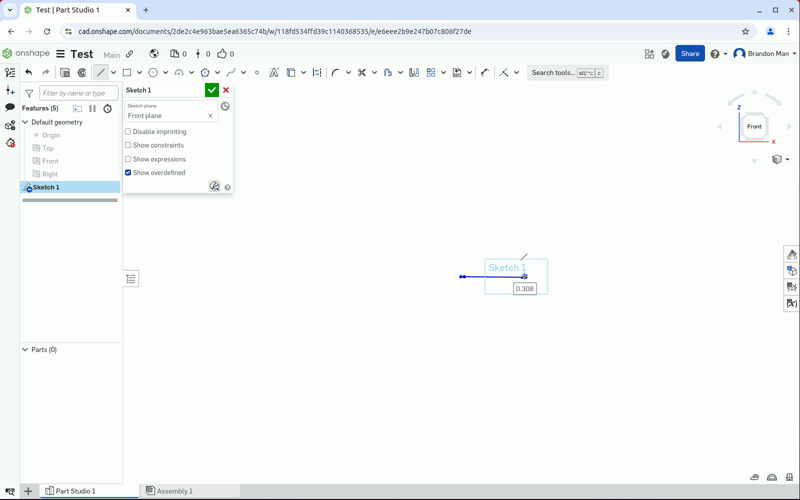
key_down(shift)
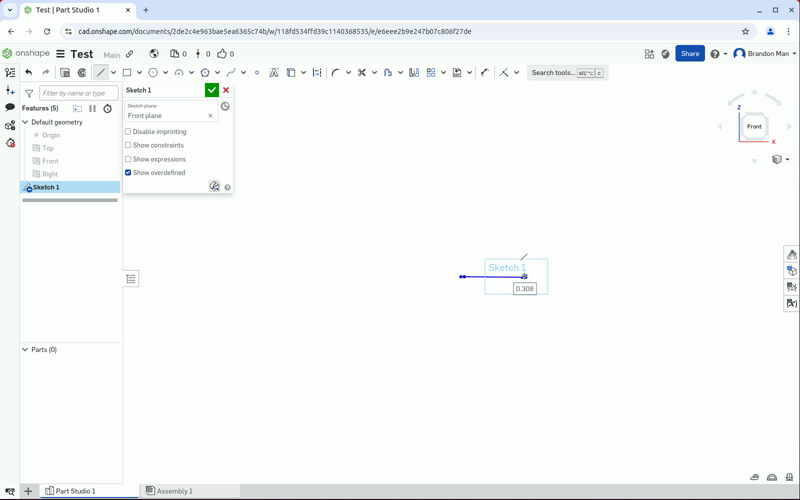
mouse_move(462, 275)
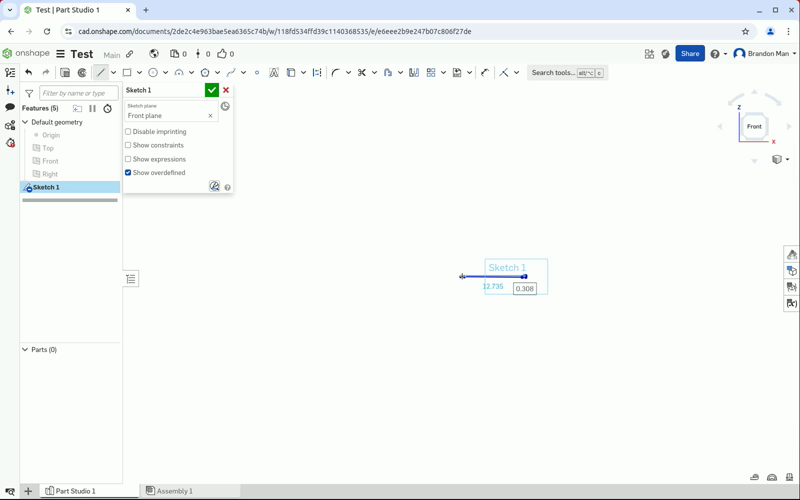
scroll(6)
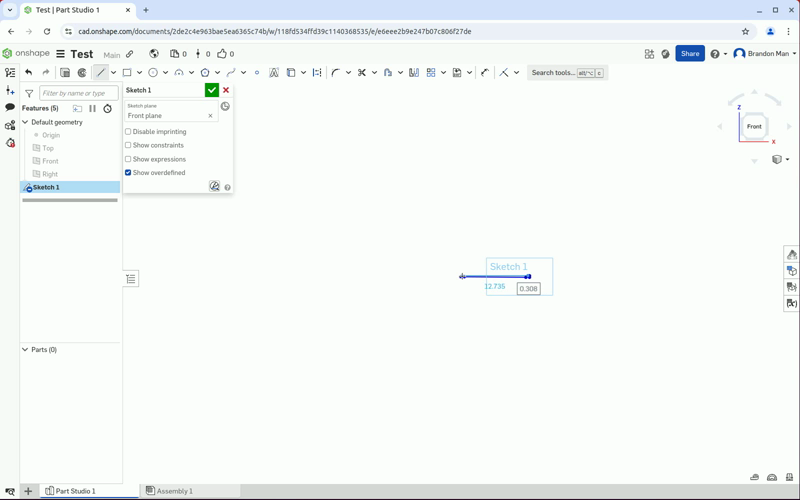
scroll(6)
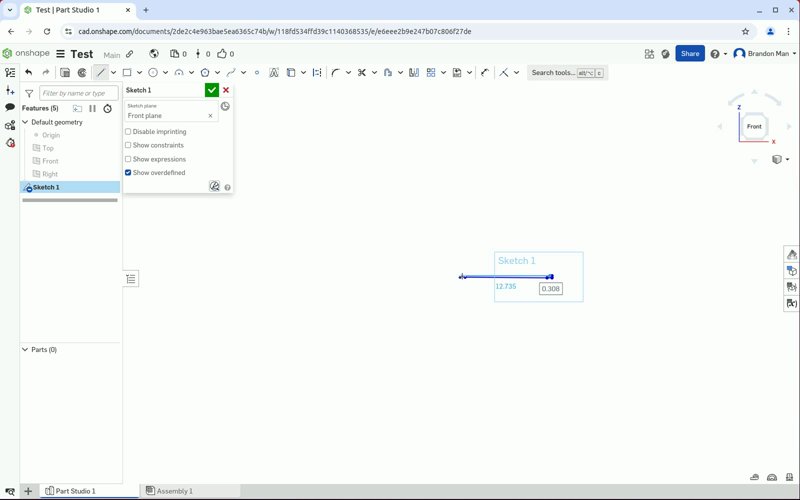
scroll(6)
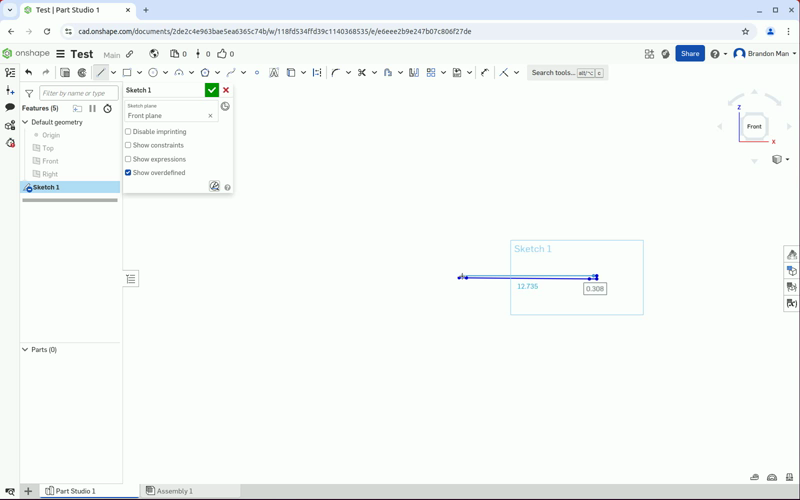
scroll(6)
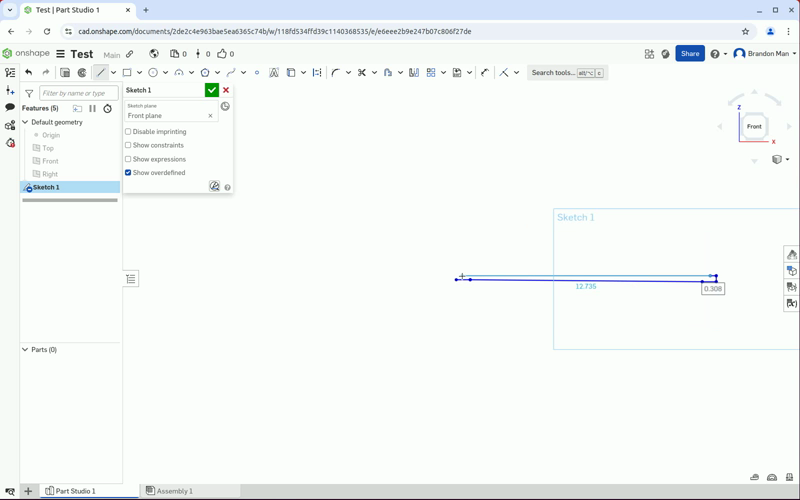
scroll(6)
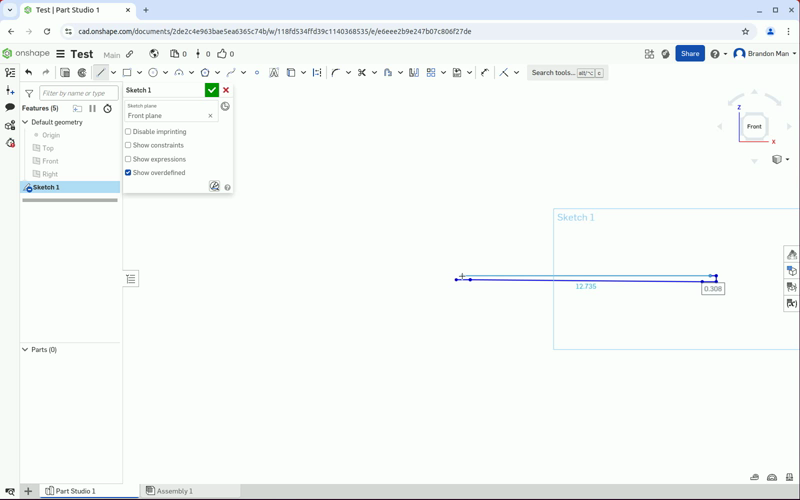
scroll(6)
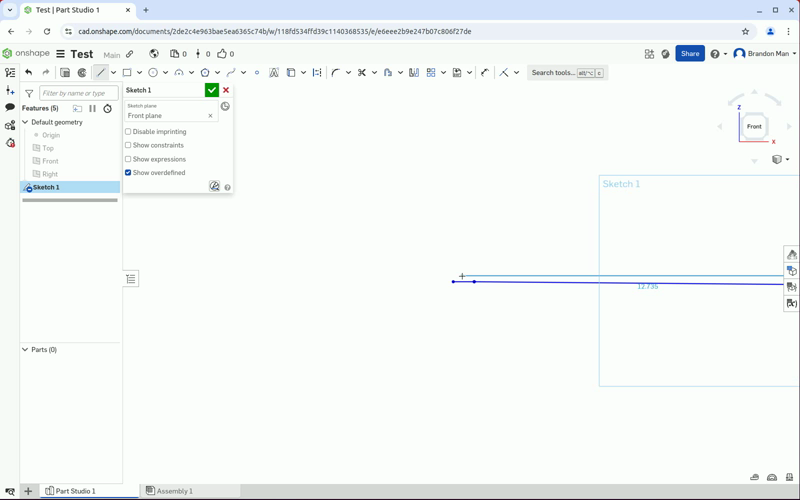
scroll(6)
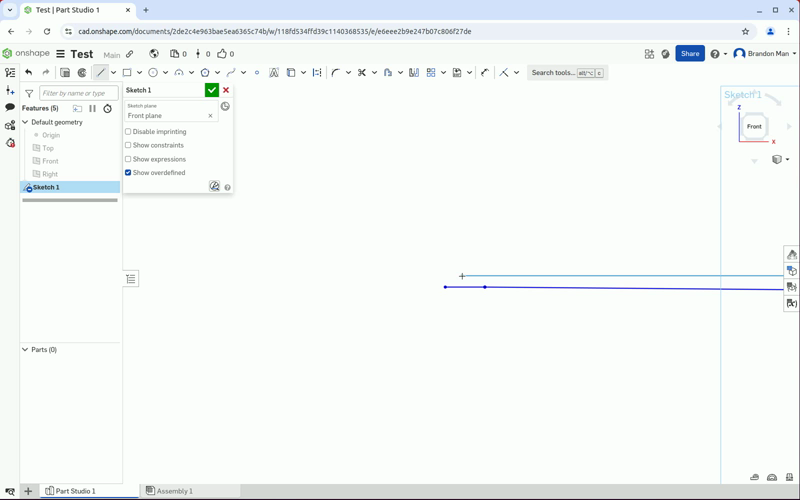
click(462, 275)
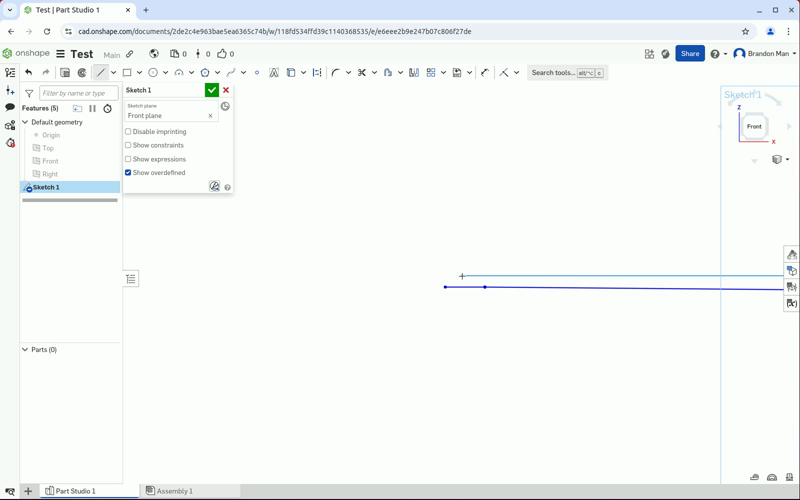
scroll(-6)
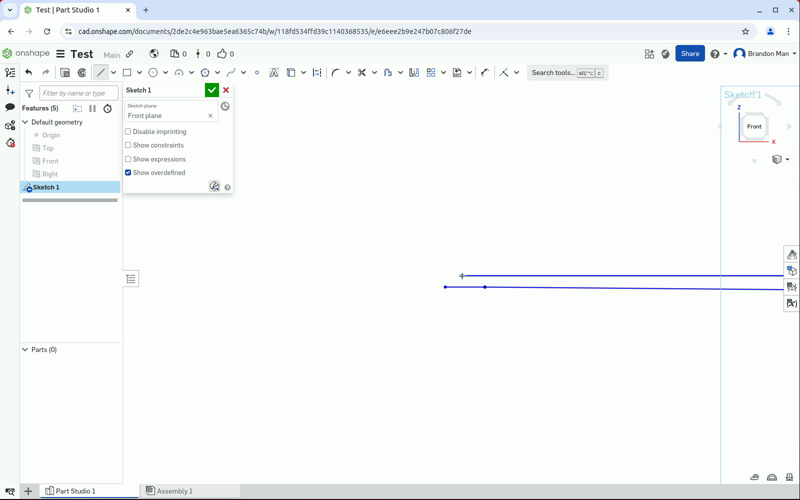
scroll(-6)
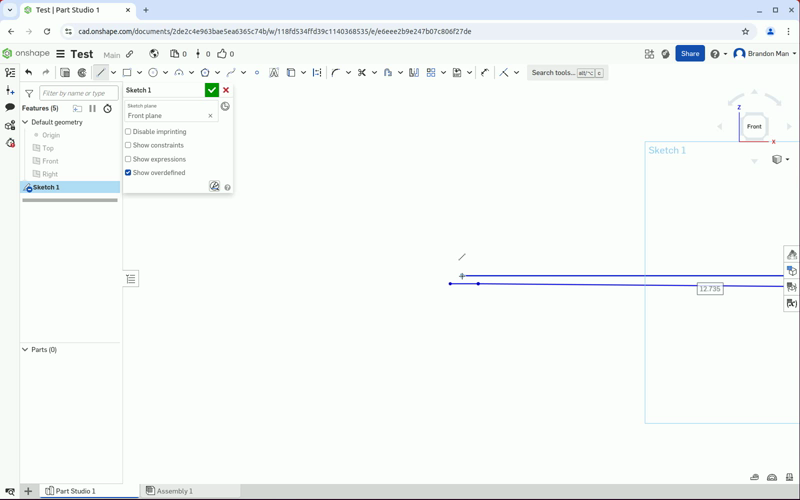
scroll(-6)
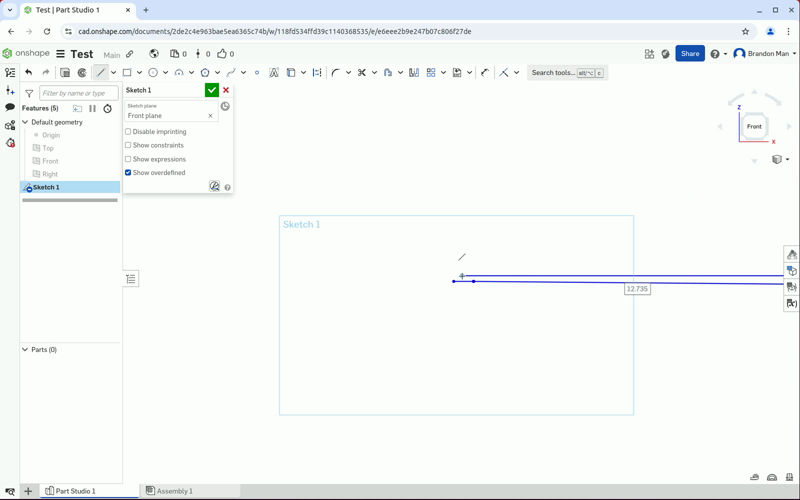
scroll(-6)
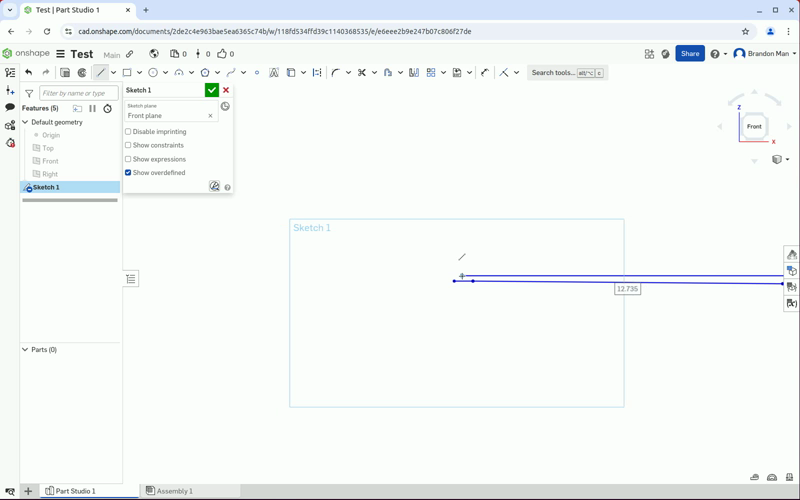
scroll(-6)
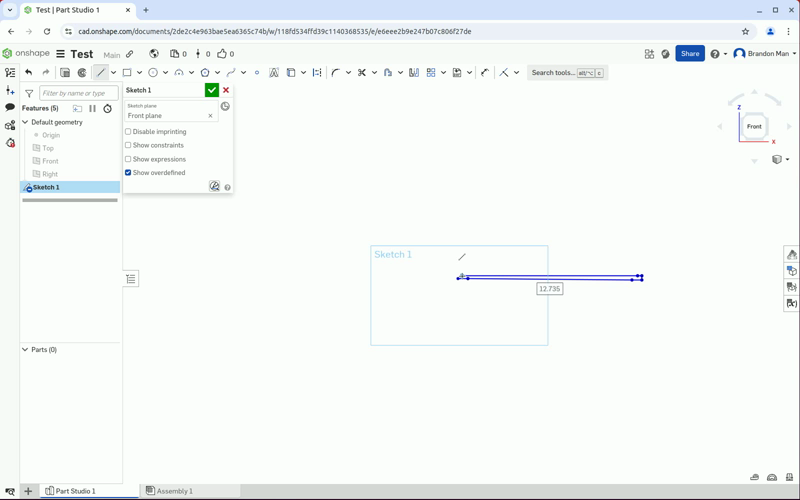
scroll(-6)
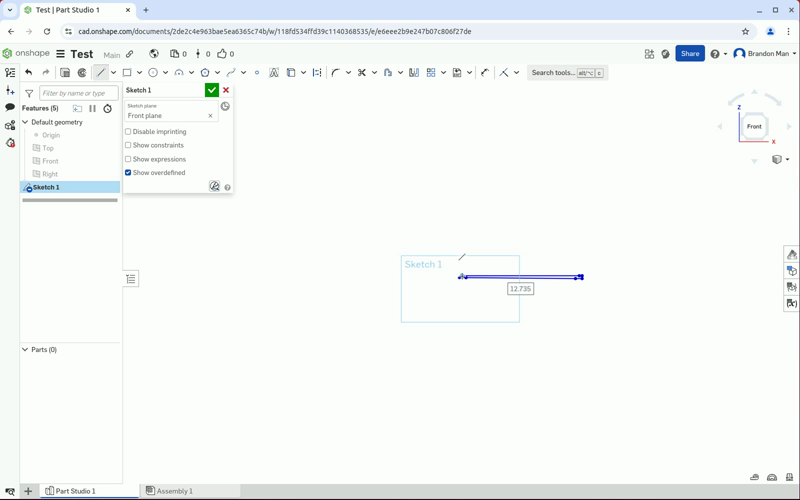
scroll(-6)
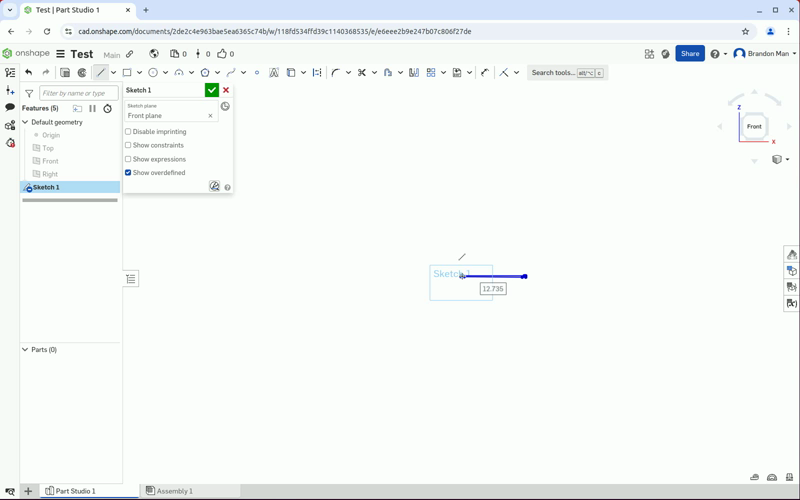
key_up(shift)
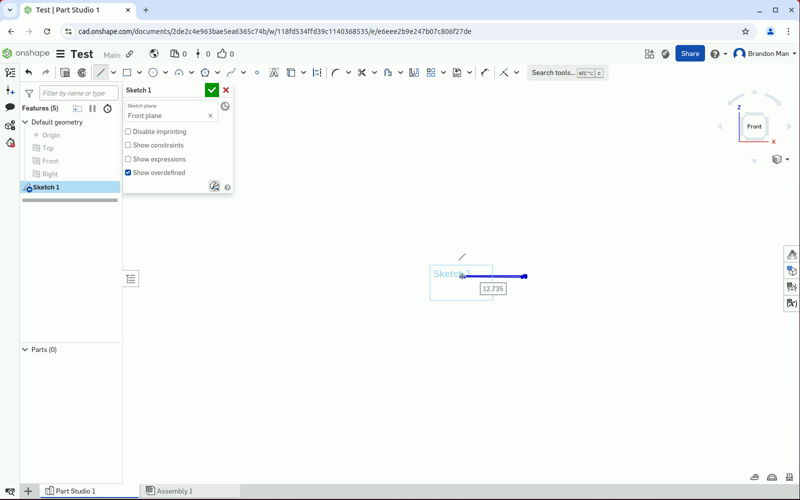
key_down(shift)
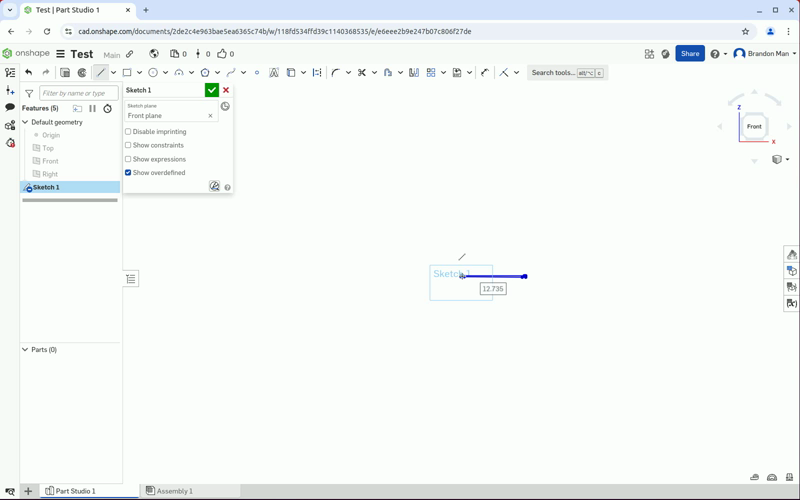
mouse_move(492, 275)
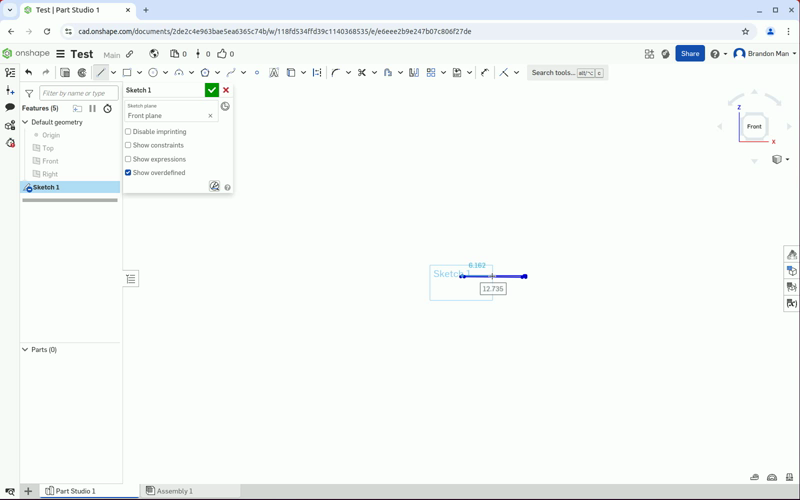
mouse_move(460, 275)
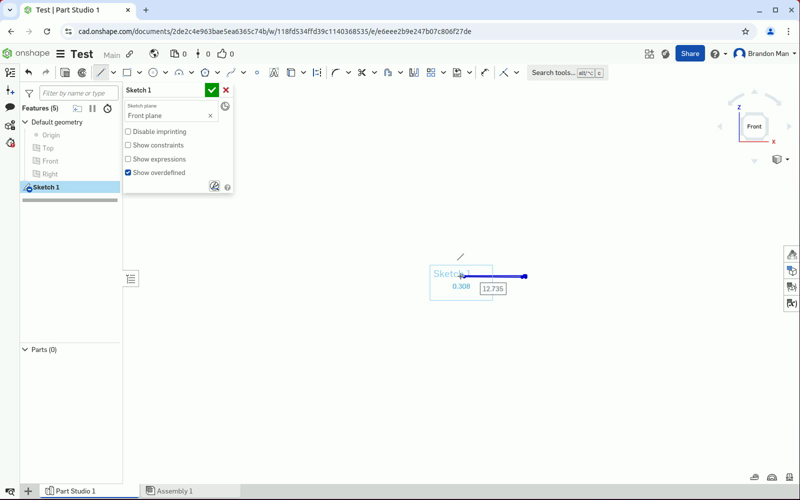
scroll(6)
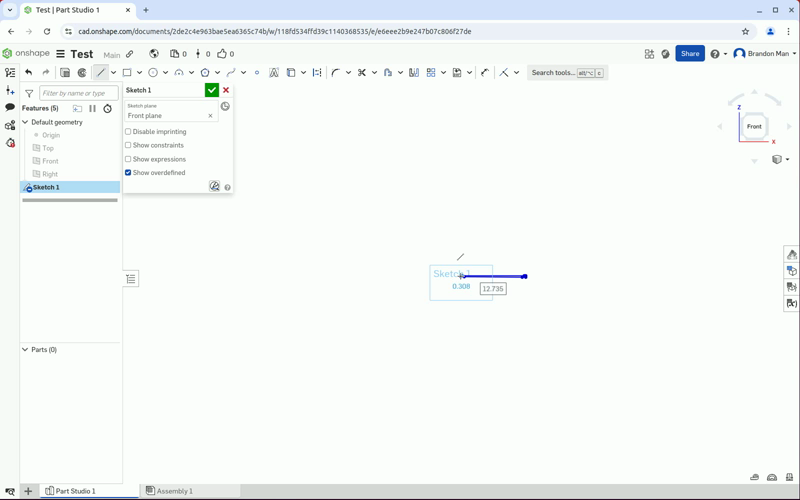
scroll(6)
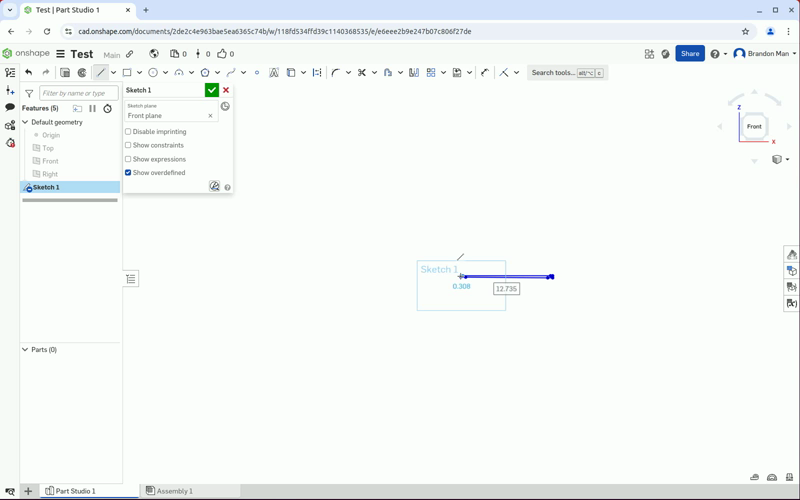
scroll(6)
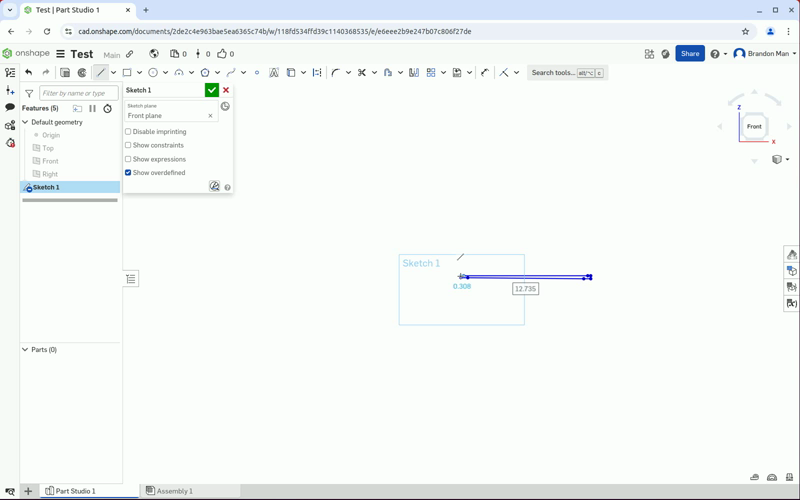
scroll(6)
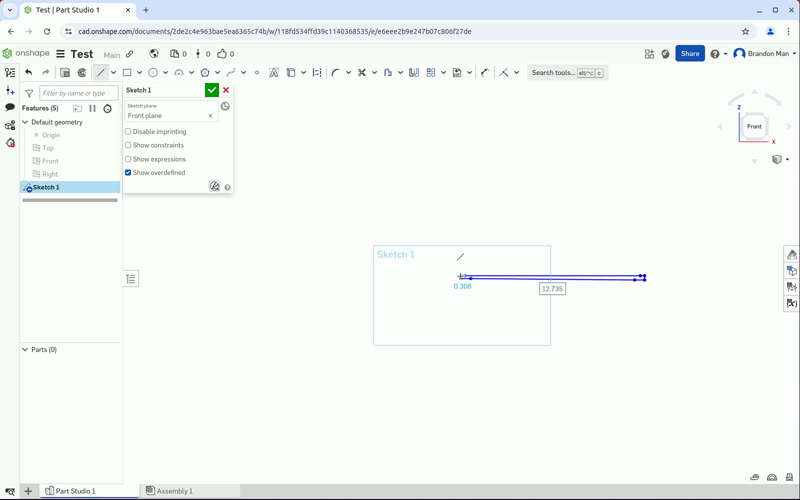
scroll(6)
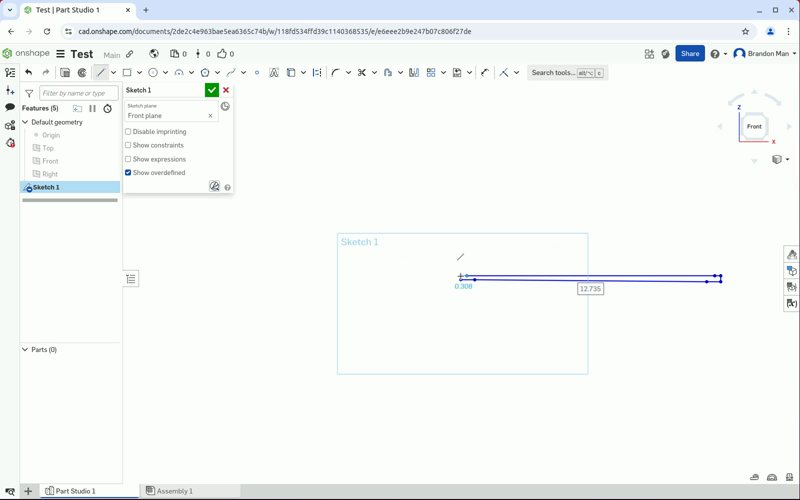
scroll(6)
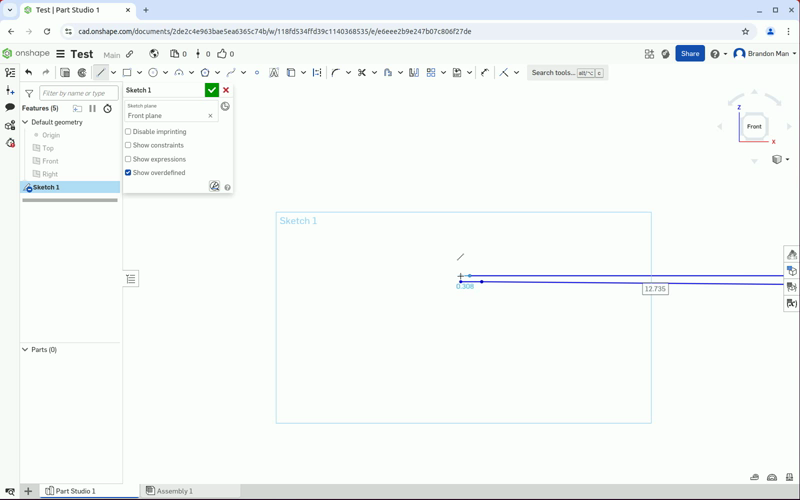
scroll(6)
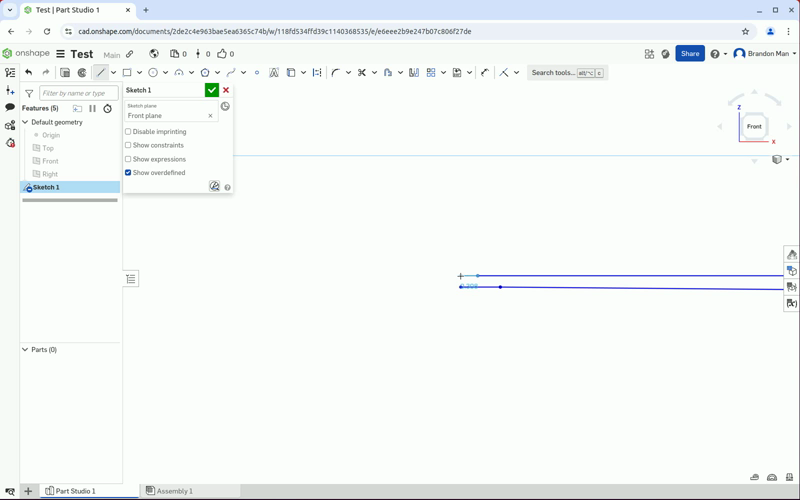
click(460, 275)
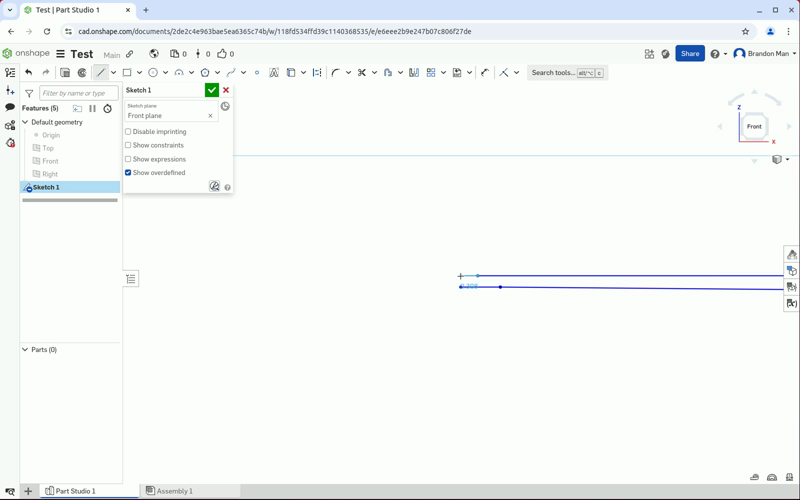
scroll(-6)
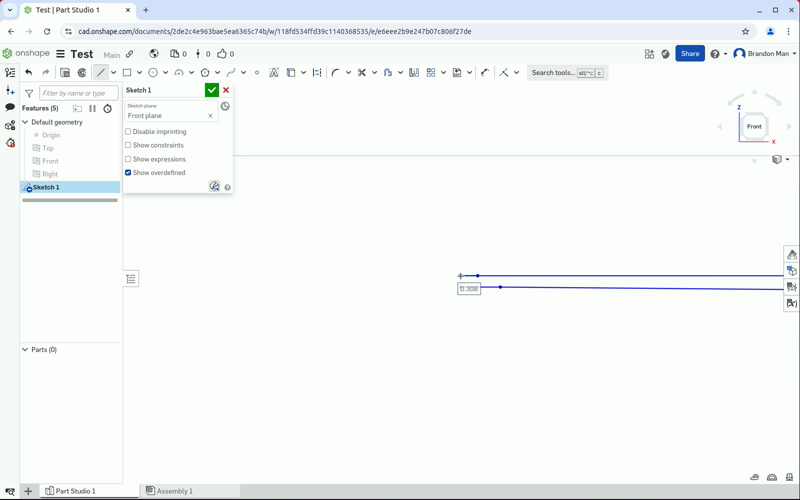
scroll(-6)
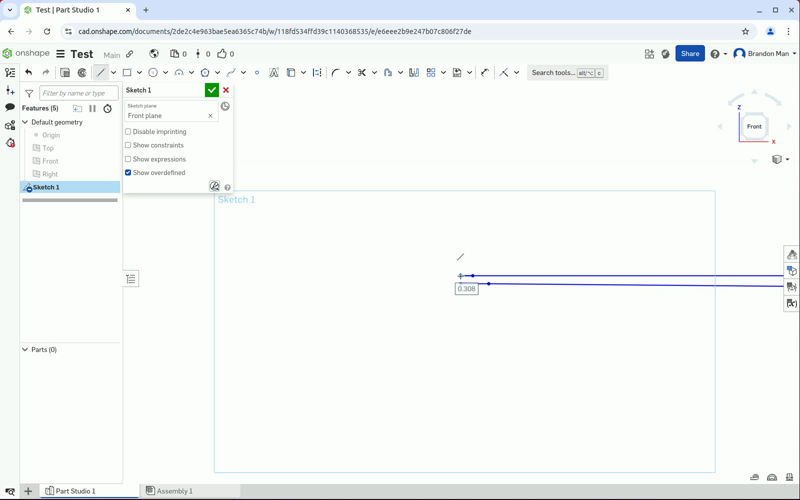
scroll(-6)
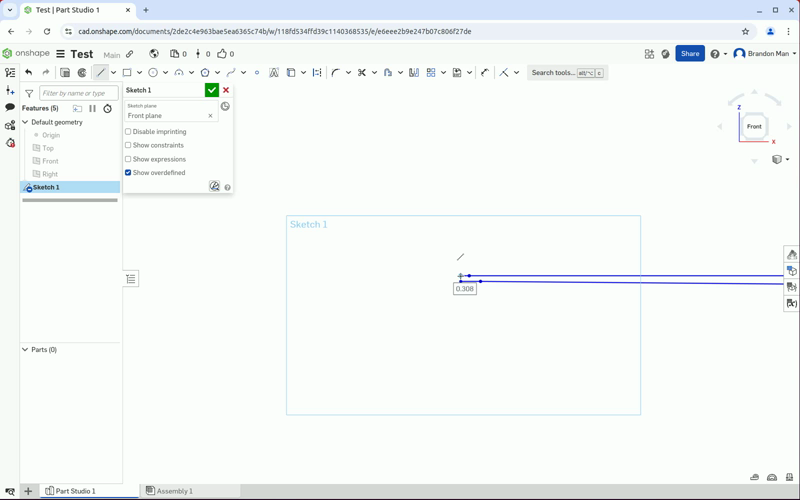
scroll(-6)
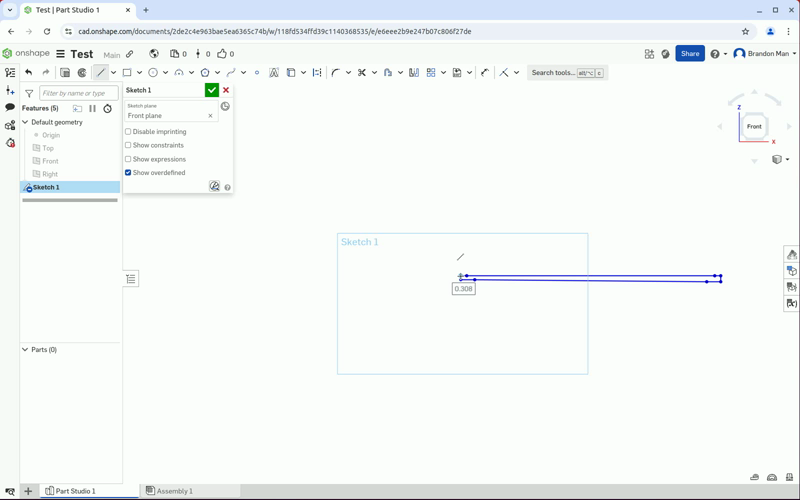
scroll(-6)
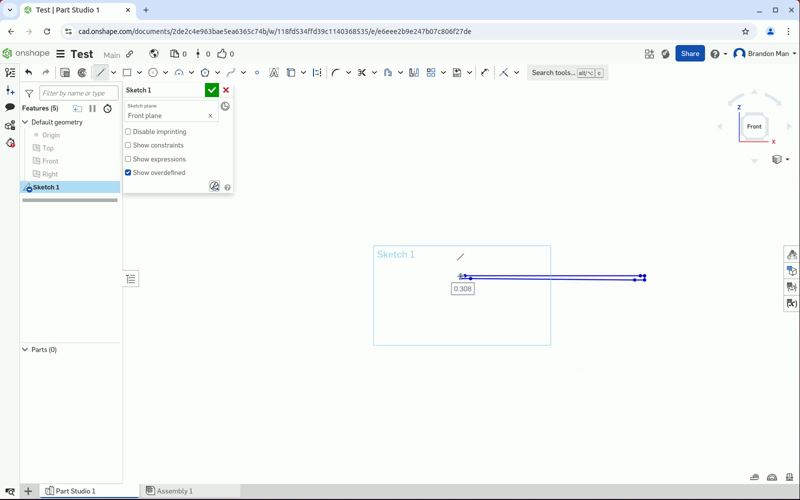
scroll(-6)
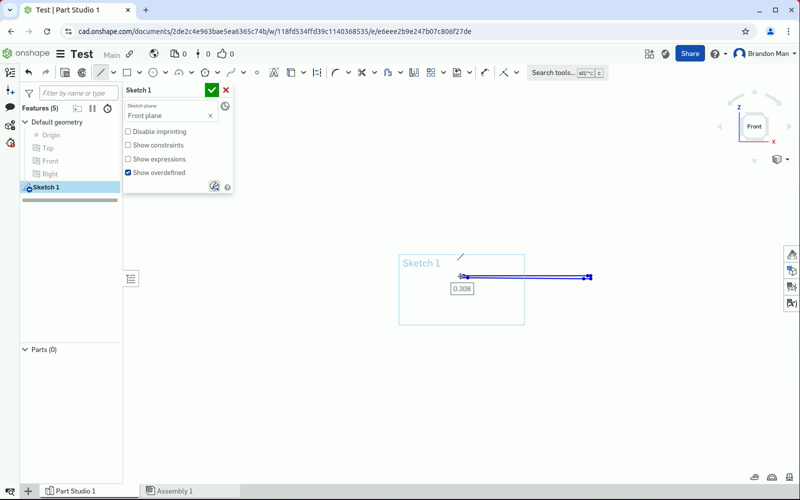
scroll(-6)
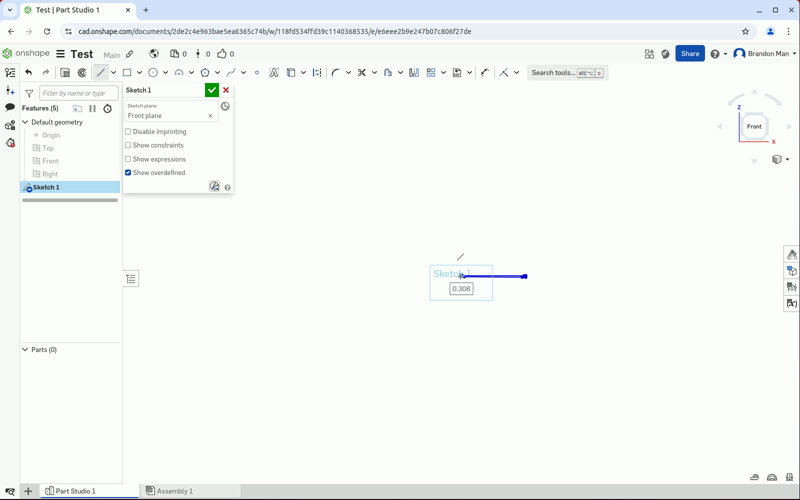
key_up(shift)
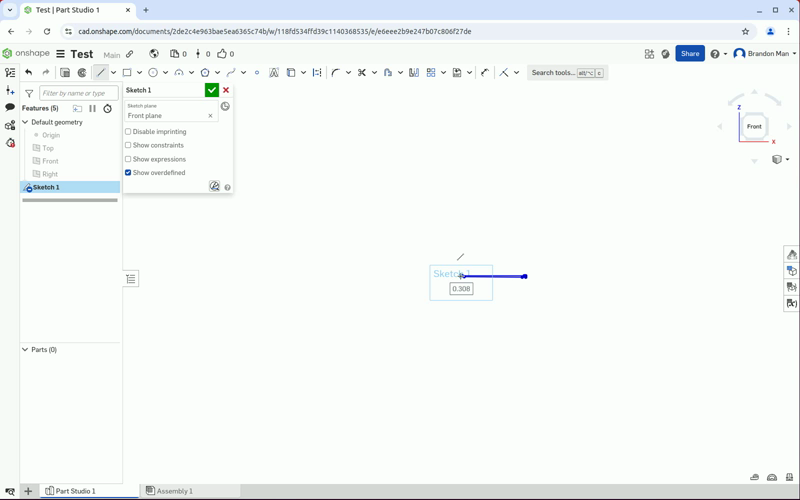
mouse_move(490, 275)
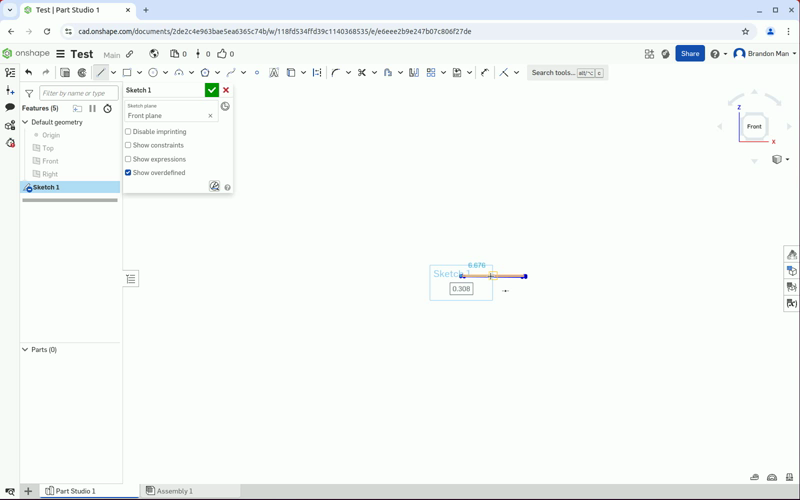
key_down(shift)
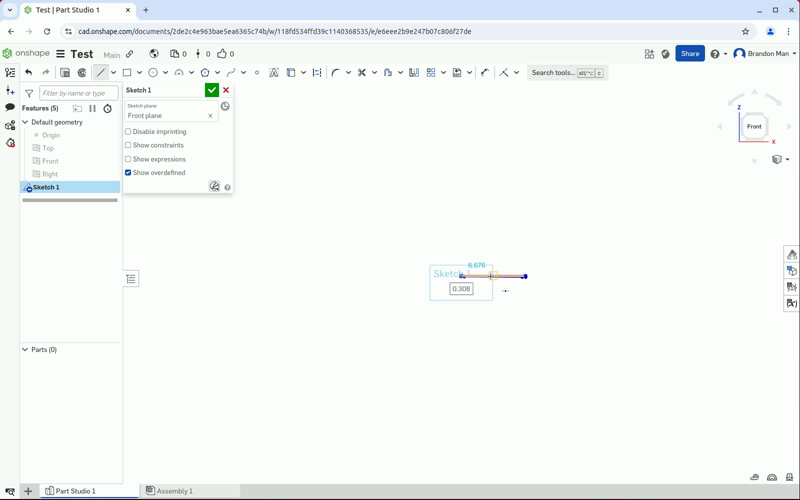
mouse_move(460, 276)
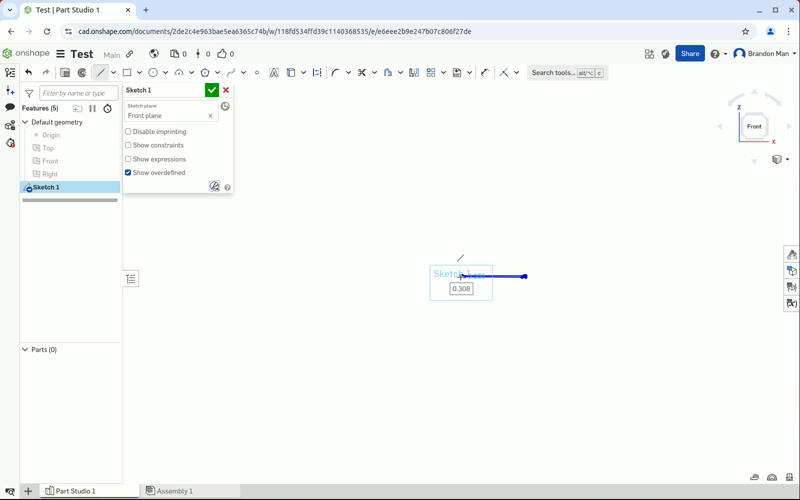
scroll(6)
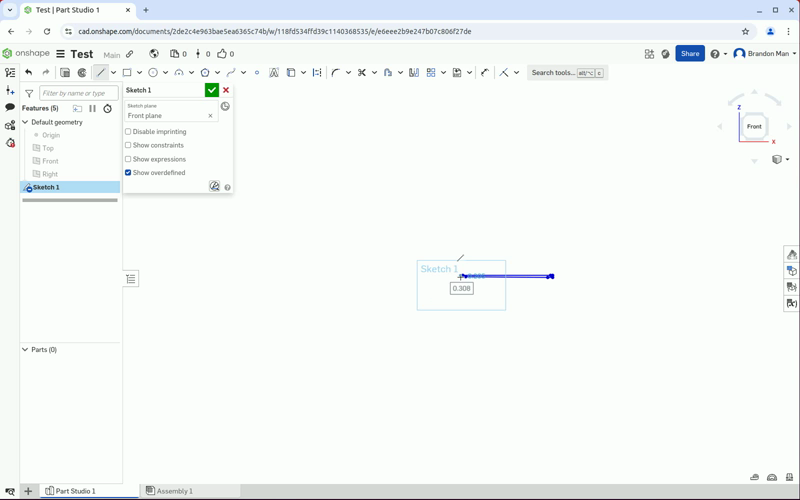
scroll(6)
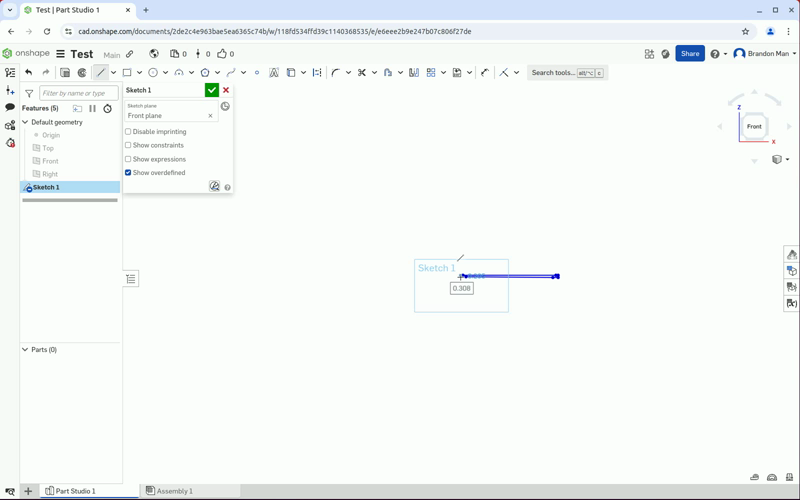
scroll(6)
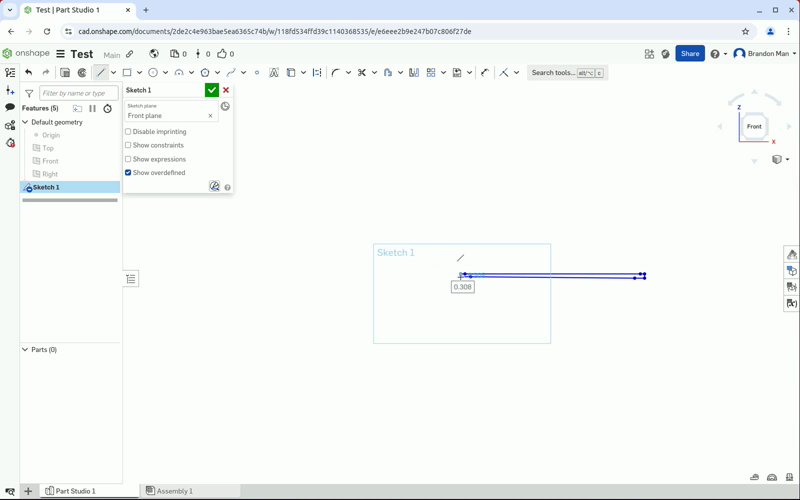
scroll(6)
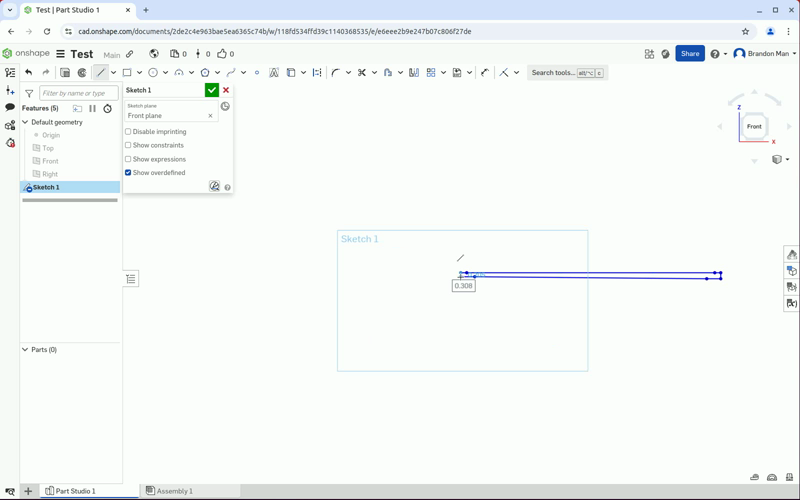
scroll(6)
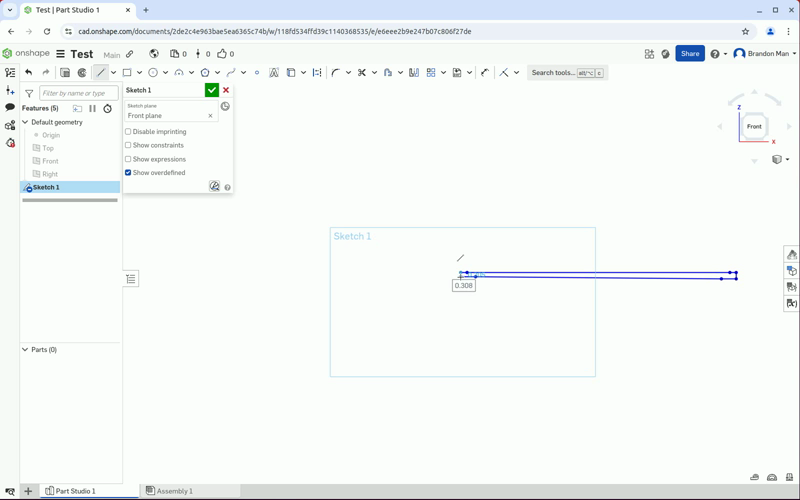
scroll(6)
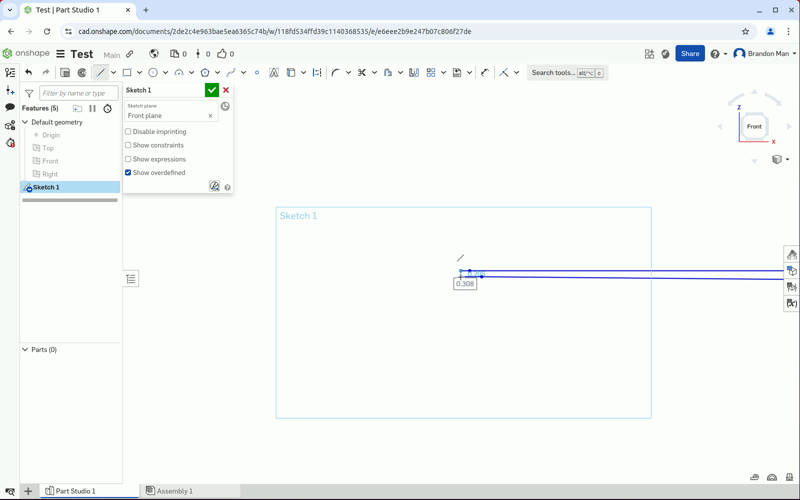
scroll(6)
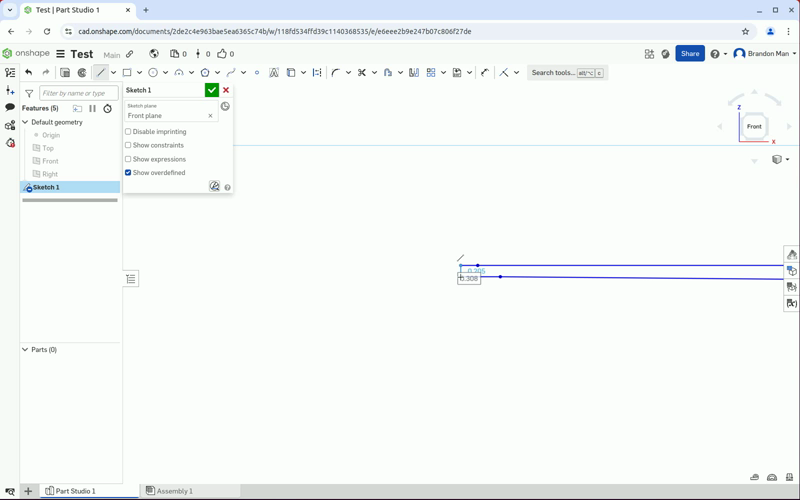
key_up(shift)
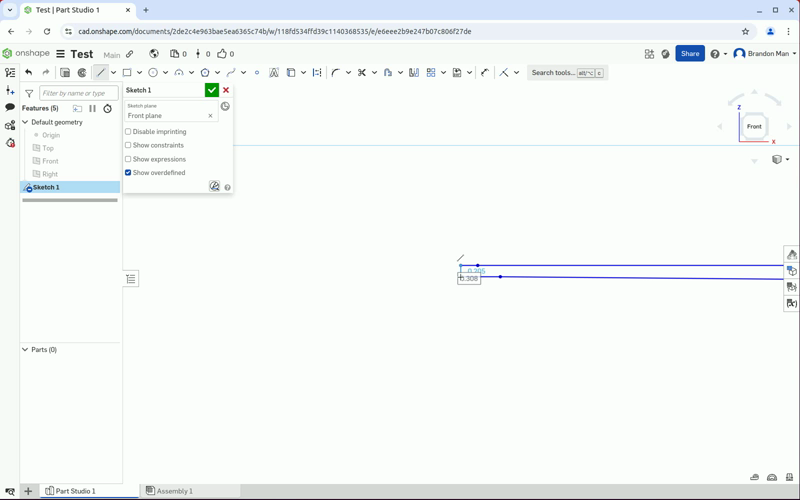
click(460, 276)
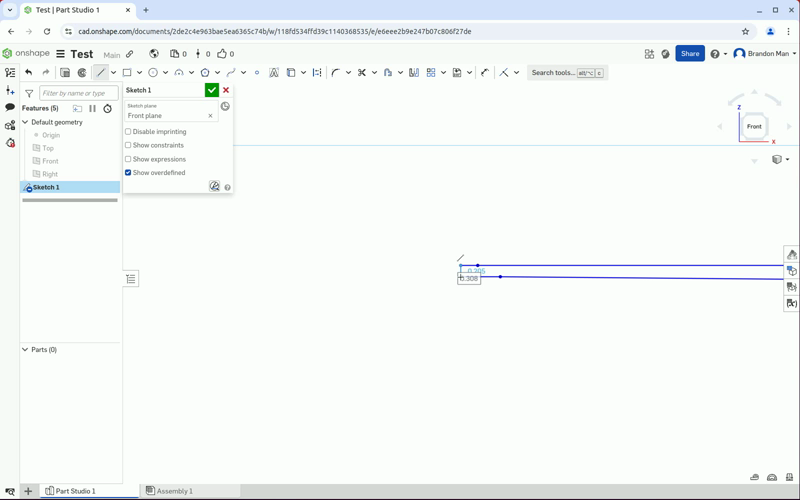
scroll(-6)
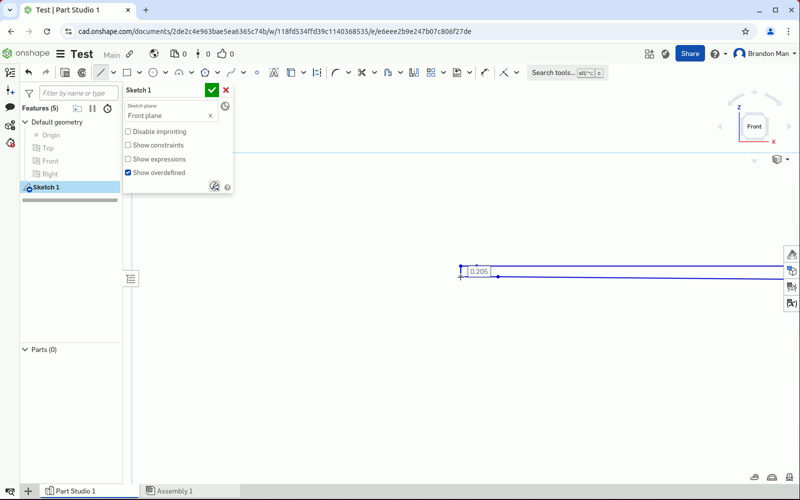
scroll(-6)
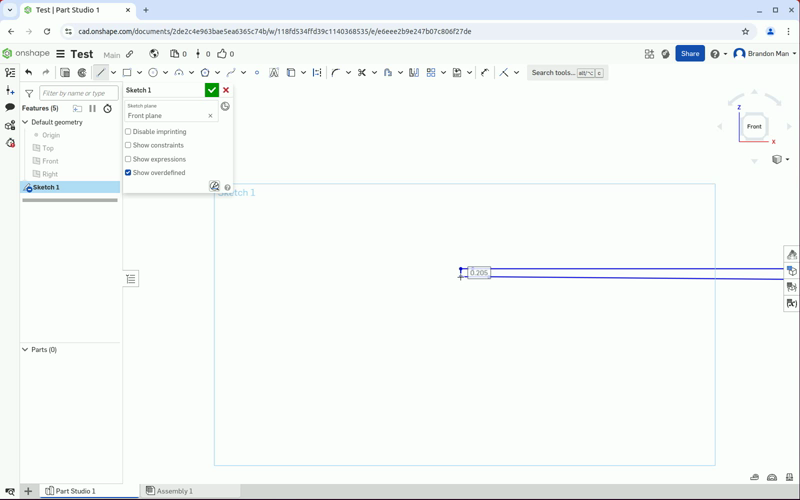
scroll(-6)
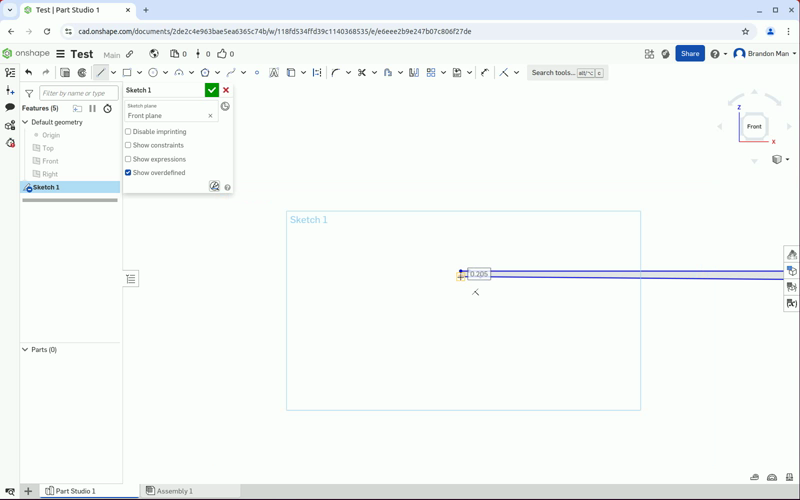
scroll(-6)
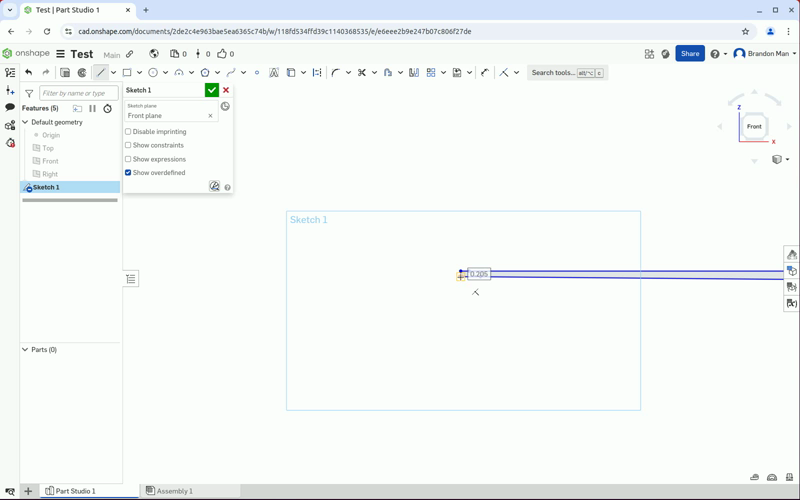
scroll(-6)
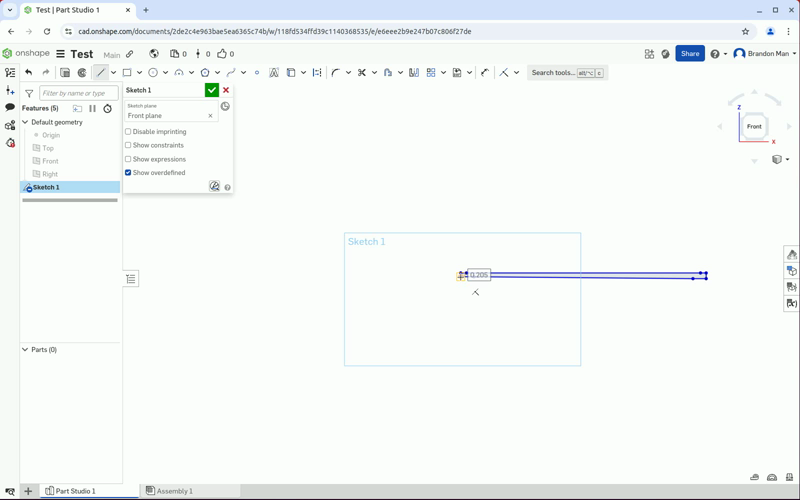
scroll(-6)
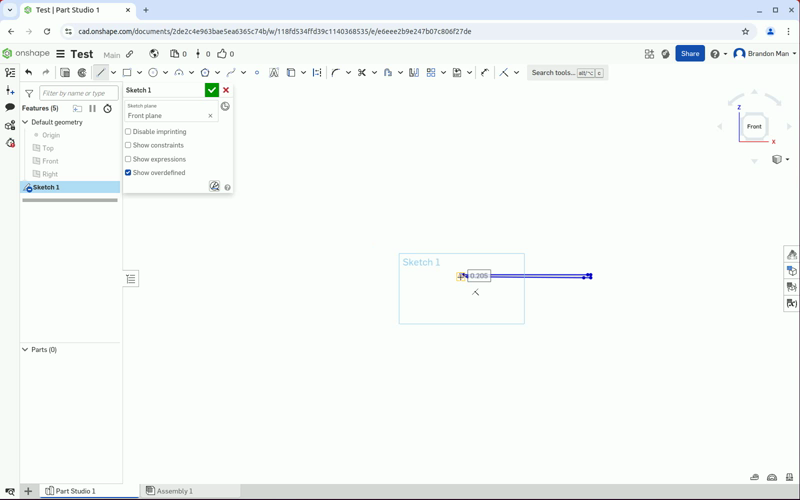
scroll(-6)
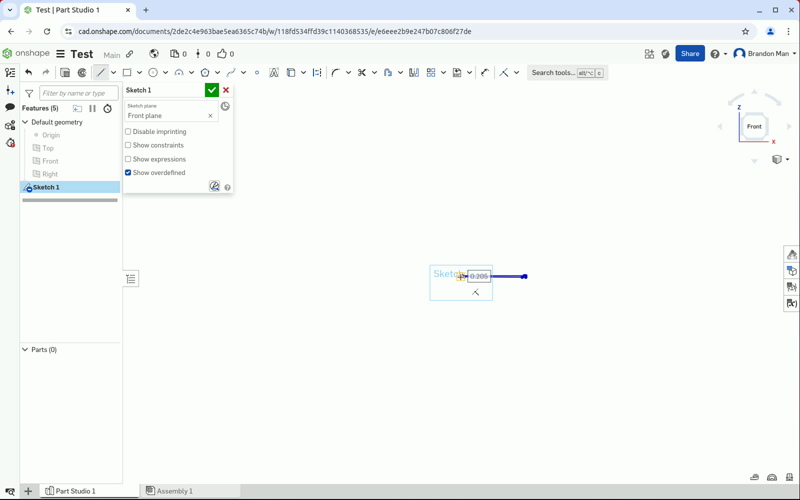
key(esc)
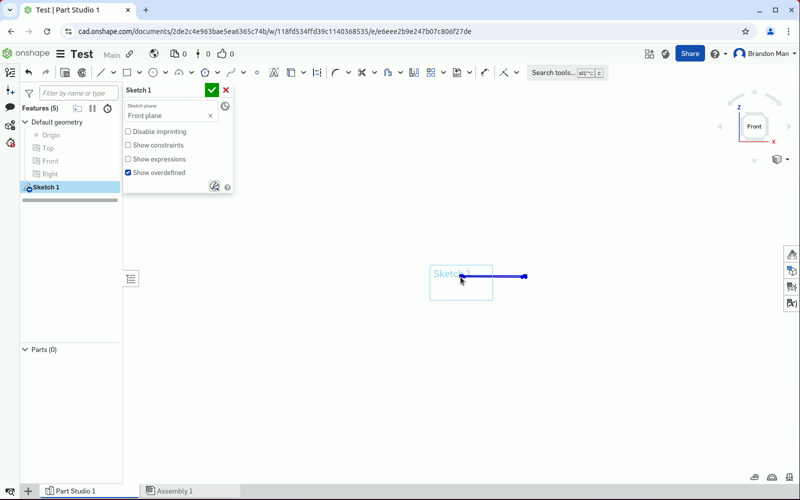
mouse_move(506, 276)
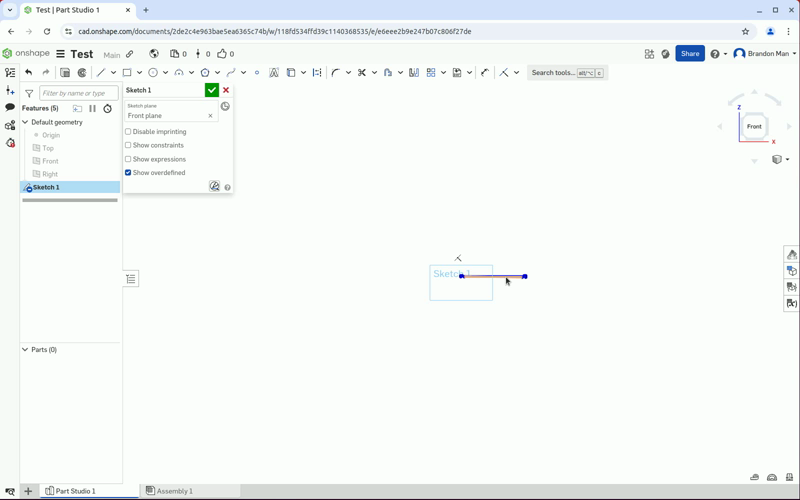
scroll(6)
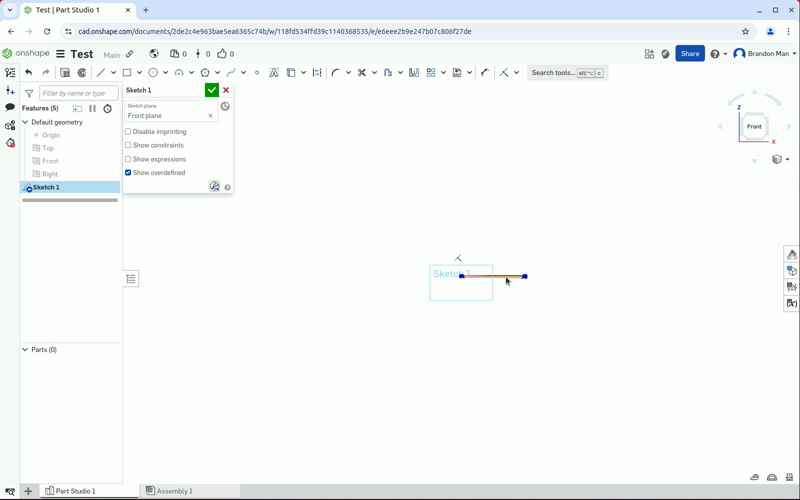
scroll(6)
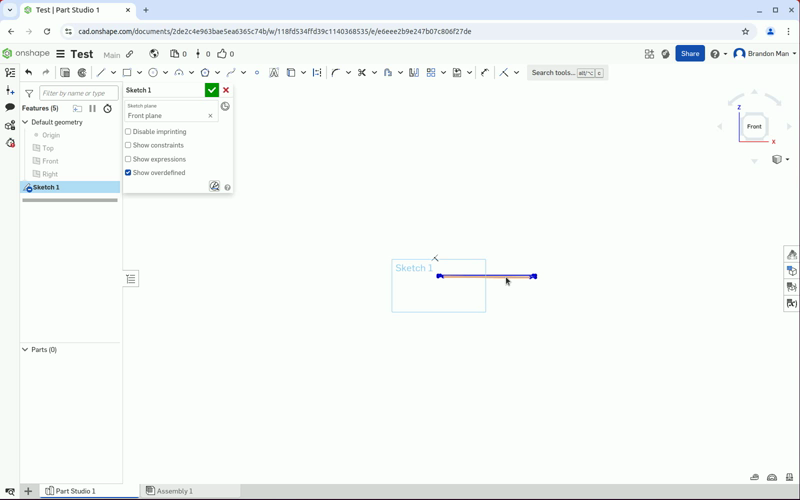
scroll(6)
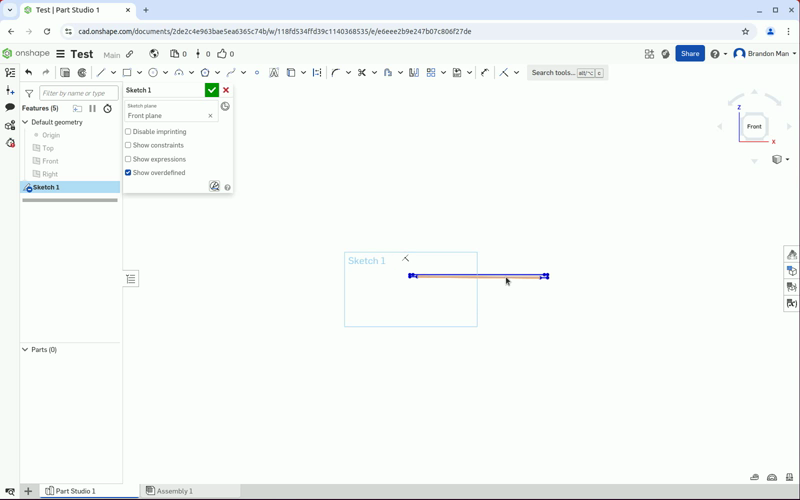
scroll(6)
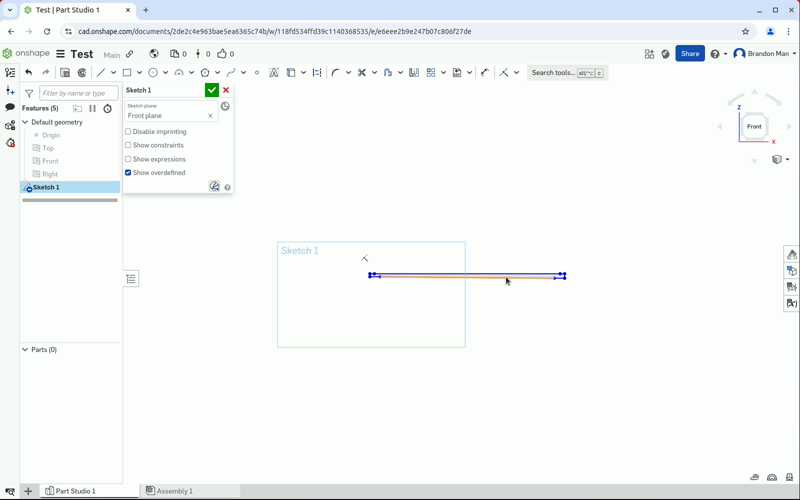
scroll(6)
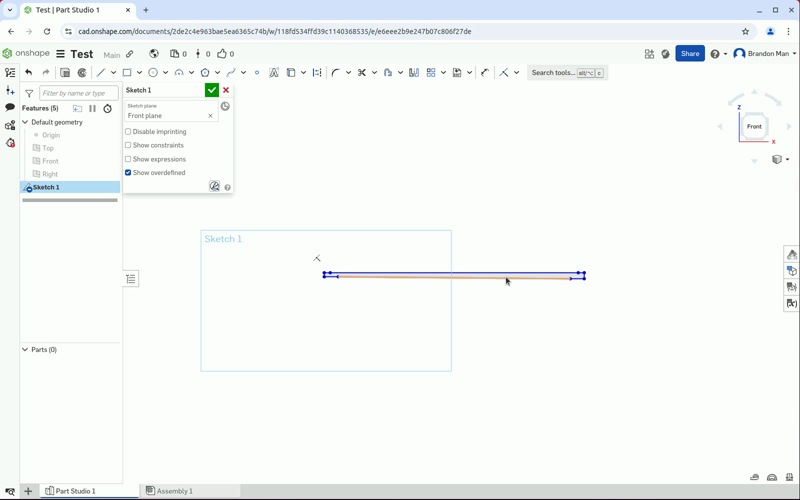
scroll(6)
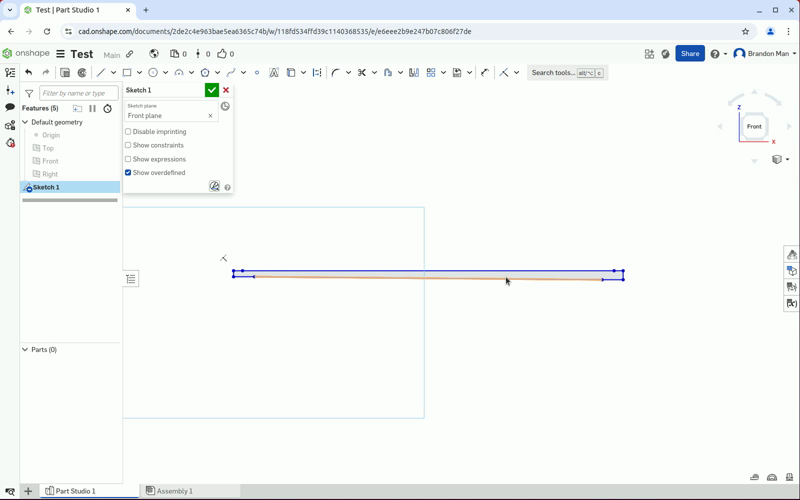
scroll(6)
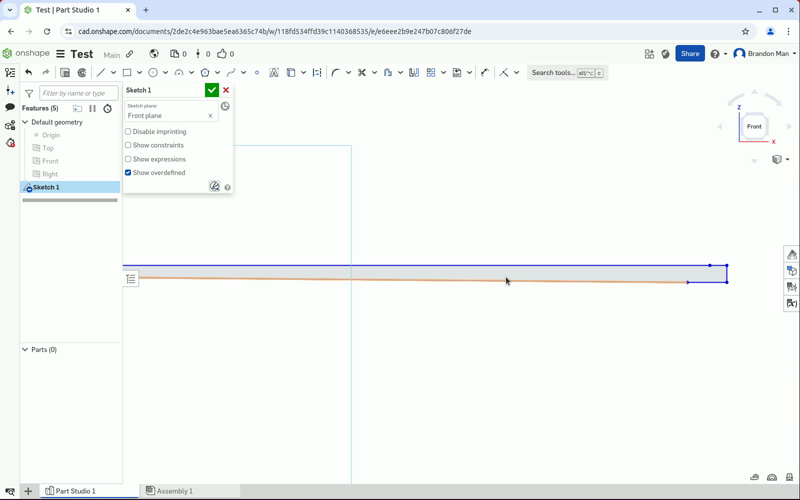
click(506, 276)
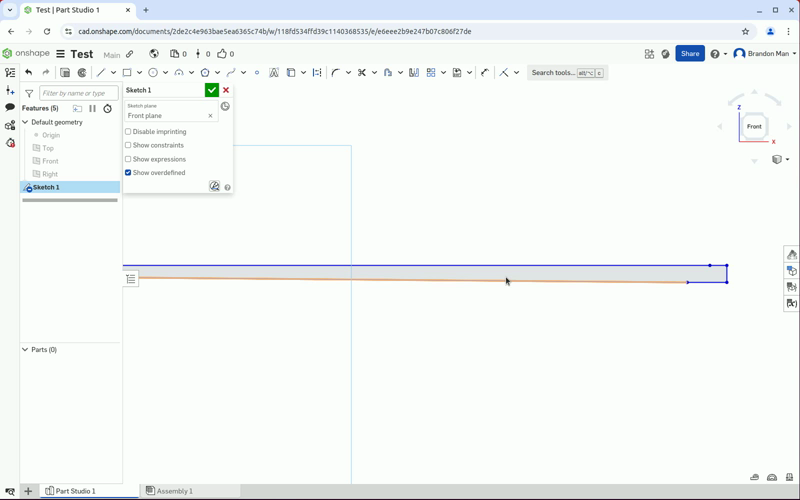
scroll(-6)
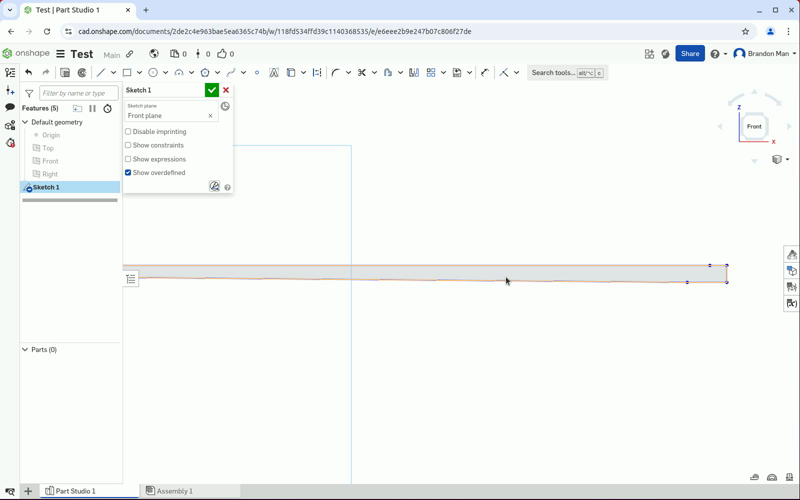
scroll(-6)
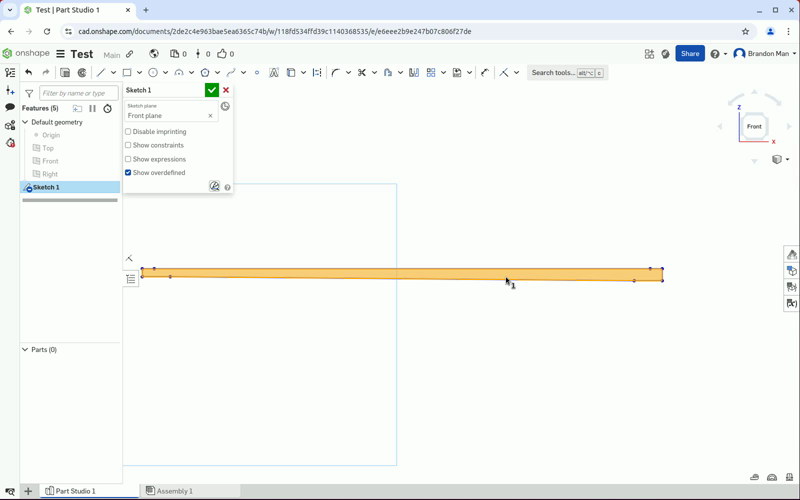
scroll(-6)
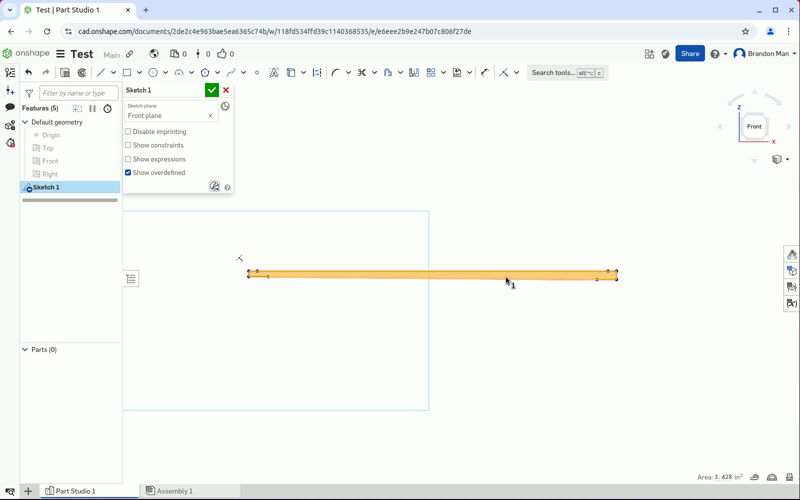
scroll(-6)
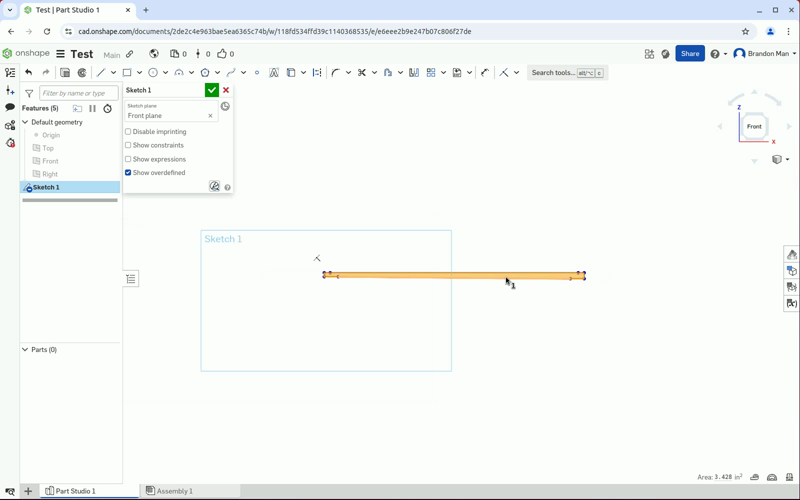
scroll(-6)
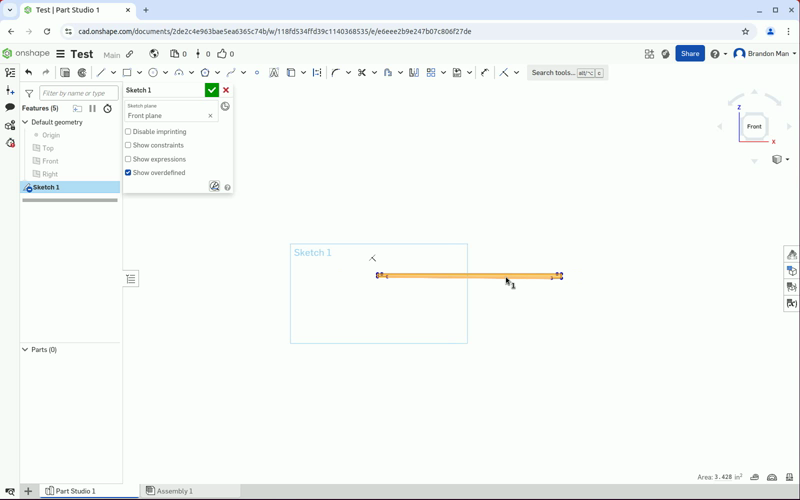
scroll(-6)
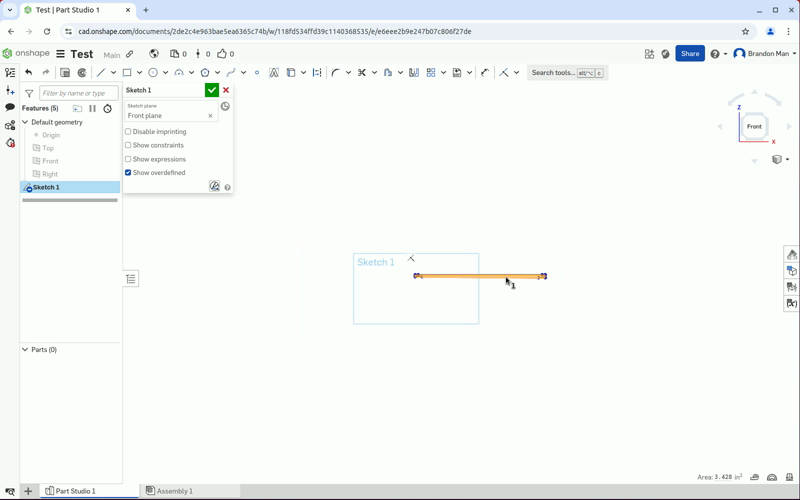
scroll(-6)
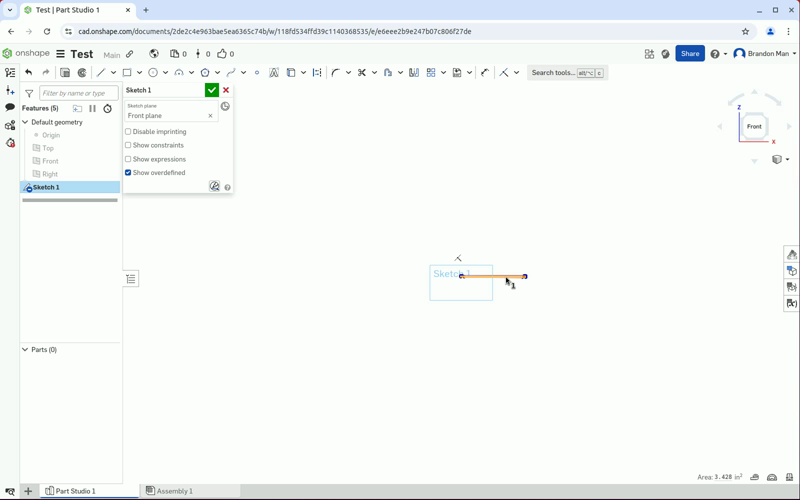
mouse_move(73, 352)
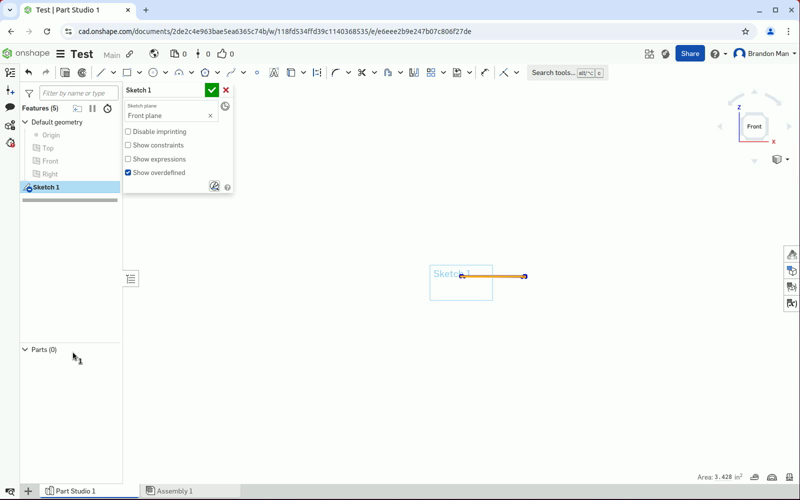
key(shift+y)
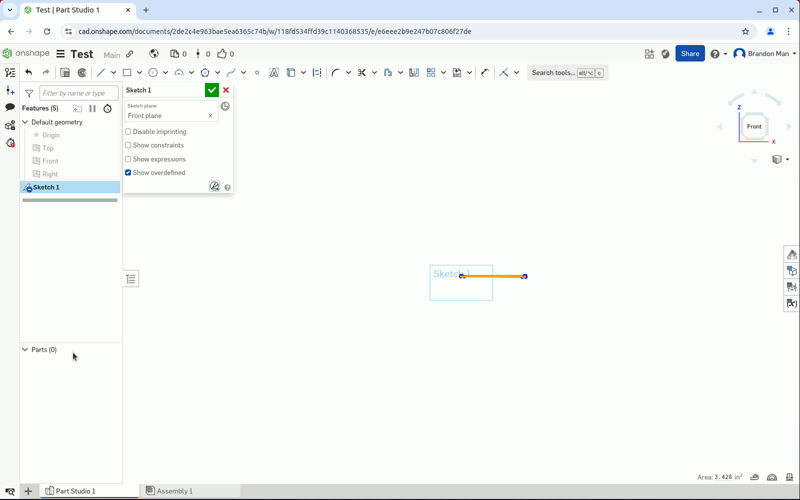
key(shift+e)
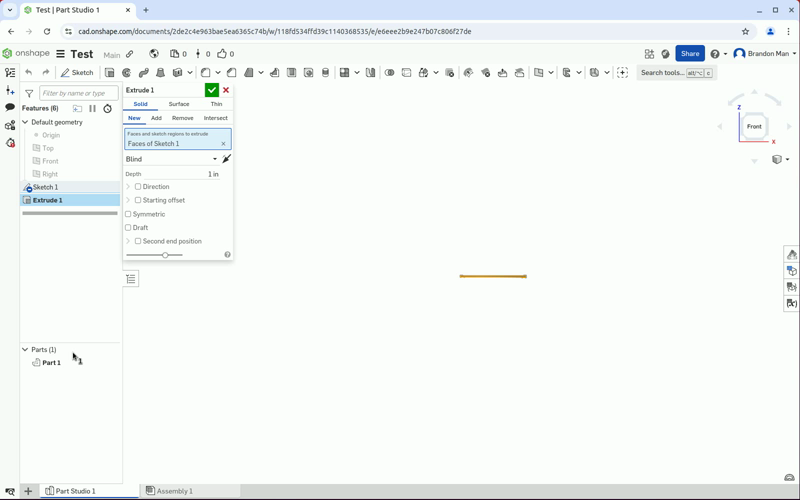
mouse_move(143, 106)
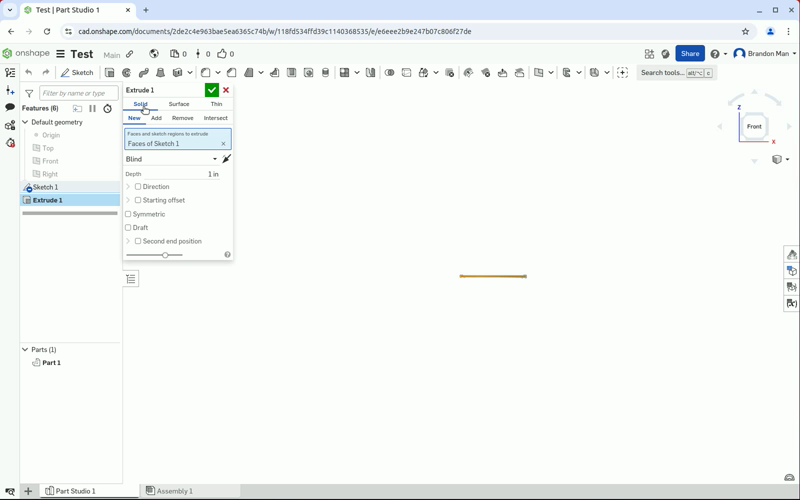
click(143, 106)
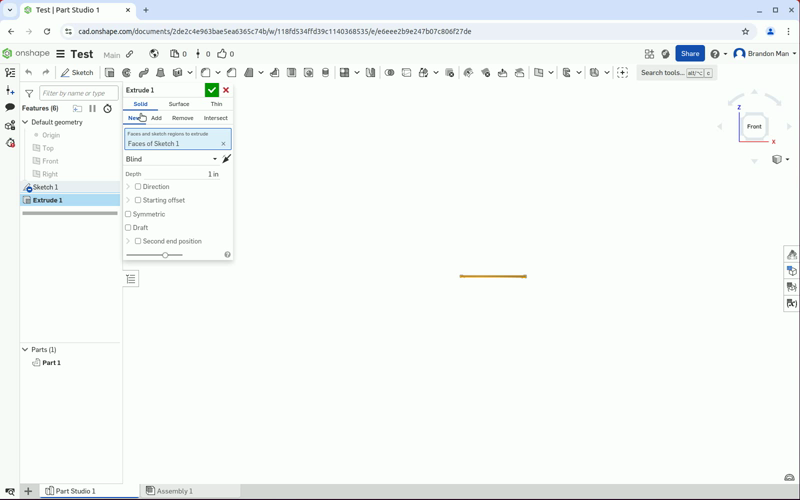
mouse_move(137, 120)
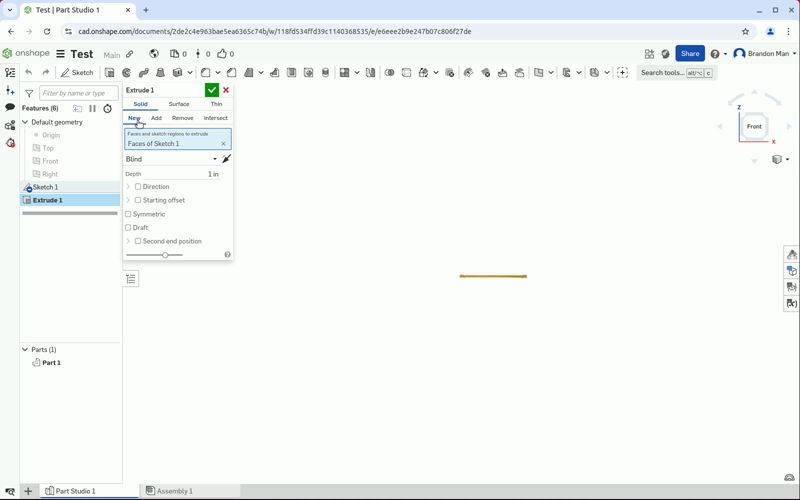
click(137, 120)
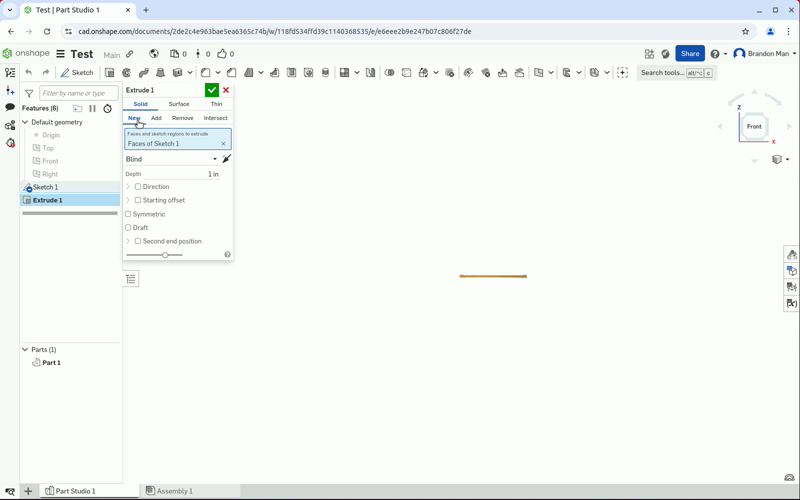
key(tab, 4)
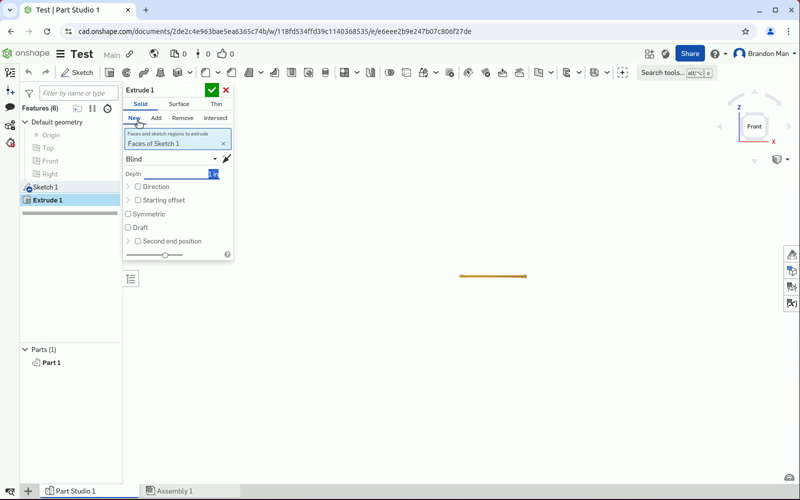
text(7.221)
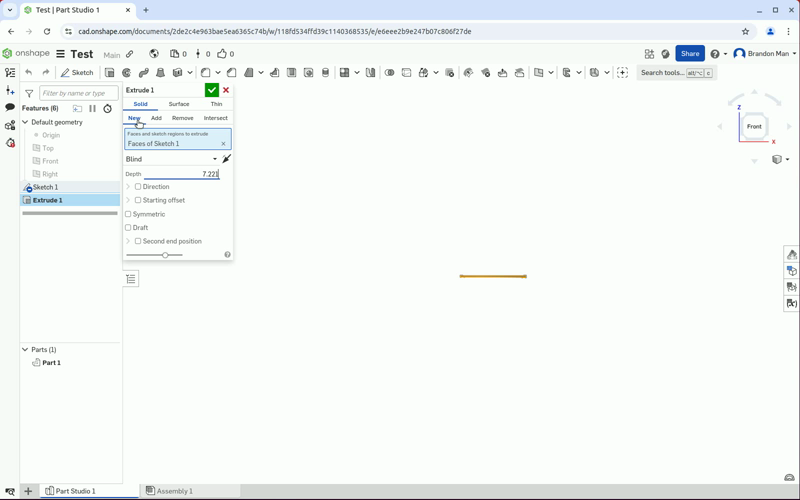
key(enter)
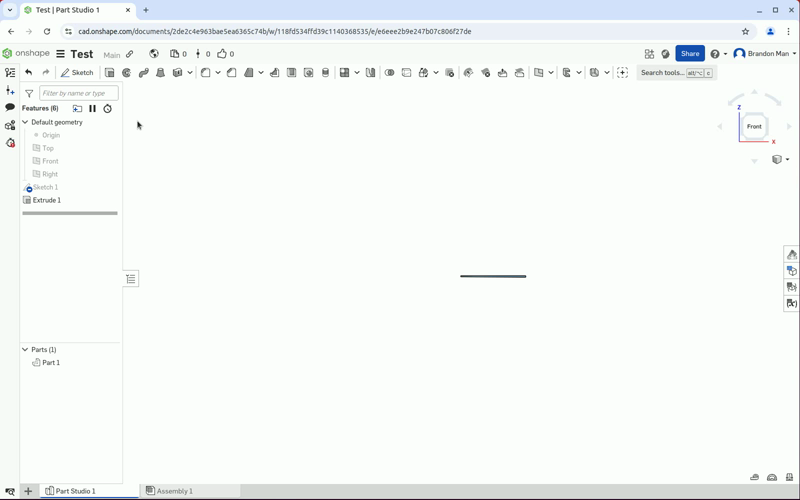
key(shift+h)
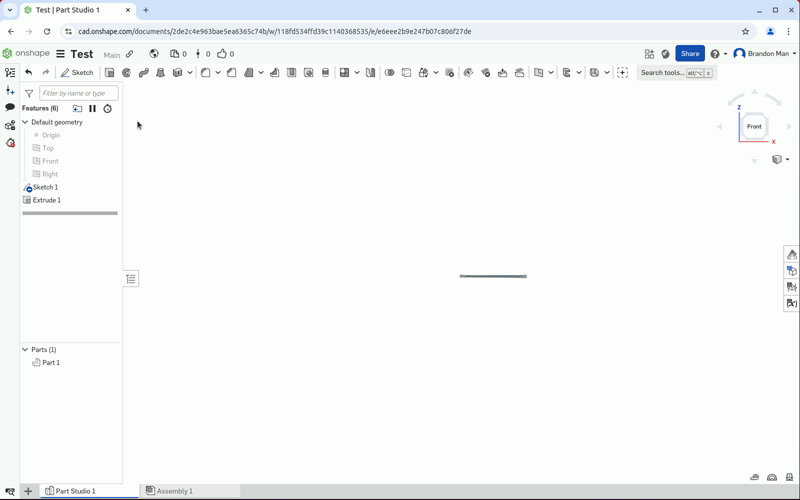
key(shift+h)
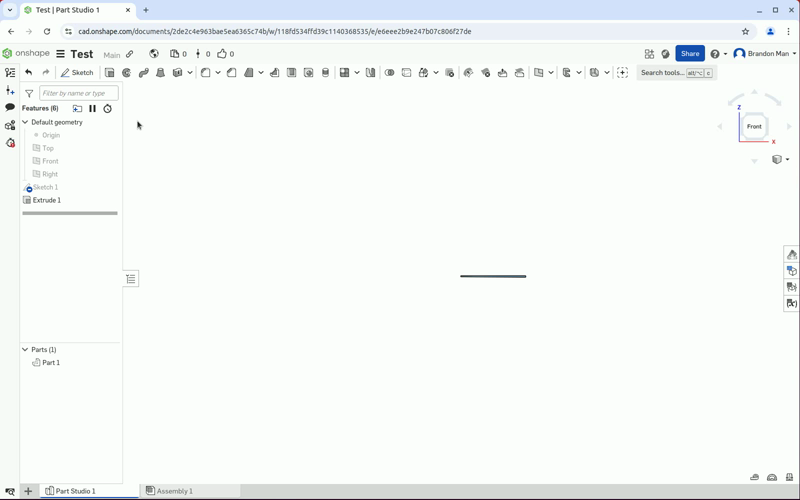
mouse_move(73, 189)
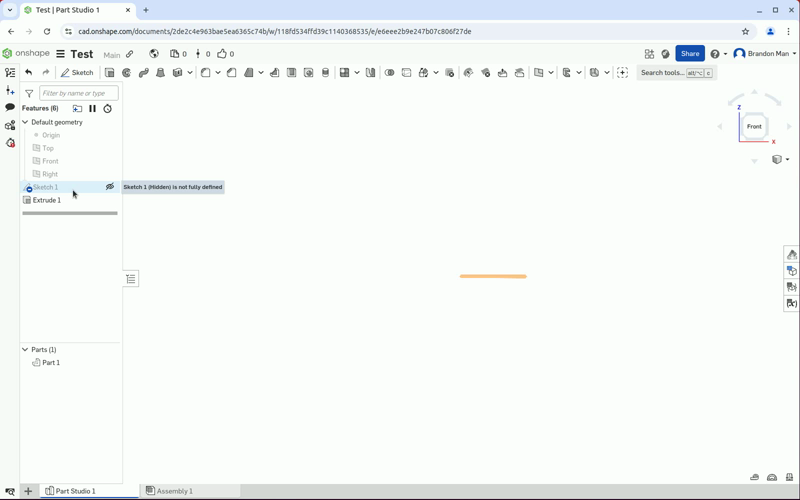
click(73, 189)
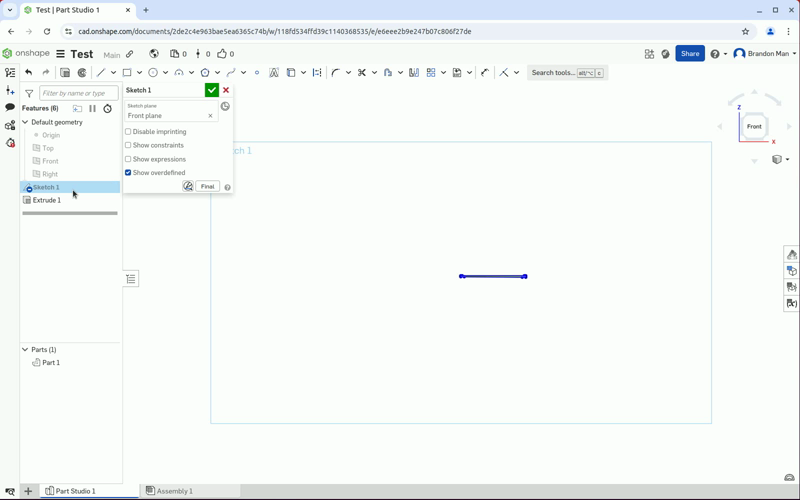
mouse_move(229, 92)
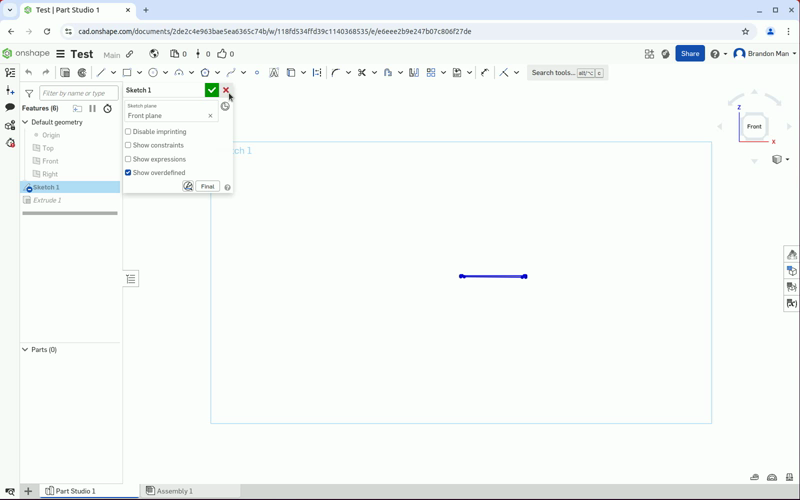
click(229, 92)
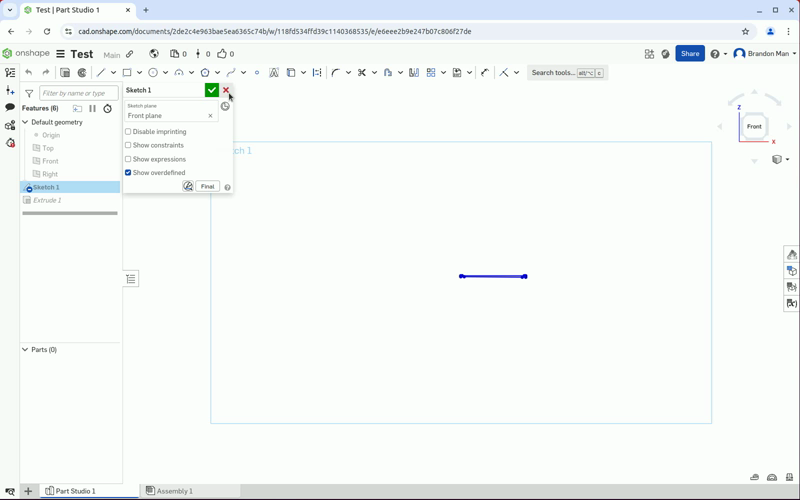
key(shift+s)
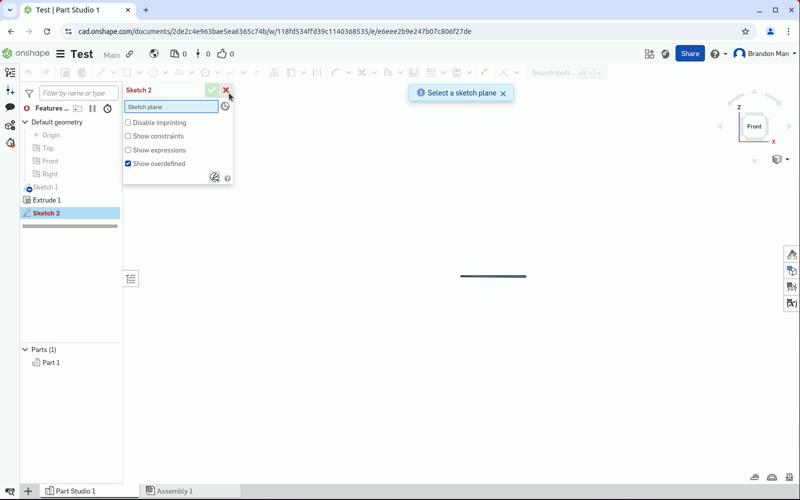
mouse_move(73, 163)
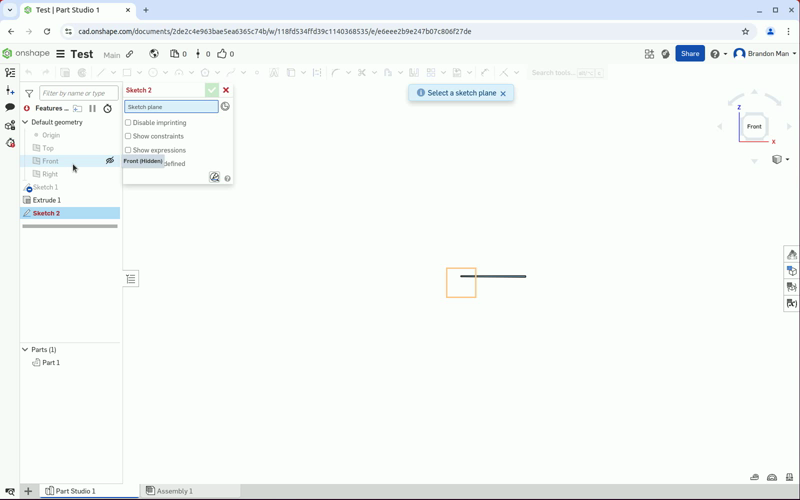
click(73, 163)
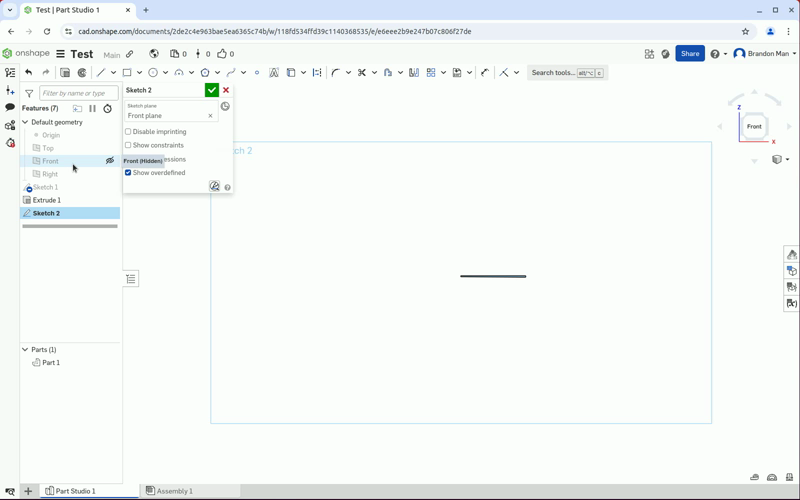
mouse_move(73, 352)
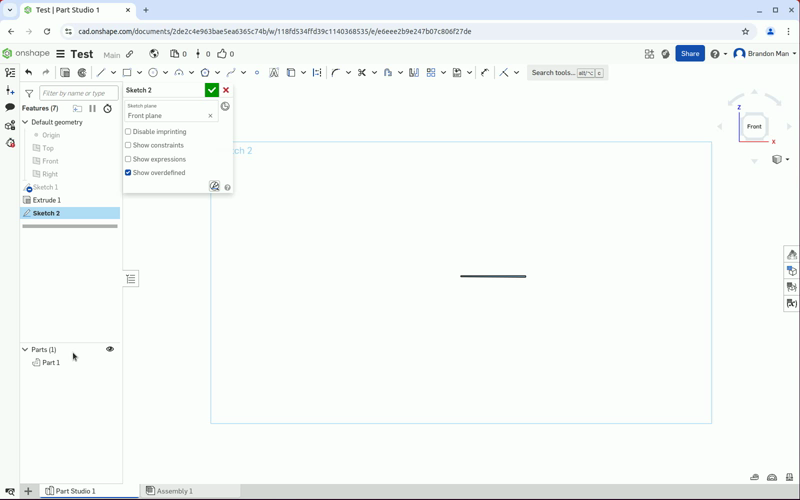
key(y)
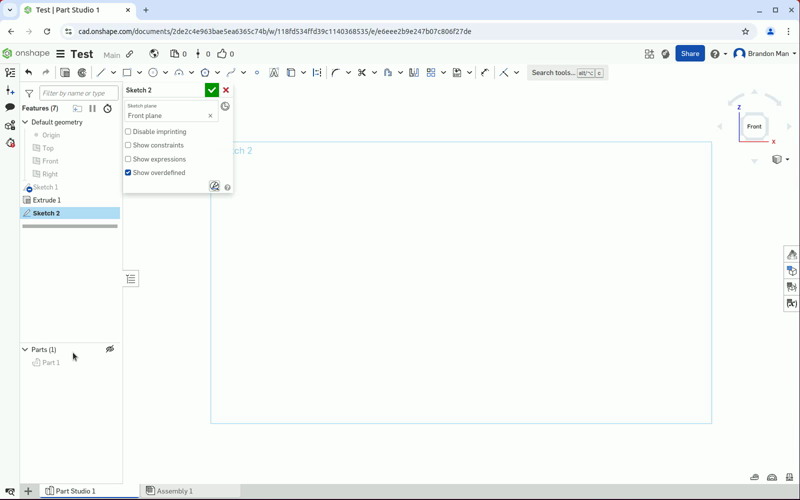
key(l)
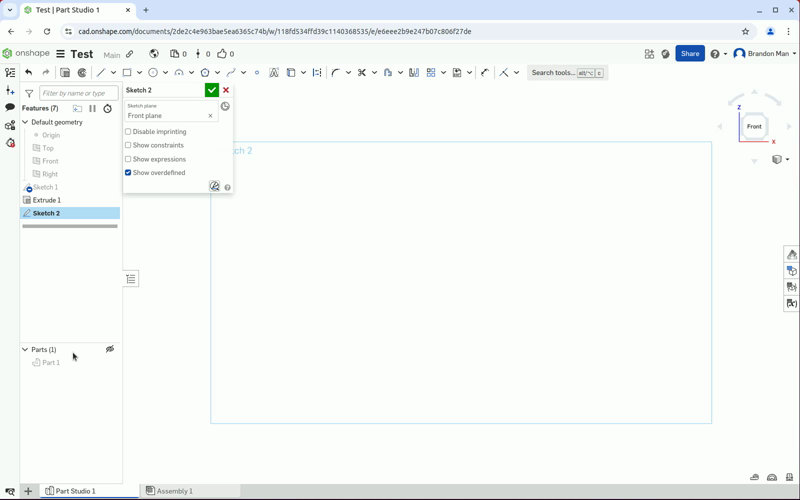
key_down(shift)
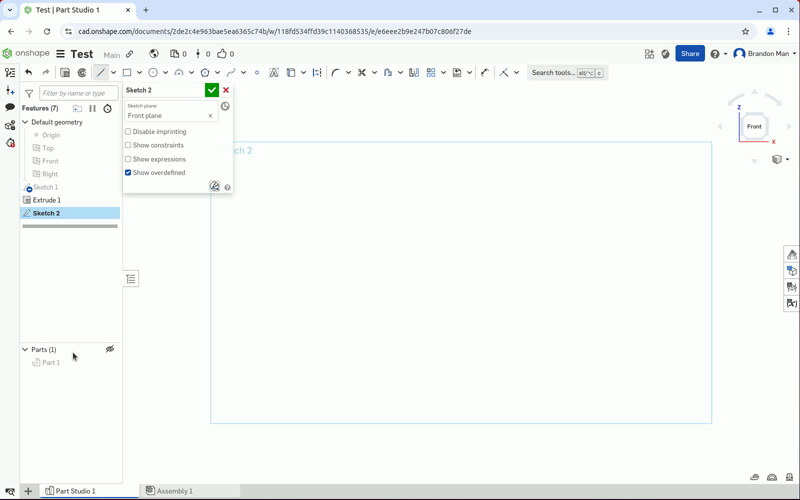
mouse_move(524, 274)
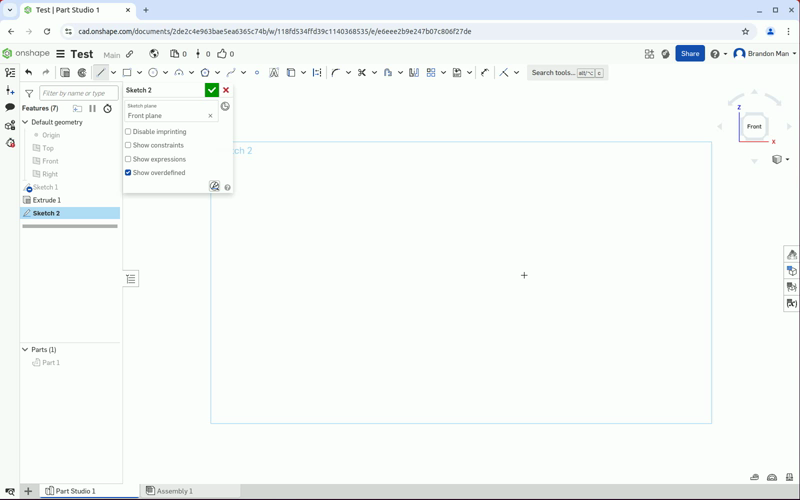
click(524, 274)
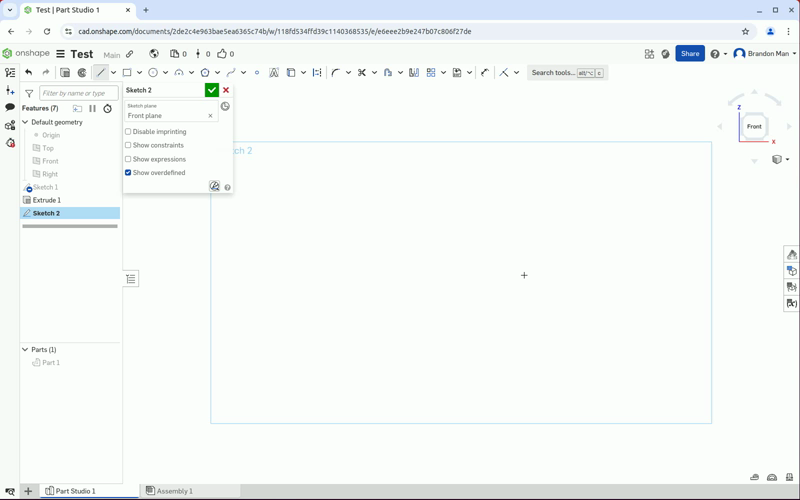
key_up(shift)
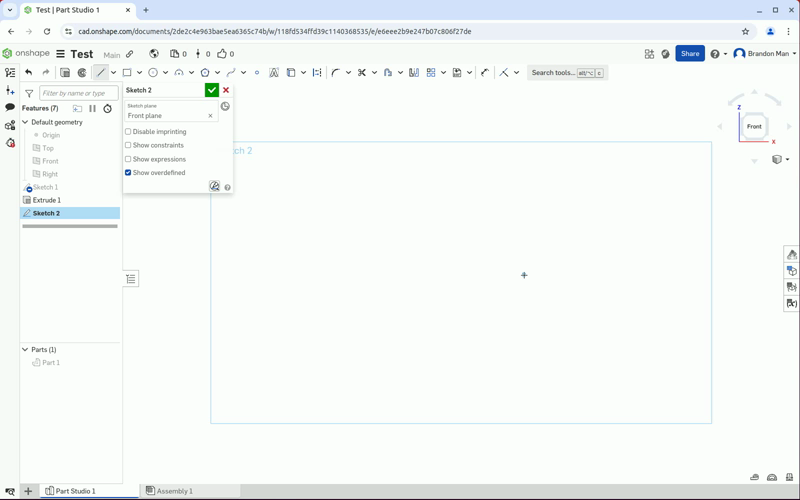
key_down(shift)
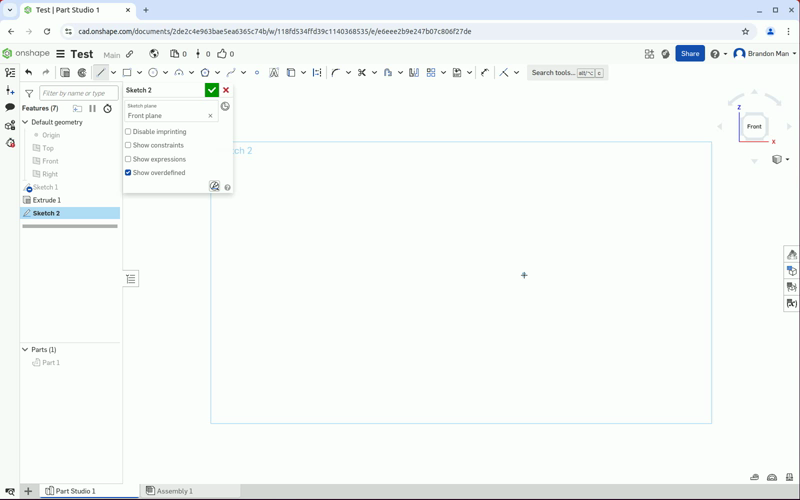
mouse_move(554, 274)
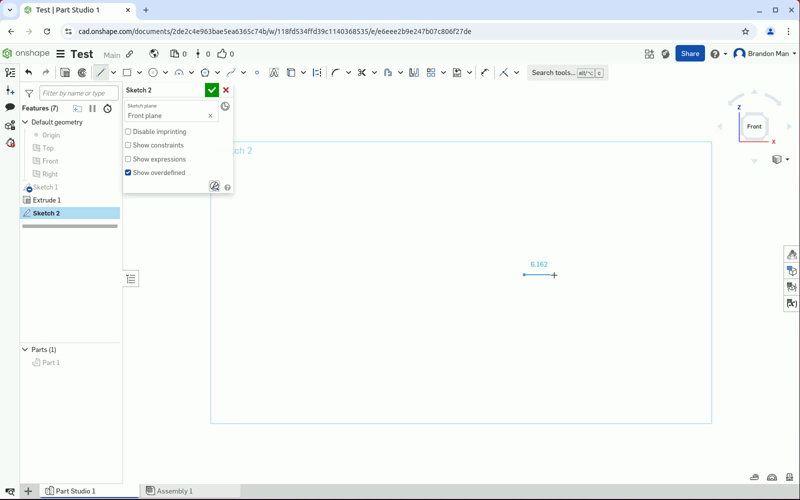
mouse_move(525, 274)
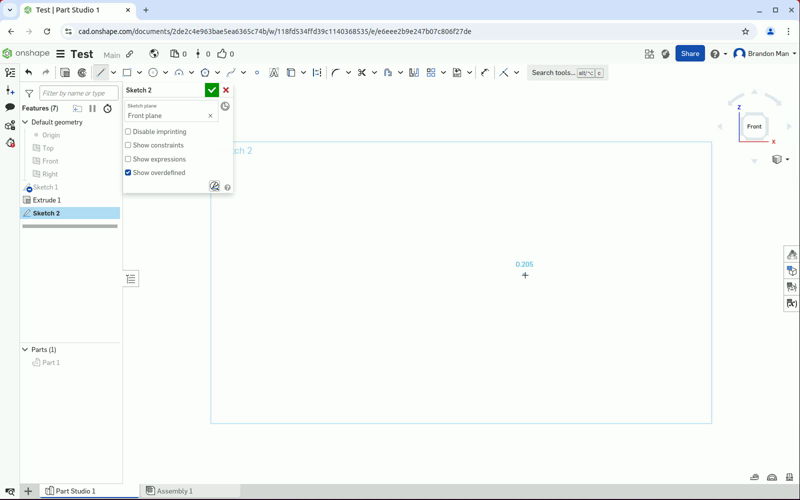
scroll(6)
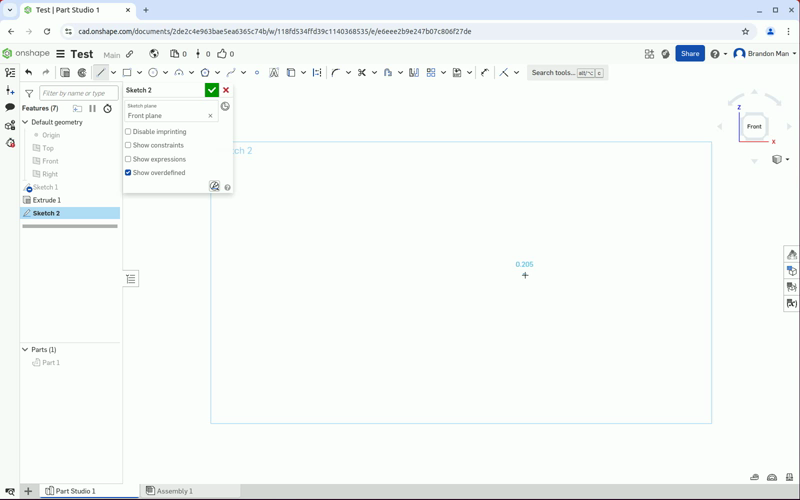
scroll(6)
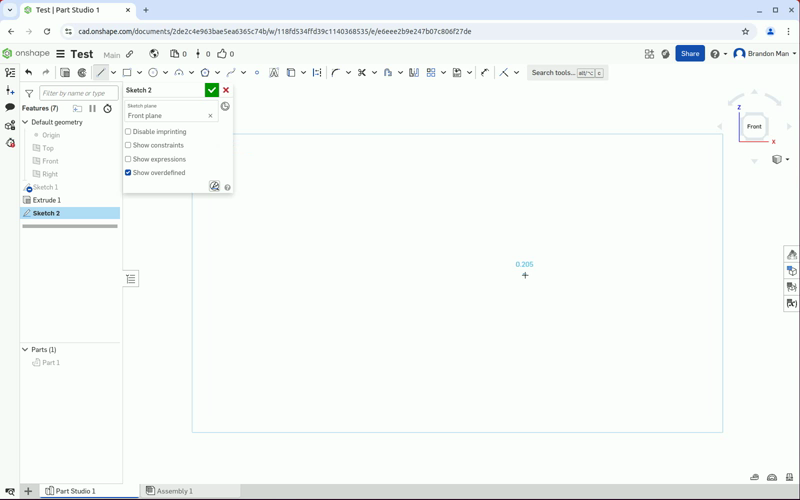
scroll(6)
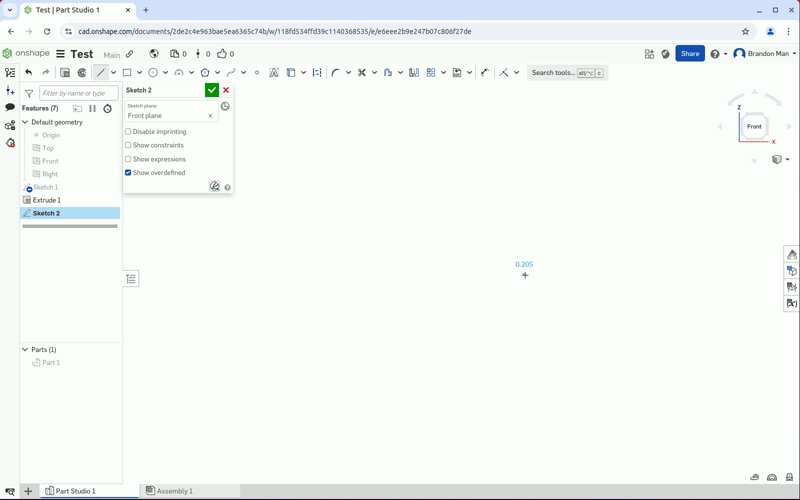
scroll(6)
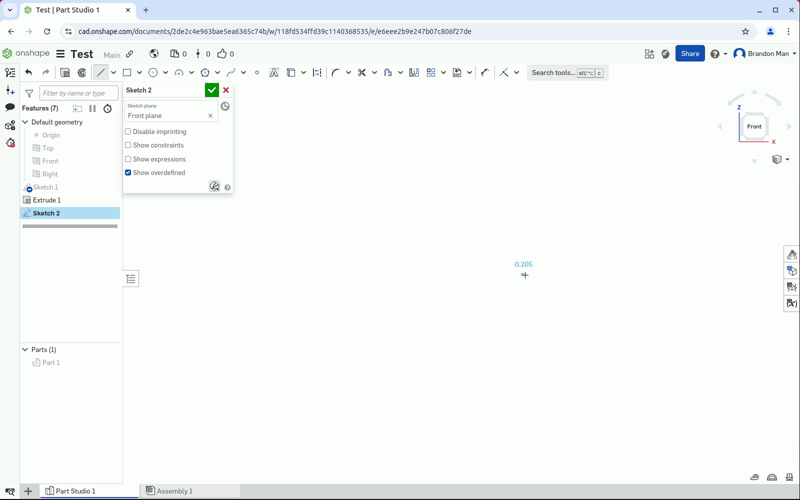
scroll(6)
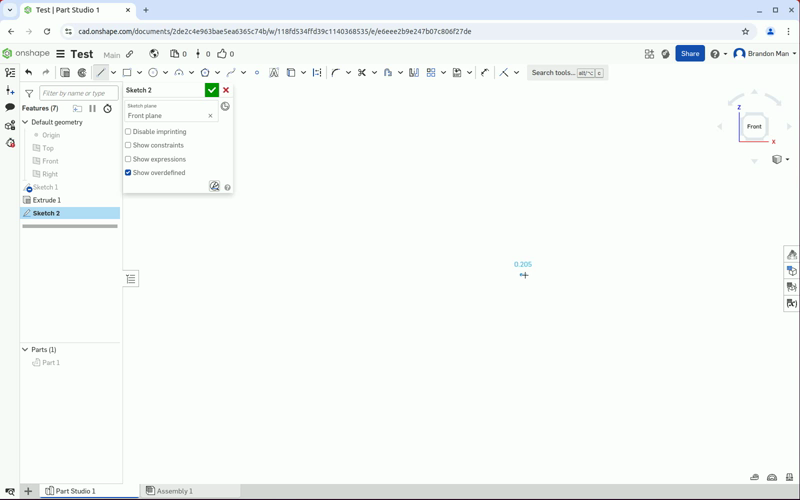
scroll(6)
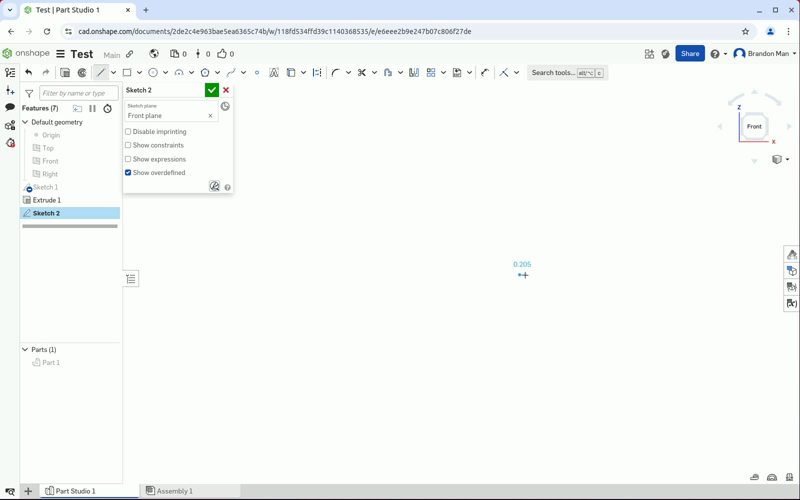
scroll(6)
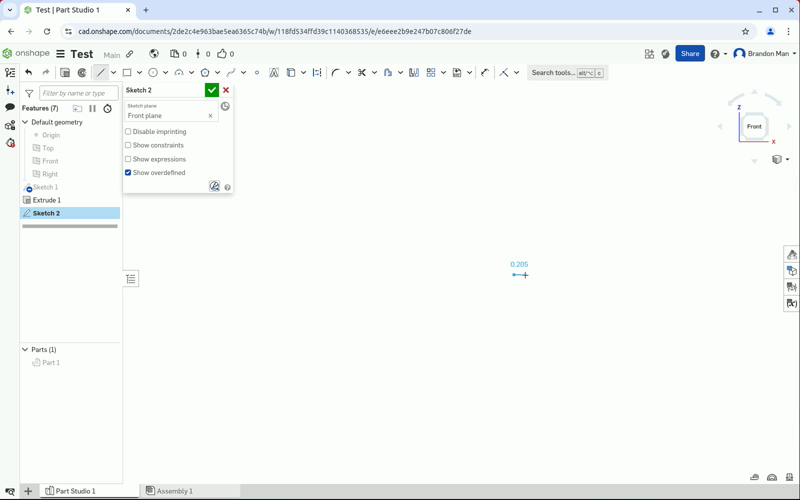
click(525, 274)
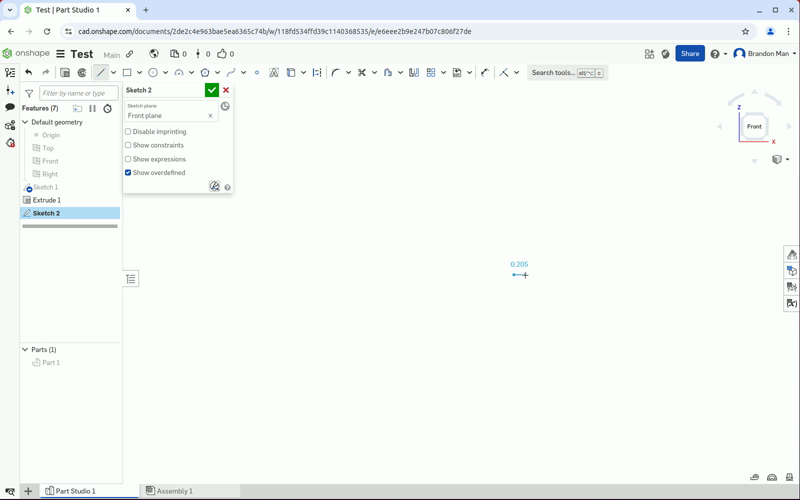
scroll(-6)
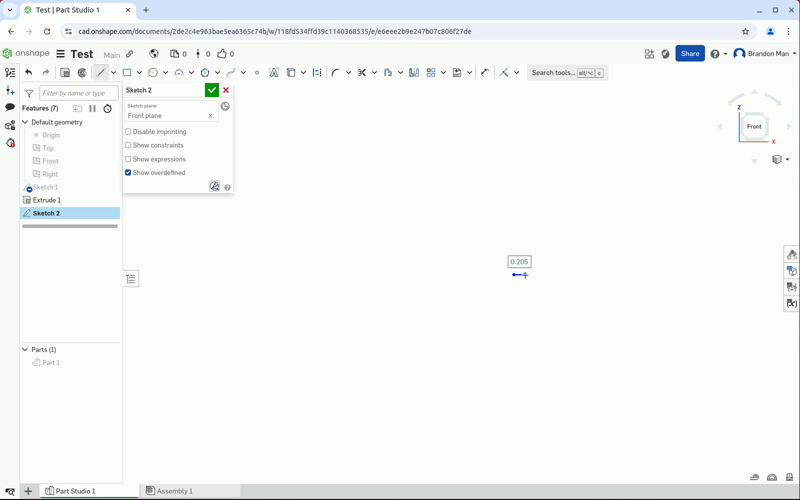
scroll(-6)
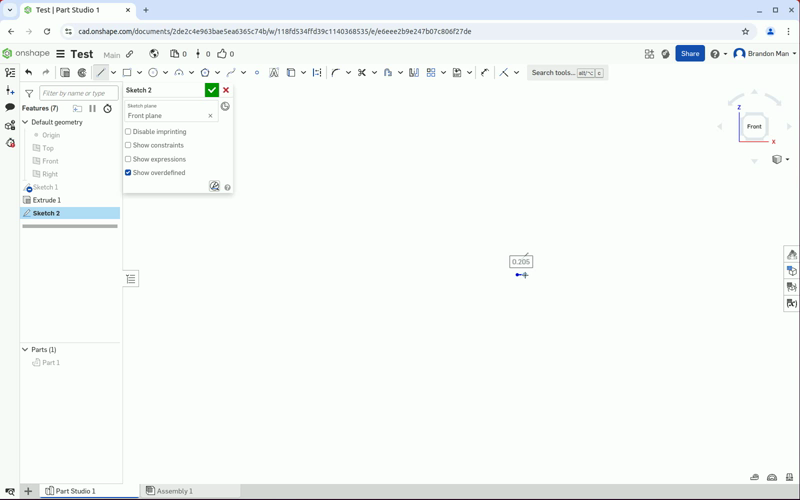
scroll(-6)
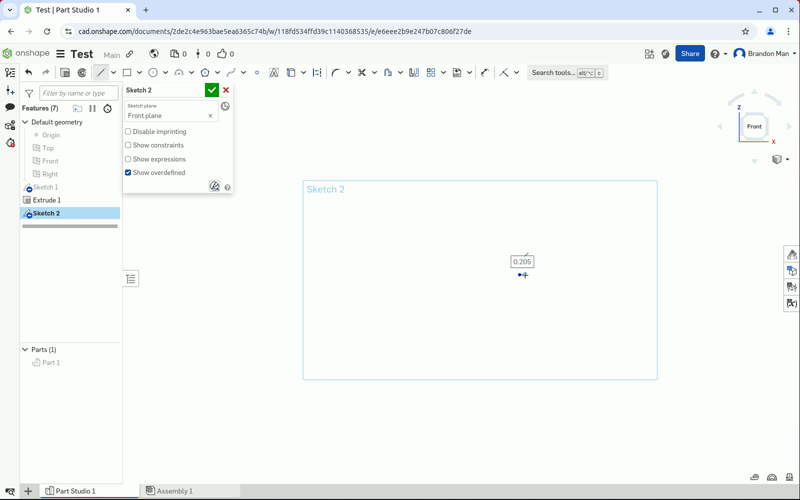
scroll(-6)
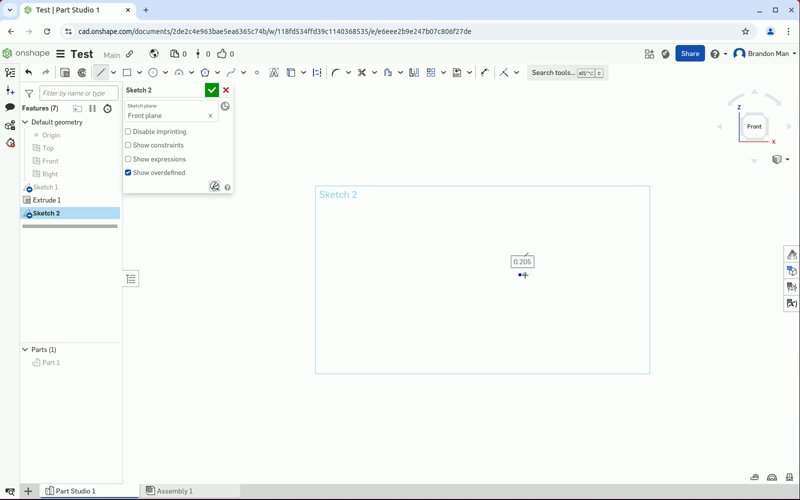
scroll(-6)
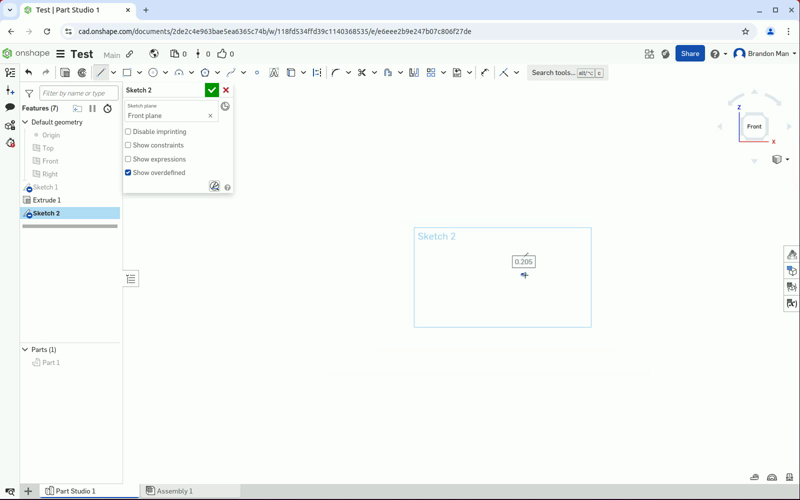
scroll(-6)
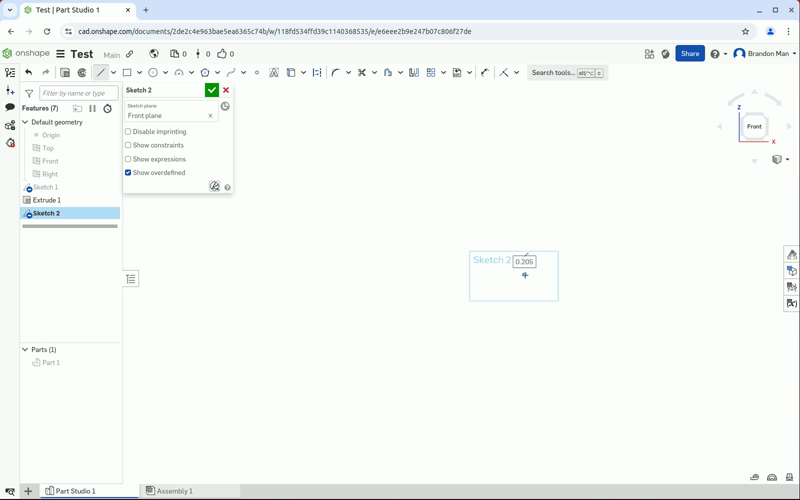
scroll(-6)
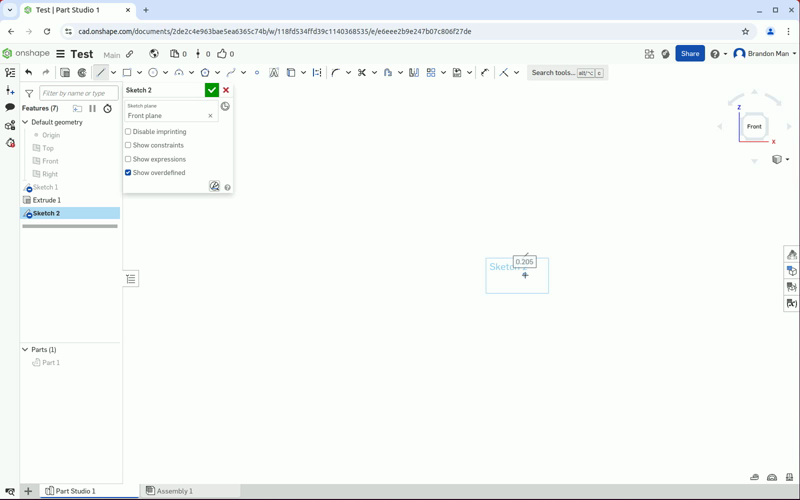
key_up(shift)
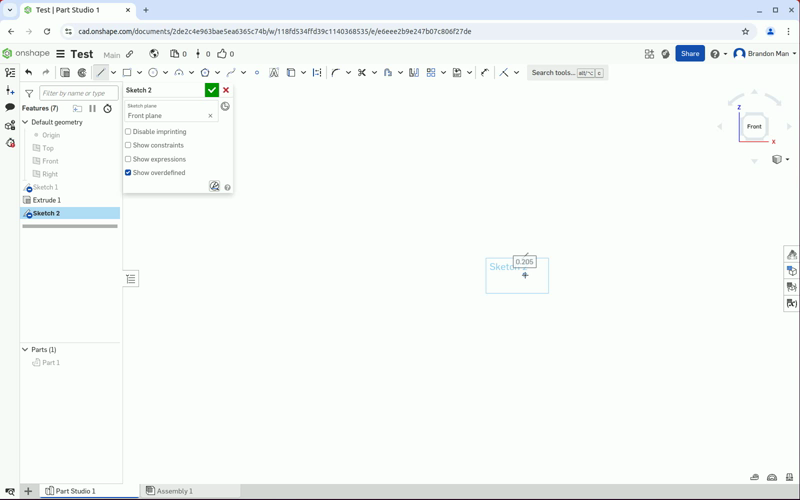
key_down(shift)
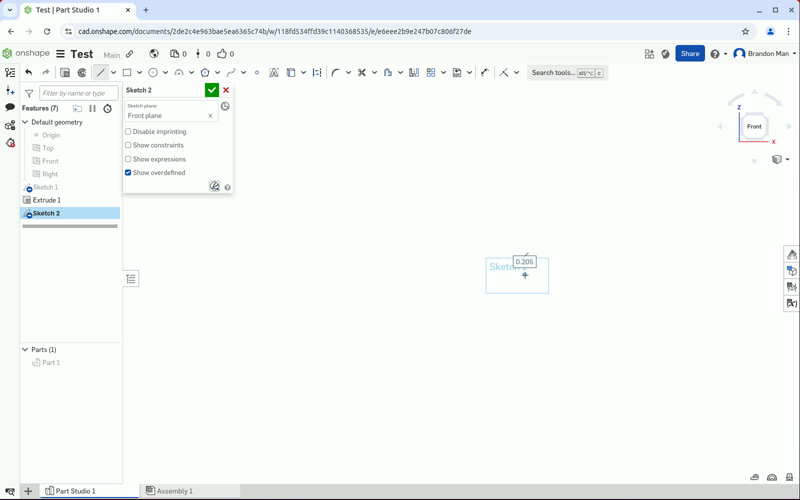
mouse_move(525, 171)
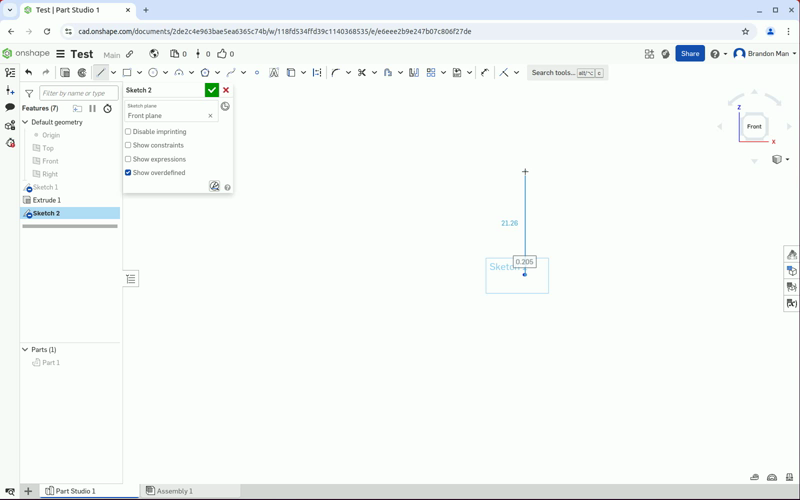
click(525, 171)
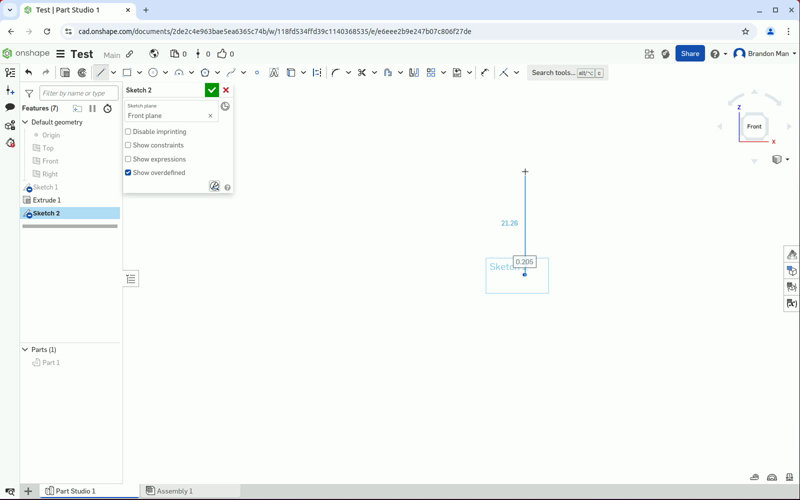
key_up(shift)
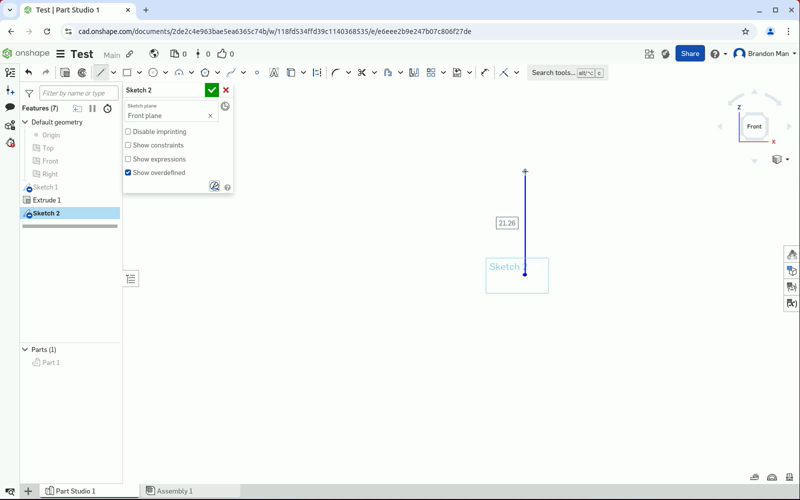
key_down(shift)
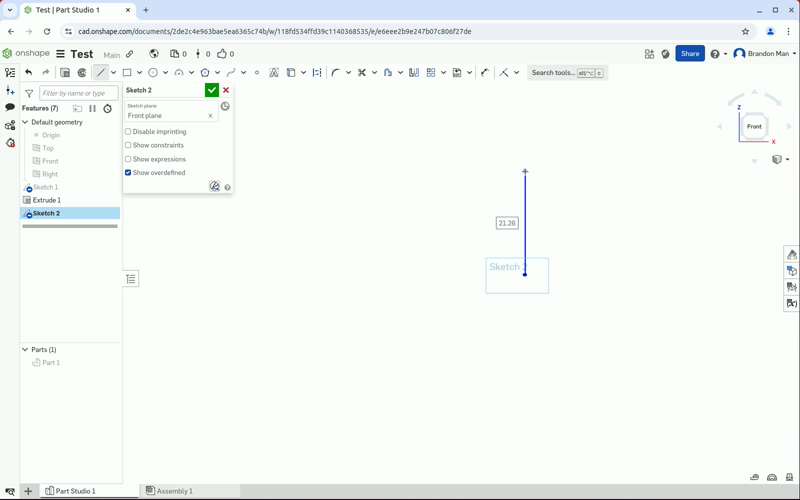
mouse_move(555, 171)
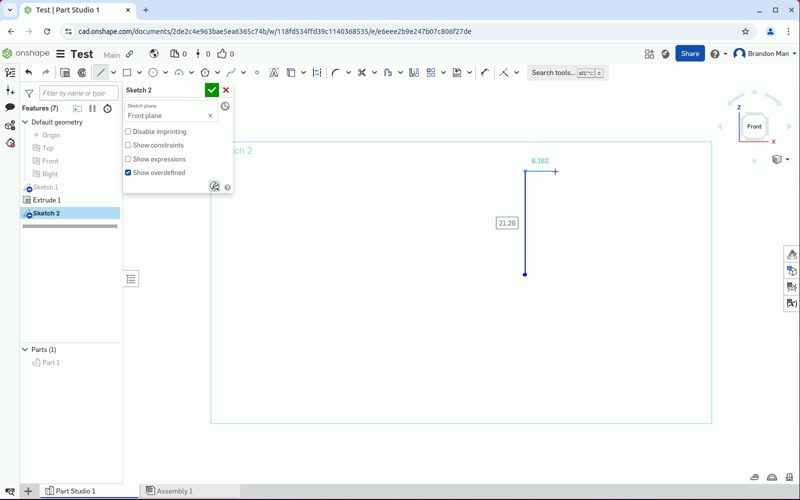
mouse_move(524, 171)
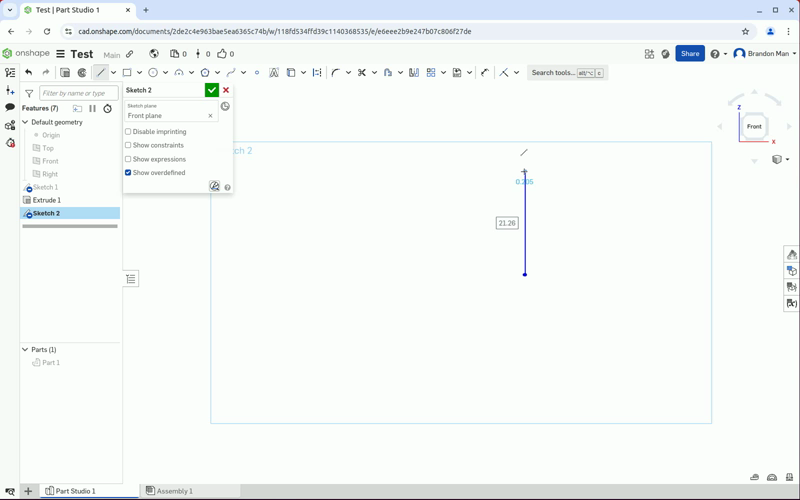
scroll(6)
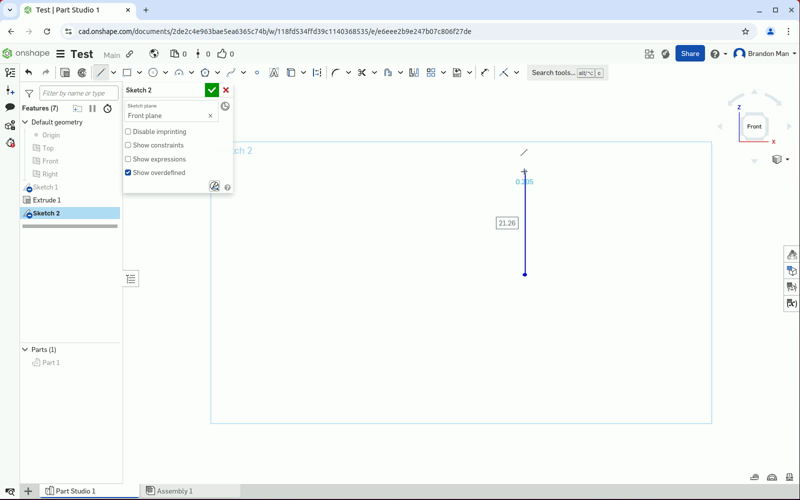
scroll(6)
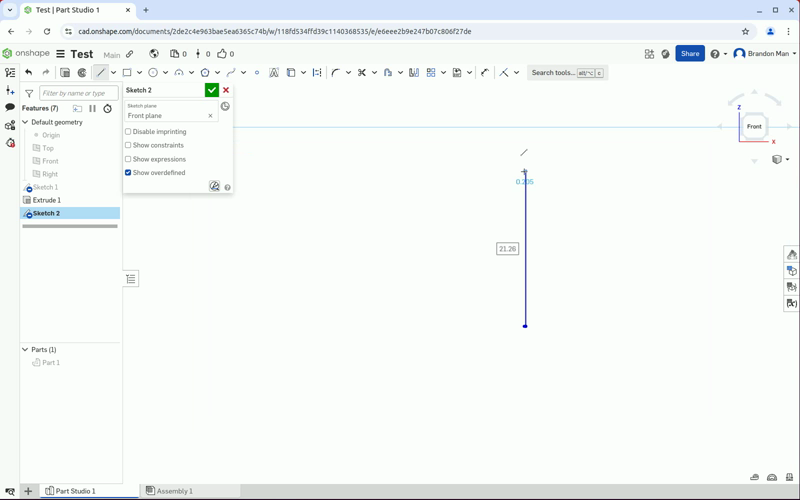
scroll(6)
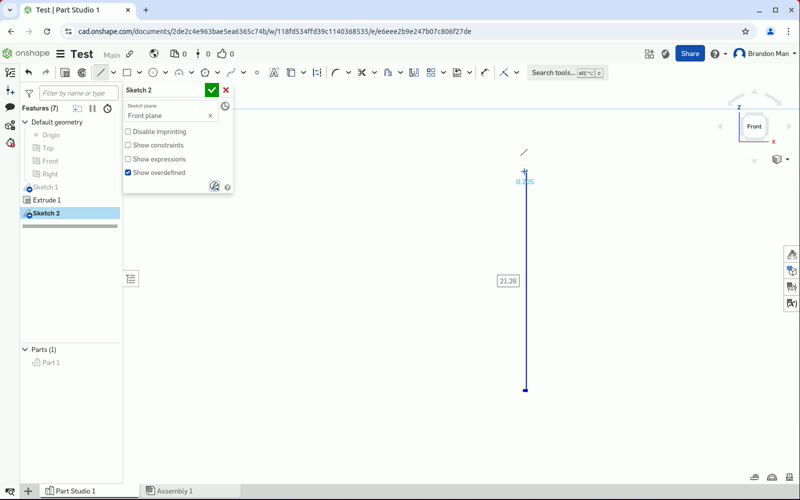
scroll(6)
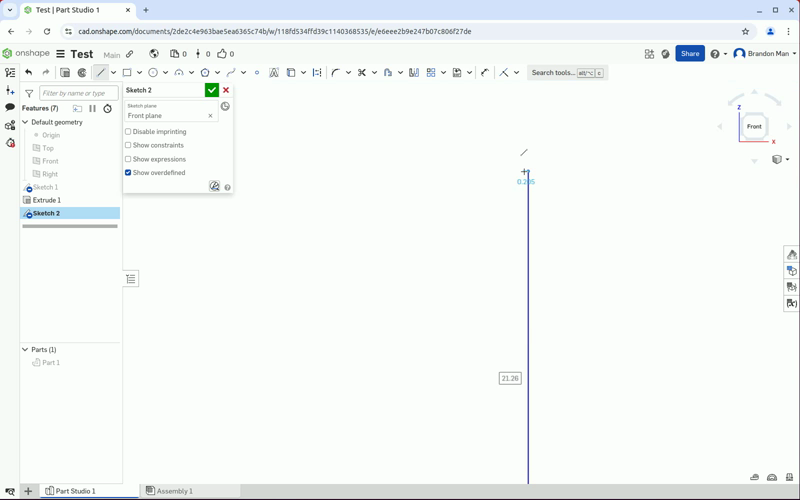
scroll(6)
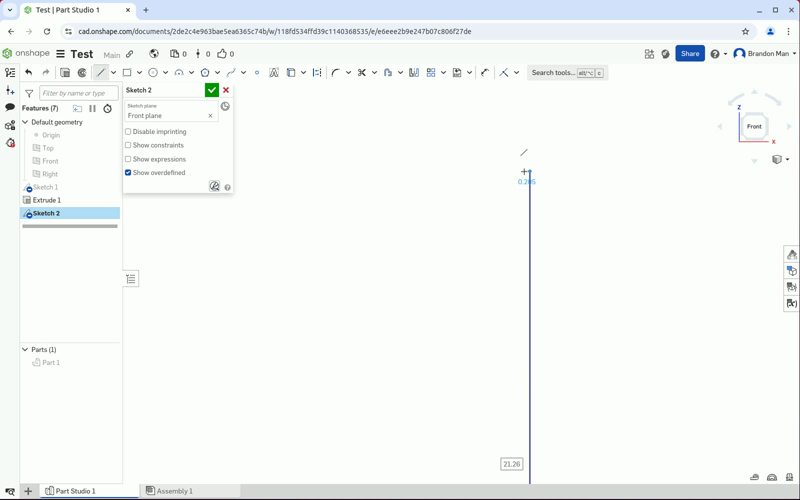
scroll(6)
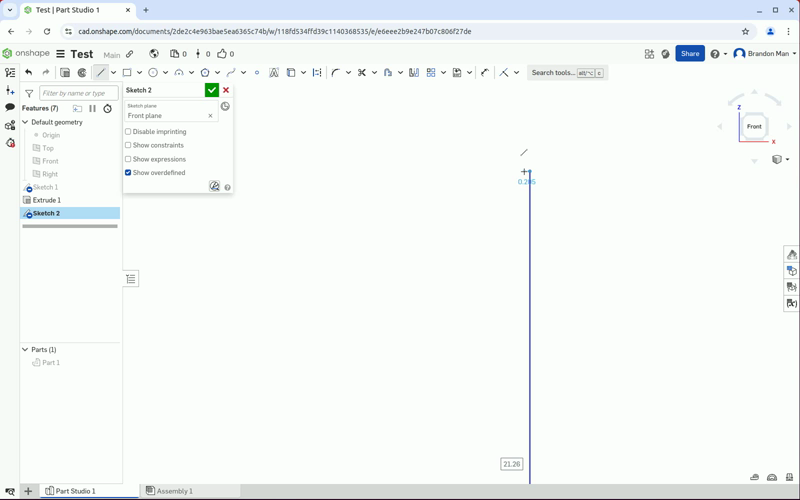
scroll(6)
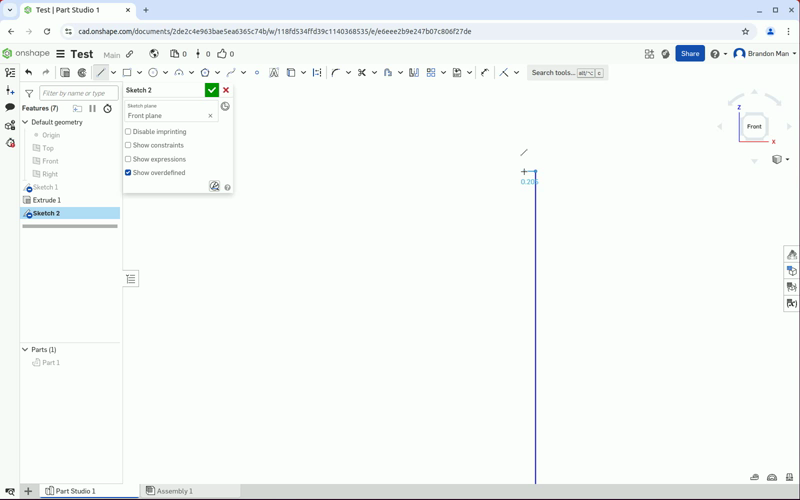
click(524, 171)
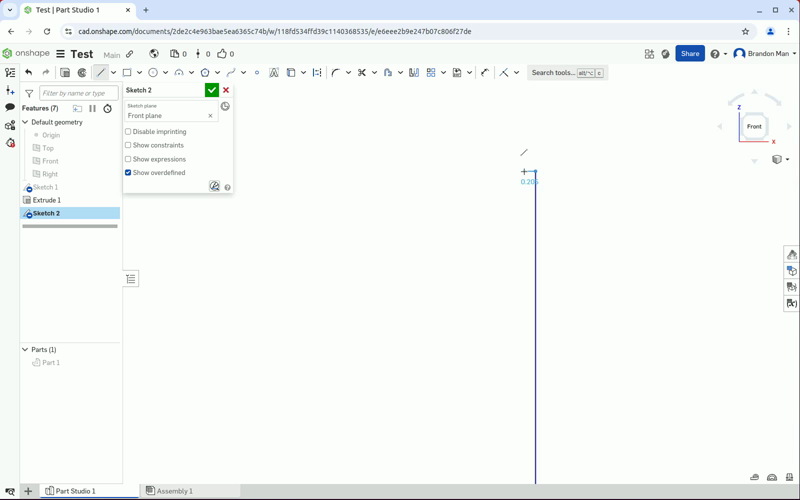
scroll(-6)
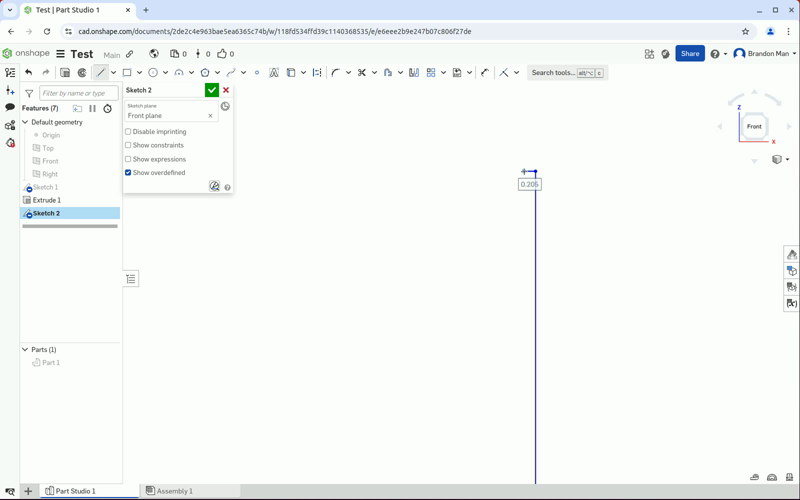
scroll(-6)
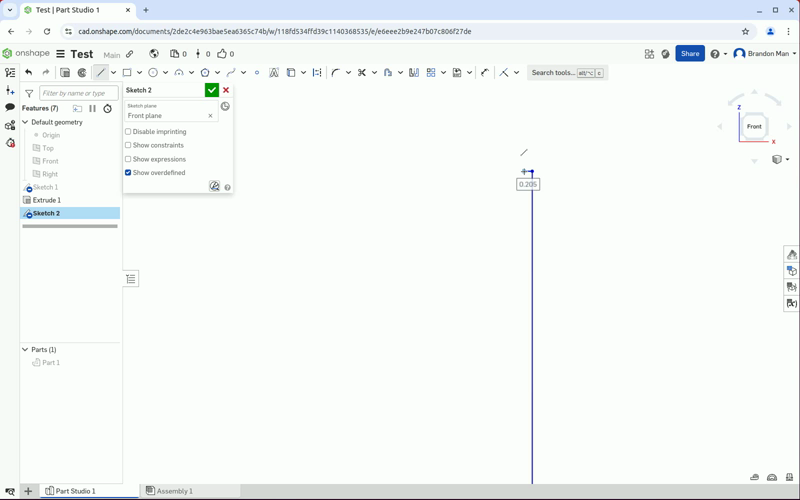
scroll(-6)
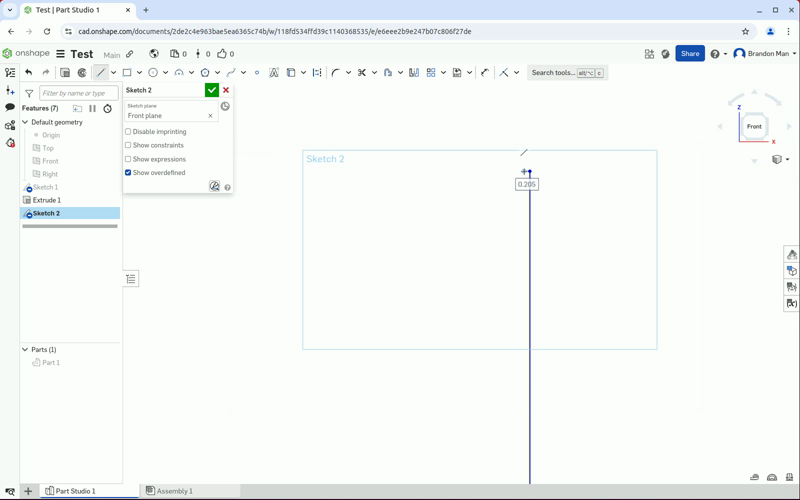
scroll(-6)
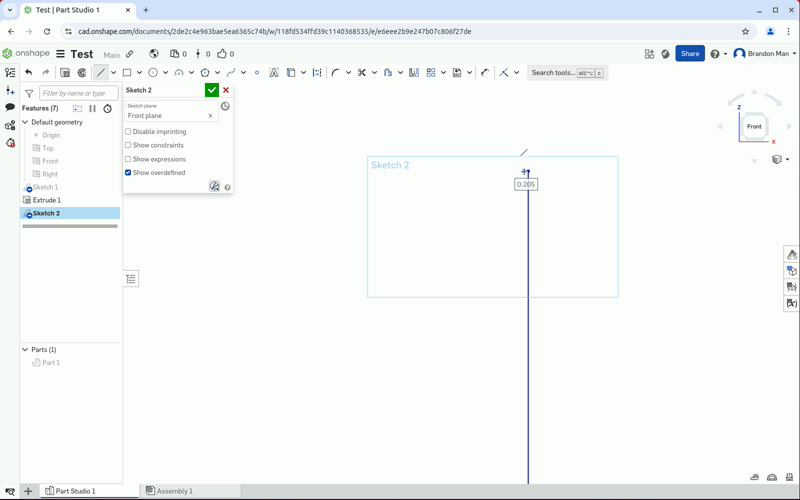
scroll(-6)
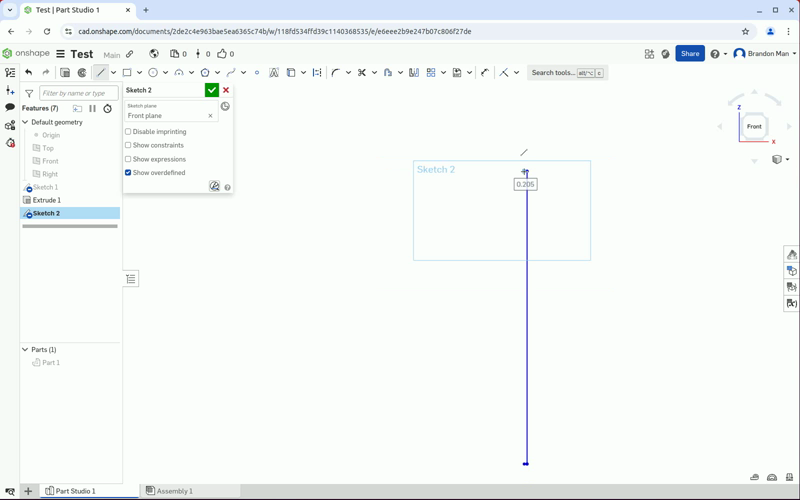
scroll(-6)
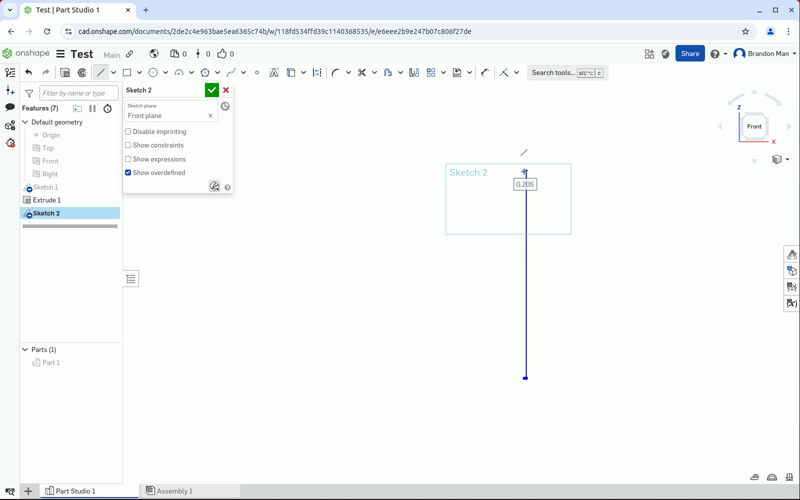
scroll(-6)
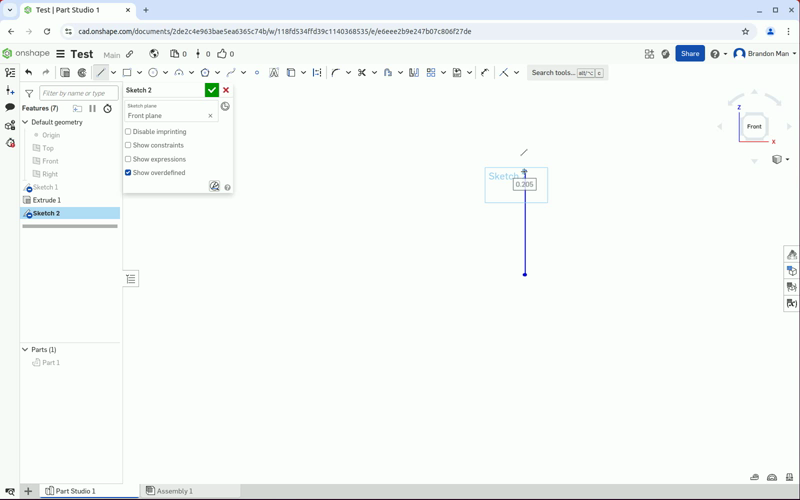
key_up(shift)
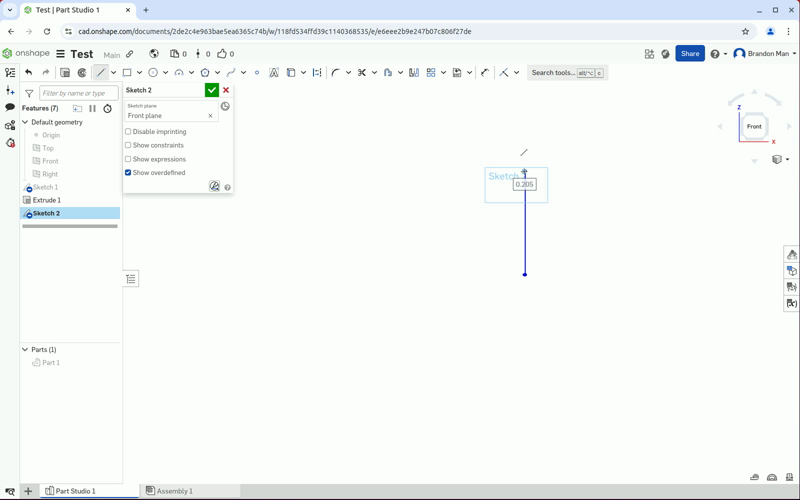
key_down(shift)
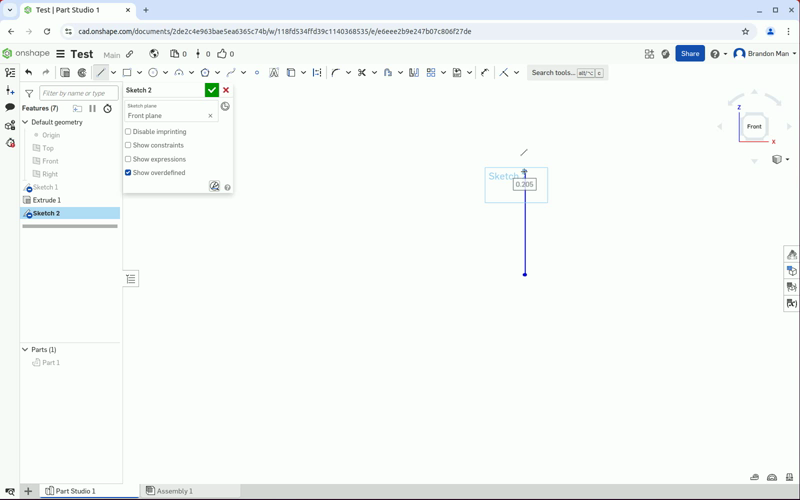
mouse_move(524, 274)
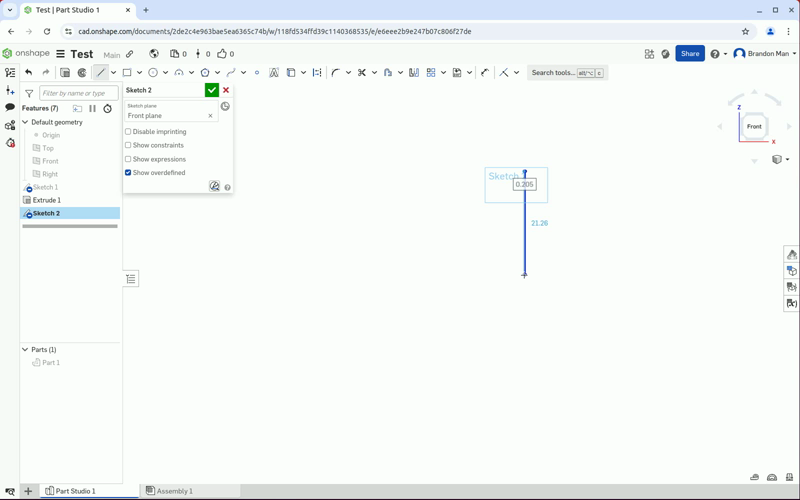
scroll(6)
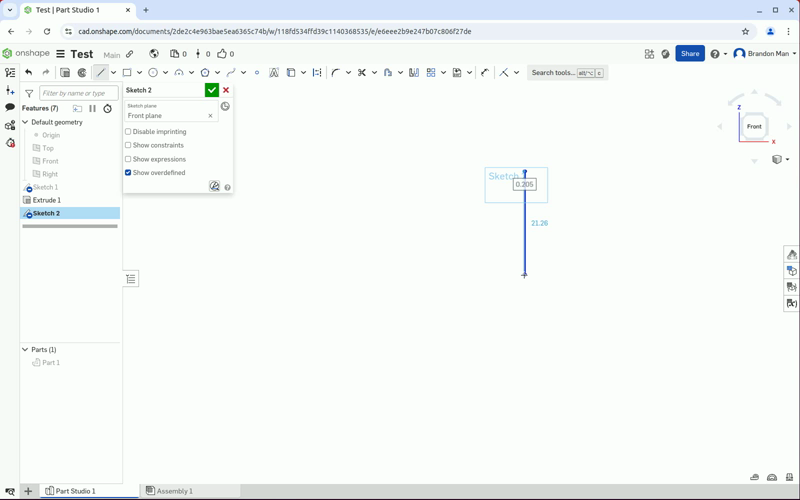
scroll(6)
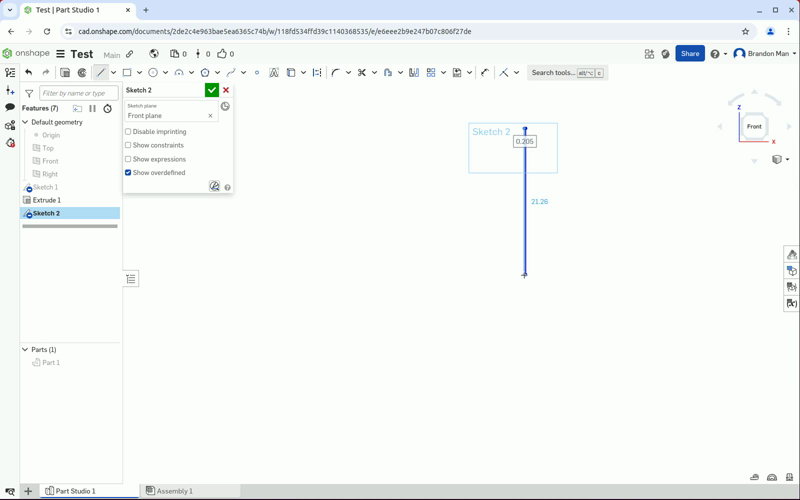
scroll(6)
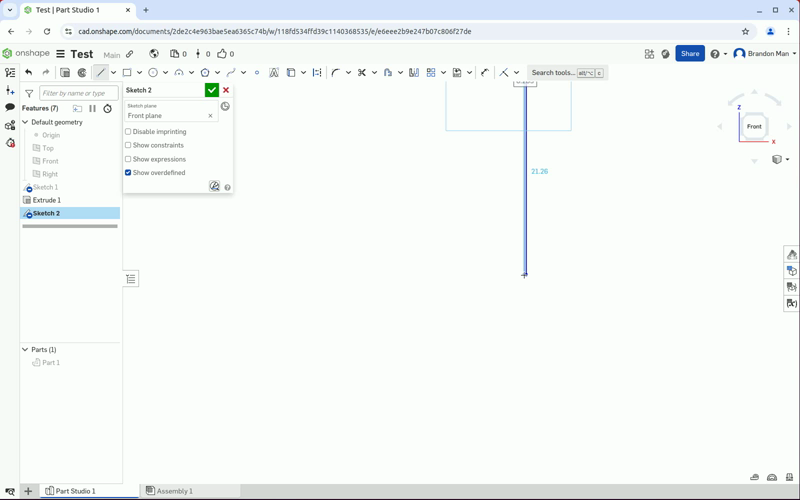
scroll(6)
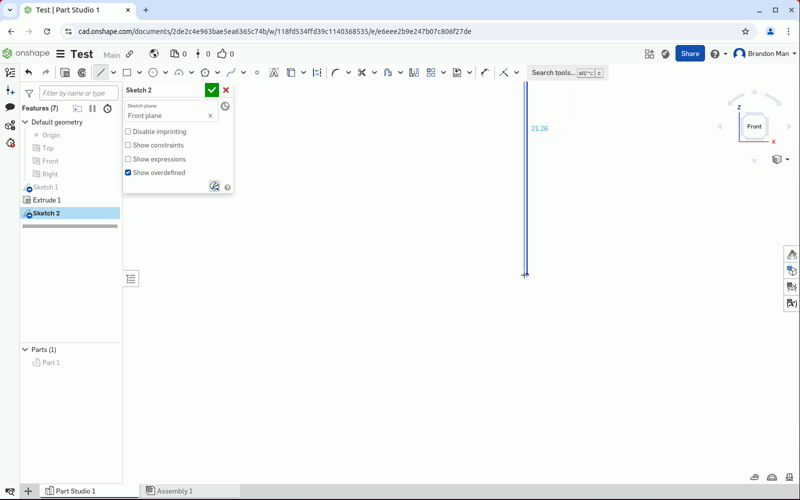
scroll(6)
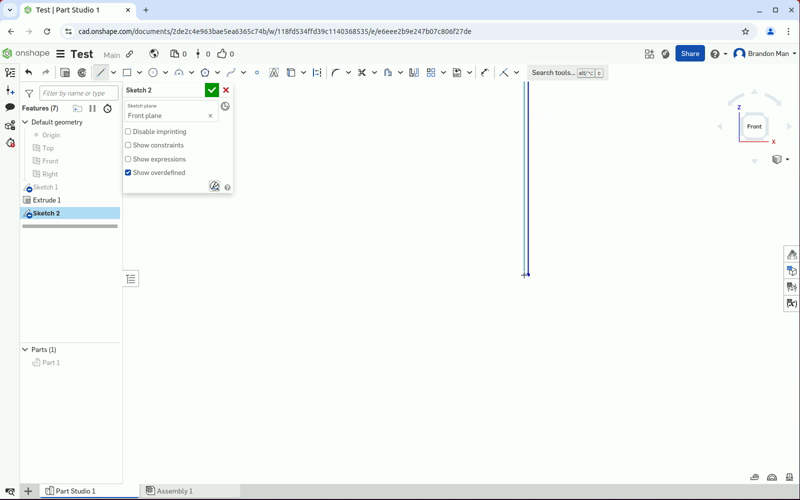
scroll(6)
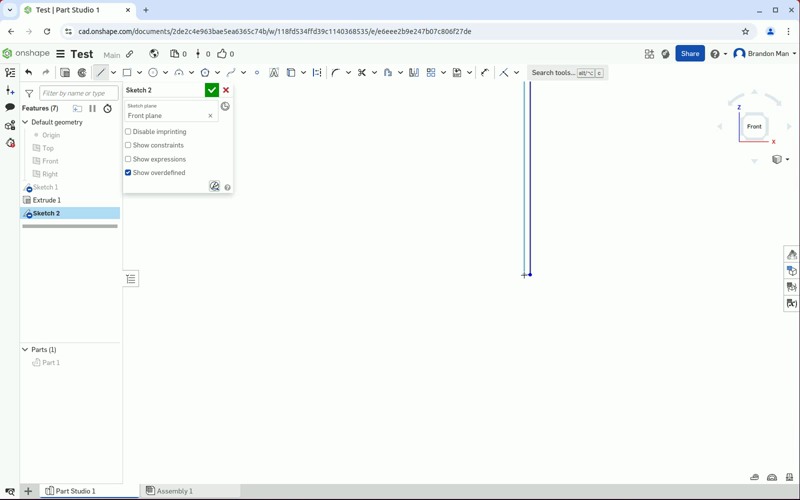
scroll(6)
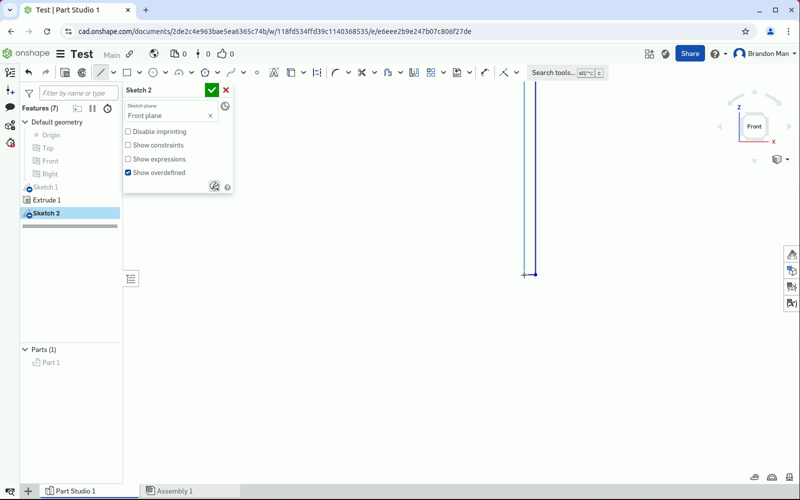
key_up(shift)
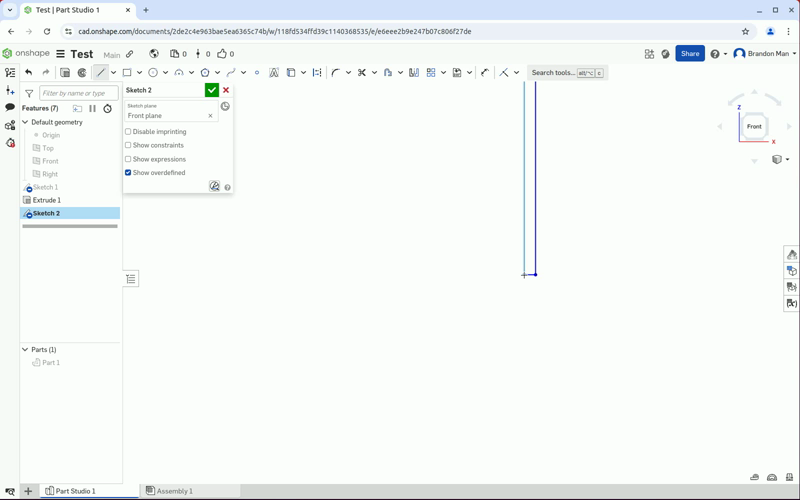
click(524, 274)
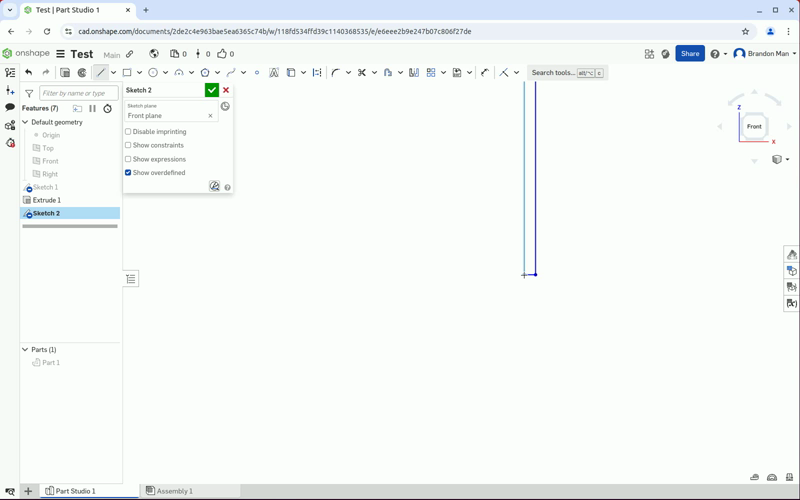
scroll(-6)
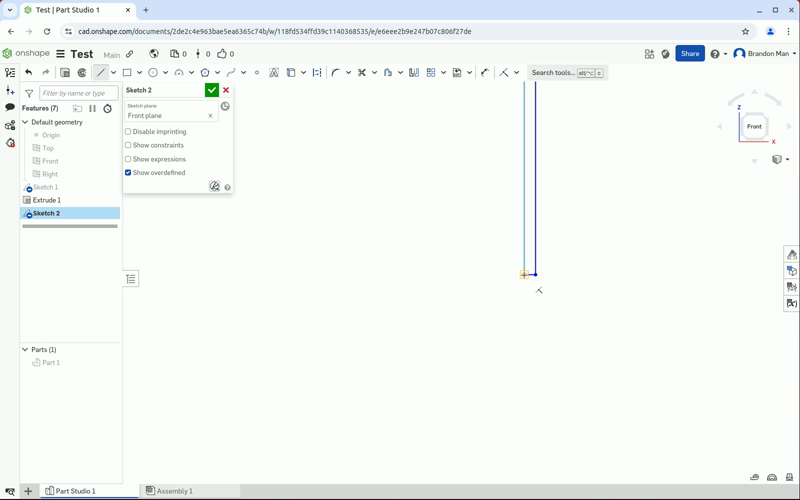
scroll(-6)
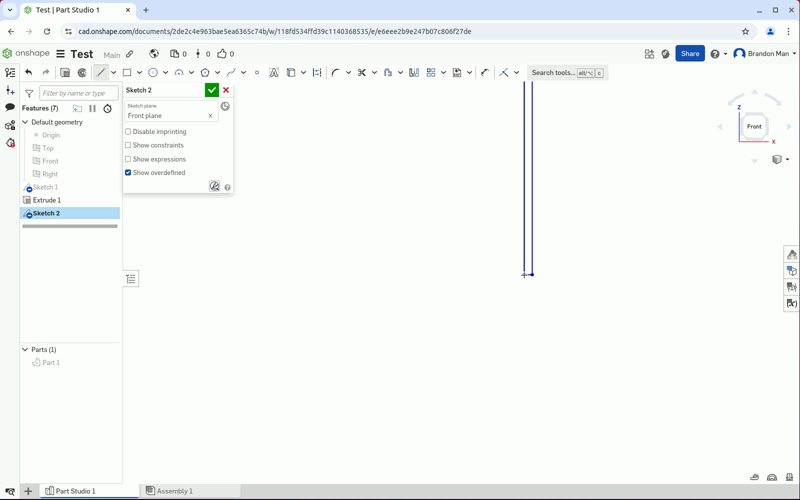
scroll(-6)
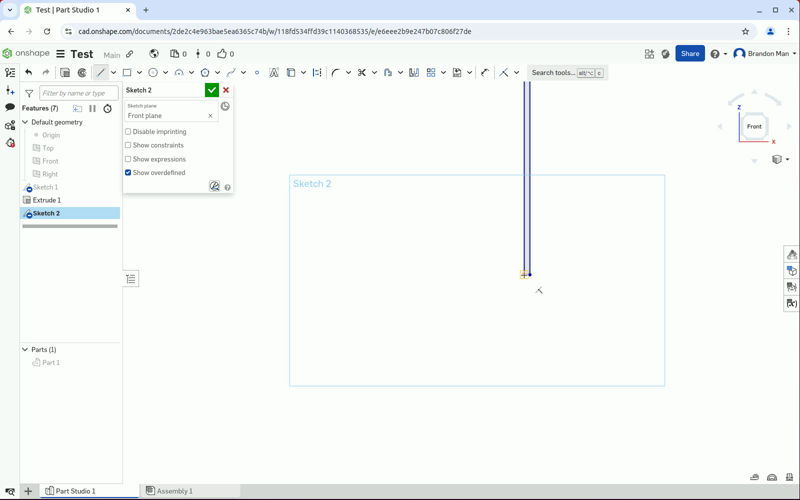
scroll(-6)
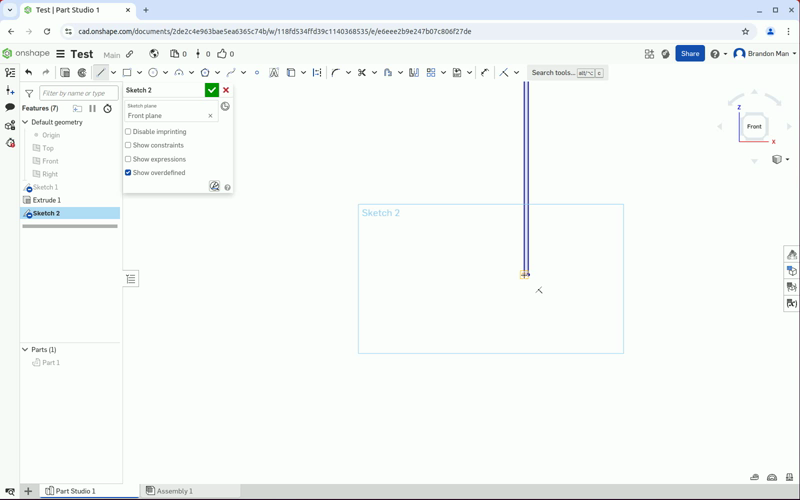
scroll(-6)
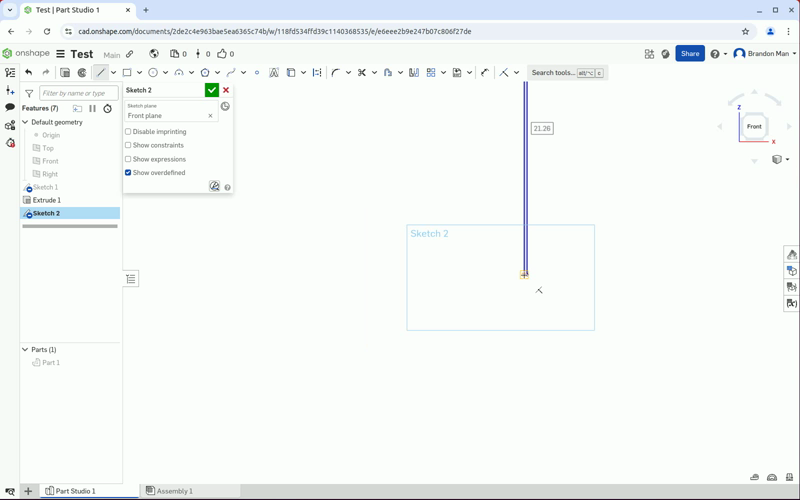
scroll(-6)
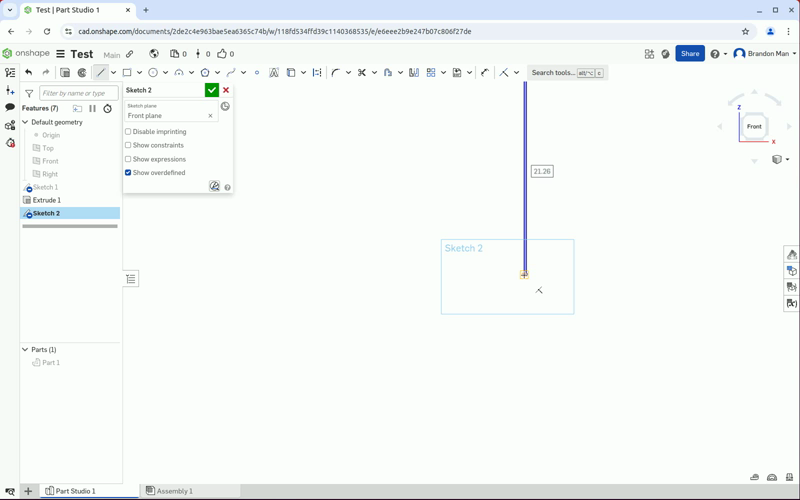
scroll(-6)
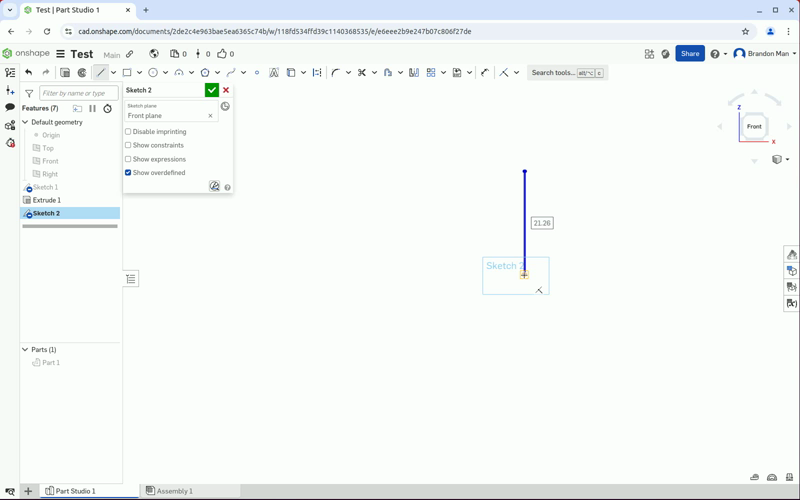
key(esc)
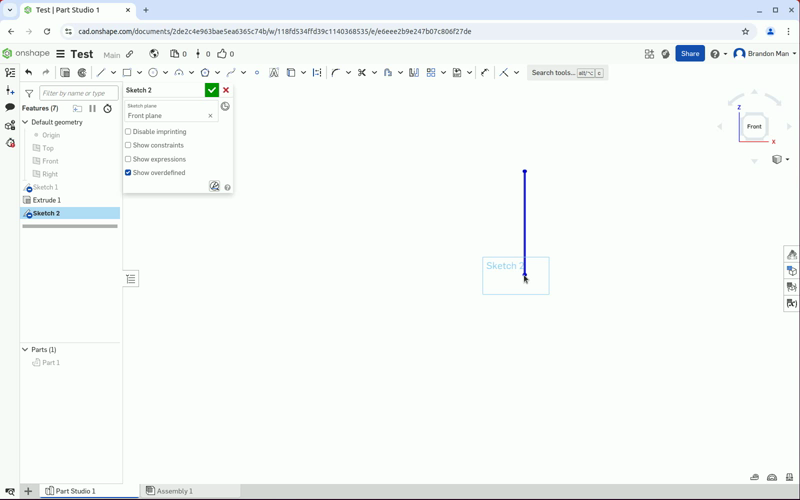
mouse_move(525, 269)
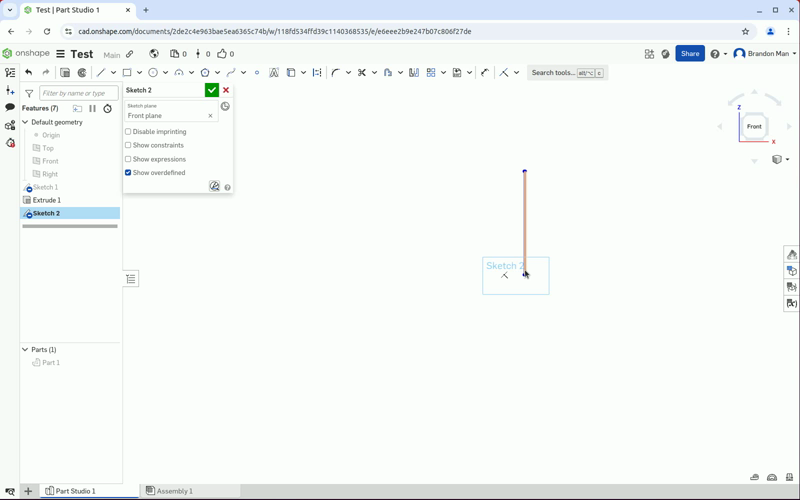
scroll(6)
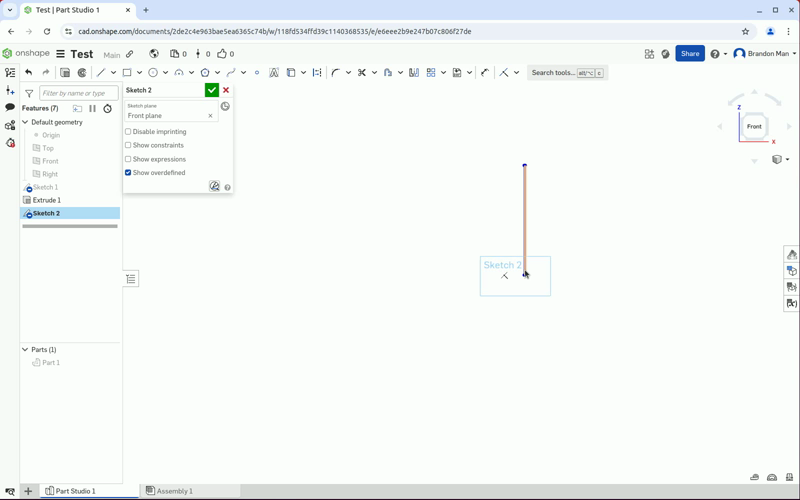
scroll(6)
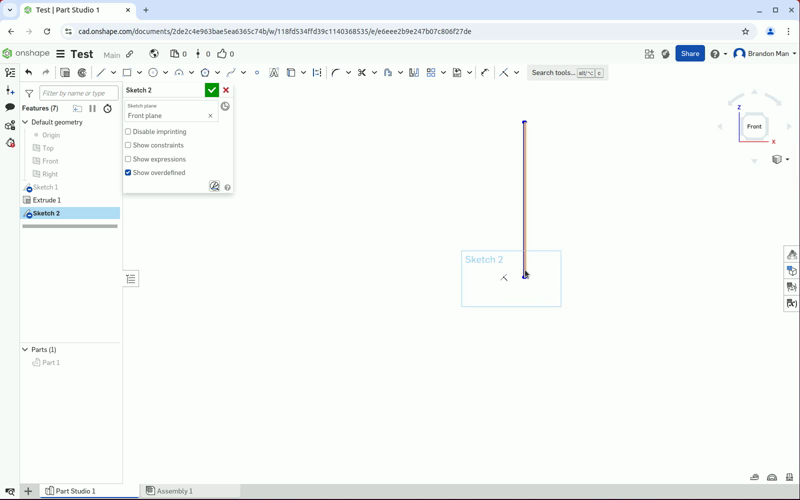
scroll(6)
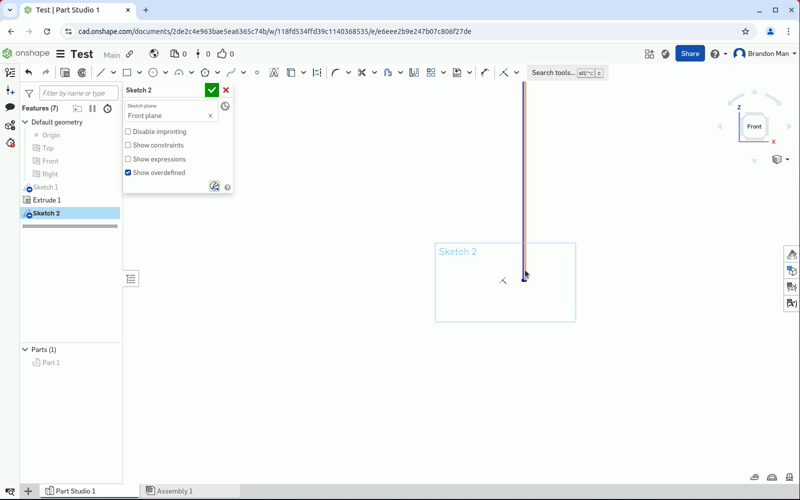
scroll(6)
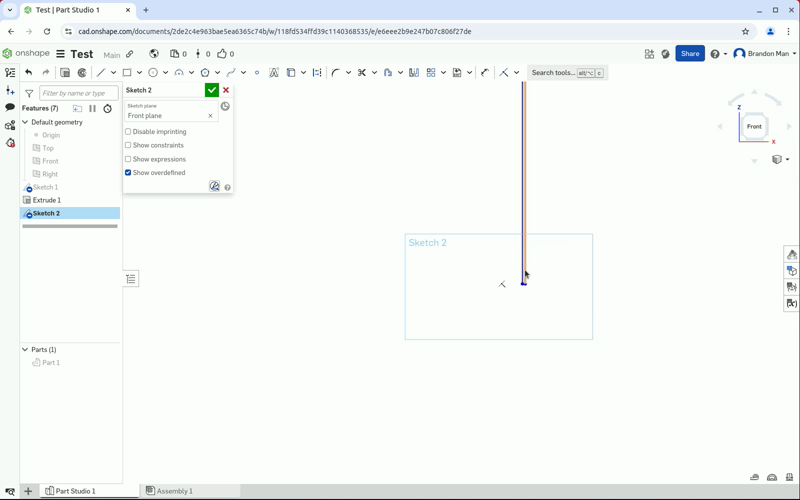
scroll(6)
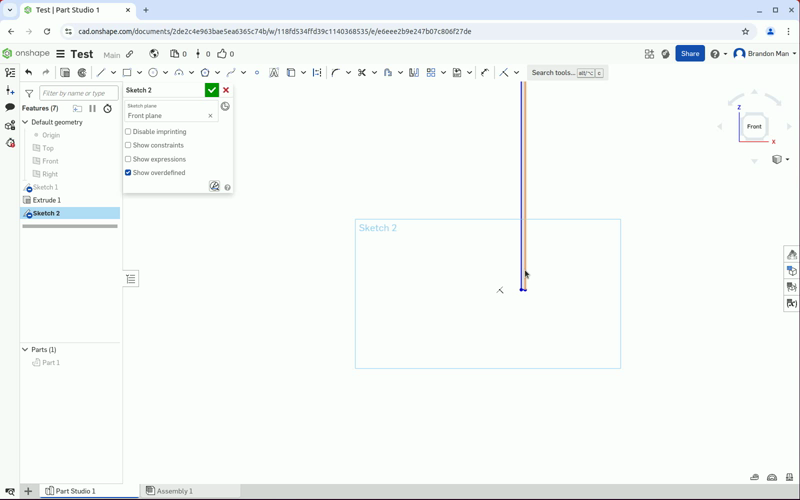
scroll(6)
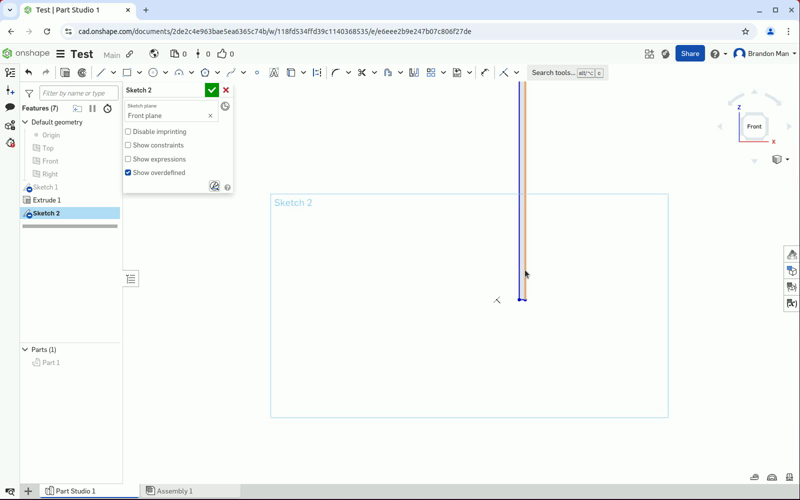
scroll(6)
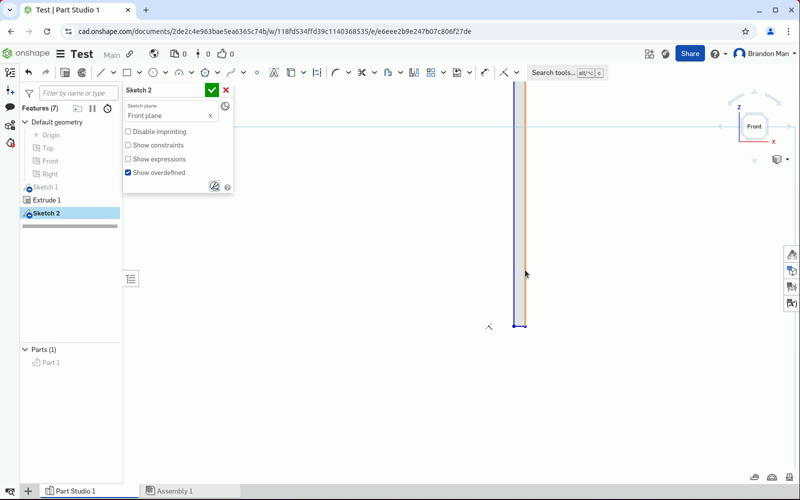
click(525, 269)
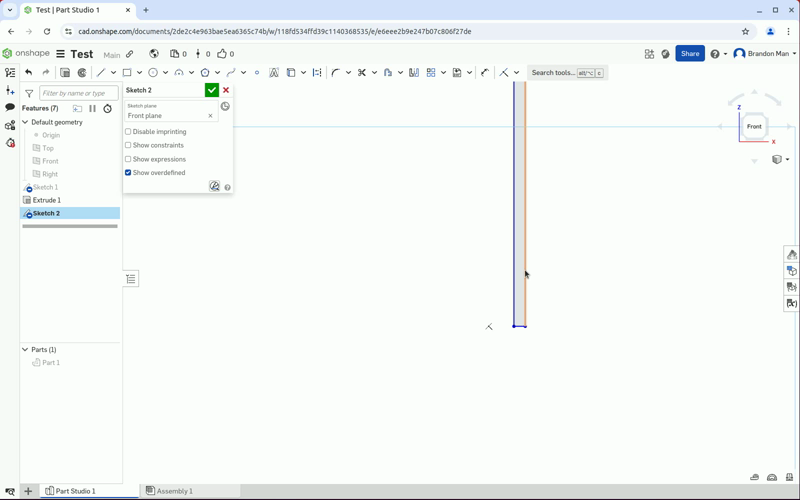
scroll(-6)
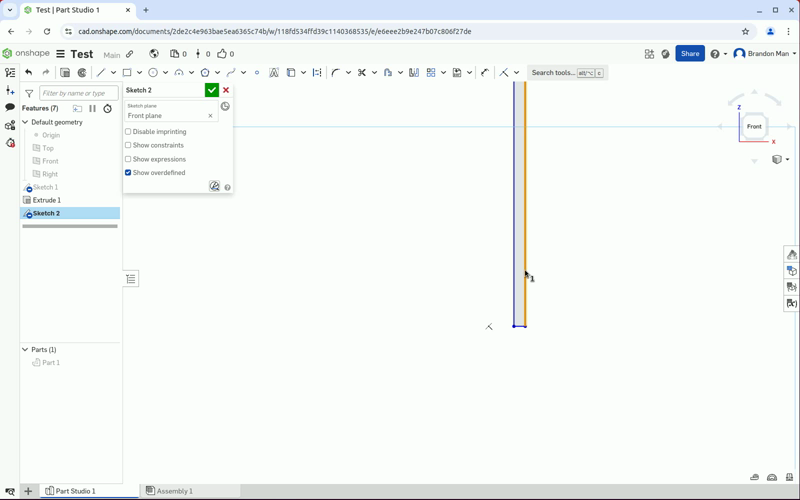
scroll(-6)
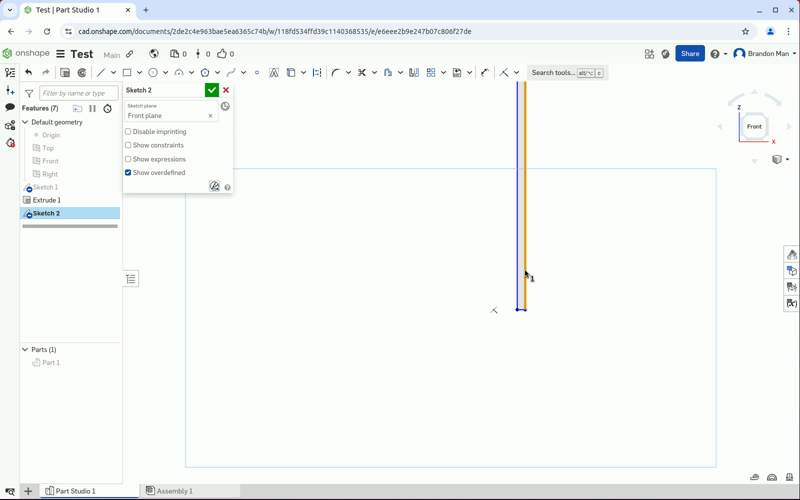
scroll(-6)
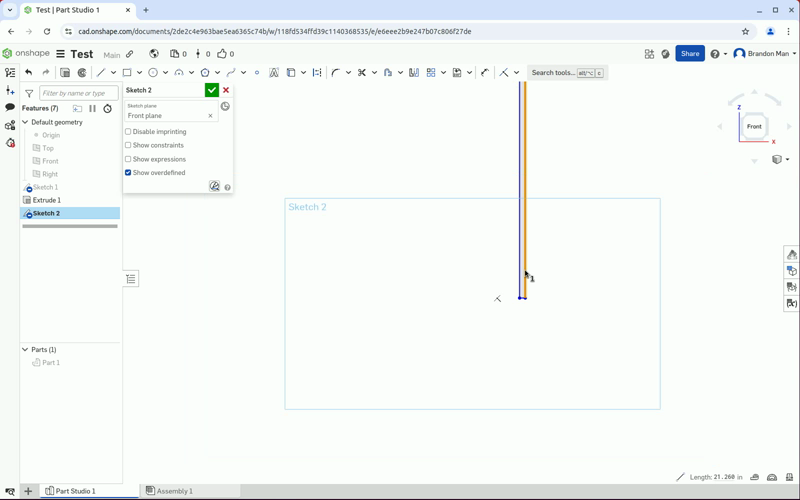
scroll(-6)
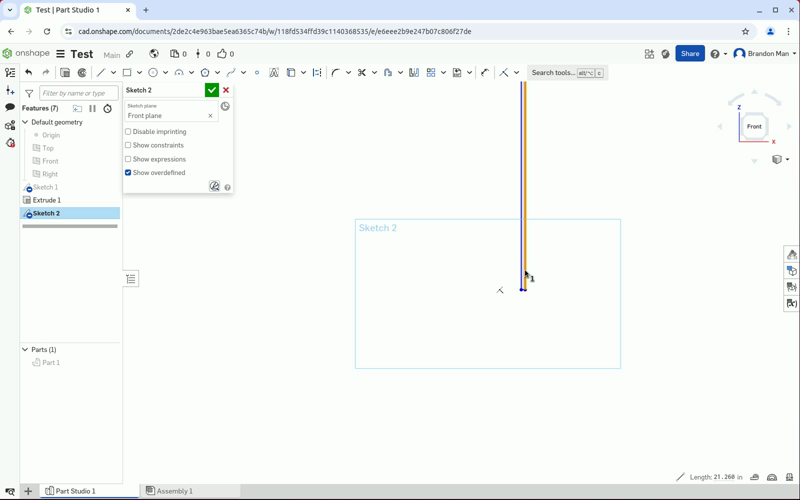
scroll(-6)
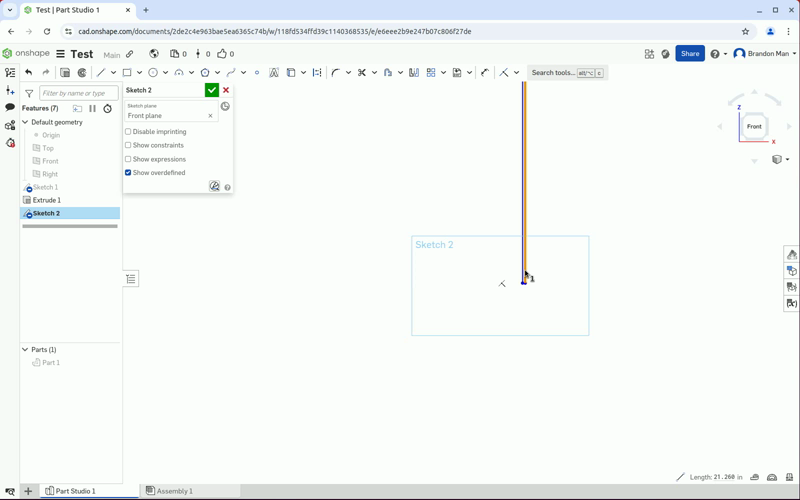
scroll(-6)
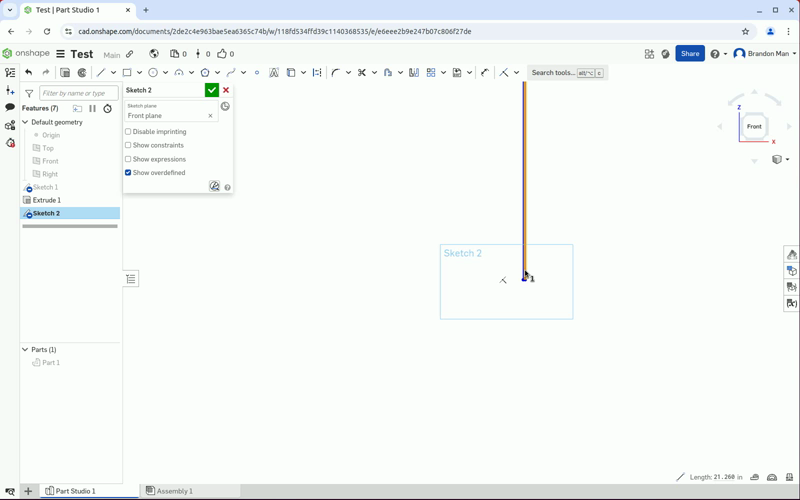
scroll(-6)
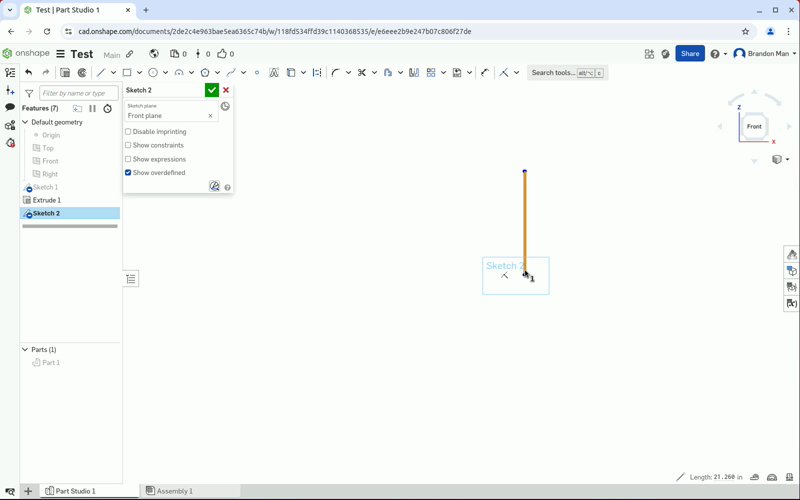
mouse_move(73, 352)
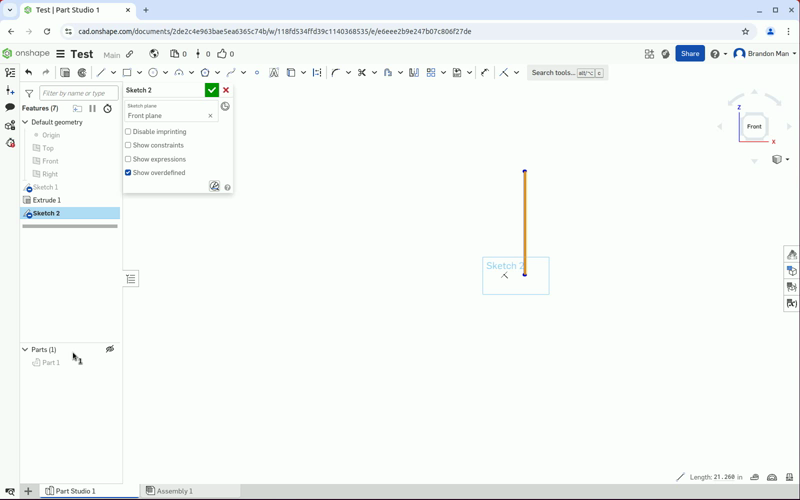
key(shift+y)
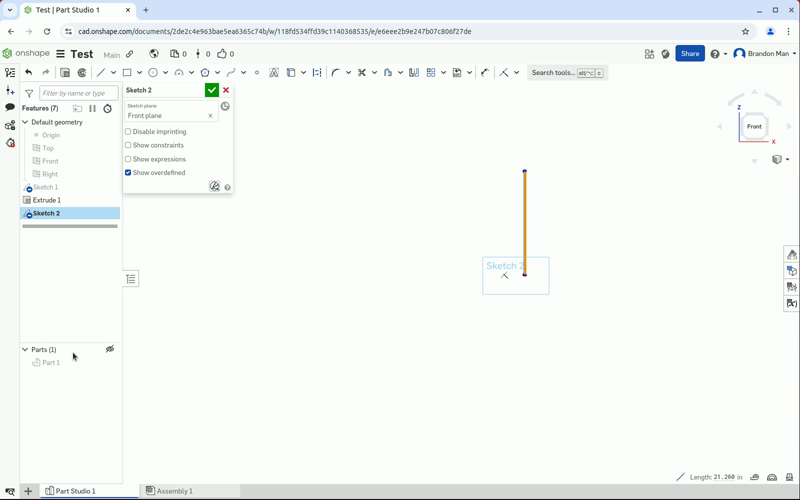
key(shift+e)
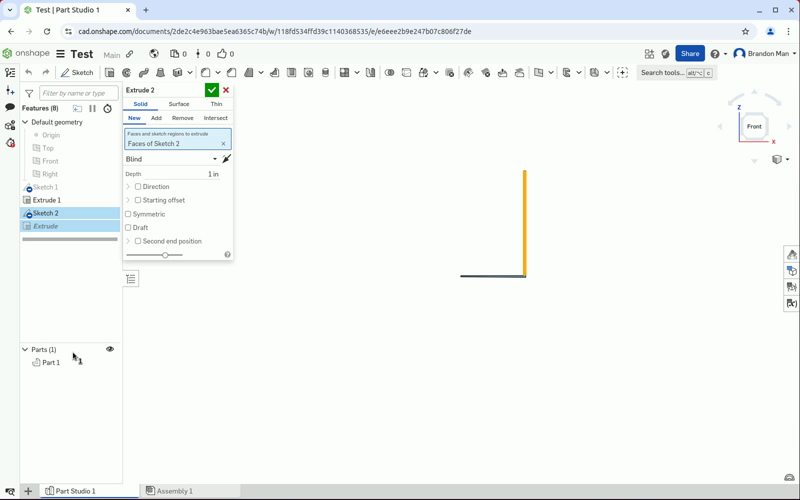
mouse_move(143, 106)
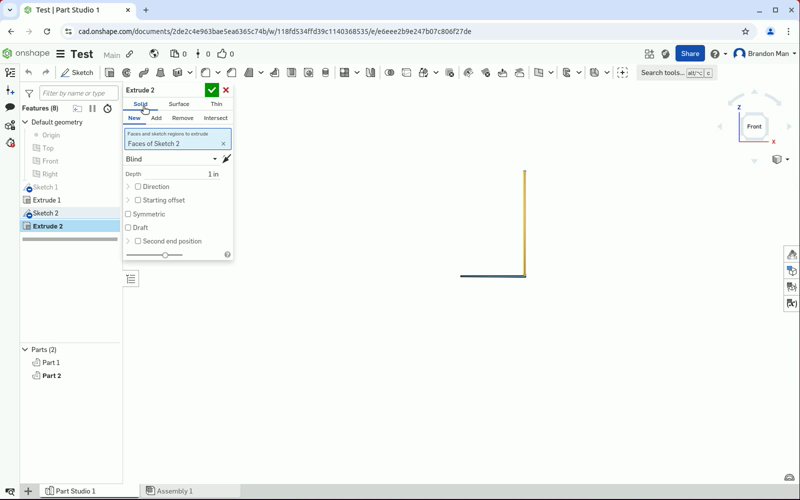
click(143, 106)
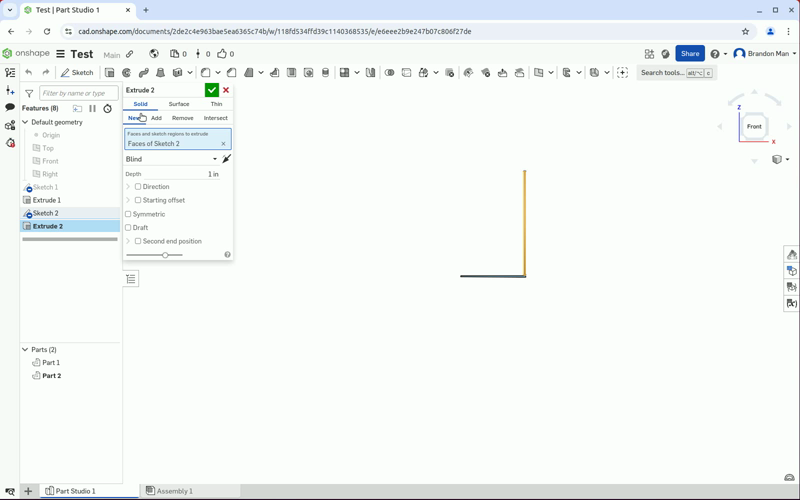
mouse_move(137, 120)
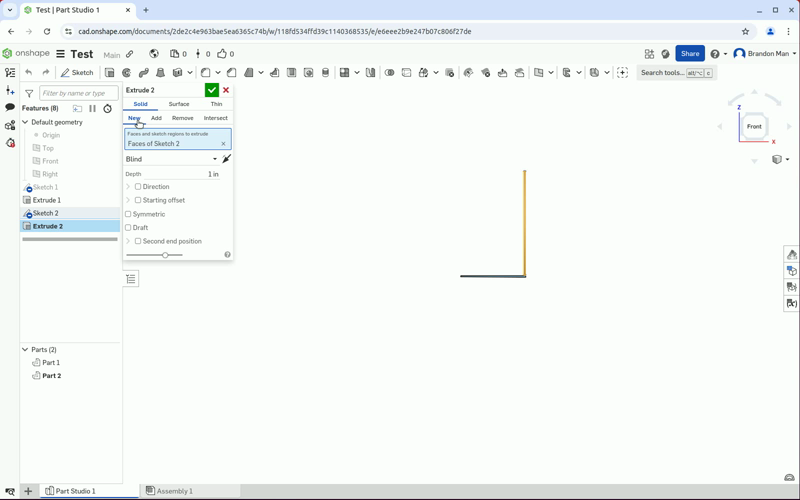
click(137, 120)
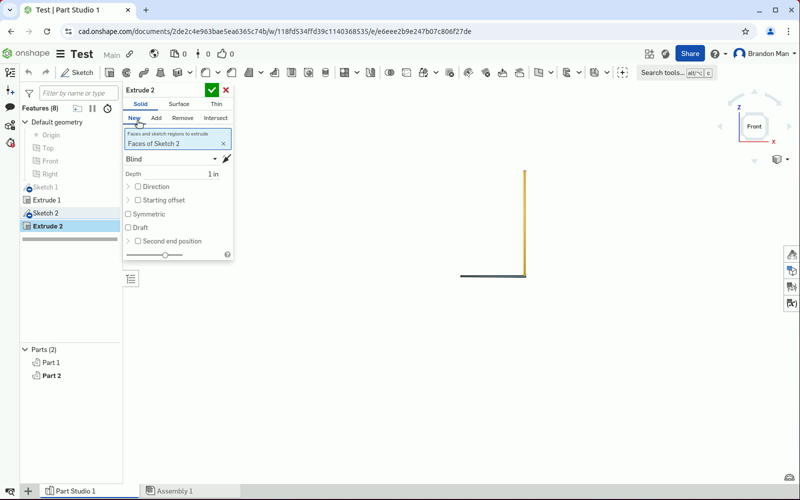
key(tab, 4)
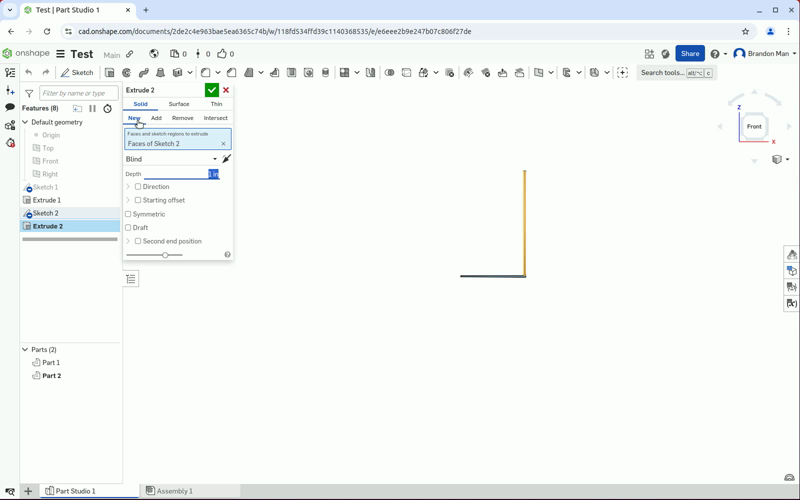
text(5.536)
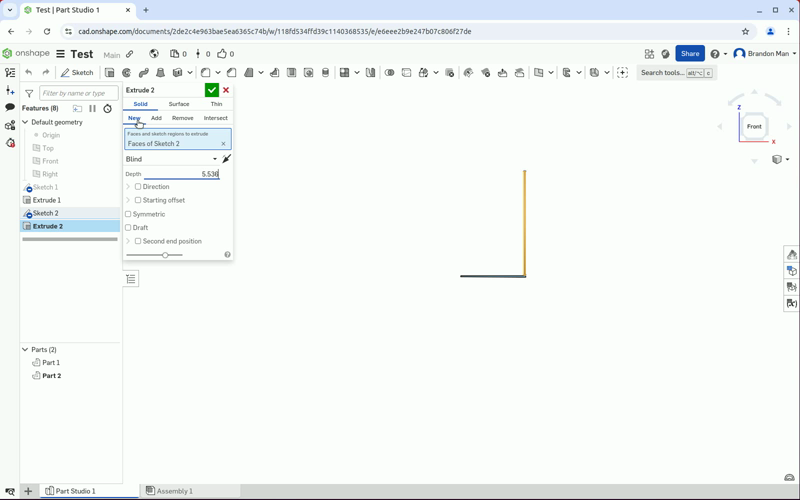
key(enter)
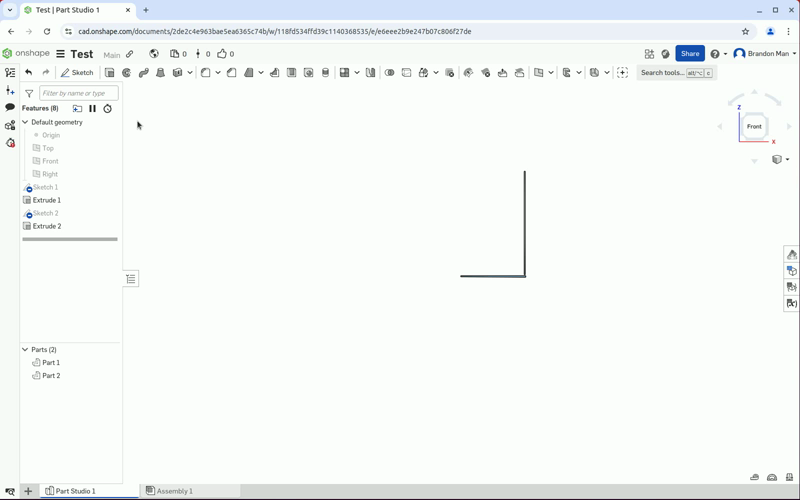
key(shift+h)
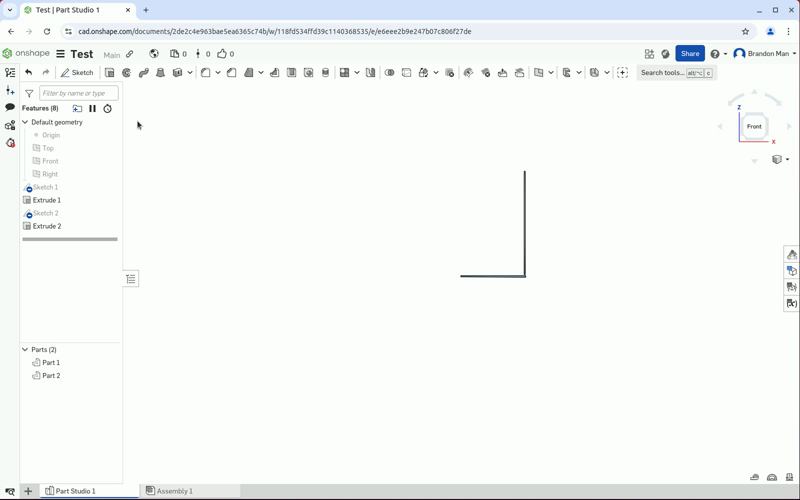
key(shift+h)
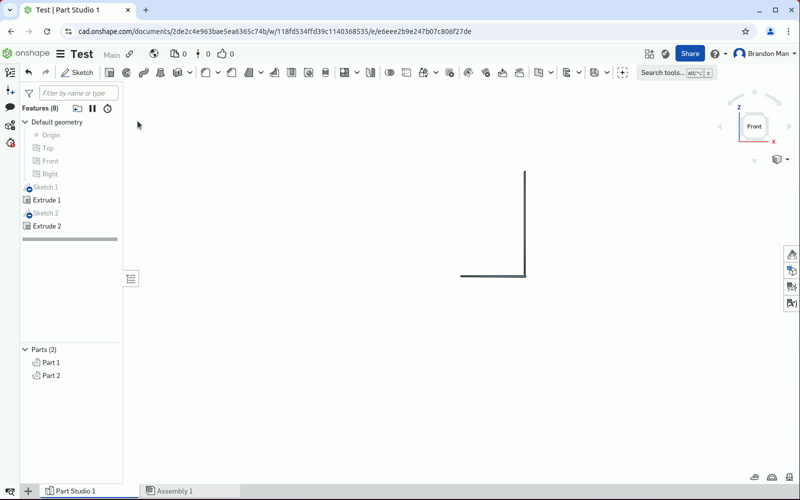
mouse_move(73, 189)
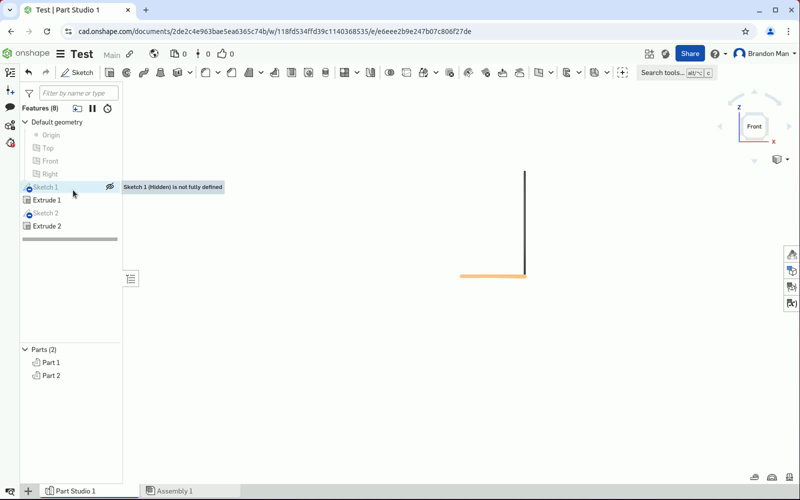
click(73, 189)
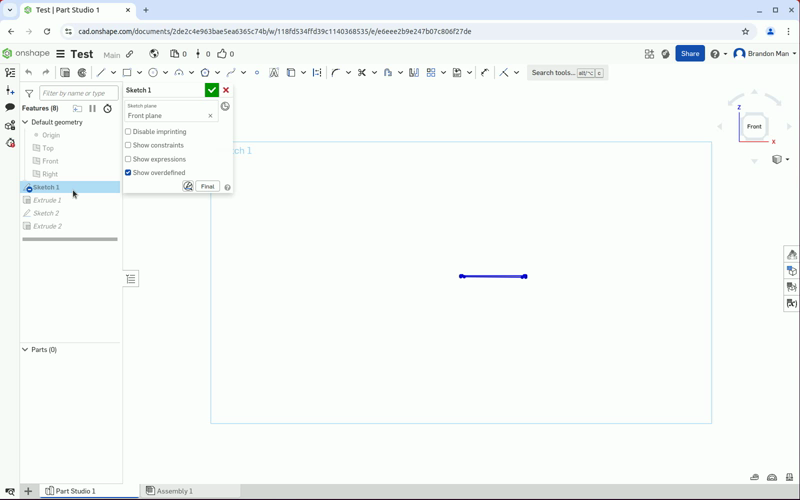
mouse_move(229, 92)
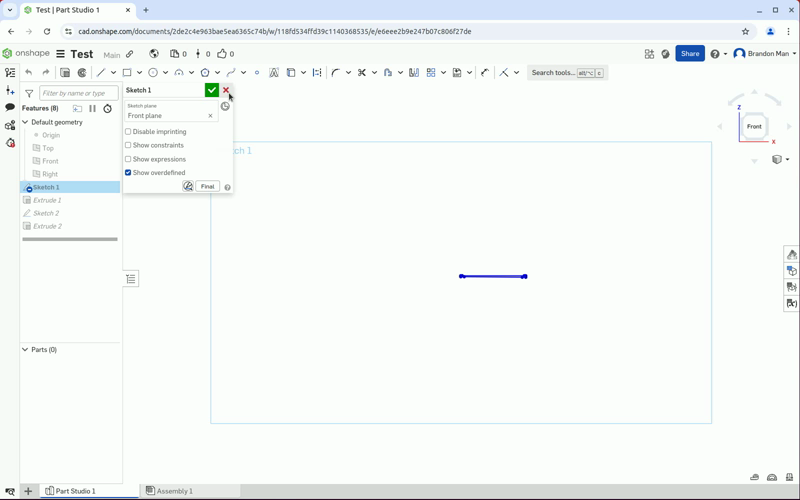
click(229, 92)
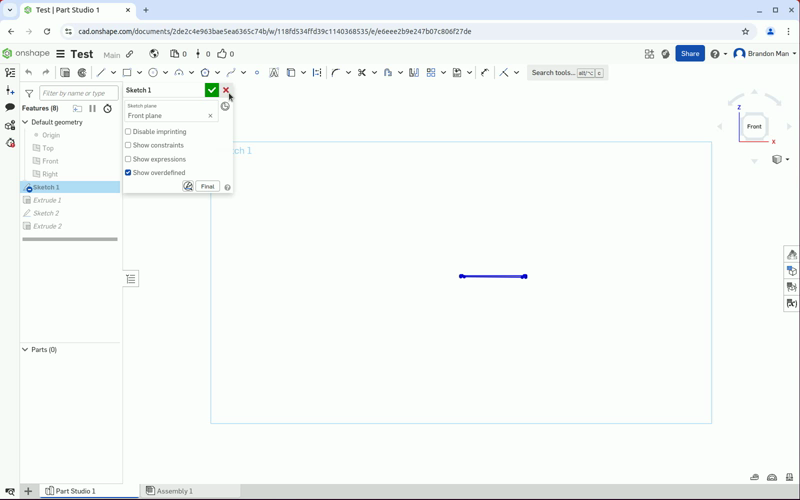
key(shift+s)
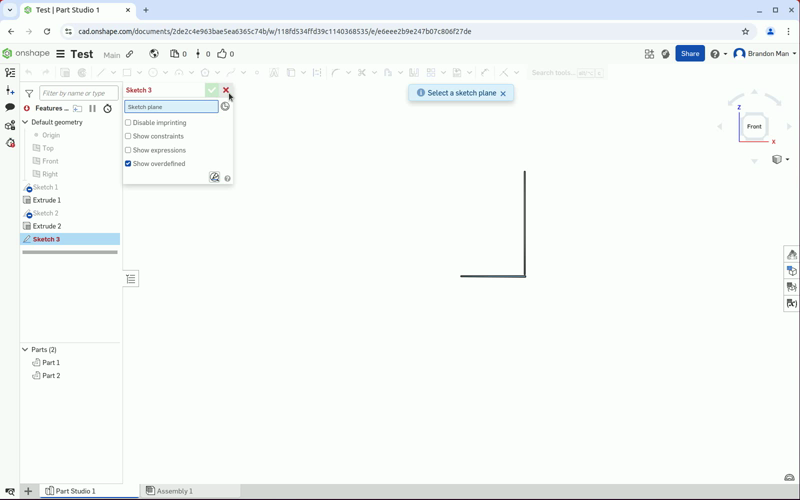
mouse_move(73, 163)
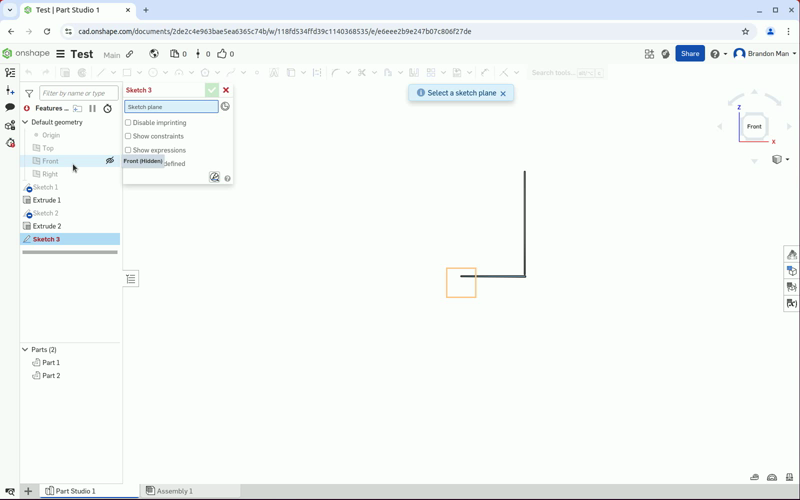
click(73, 163)
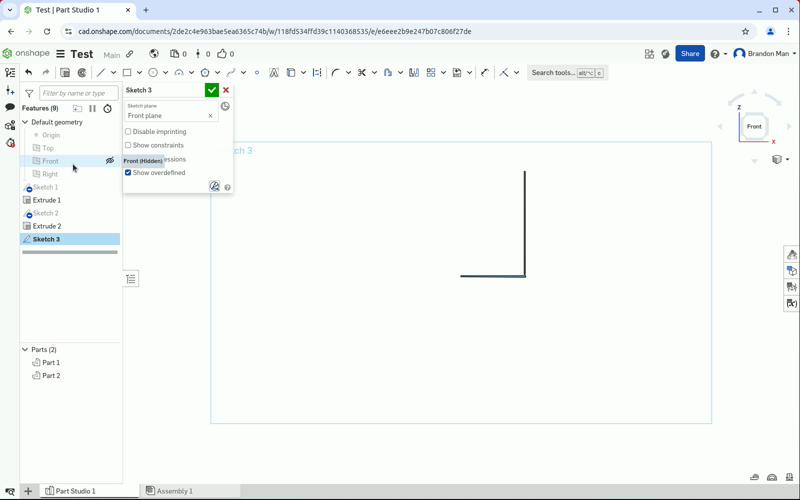
mouse_move(73, 352)
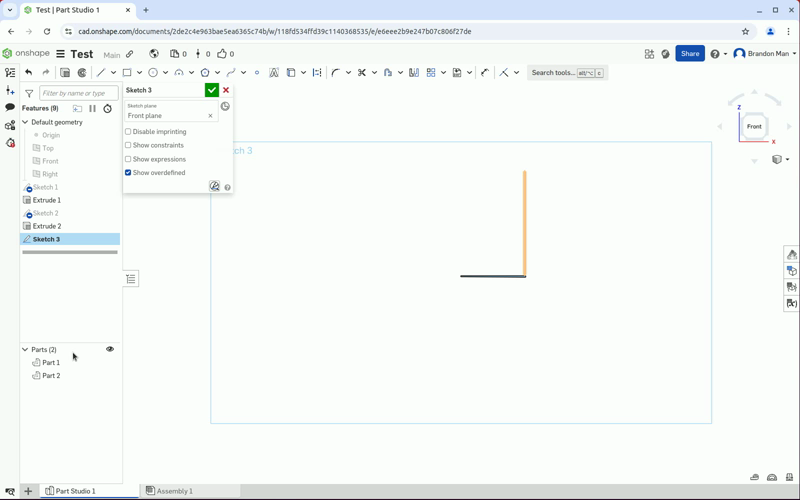
key(y)
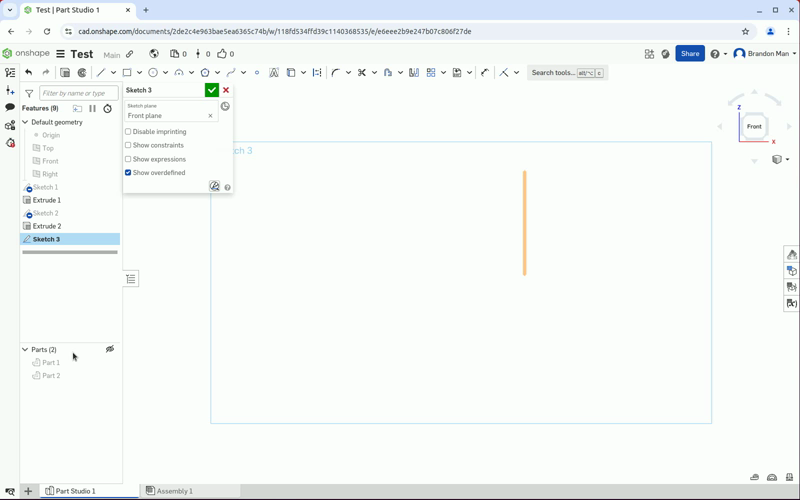
key(l)
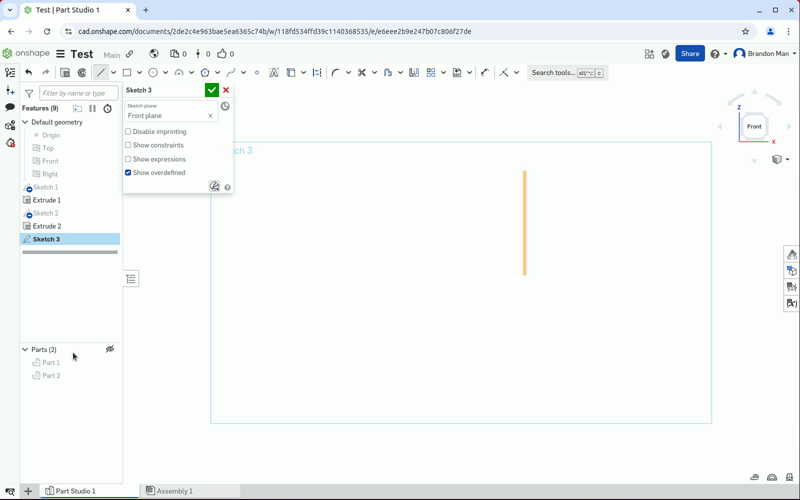
key_down(shift)
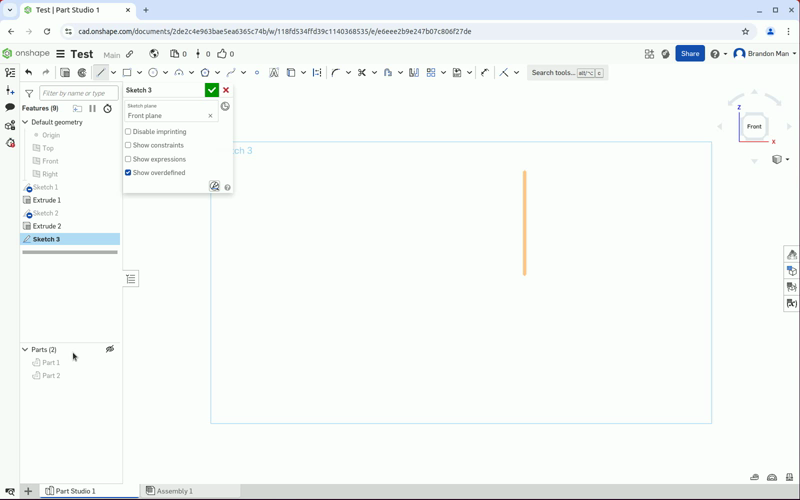
mouse_move(460, 274)
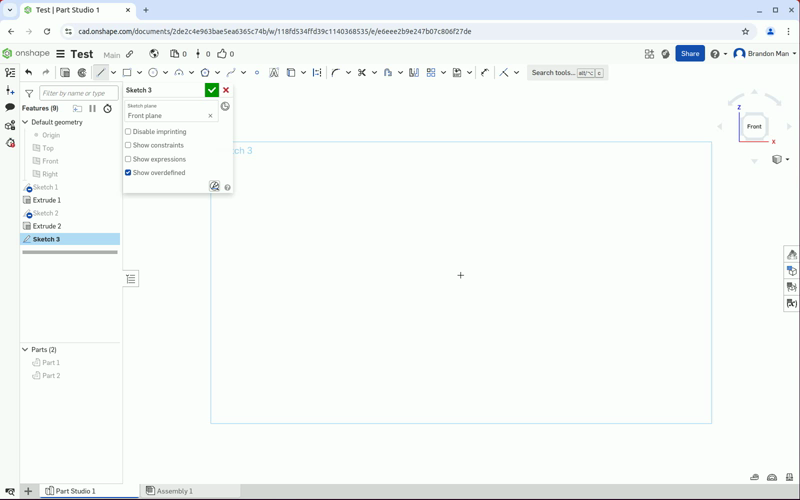
click(460, 274)
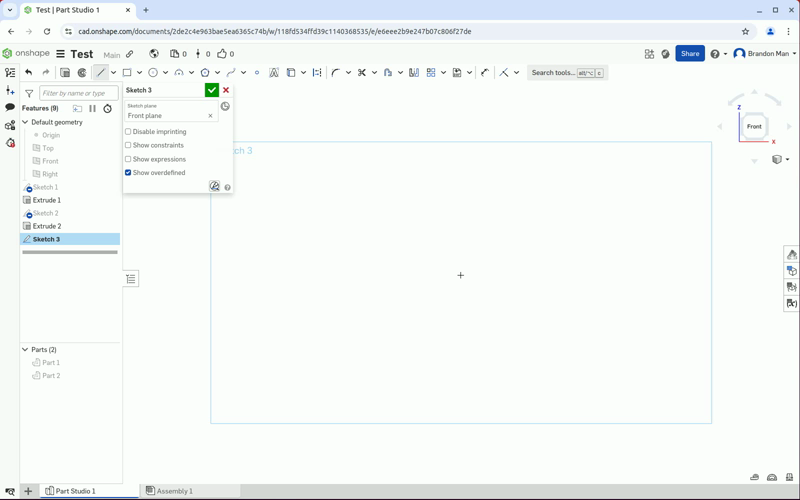
key_up(shift)
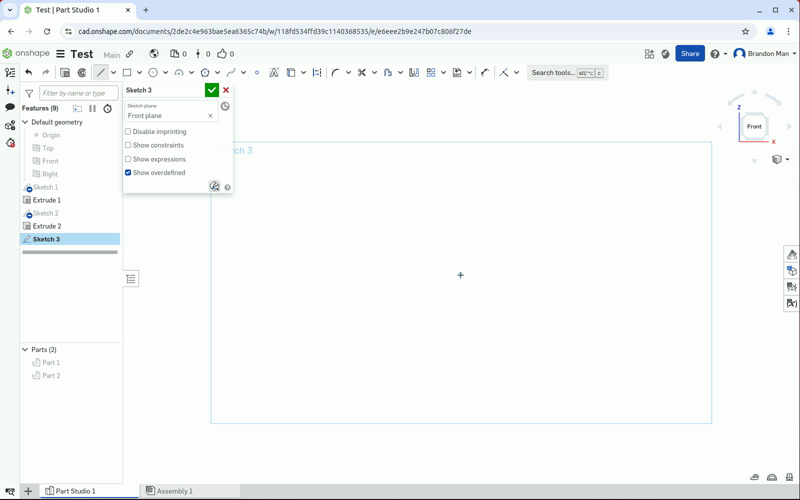
key_down(shift)
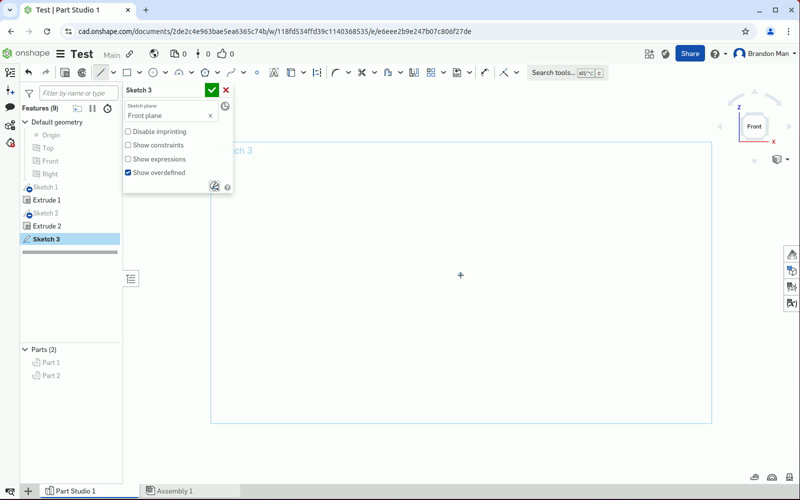
mouse_move(490, 274)
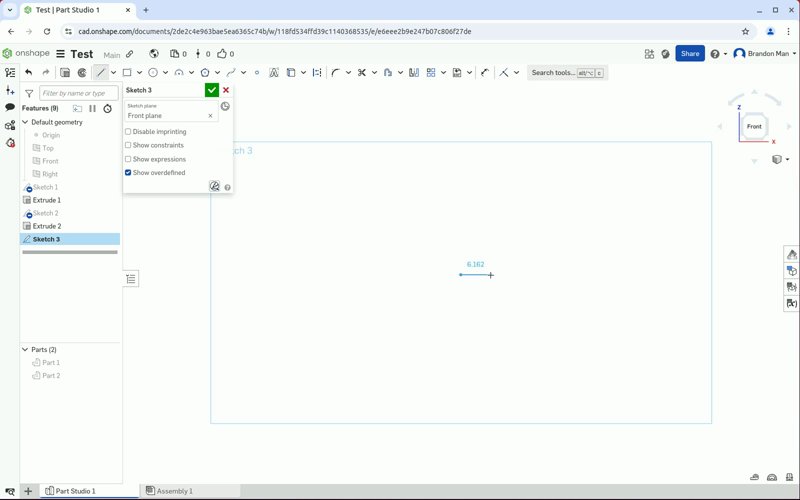
mouse_move(461, 274)
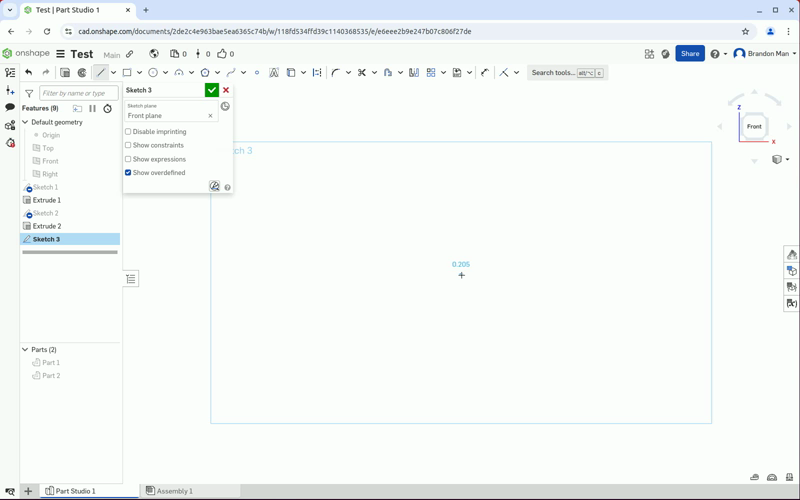
scroll(6)
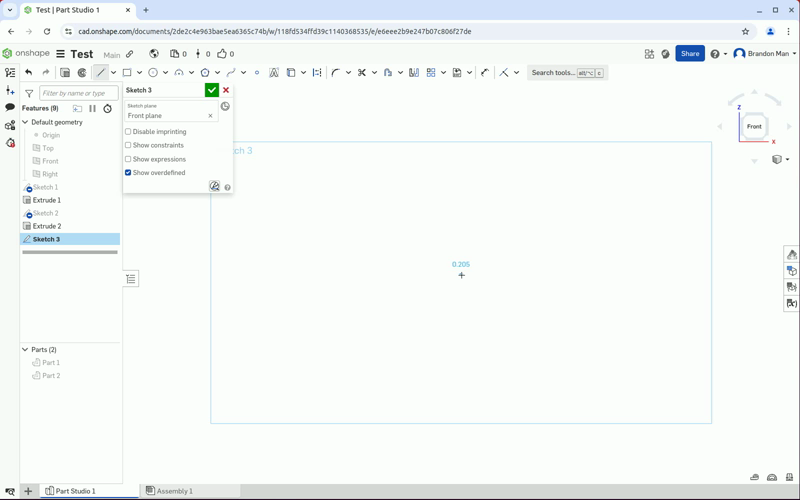
scroll(6)
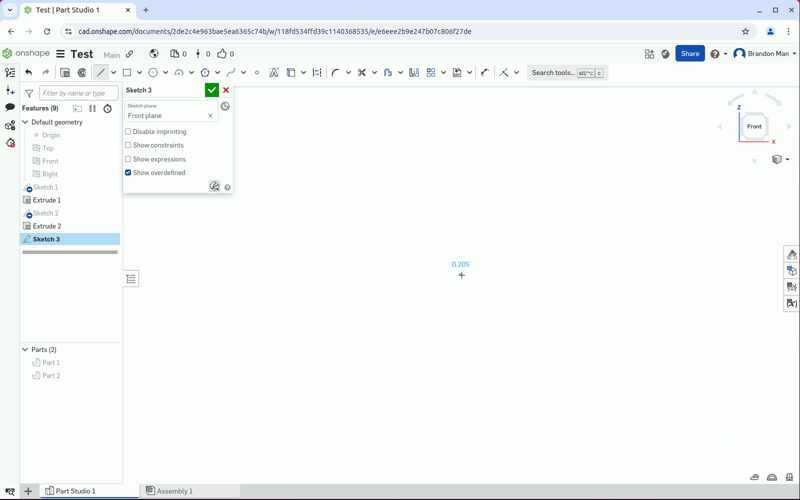
scroll(6)
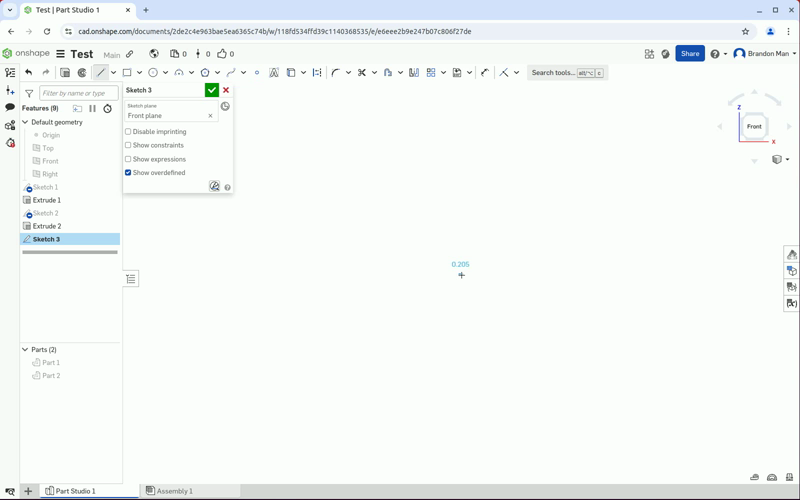
scroll(6)
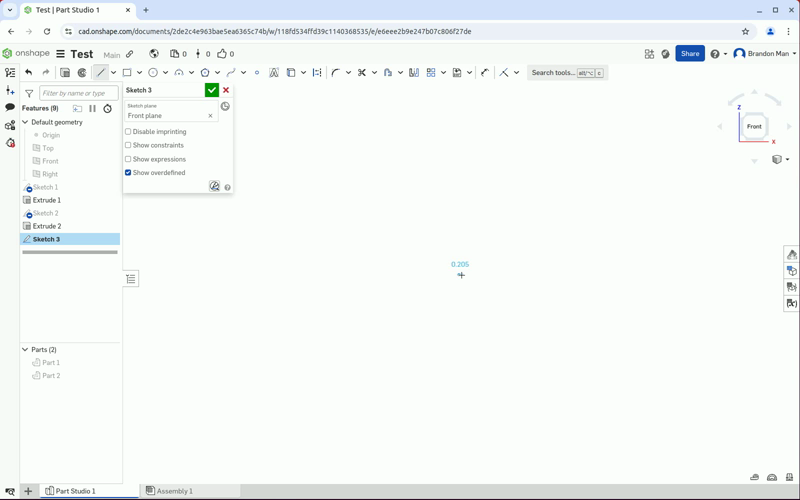
scroll(6)
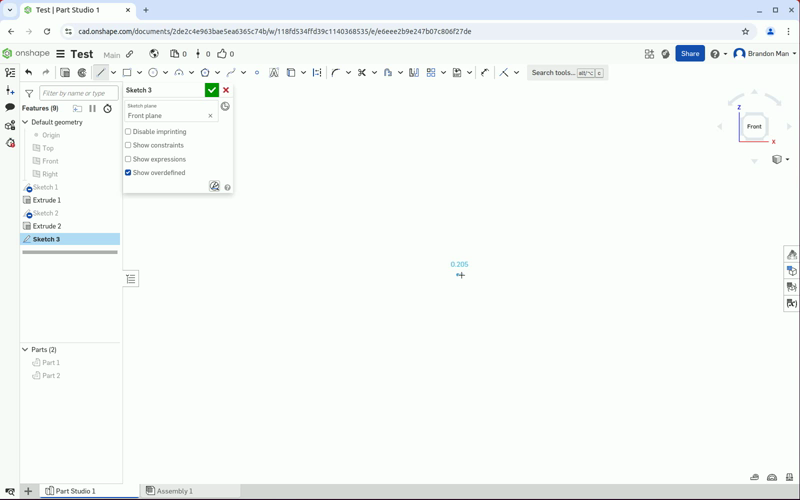
scroll(6)
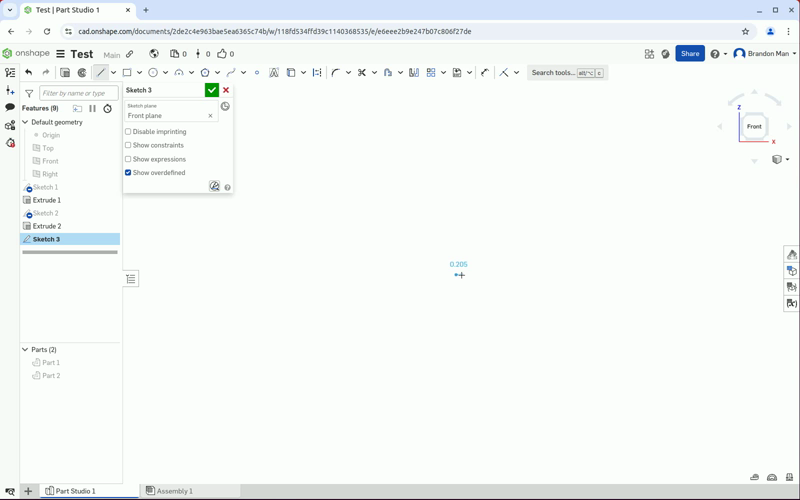
scroll(6)
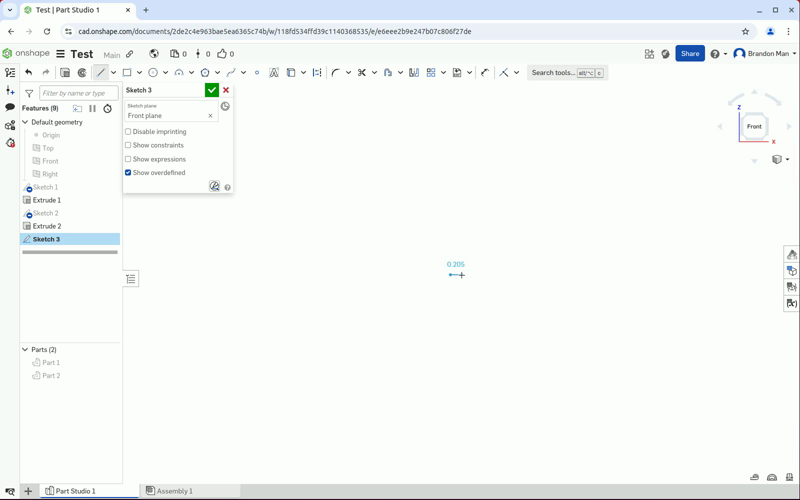
click(461, 274)
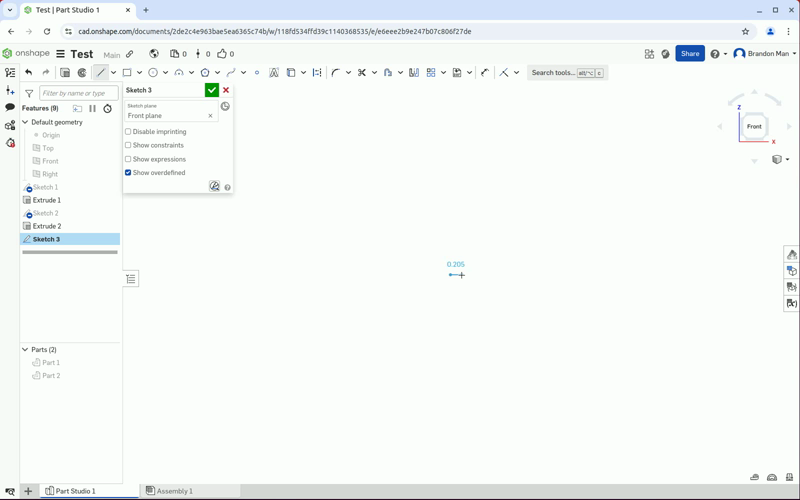
scroll(-6)
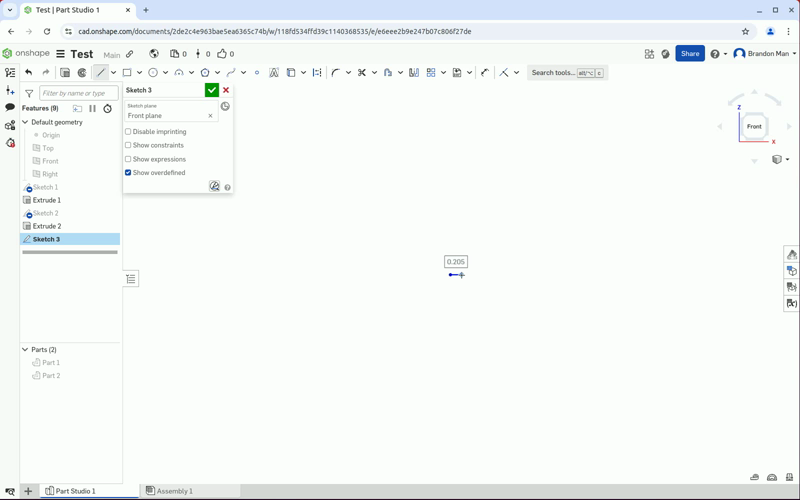
scroll(-6)
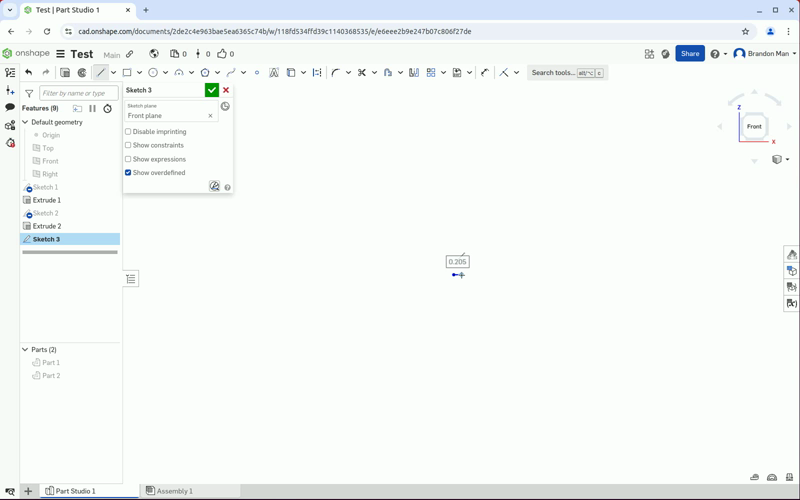
scroll(-6)
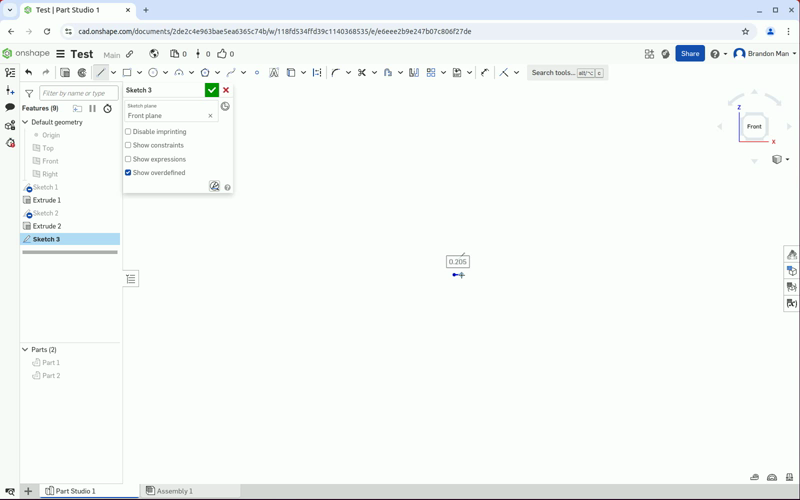
scroll(-6)
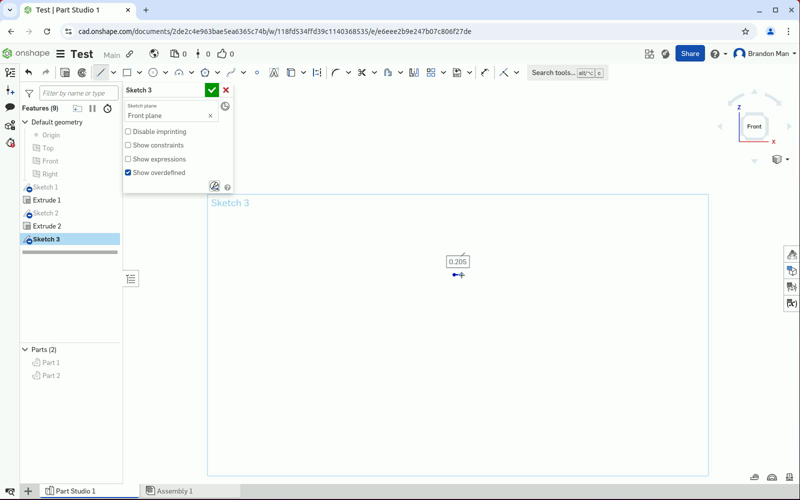
scroll(-6)
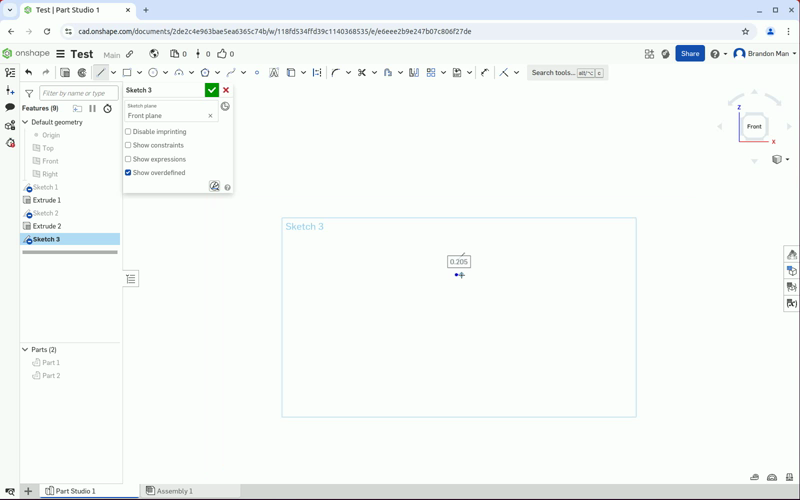
scroll(-6)
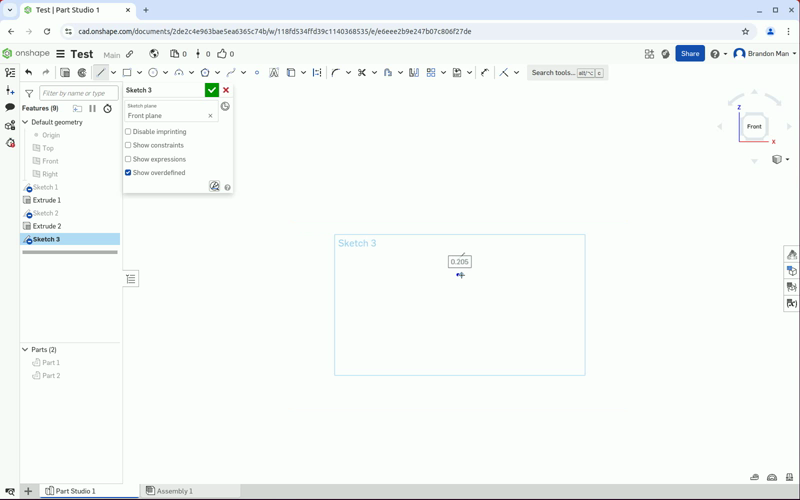
scroll(-6)
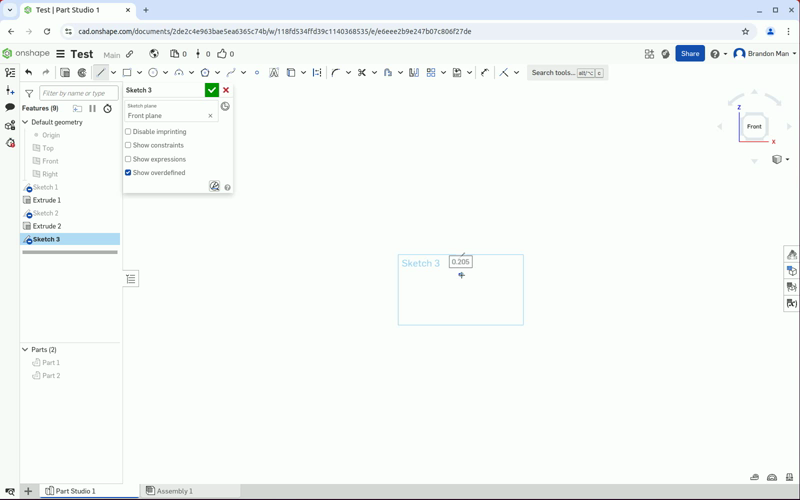
key_up(shift)
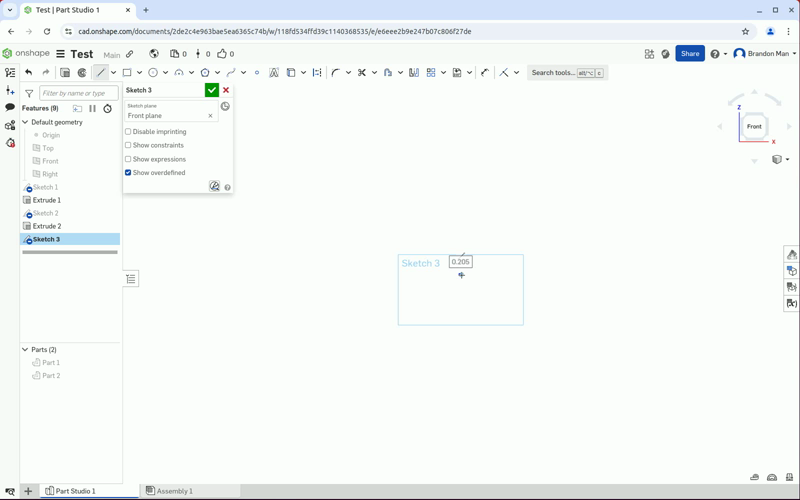
key_down(shift)
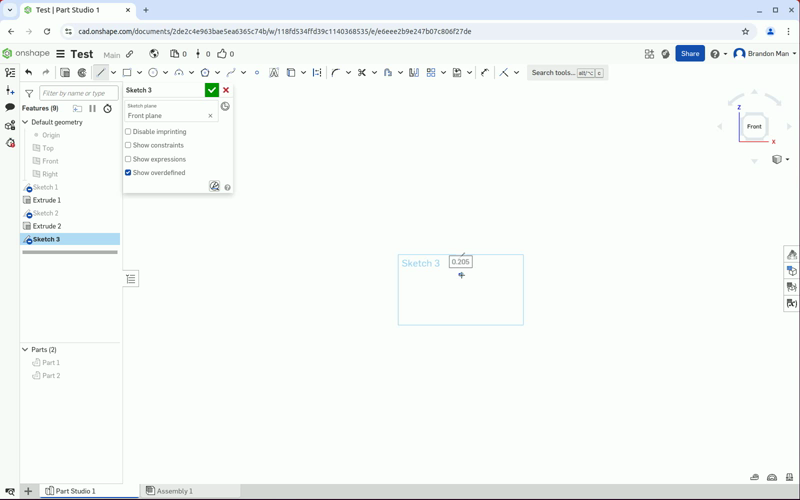
mouse_move(461, 171)
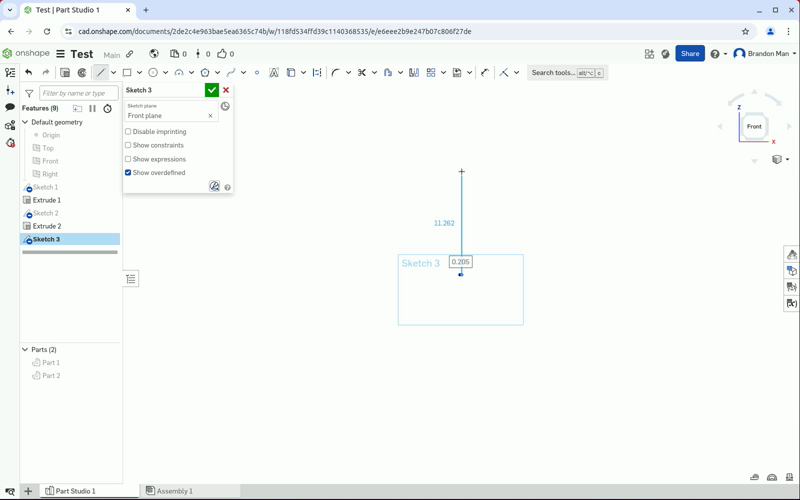
click(461, 171)
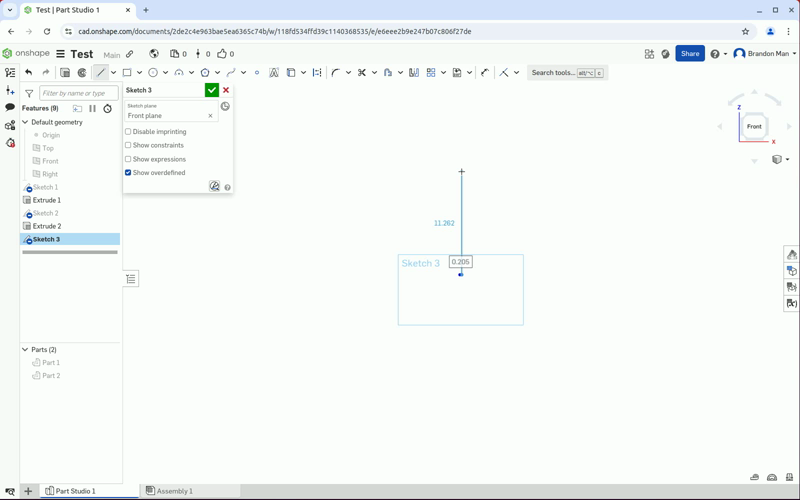
key_up(shift)
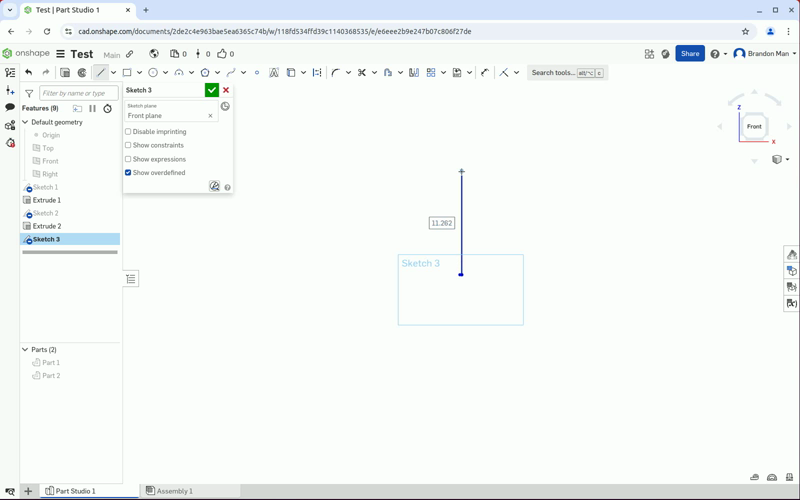
key_down(shift)
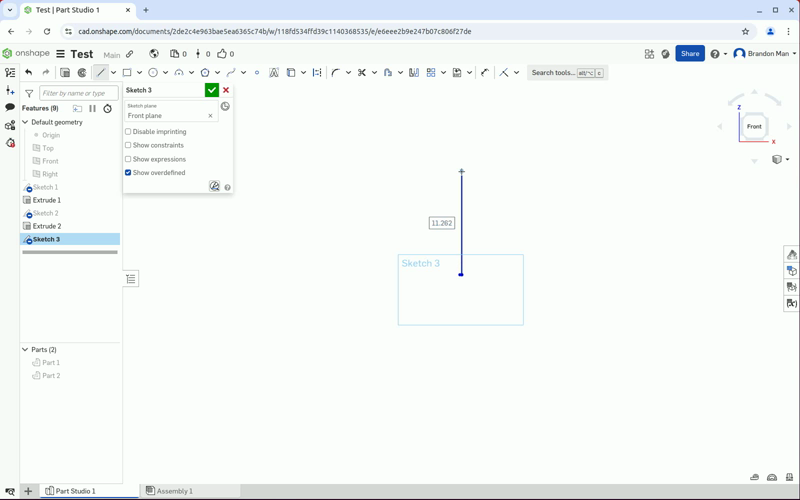
mouse_move(492, 171)
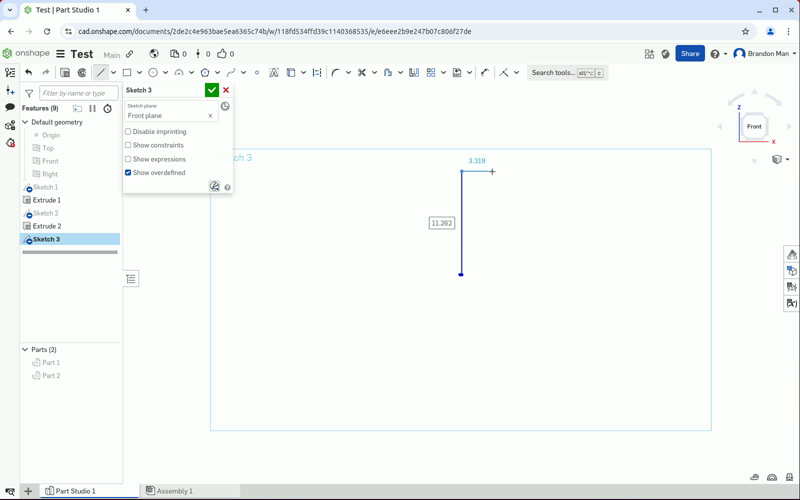
mouse_move(460, 171)
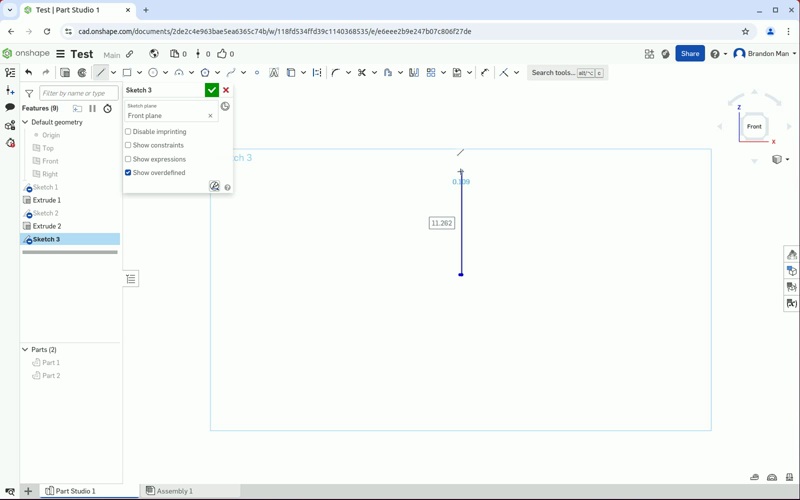
scroll(6)
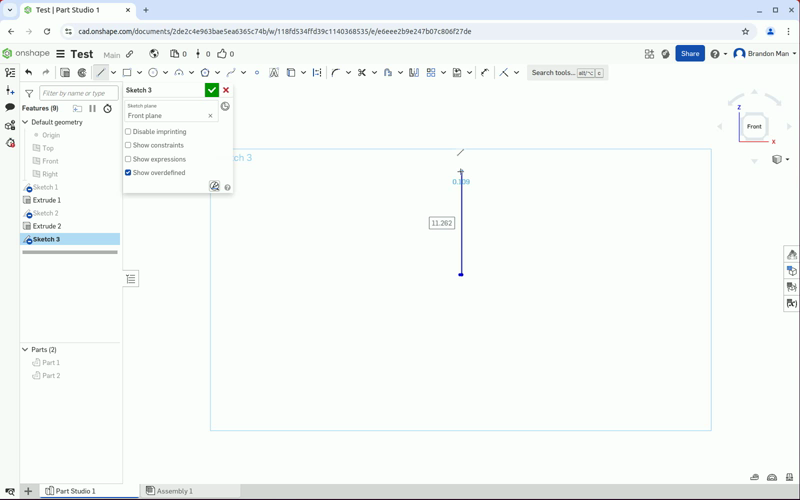
scroll(6)
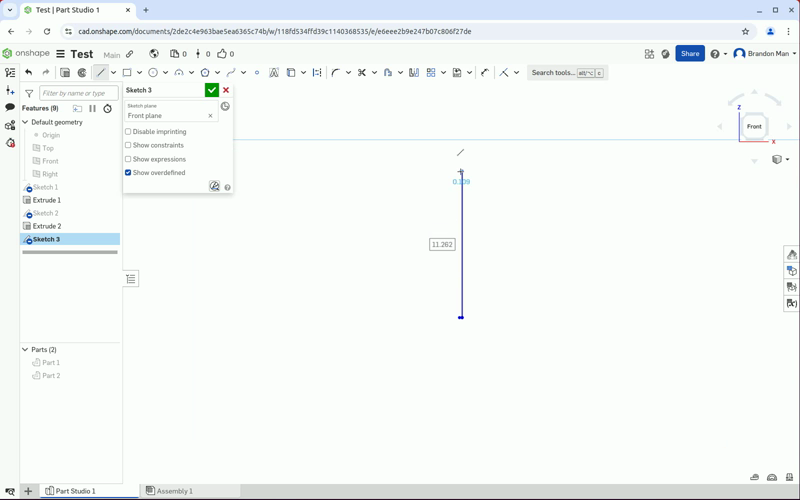
scroll(6)
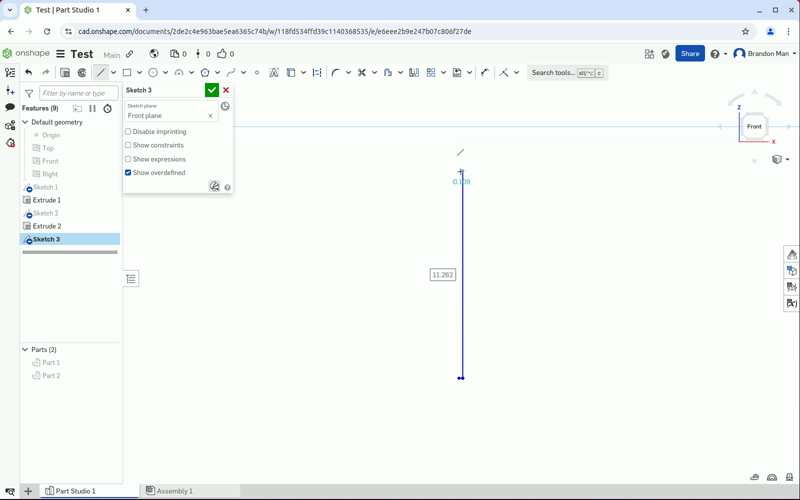
scroll(6)
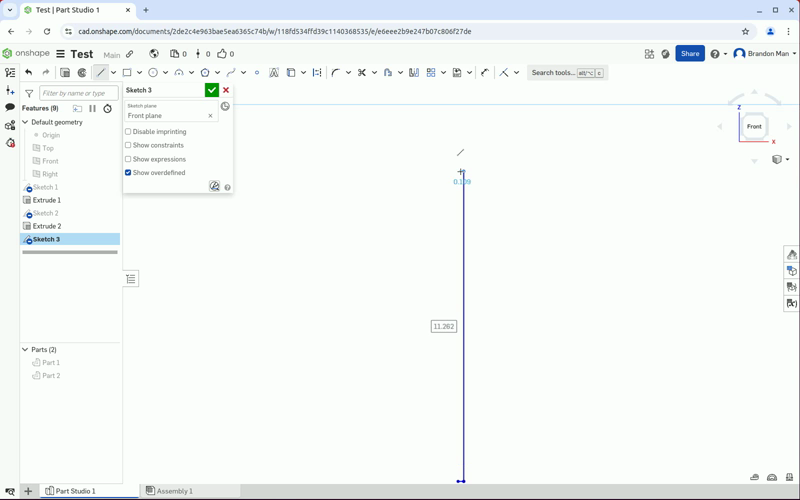
scroll(6)
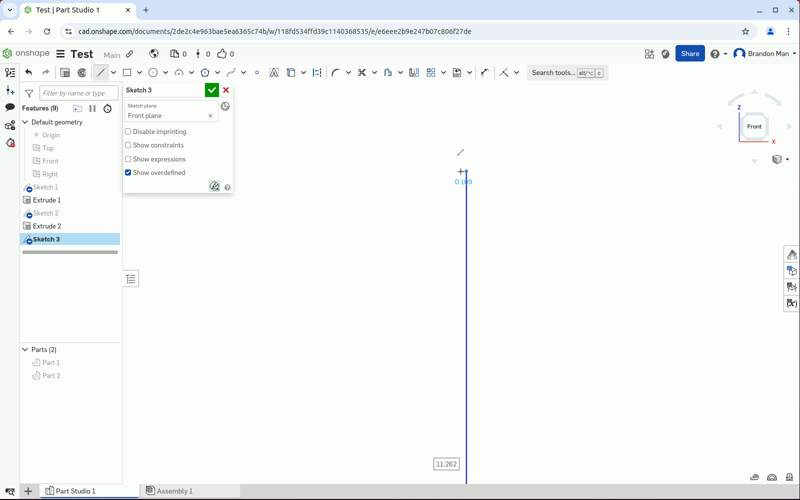
scroll(6)
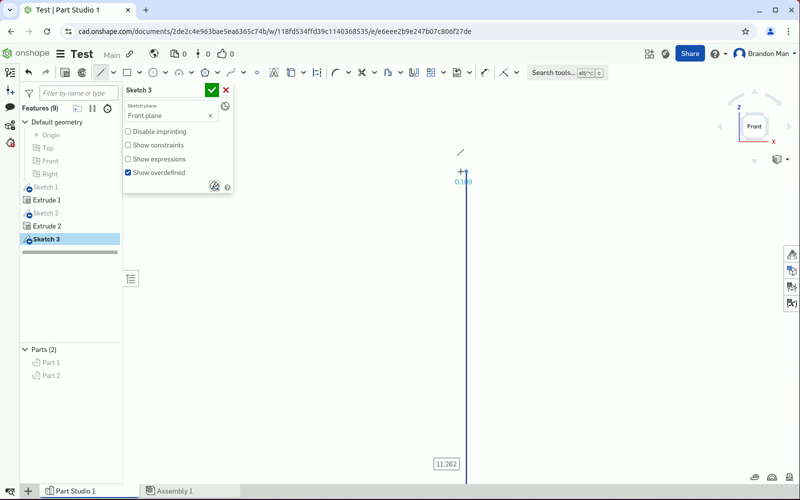
scroll(6)
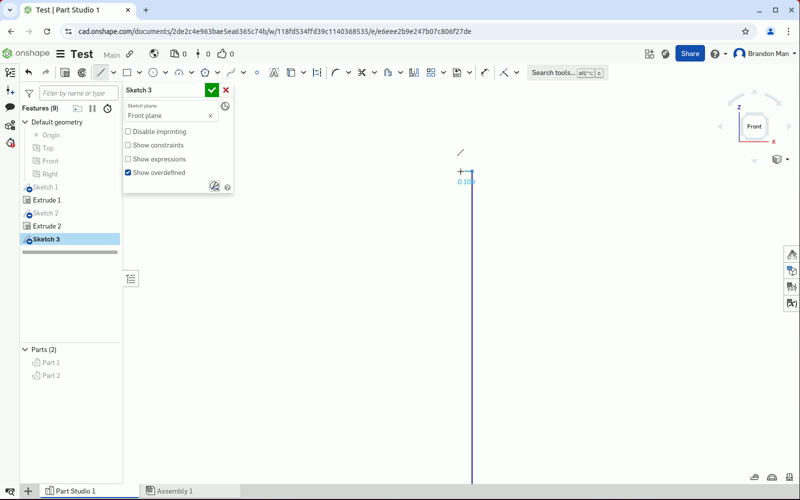
click(460, 171)
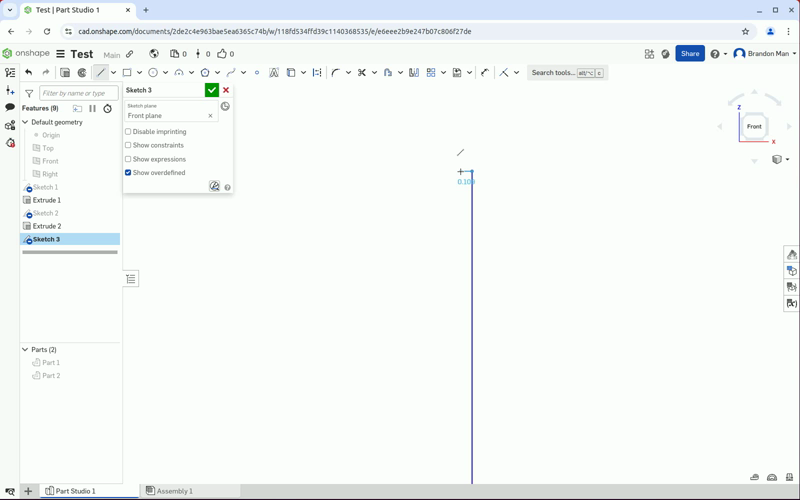
scroll(-6)
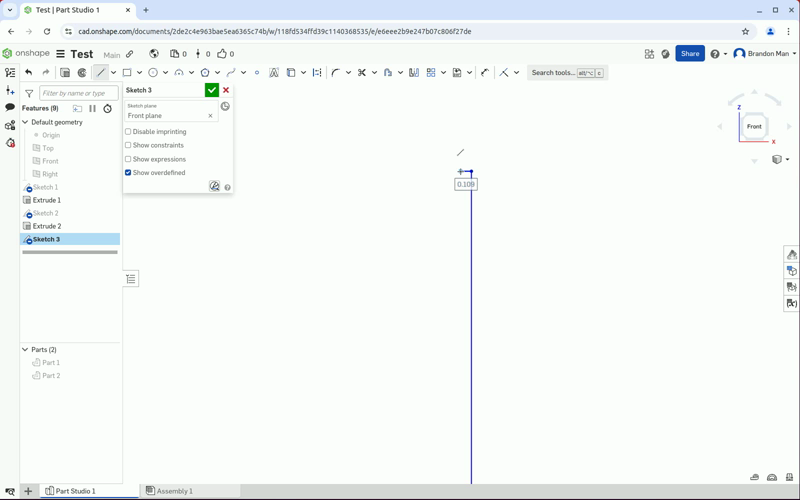
scroll(-6)
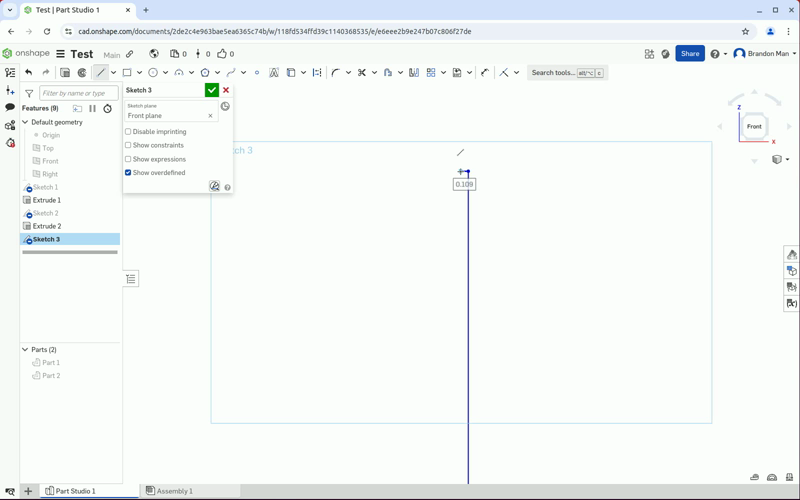
scroll(-6)
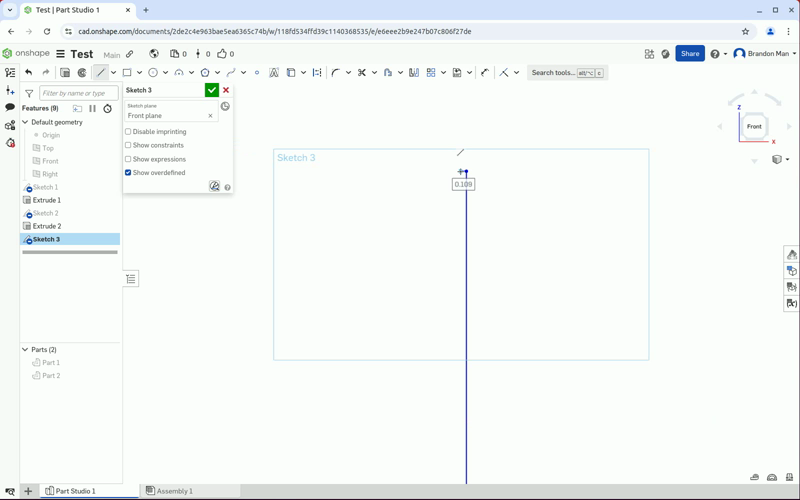
scroll(-6)
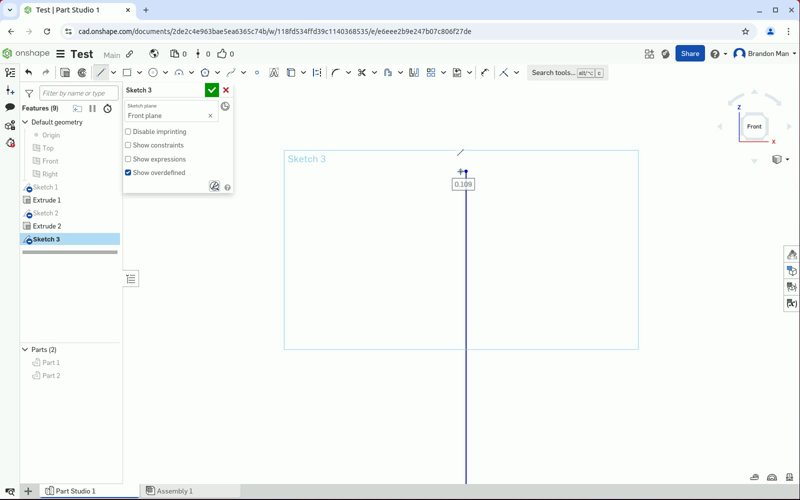
scroll(-6)
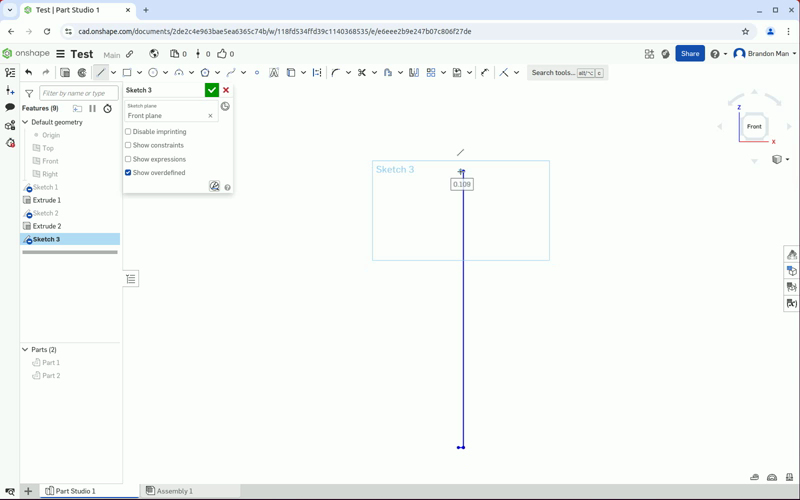
scroll(-6)
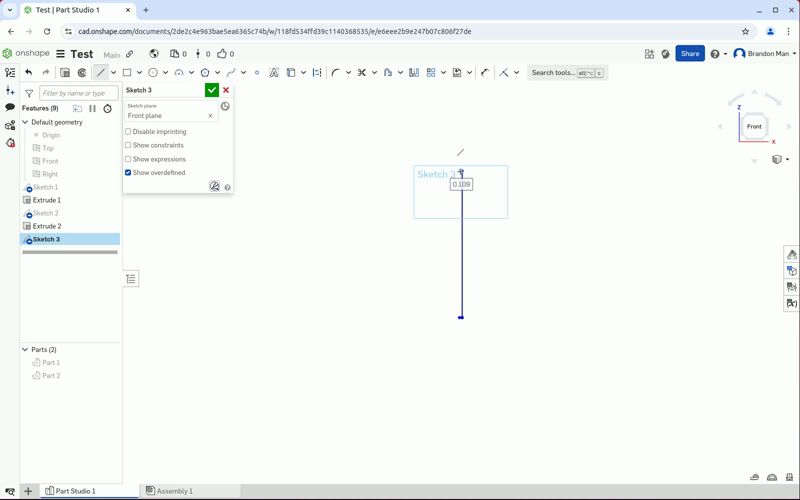
scroll(-6)
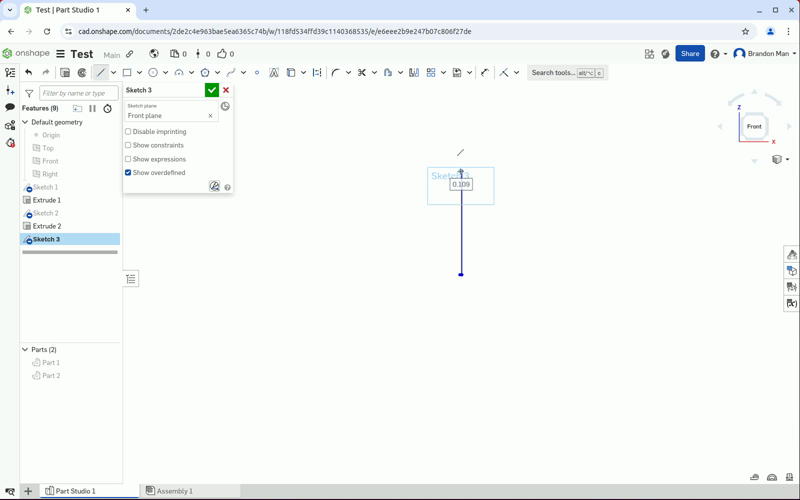
key_up(shift)
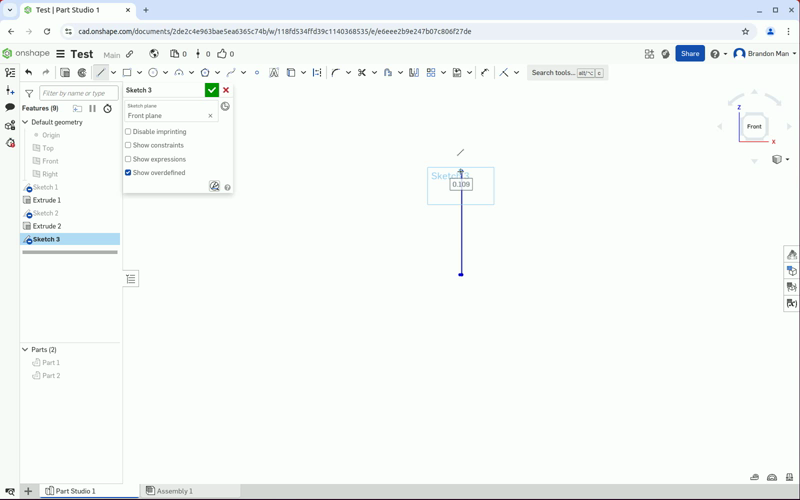
key_down(shift)
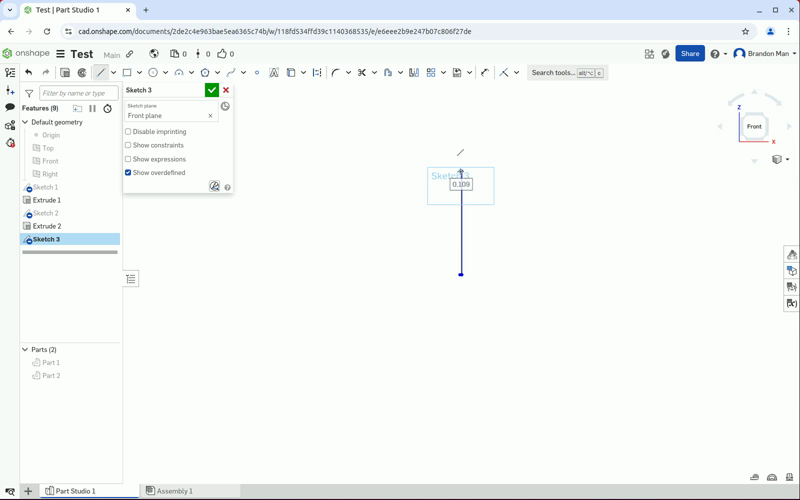
mouse_move(460, 274)
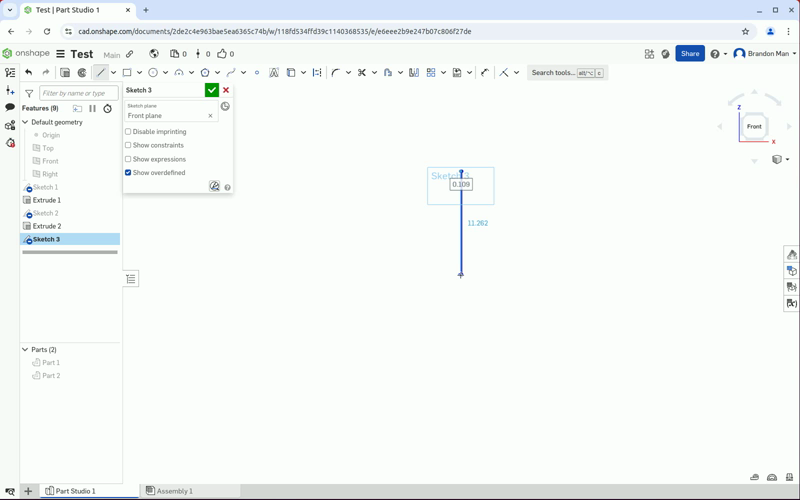
scroll(6)
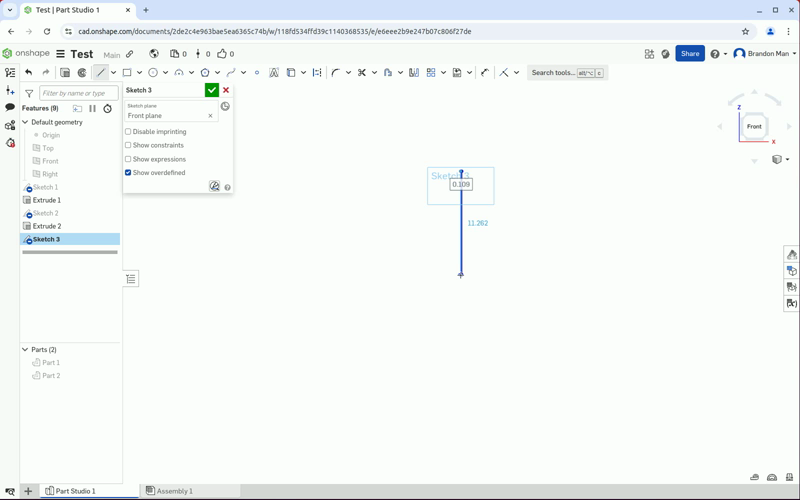
scroll(6)
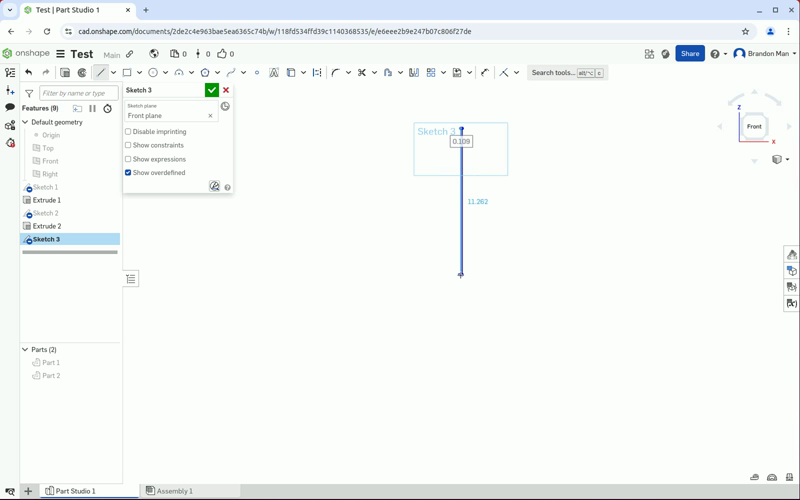
scroll(6)
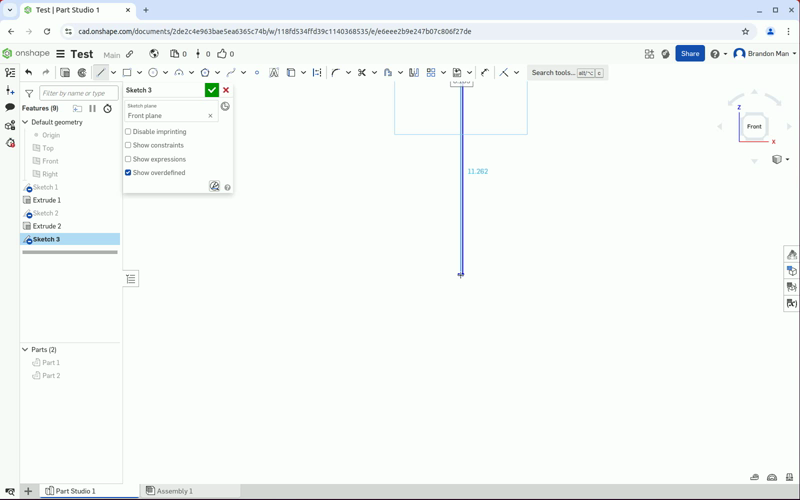
scroll(6)
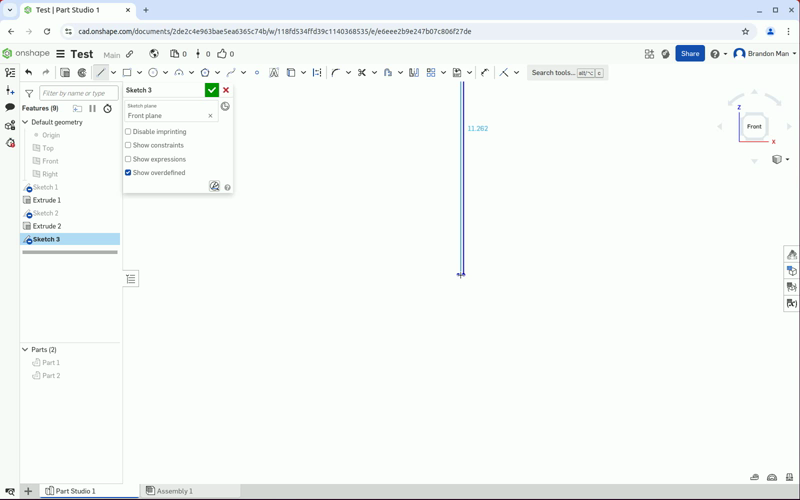
scroll(6)
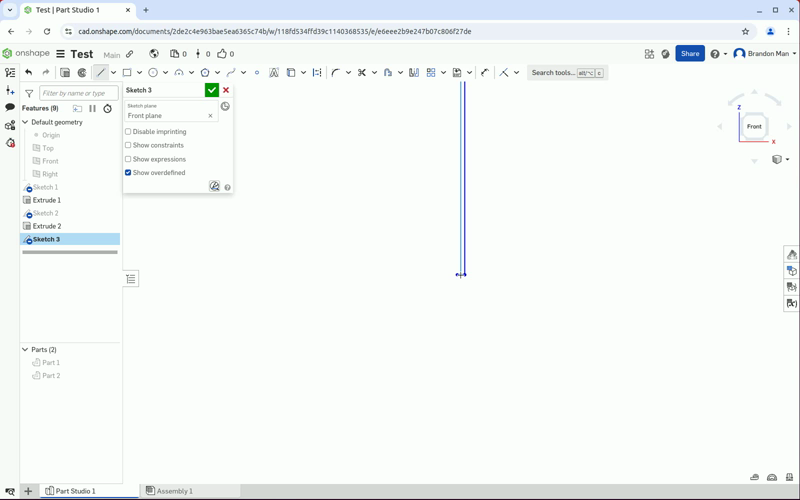
scroll(6)
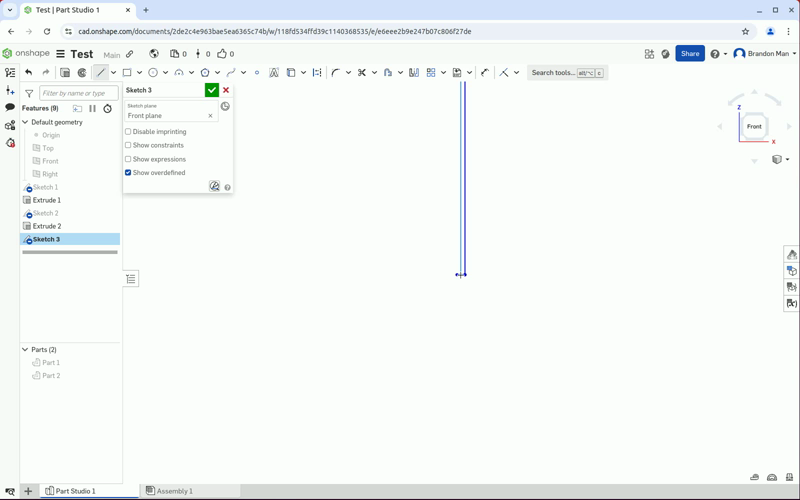
scroll(6)
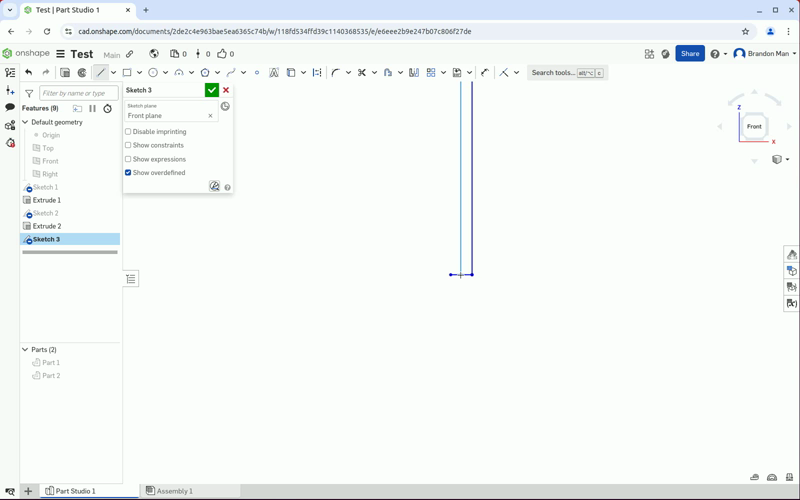
key_up(shift)
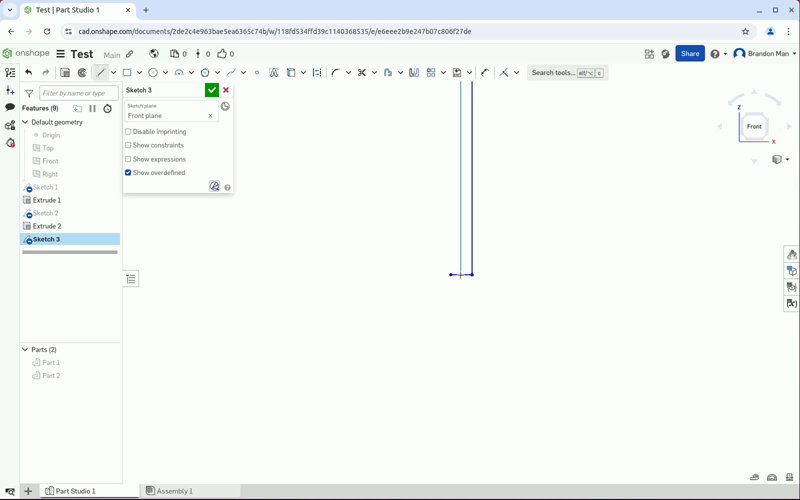
click(460, 274)
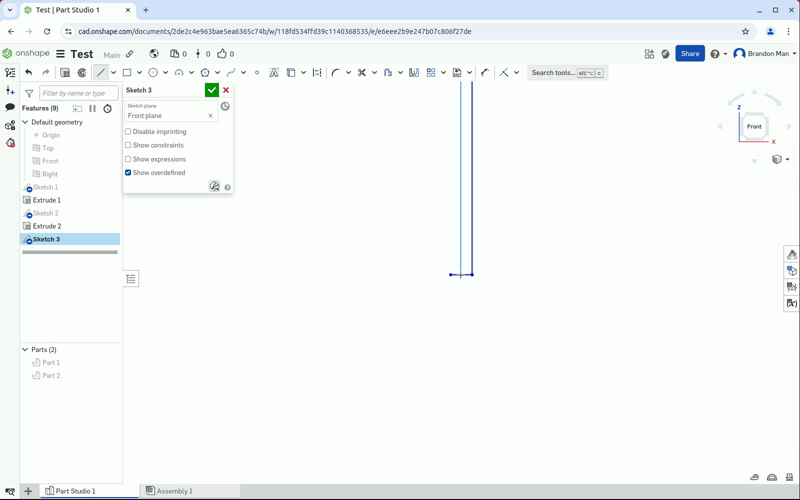
scroll(-6)
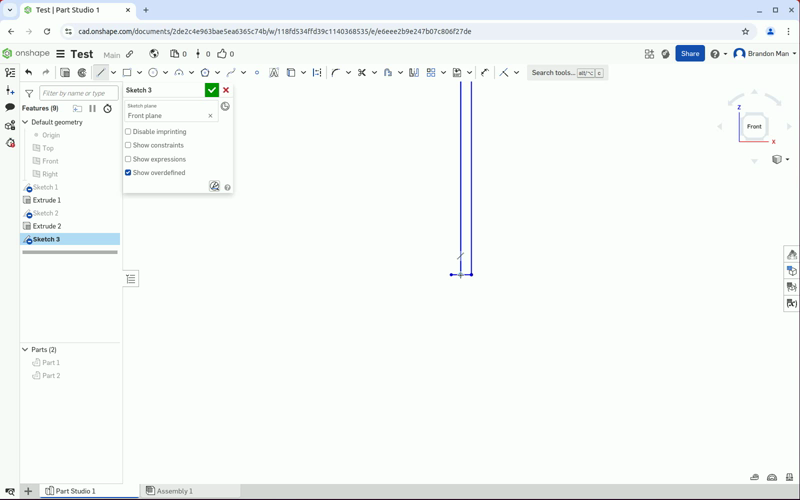
scroll(-6)
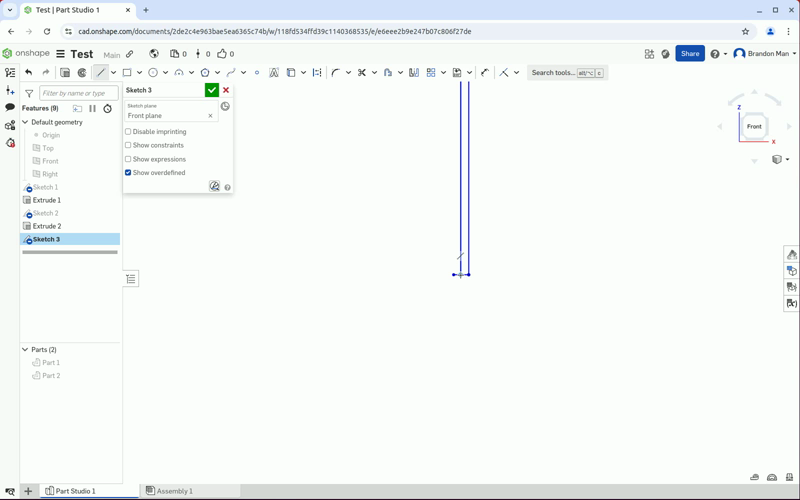
scroll(-6)
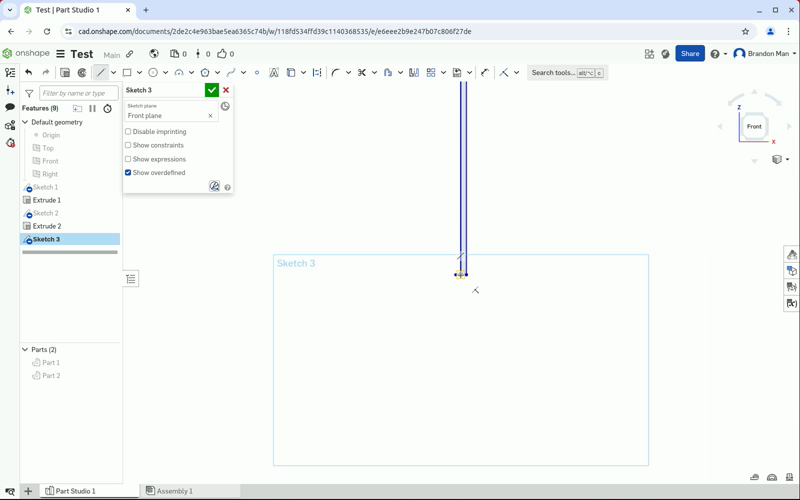
scroll(-6)
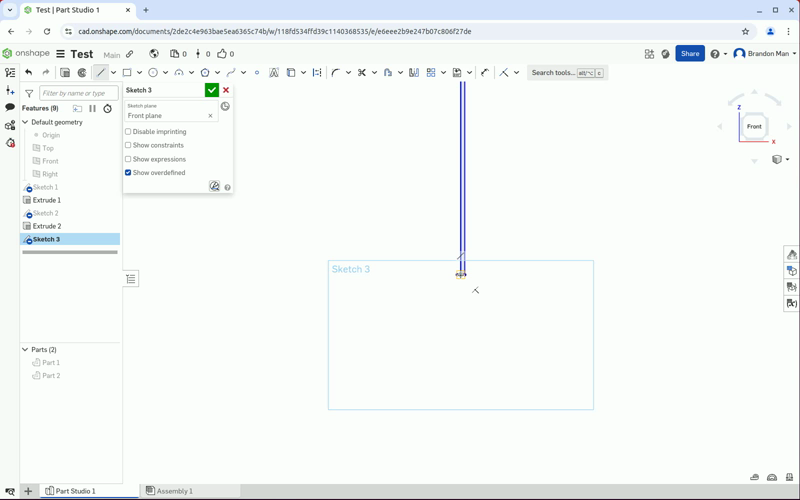
scroll(-6)
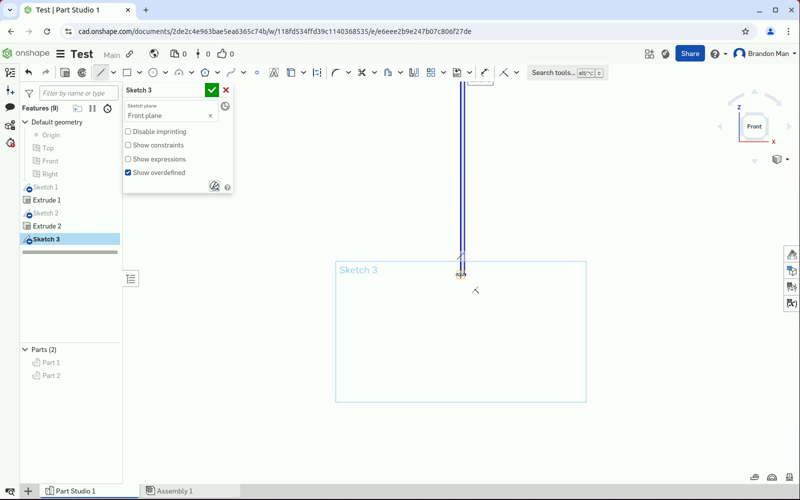
scroll(-6)
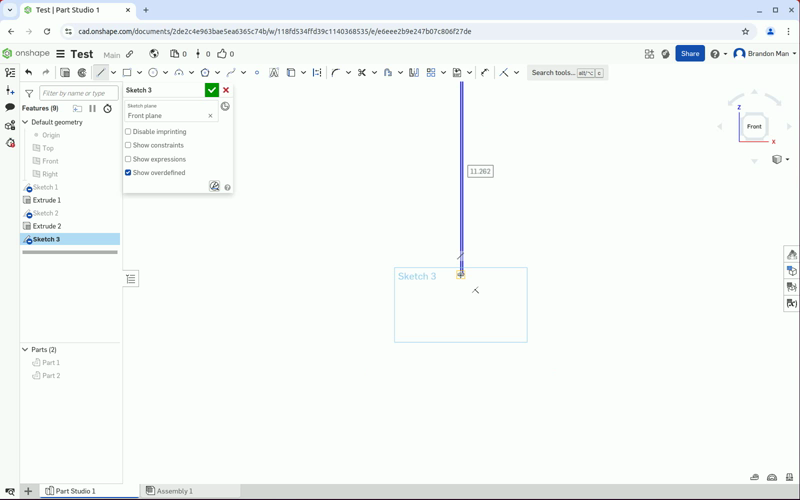
scroll(-6)
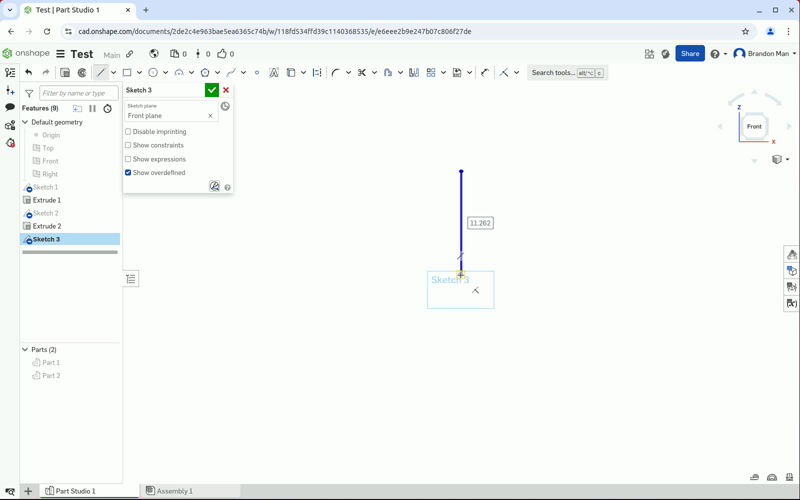
key(esc)
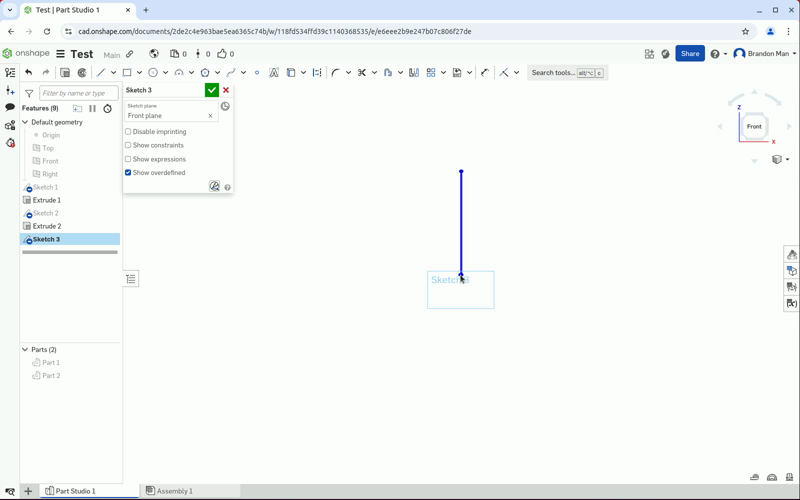
mouse_move(461, 242)
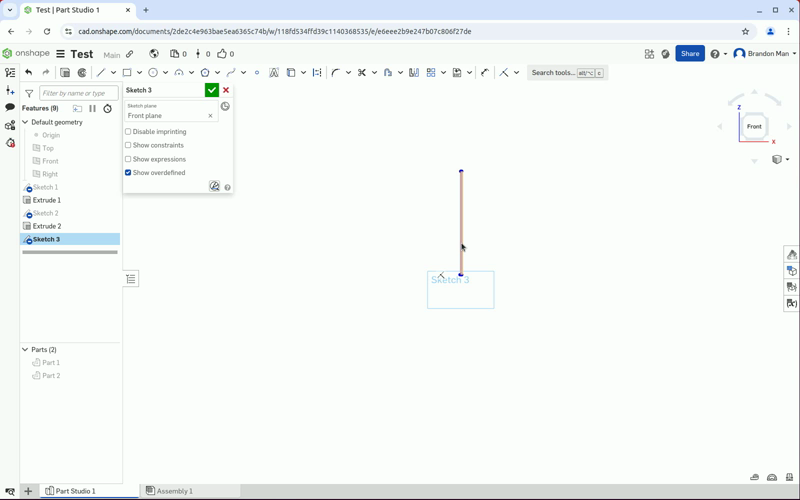
scroll(6)
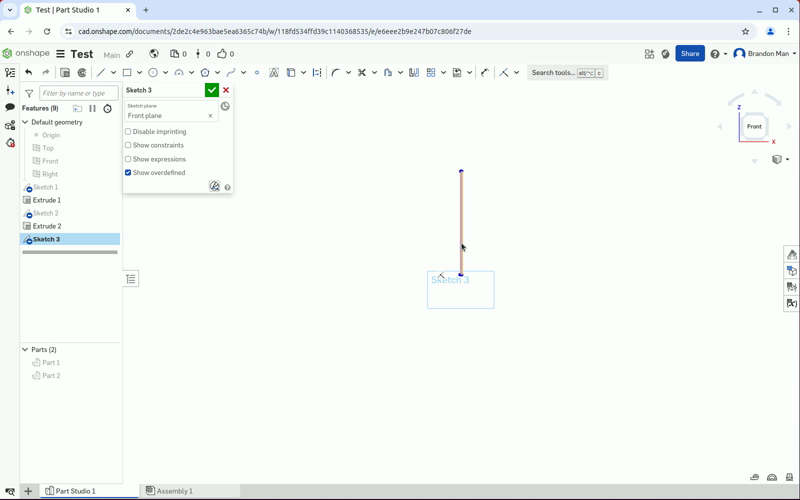
scroll(6)
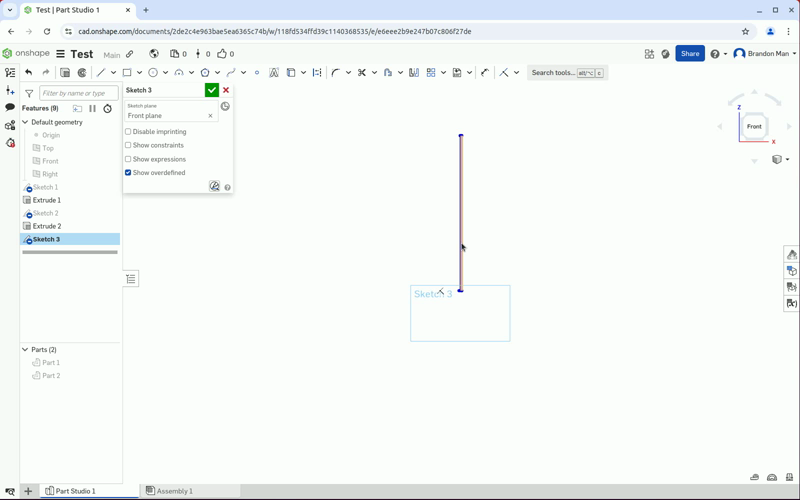
scroll(6)
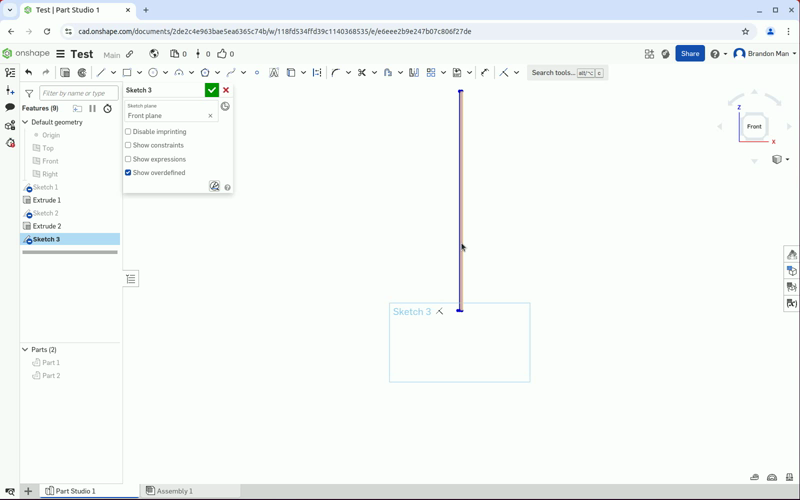
scroll(6)
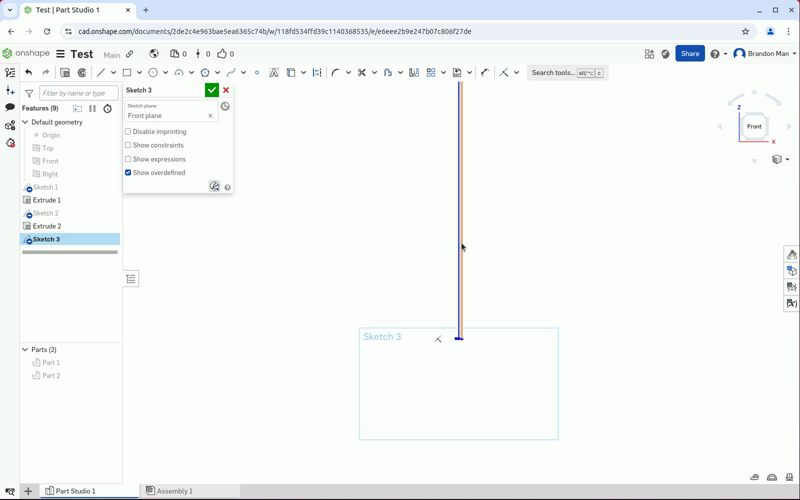
scroll(6)
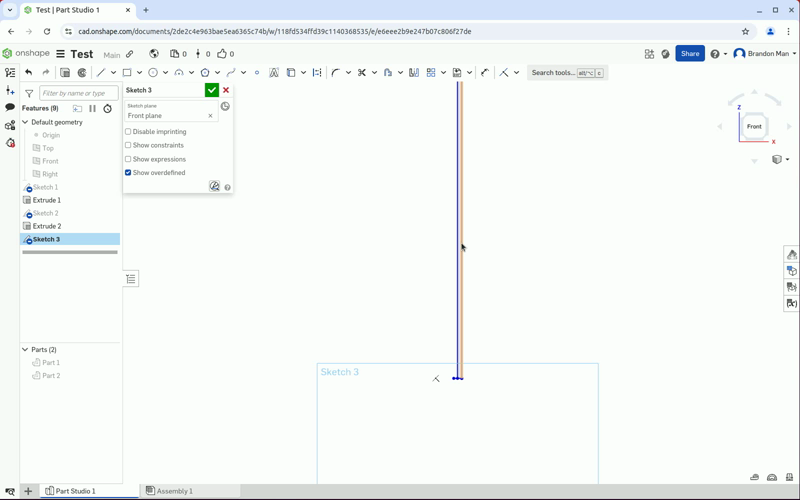
scroll(6)
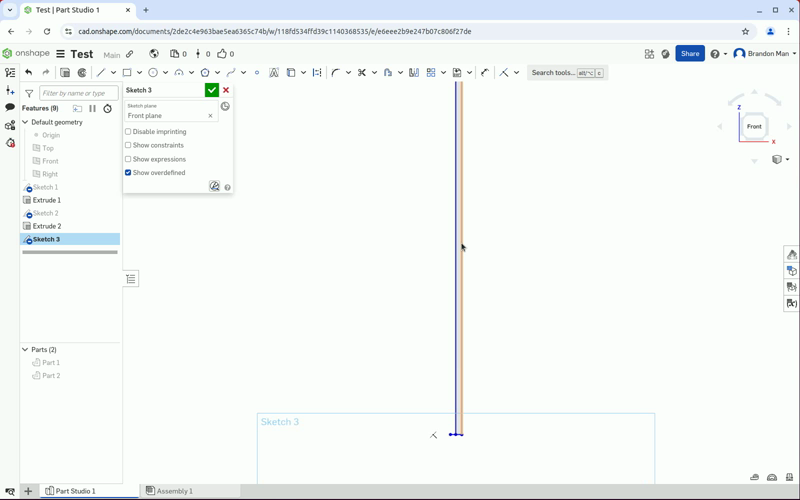
scroll(6)
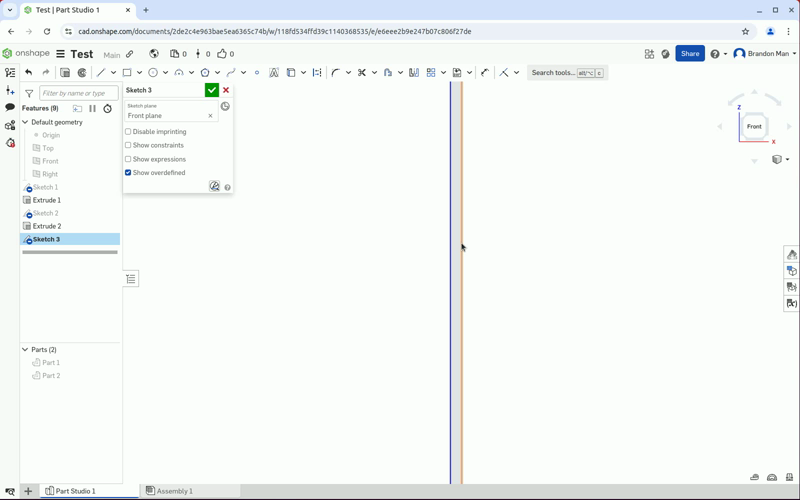
click(461, 242)
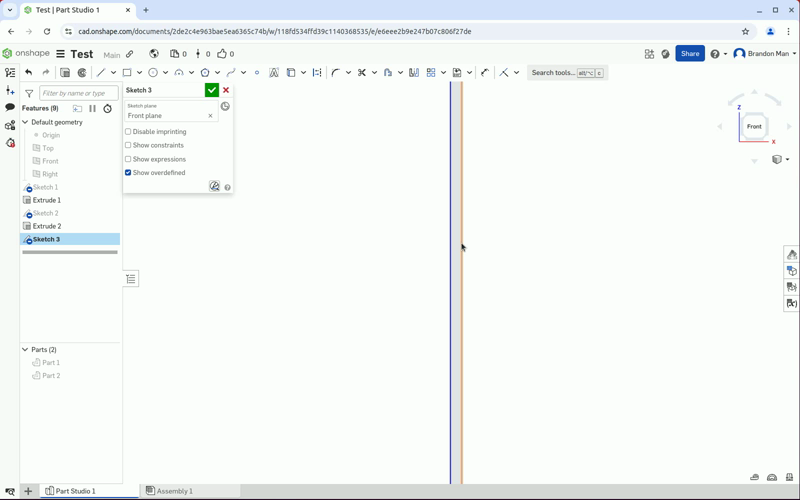
scroll(-6)
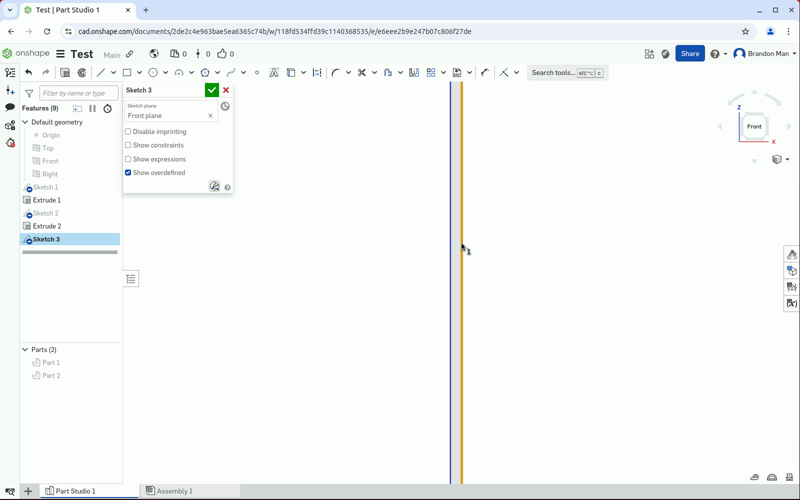
scroll(-6)
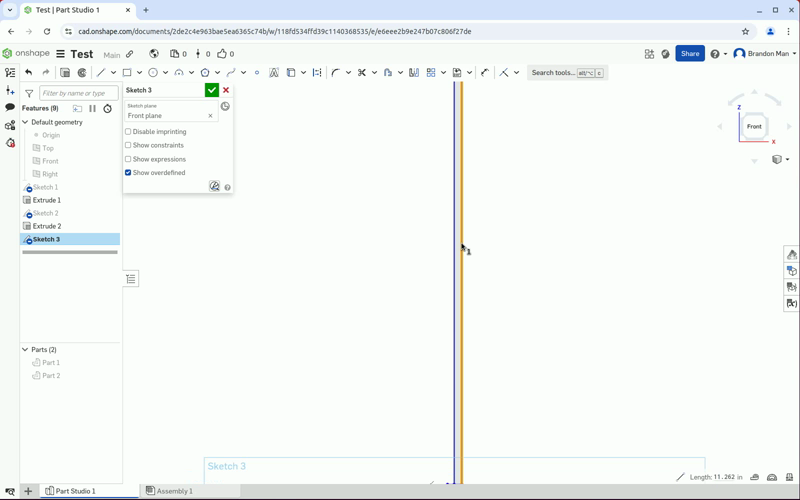
scroll(-6)
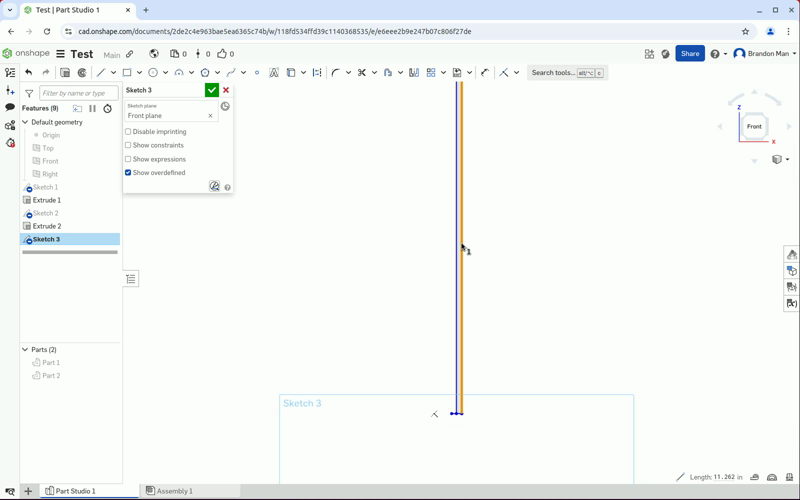
scroll(-6)
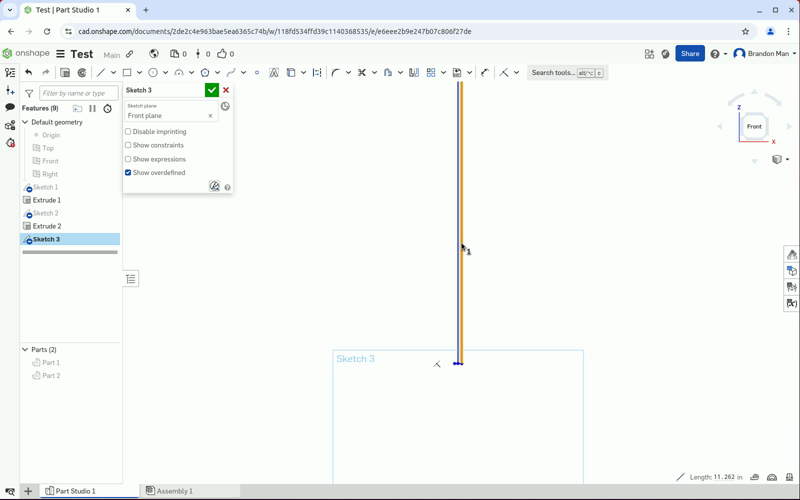
scroll(-6)
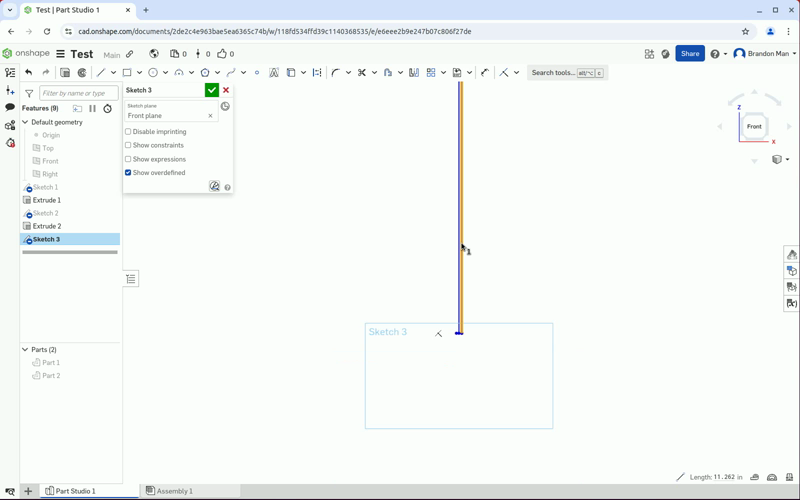
scroll(-6)
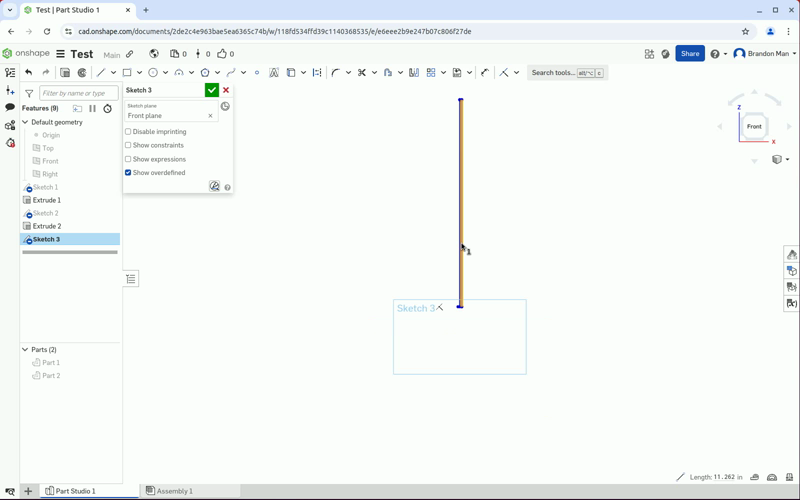
scroll(-6)
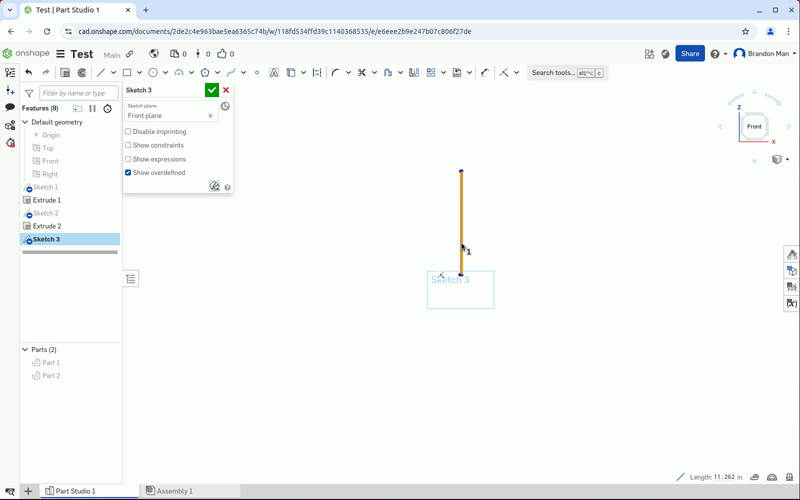
mouse_move(73, 352)
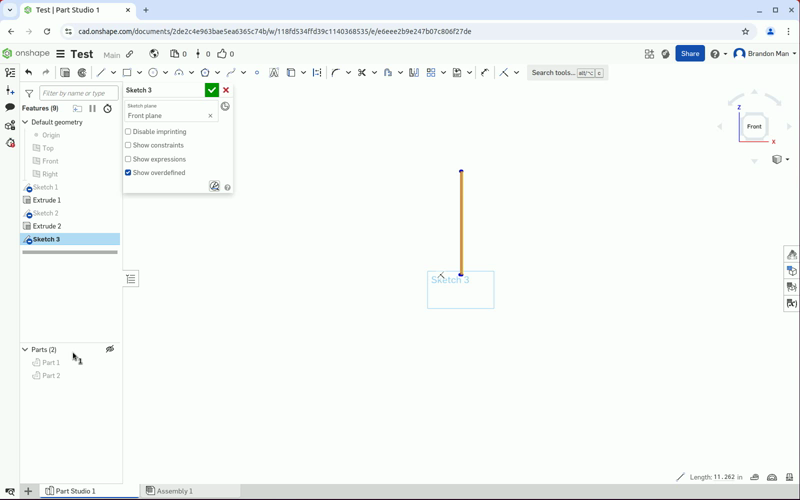
key(shift+y)
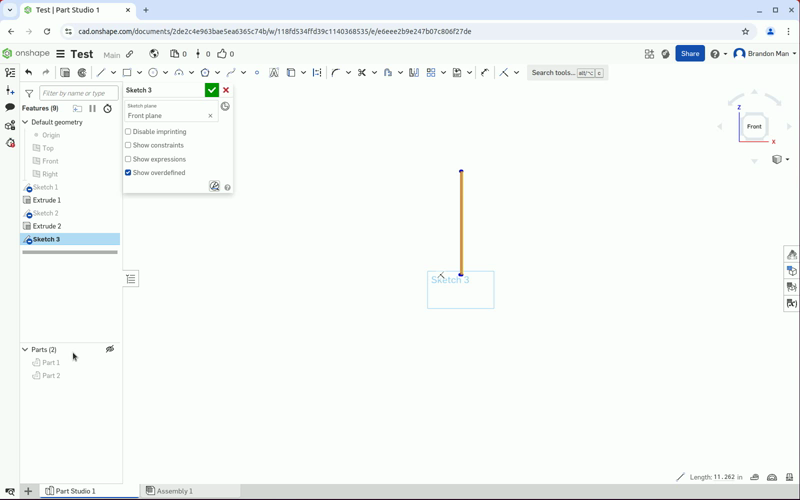
key(shift+e)
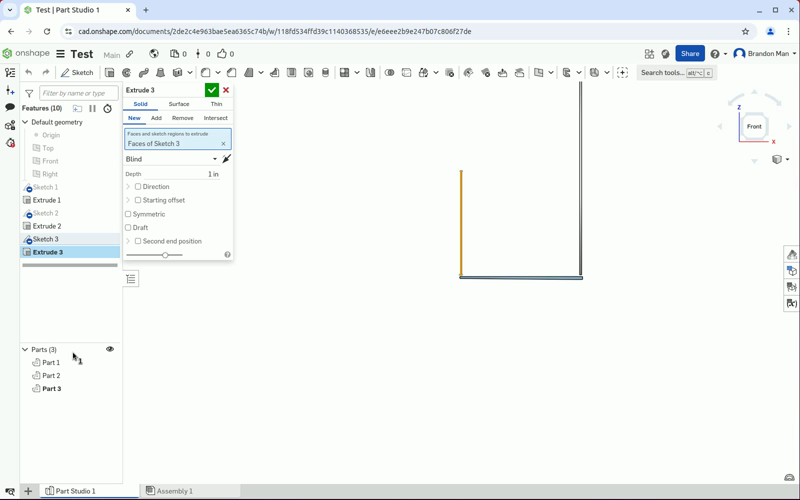
mouse_move(143, 106)
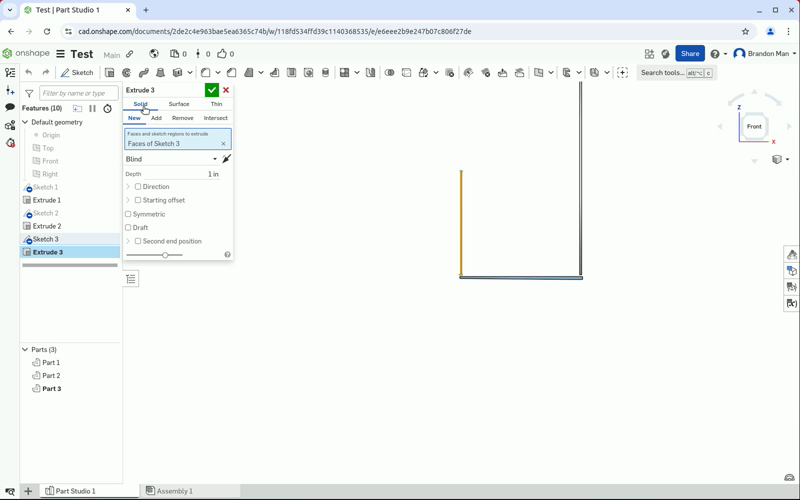
click(143, 106)
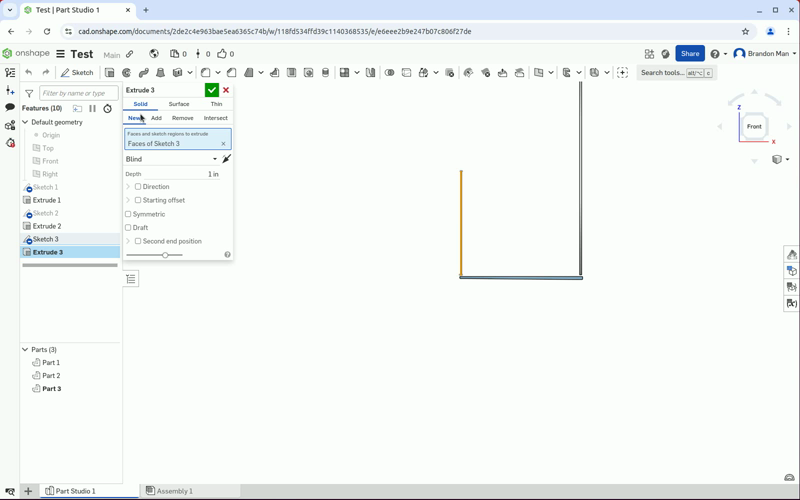
mouse_move(137, 120)
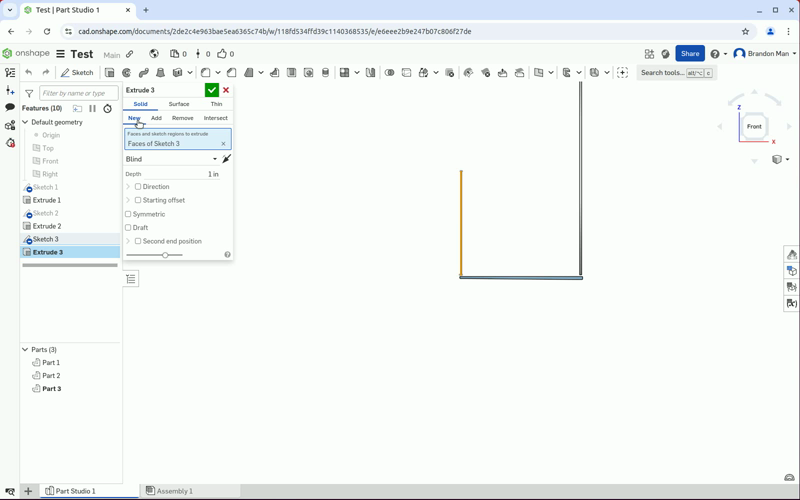
click(137, 120)
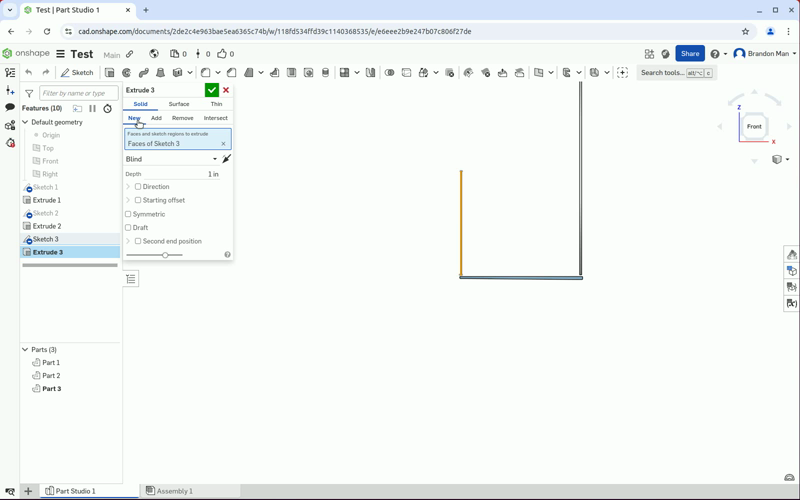
key(tab, 4)
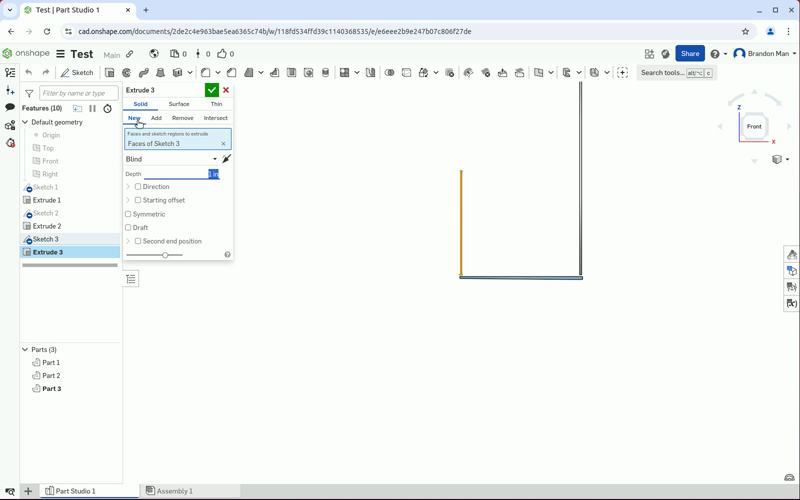
text(5.536)
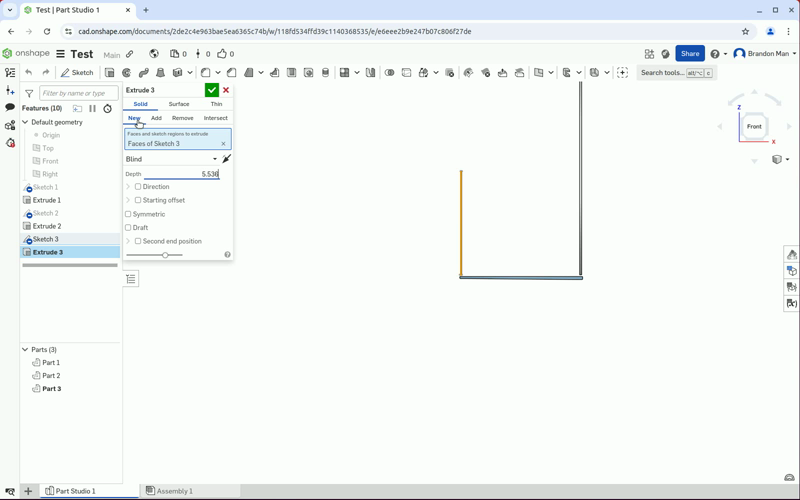
key(enter)
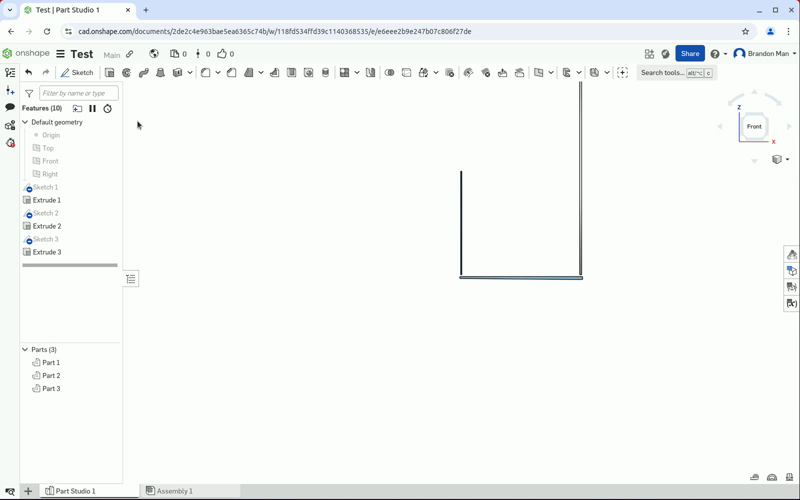
key(shift+h)
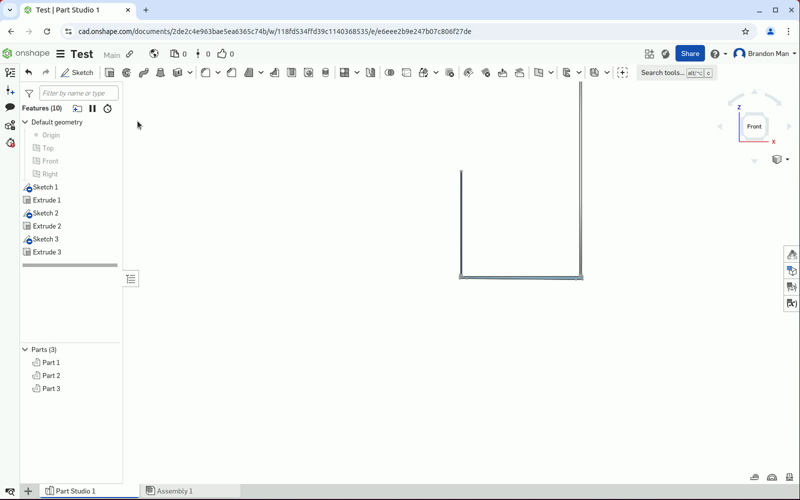
key(shift+h)
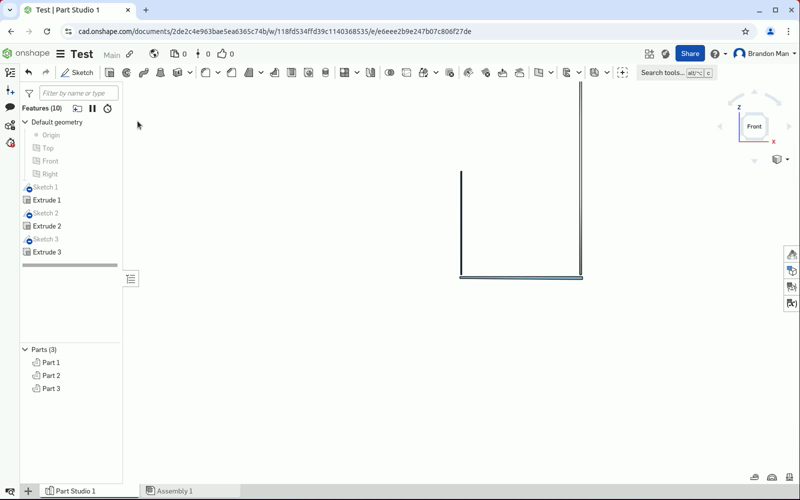
mouse_move(73, 189)
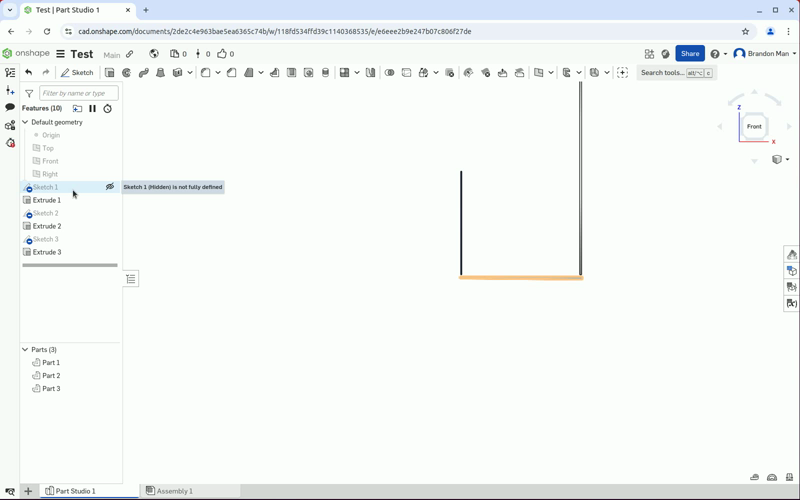
click(73, 189)
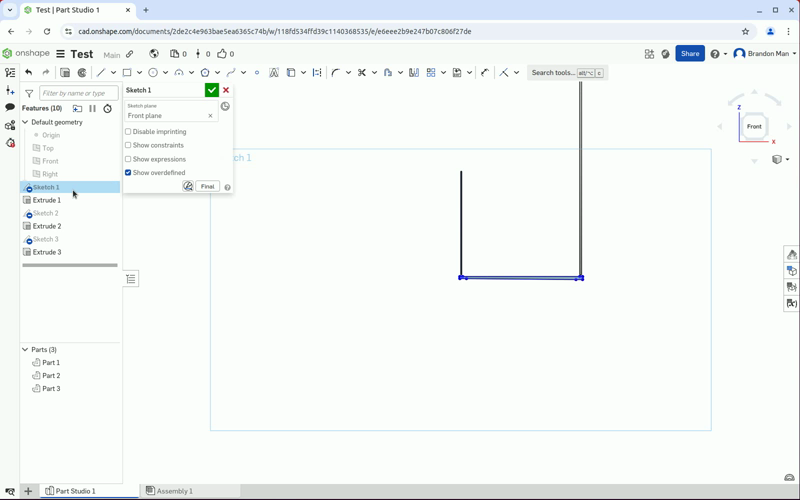
mouse_move(229, 92)
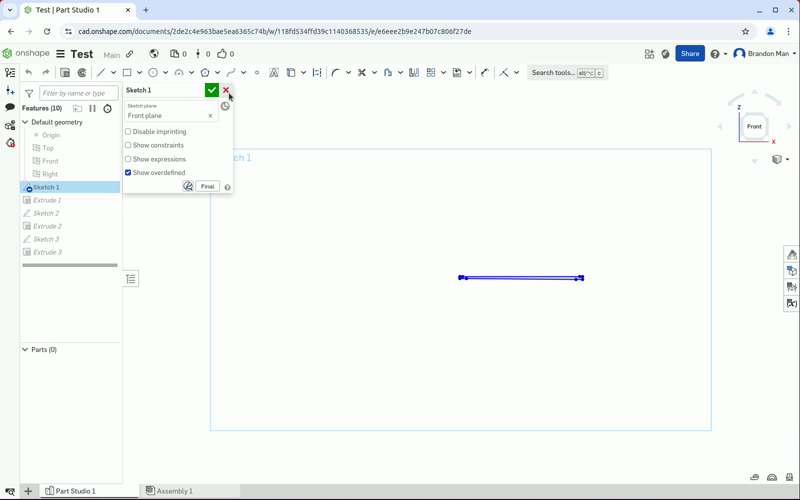
click(229, 92)
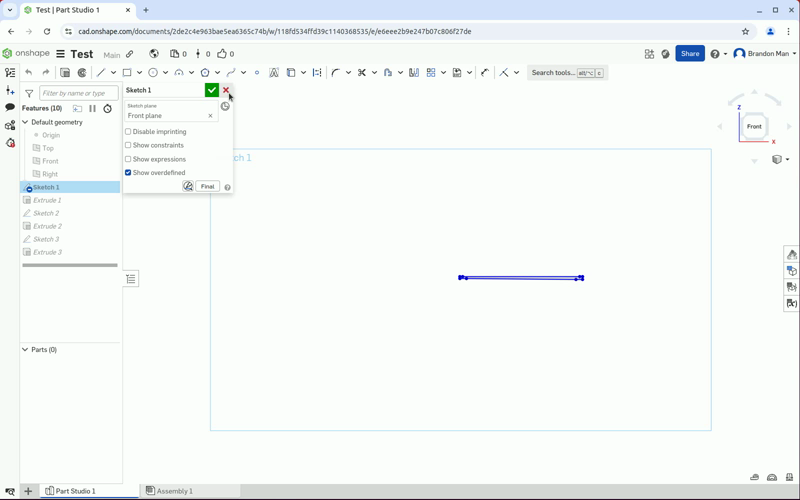
key(shift+s)
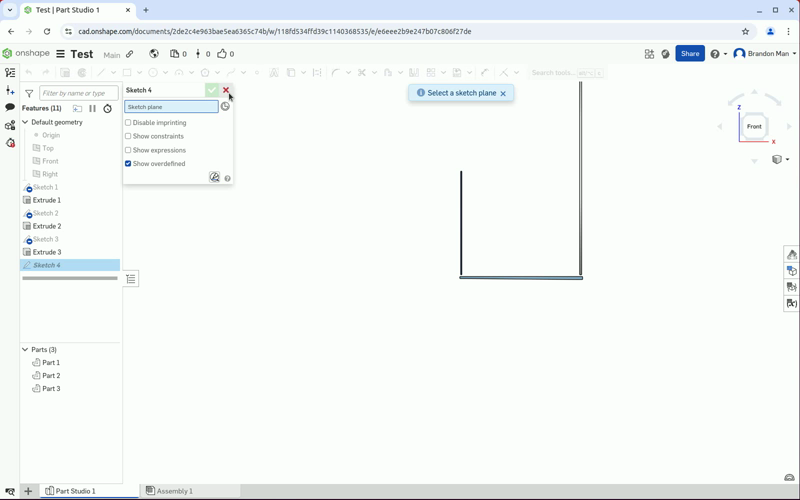
mouse_move(73, 163)
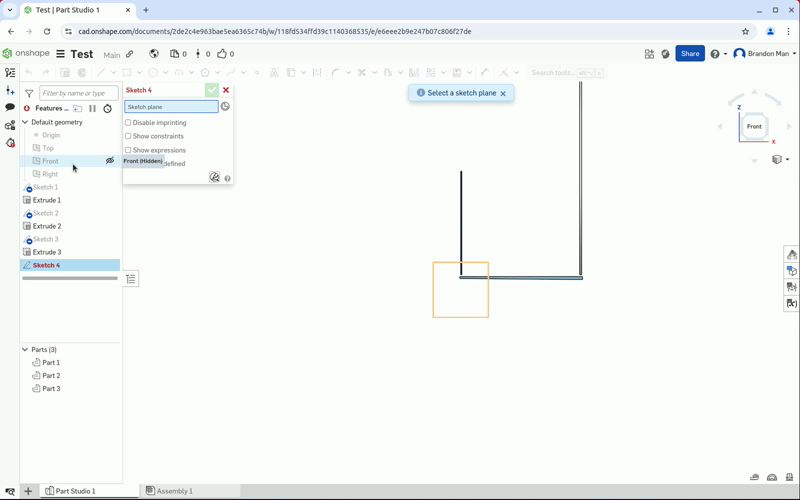
click(73, 163)
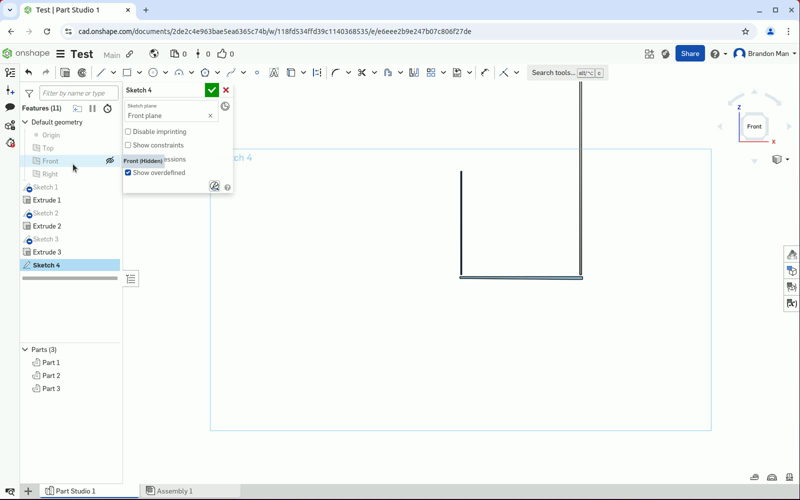
mouse_move(73, 352)
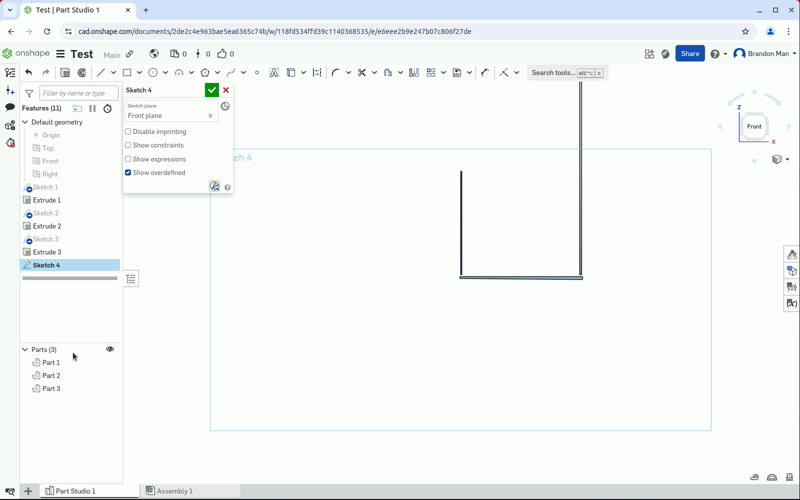
key(y)
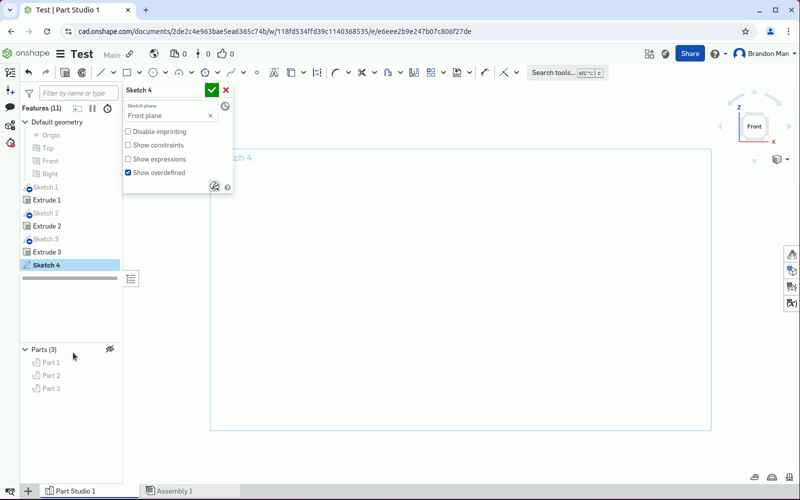
key(l)
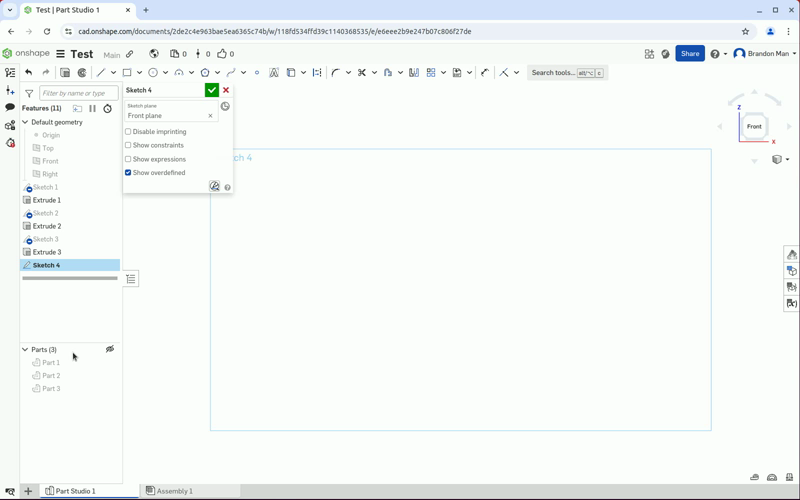
key_down(shift)
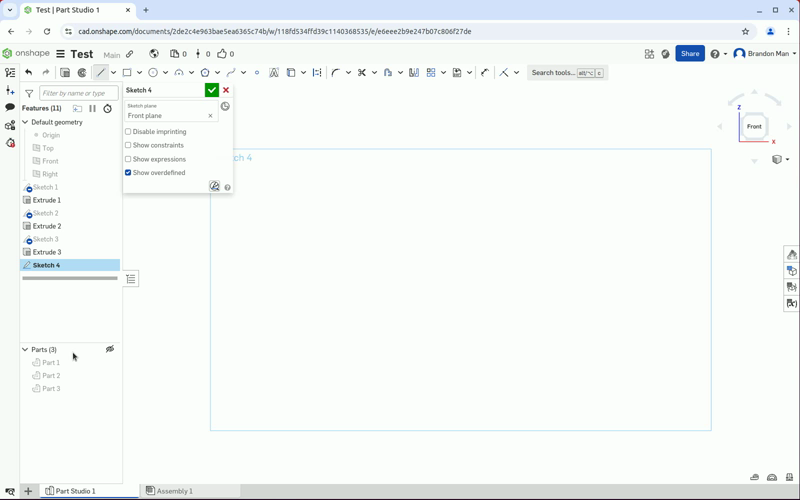
mouse_move(460, 171)
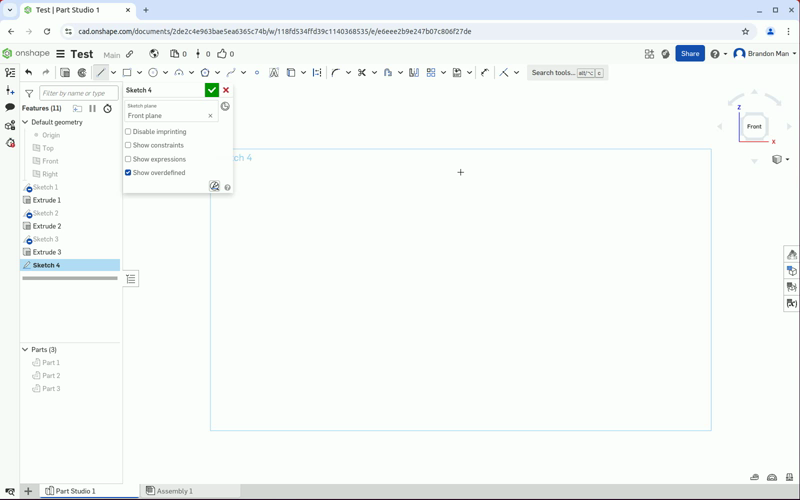
click(460, 171)
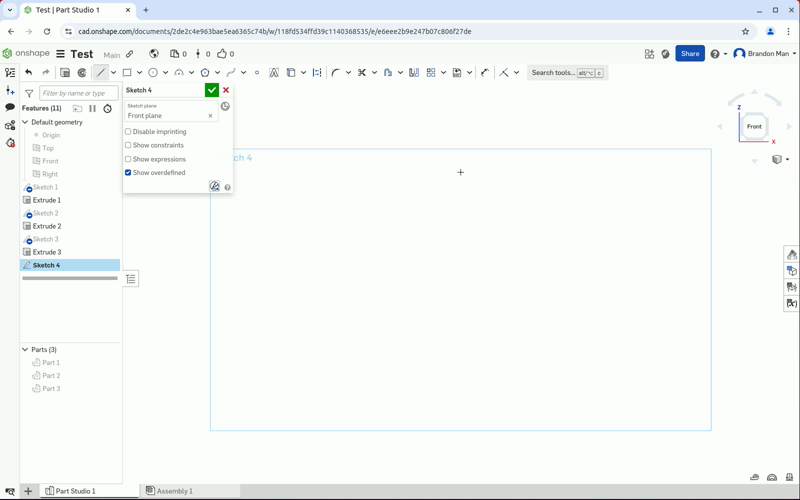
key_up(shift)
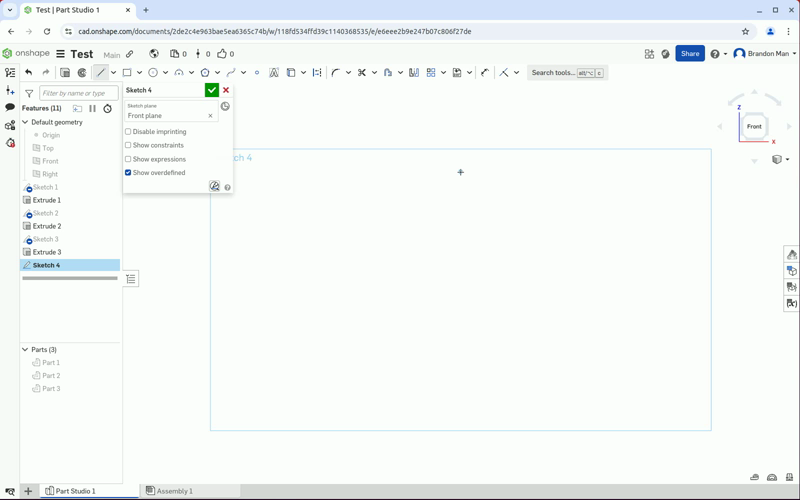
key_down(shift)
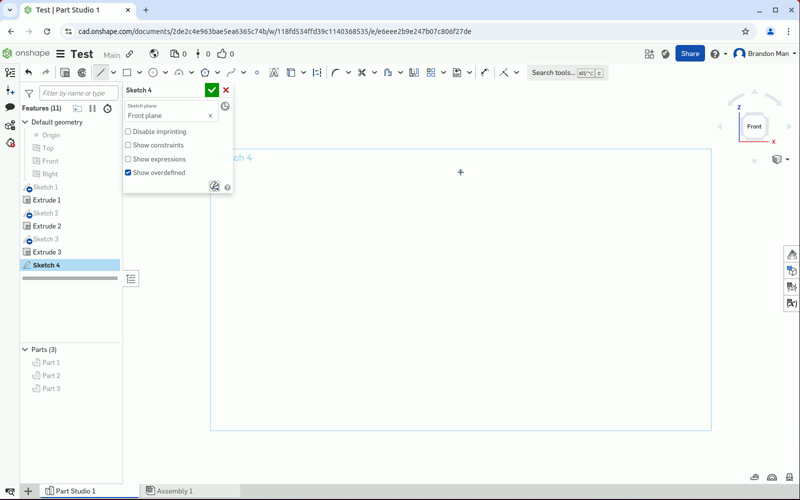
mouse_move(490, 171)
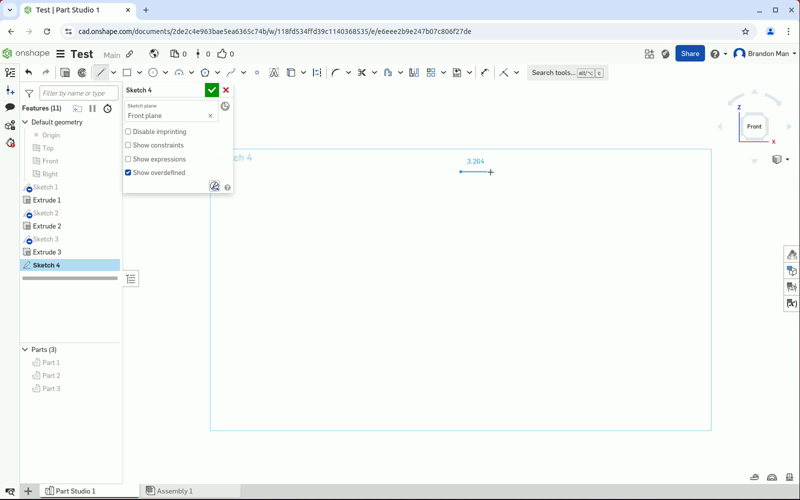
mouse_move(462, 171)
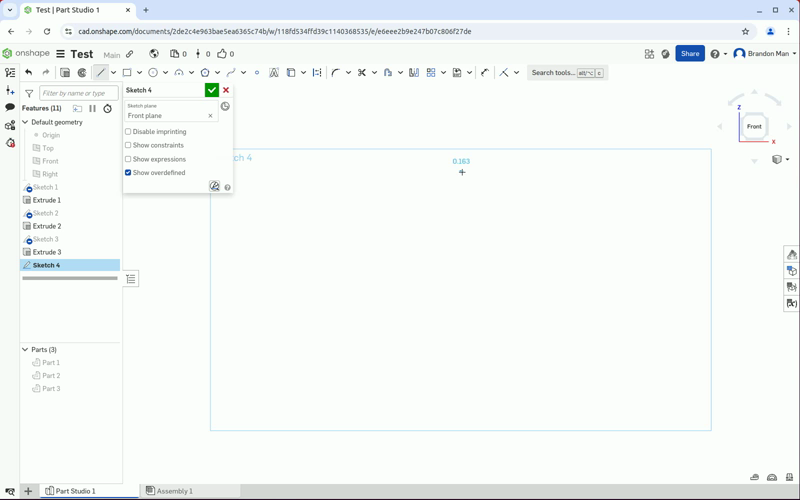
scroll(6)
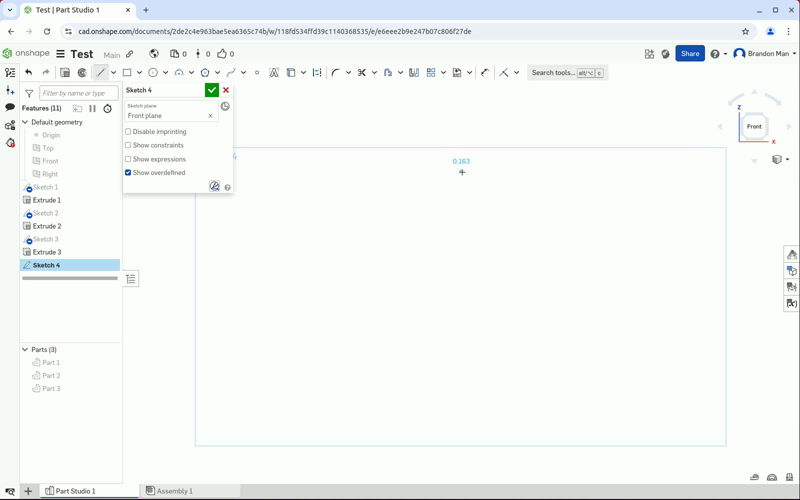
scroll(6)
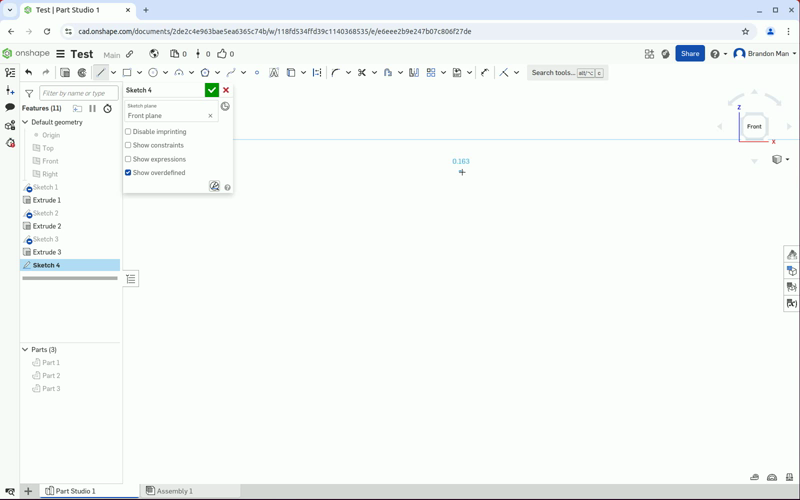
scroll(6)
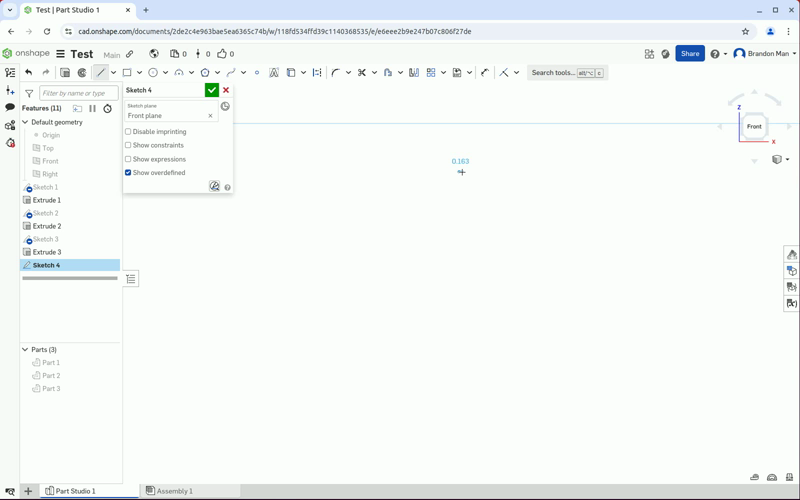
scroll(6)
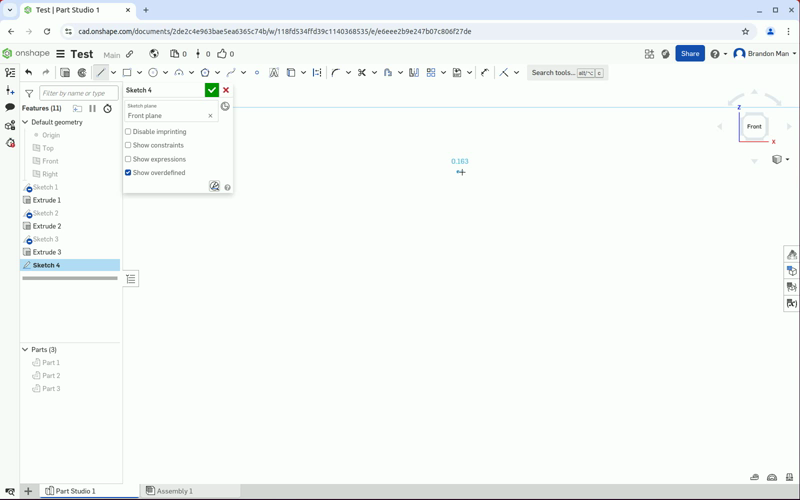
scroll(6)
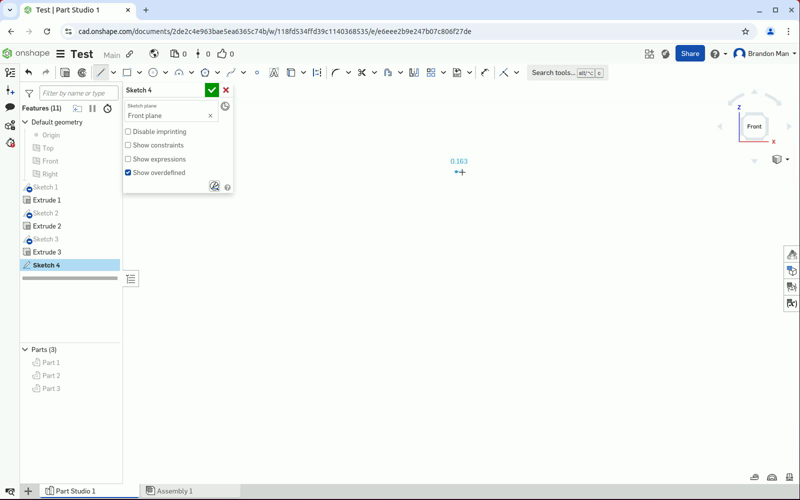
scroll(6)
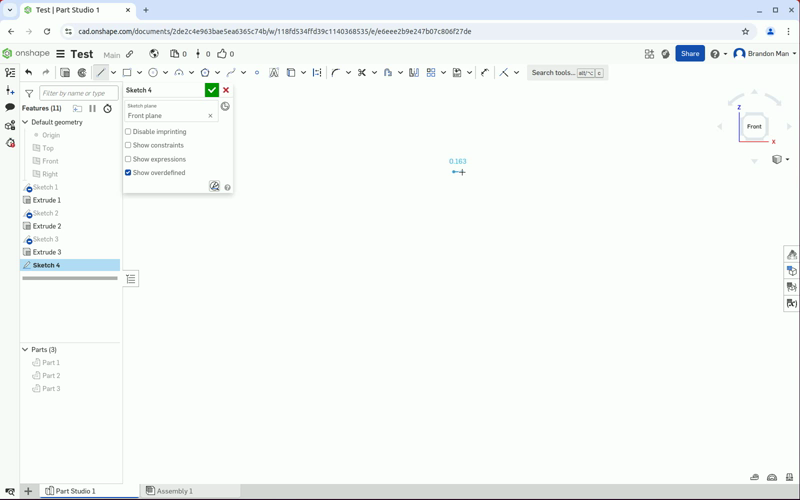
scroll(6)
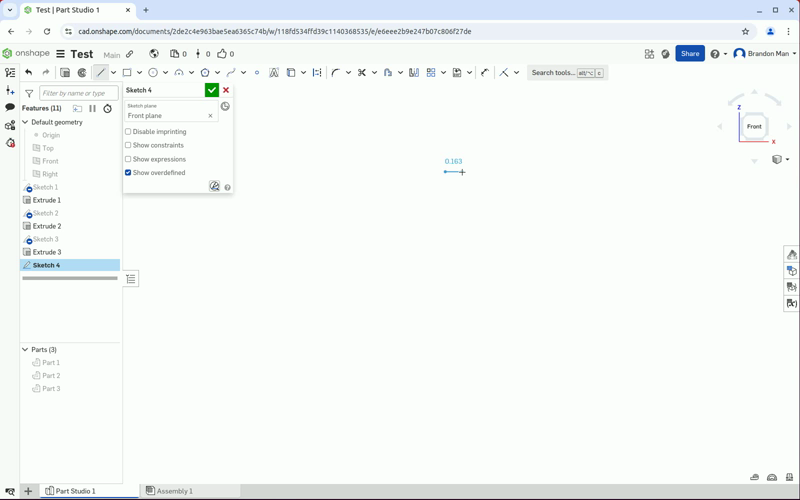
click(462, 171)
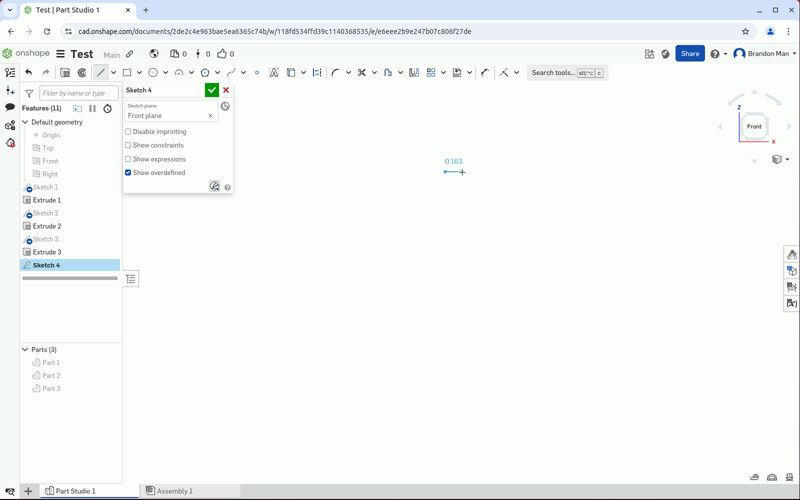
scroll(-6)
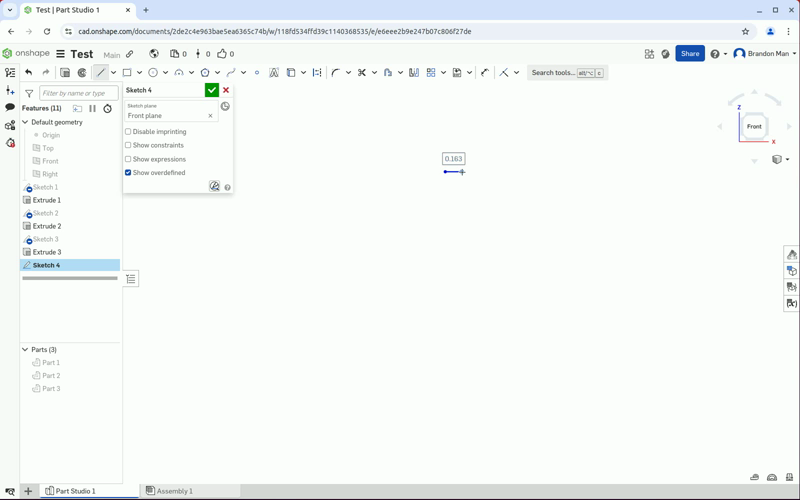
scroll(-6)
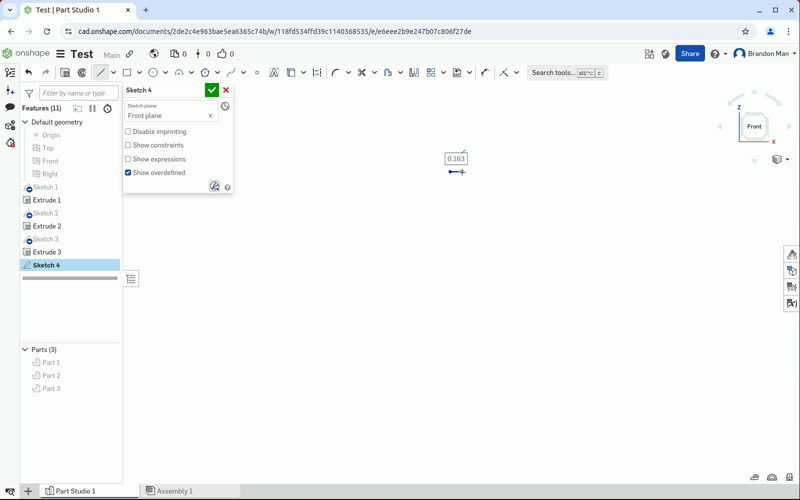
scroll(-6)
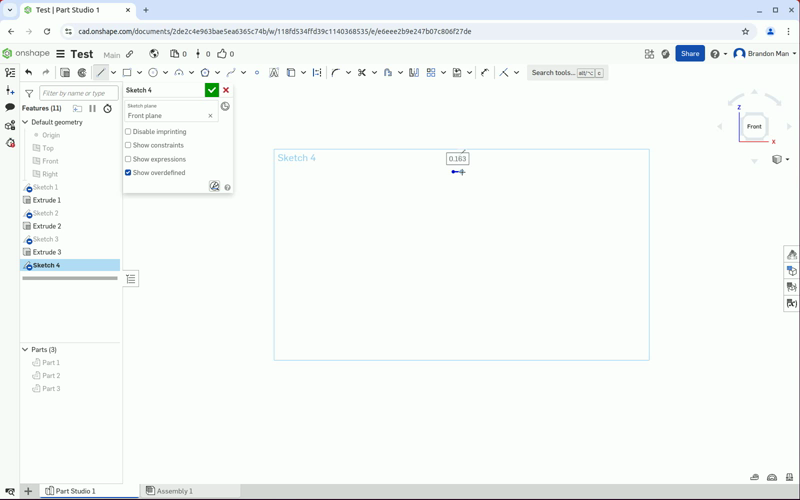
scroll(-6)
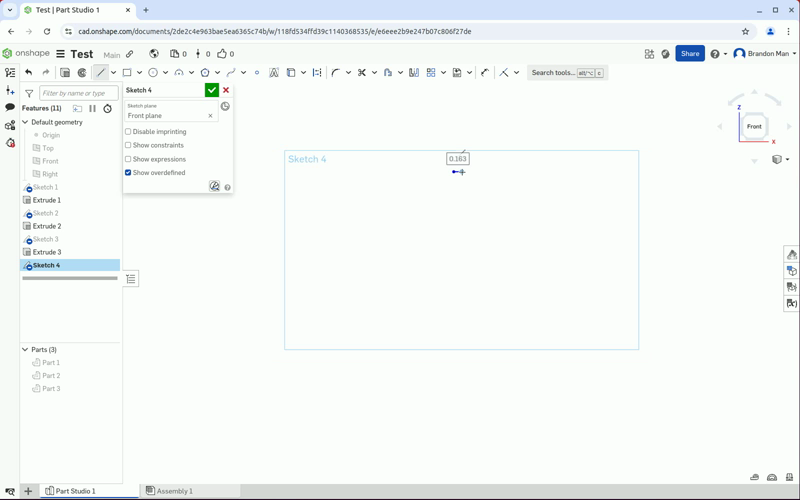
scroll(-6)
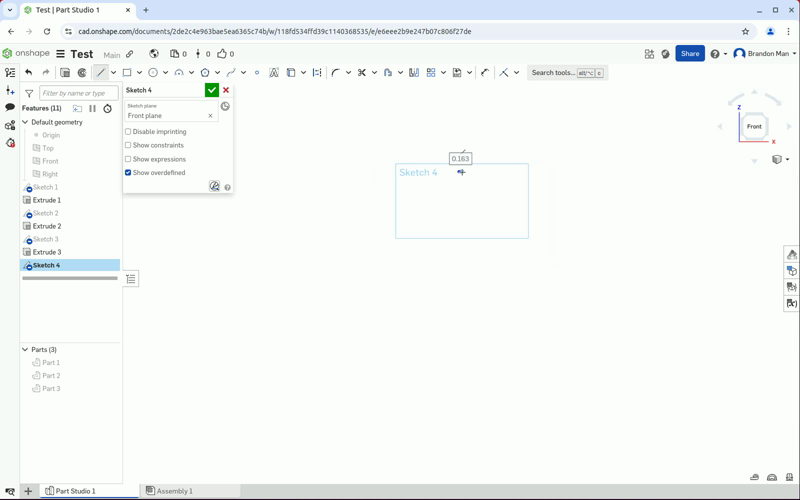
scroll(-6)
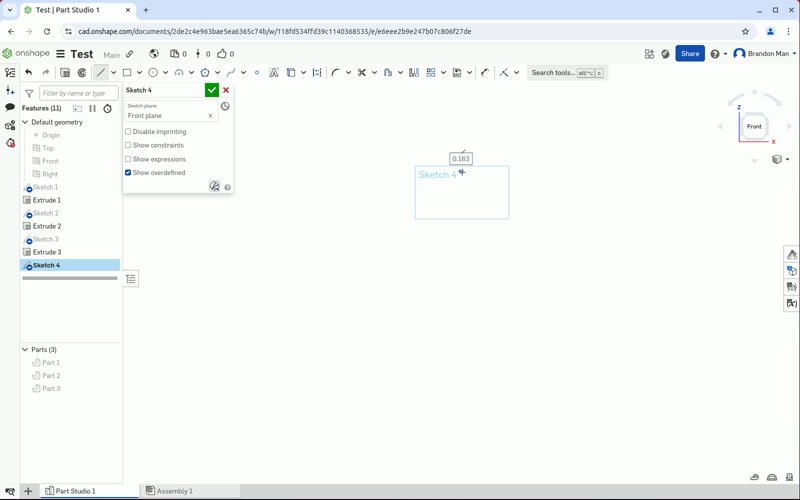
scroll(-6)
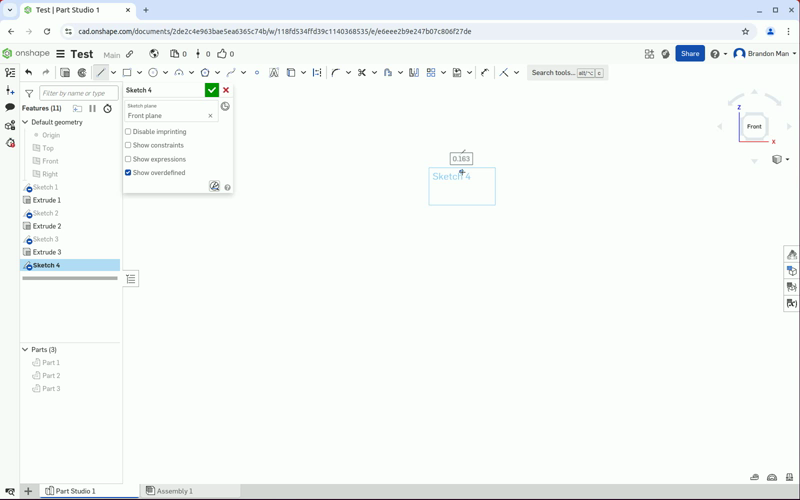
key_up(shift)
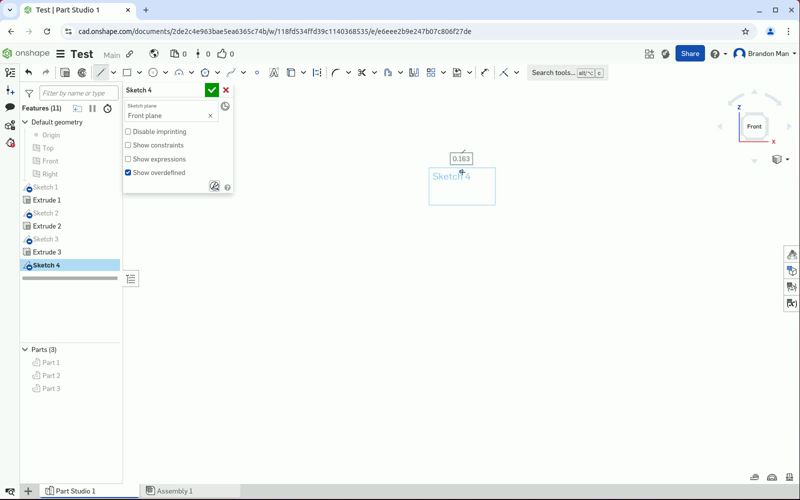
key_down(shift)
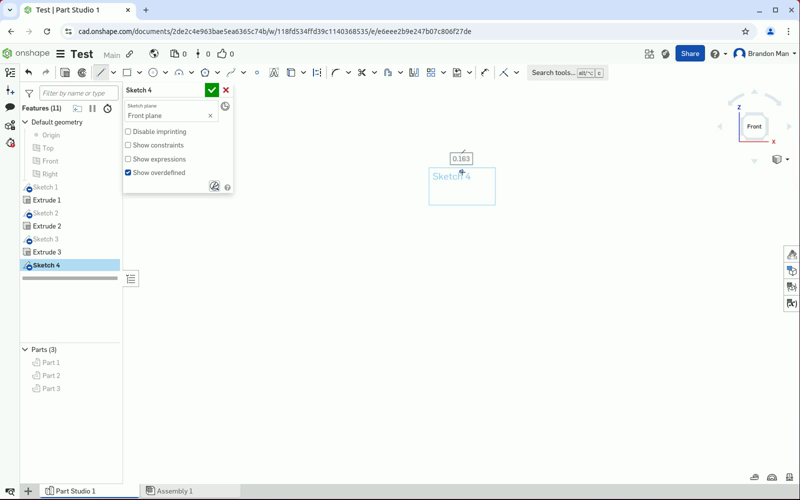
mouse_move(524, 171)
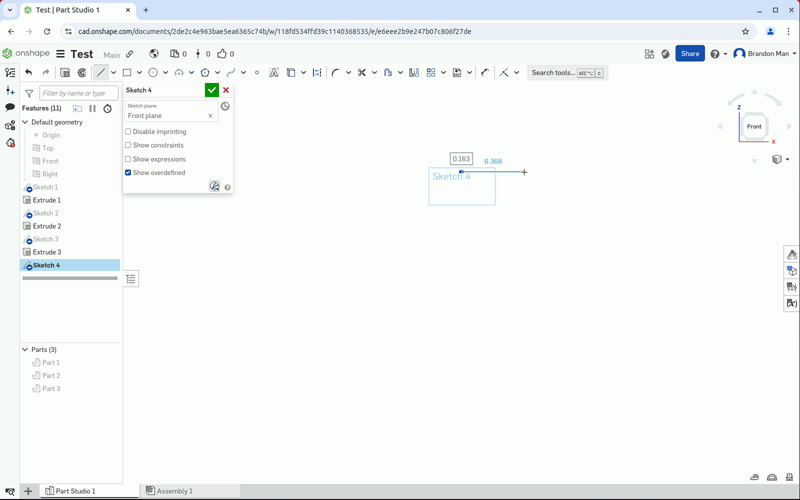
click(524, 171)
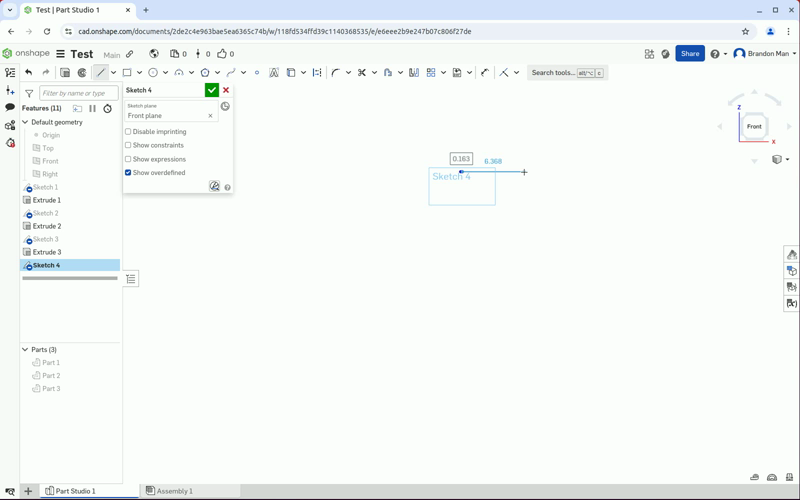
key_up(shift)
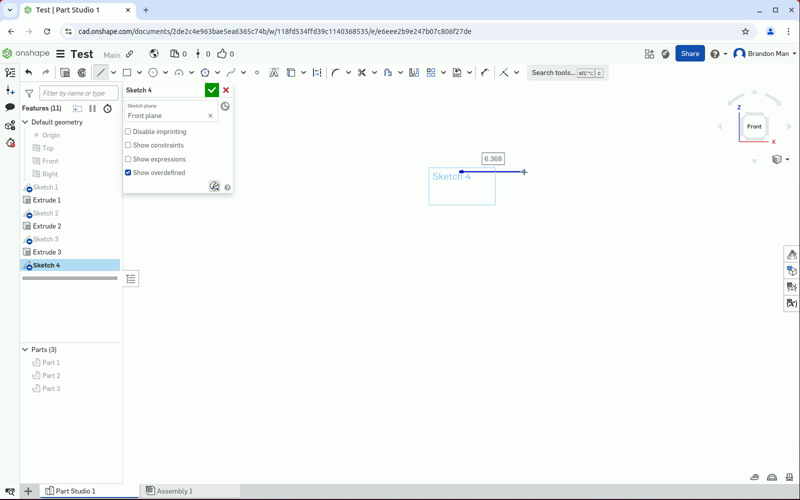
key_down(shift)
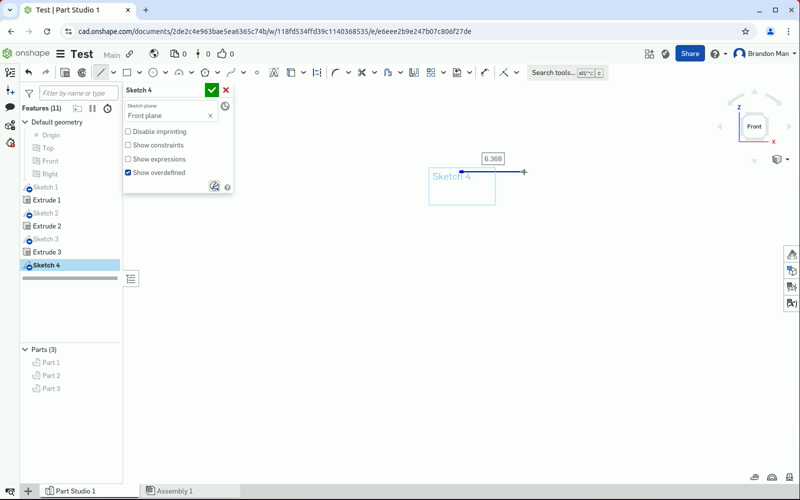
mouse_move(554, 171)
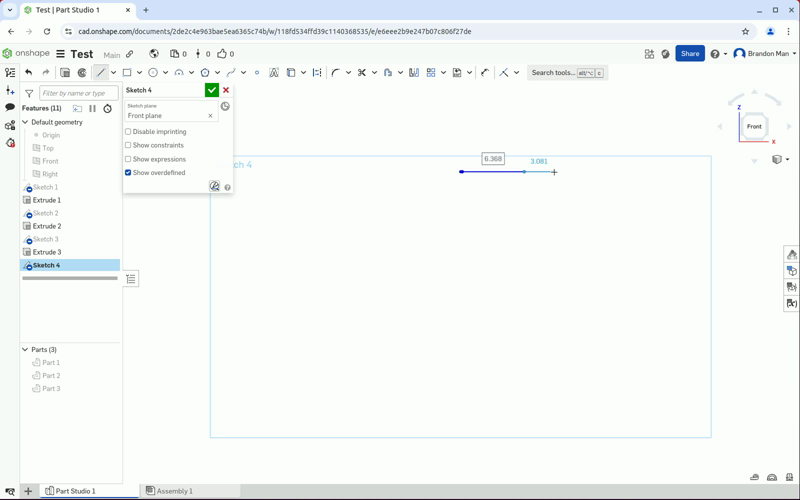
mouse_move(525, 171)
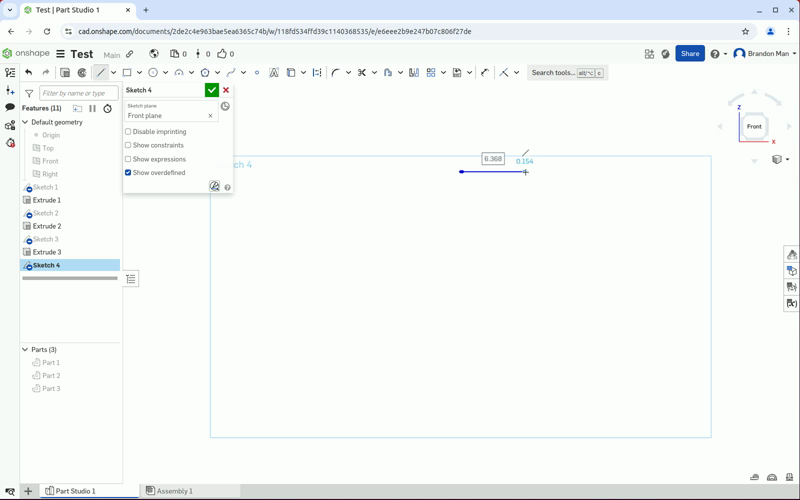
scroll(6)
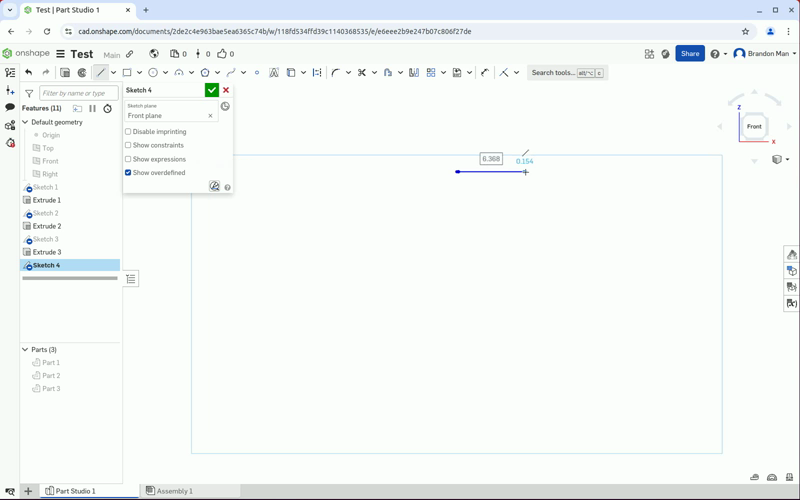
scroll(6)
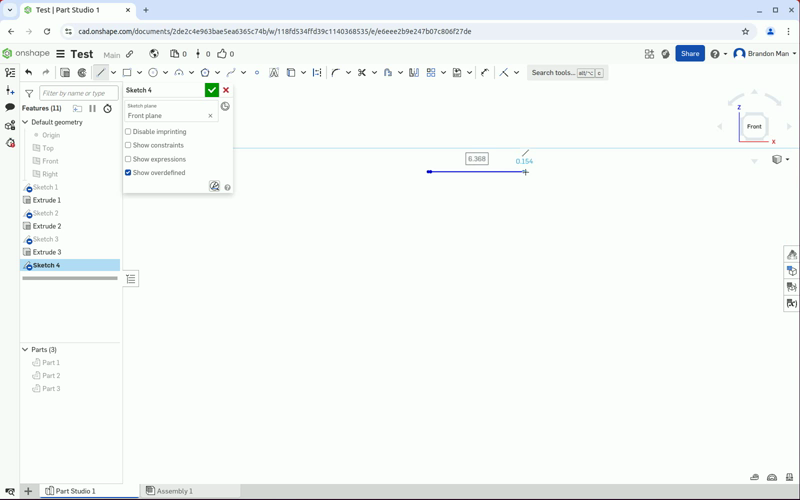
scroll(6)
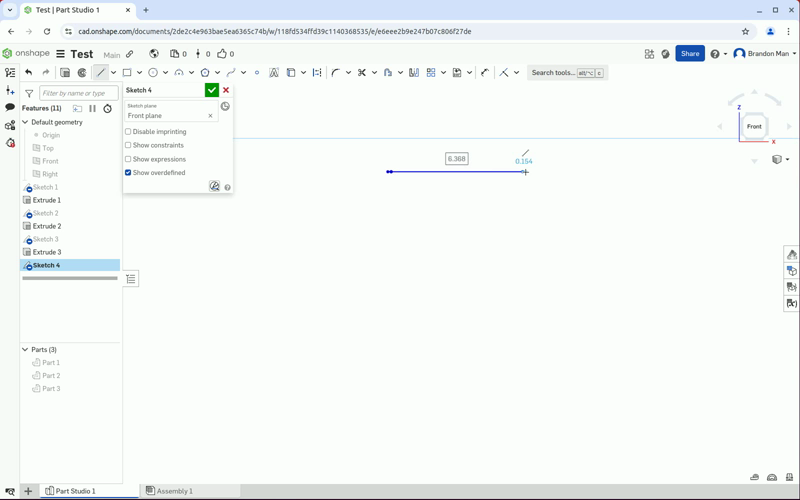
scroll(6)
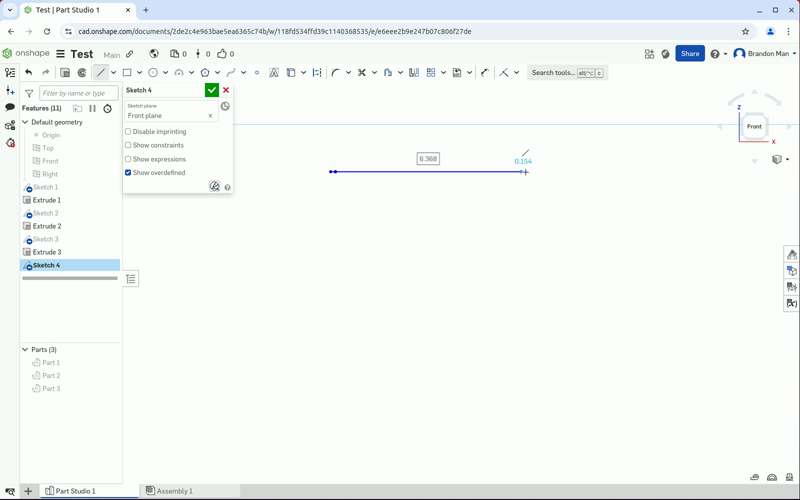
scroll(6)
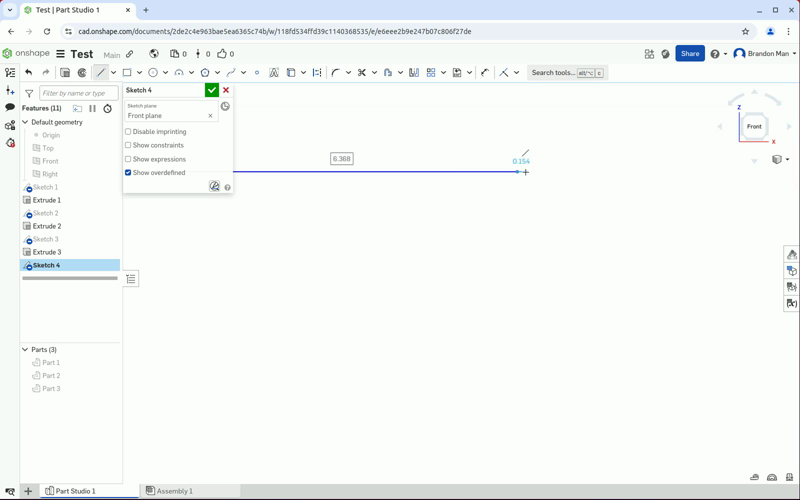
scroll(6)
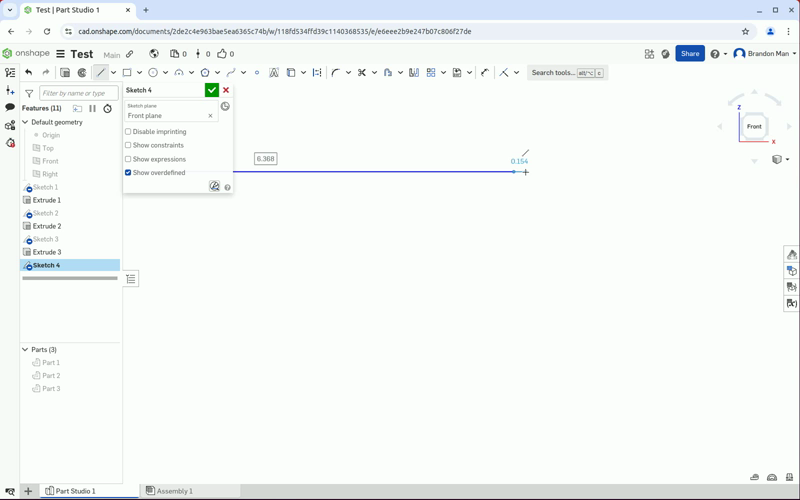
scroll(6)
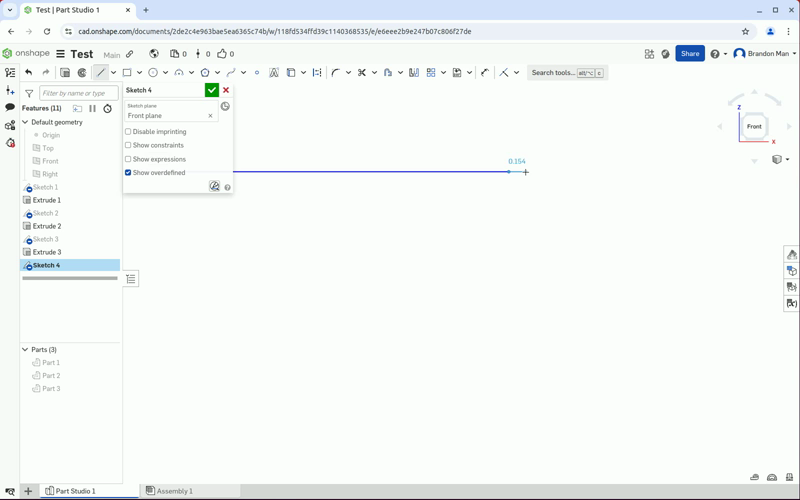
click(525, 171)
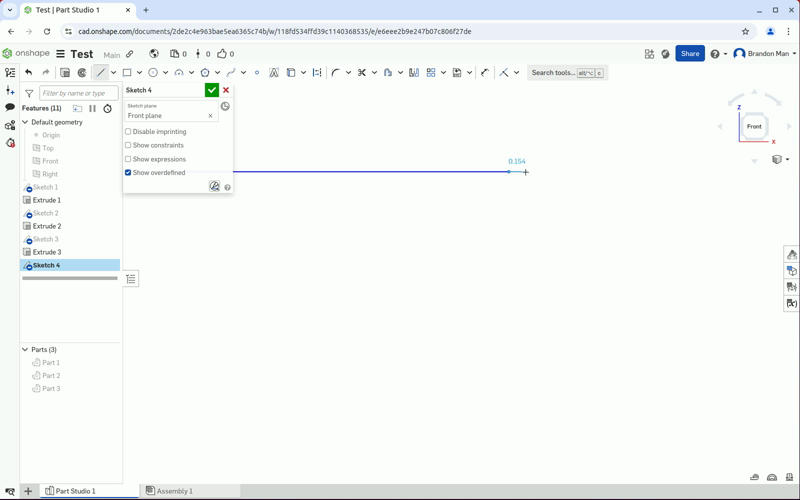
scroll(-6)
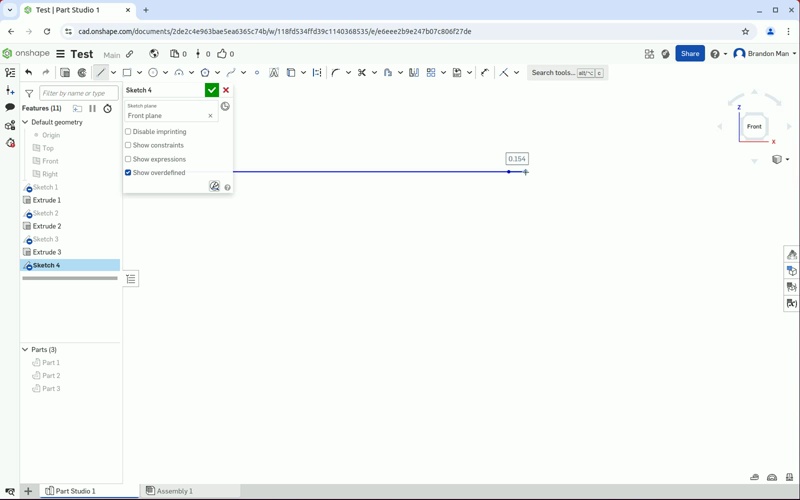
scroll(-6)
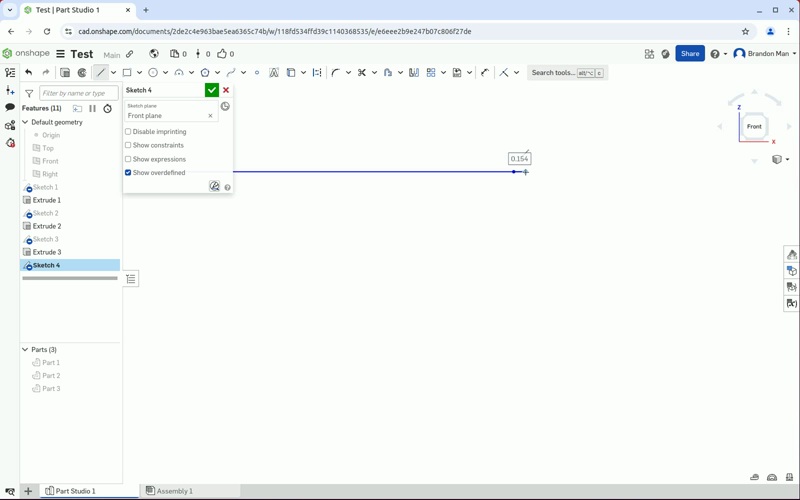
scroll(-6)
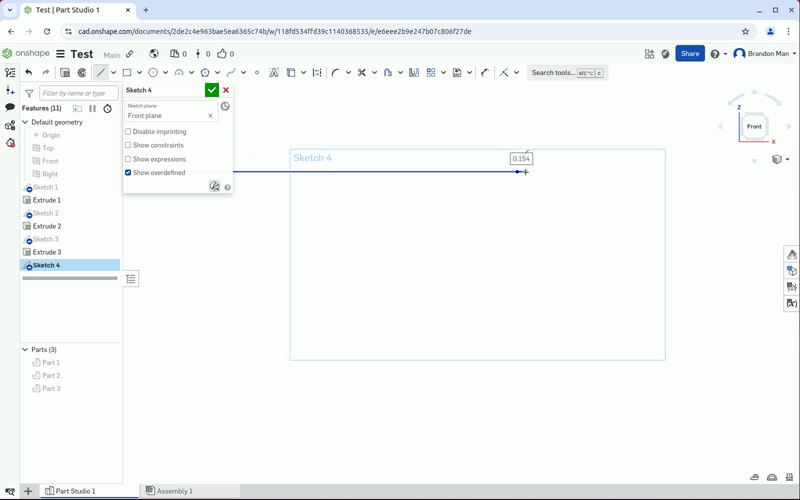
scroll(-6)
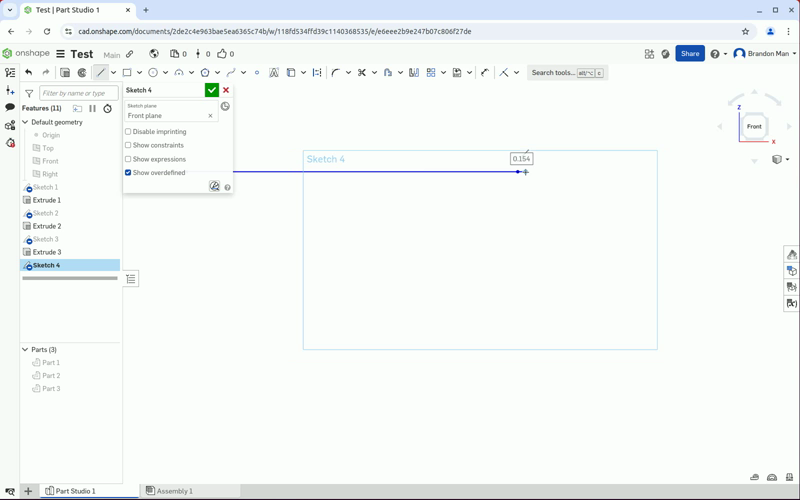
scroll(-6)
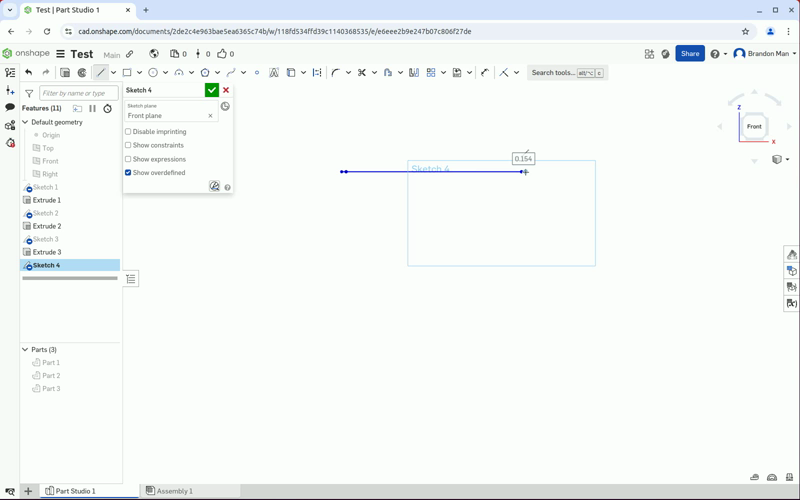
scroll(-6)
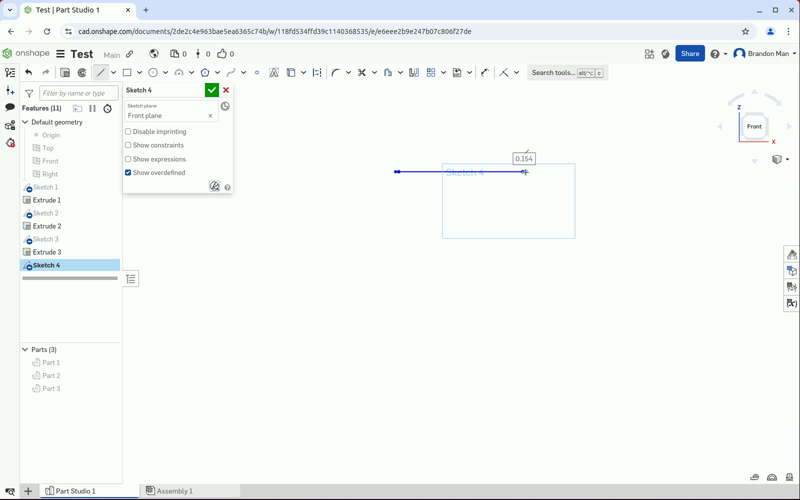
scroll(-6)
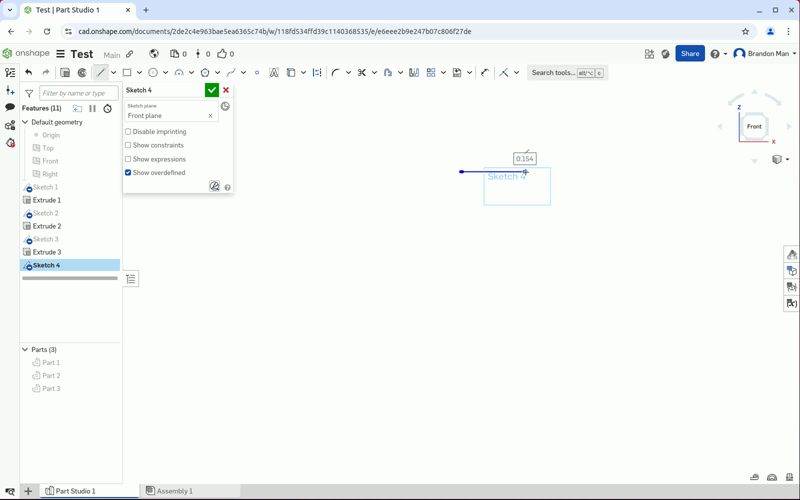
key_up(shift)
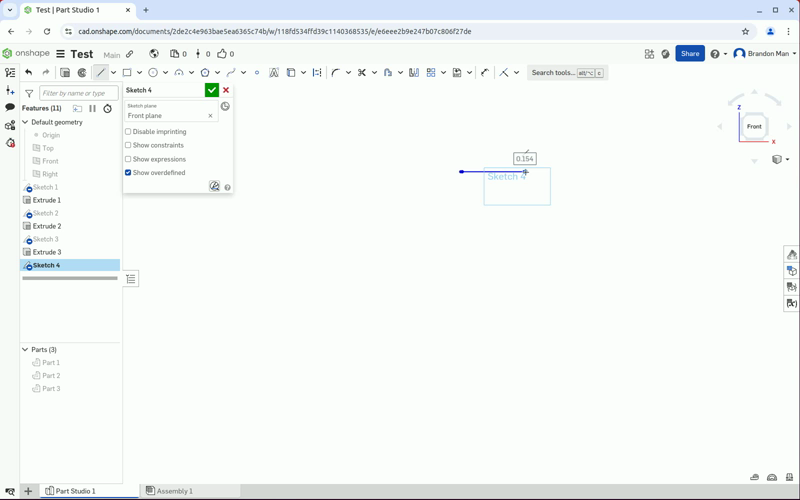
key_down(shift)
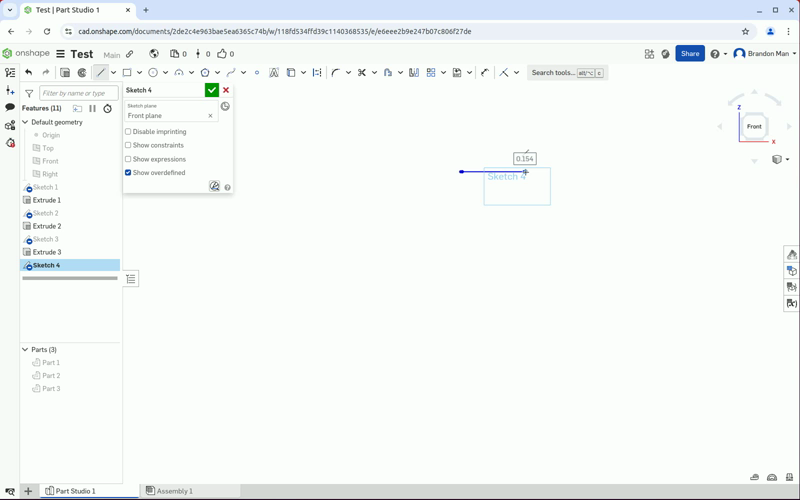
mouse_move(555, 171)
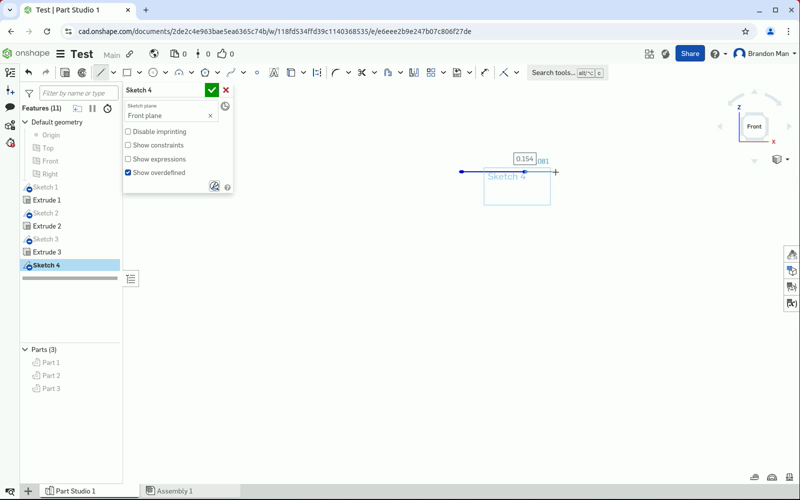
mouse_move(525, 170)
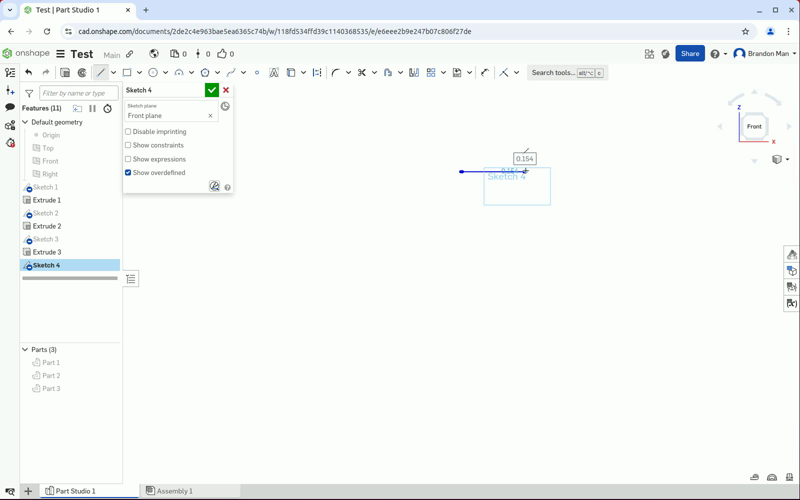
scroll(6)
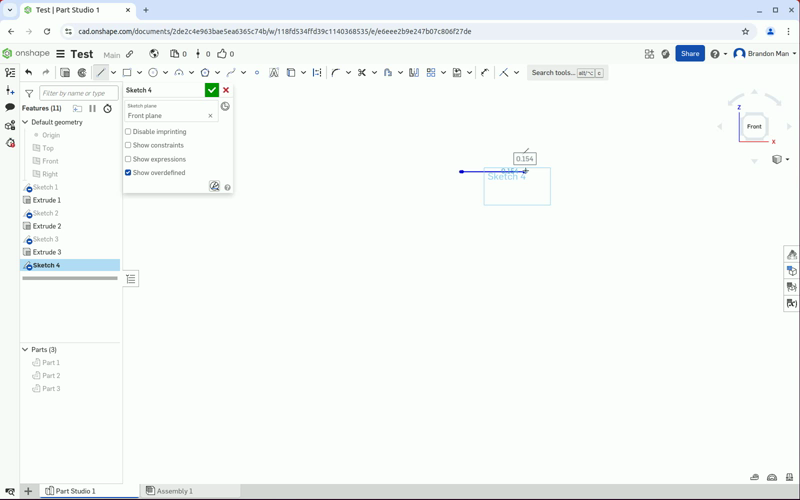
scroll(6)
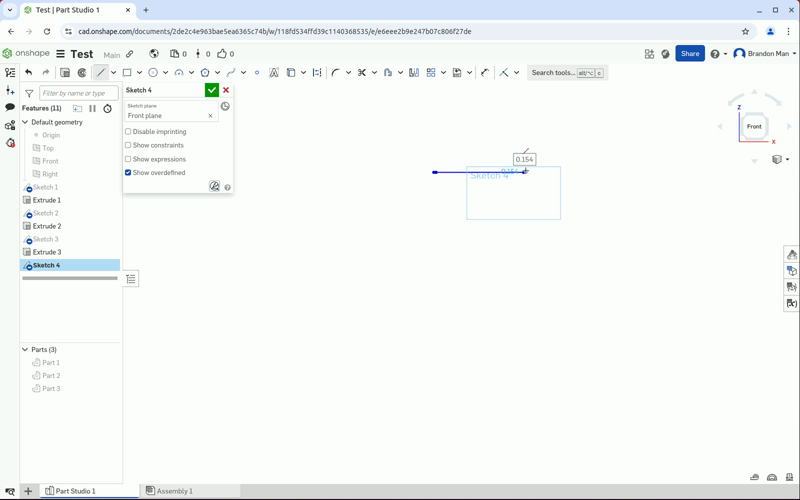
scroll(6)
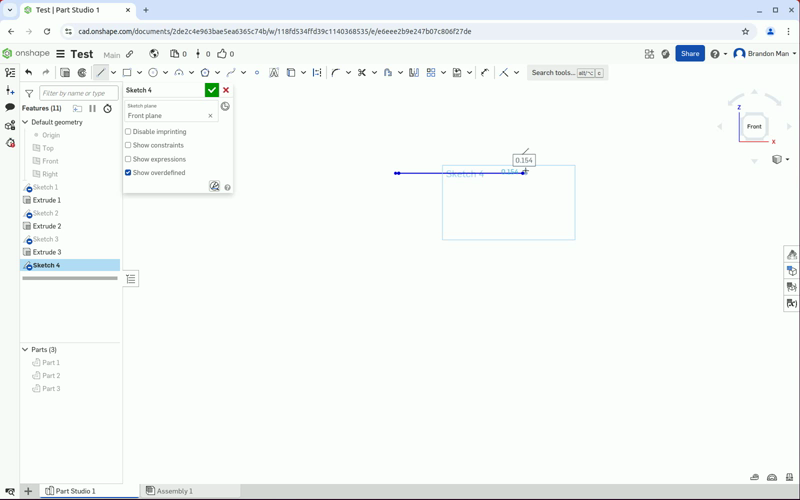
scroll(6)
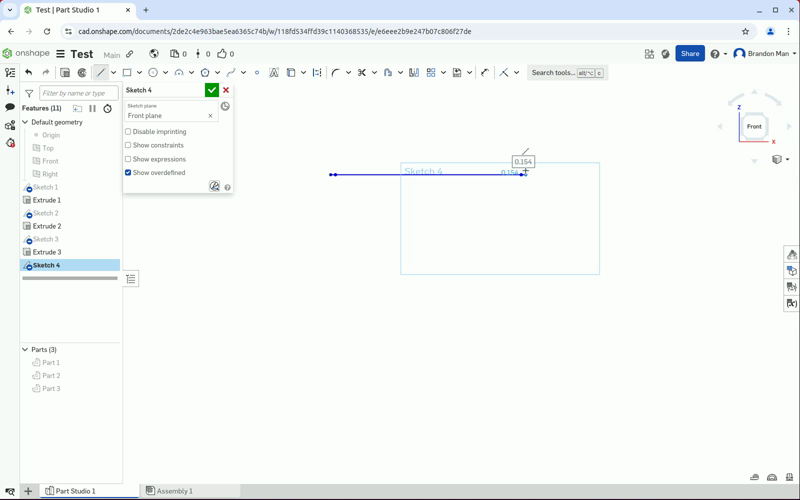
scroll(6)
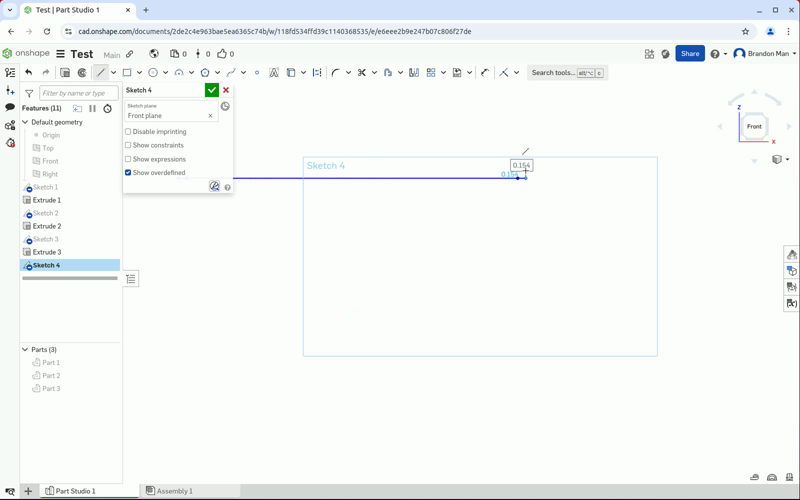
scroll(6)
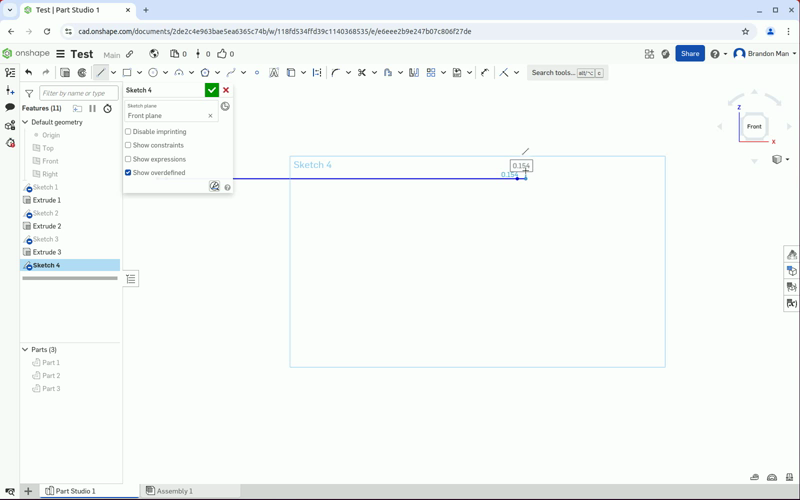
scroll(6)
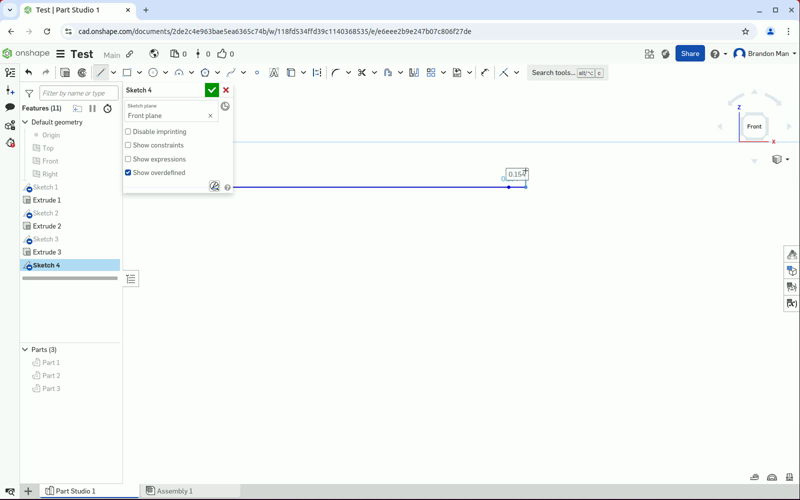
click(525, 170)
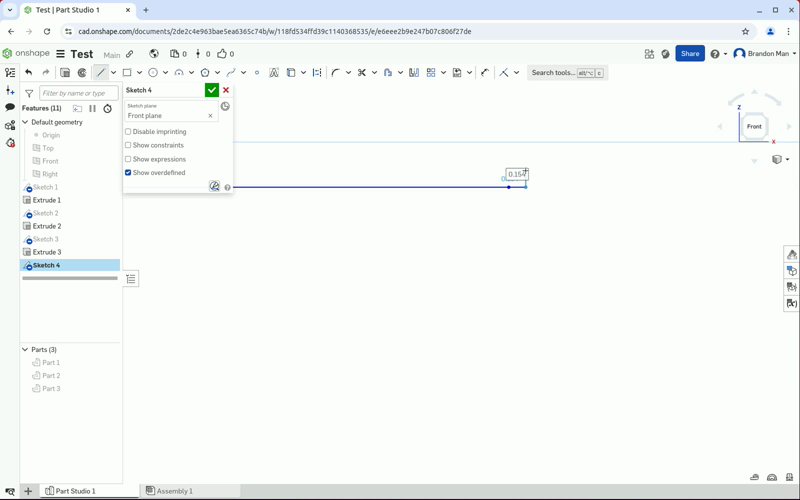
scroll(-6)
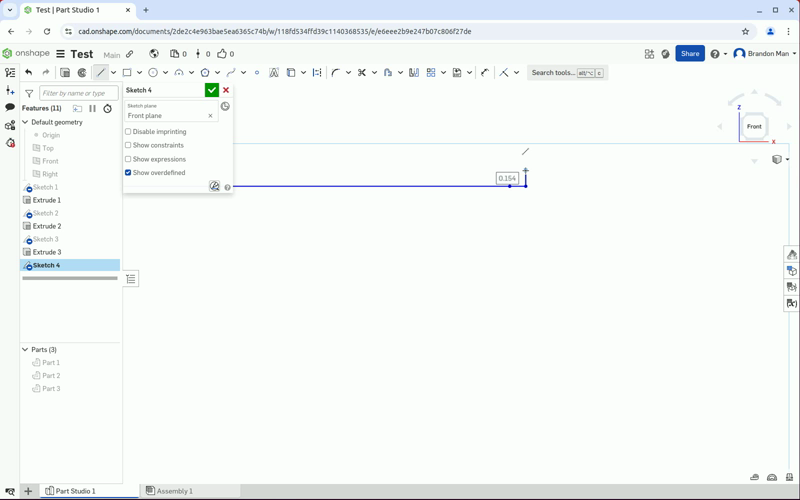
scroll(-6)
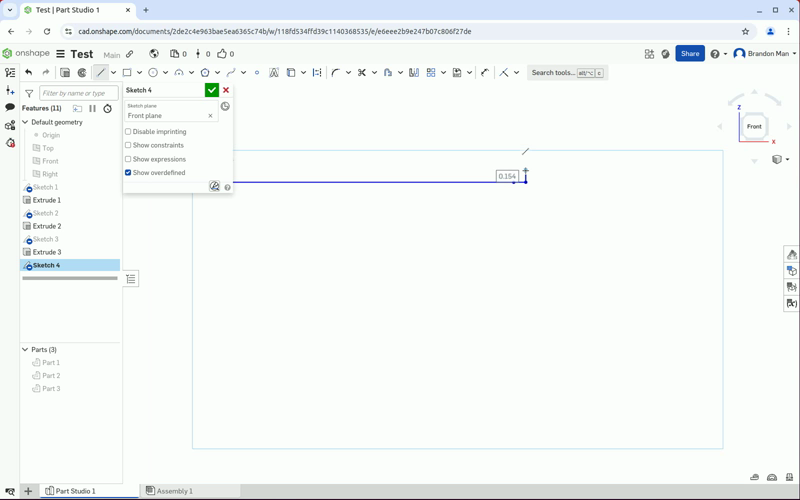
scroll(-6)
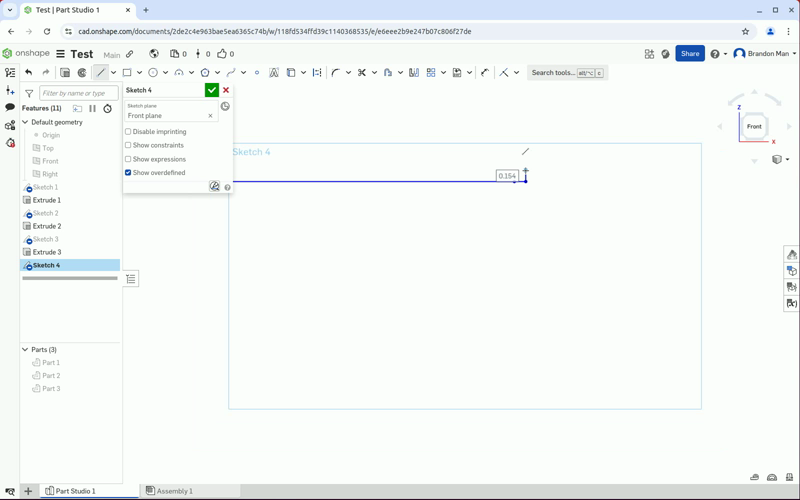
scroll(-6)
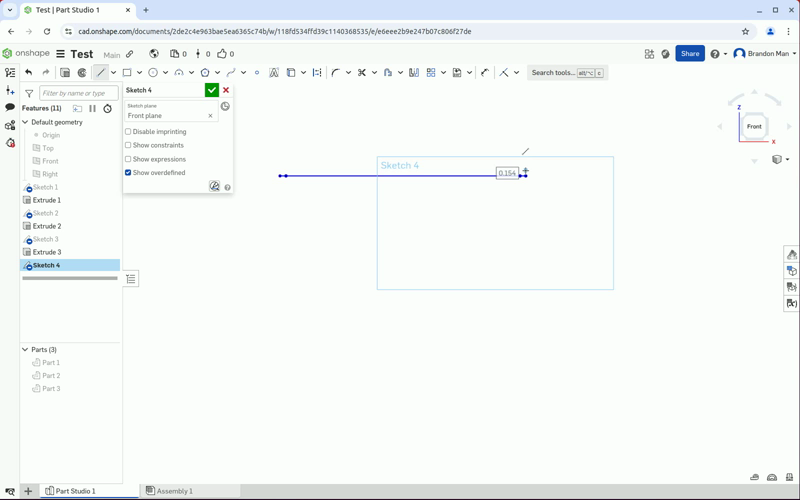
scroll(-6)
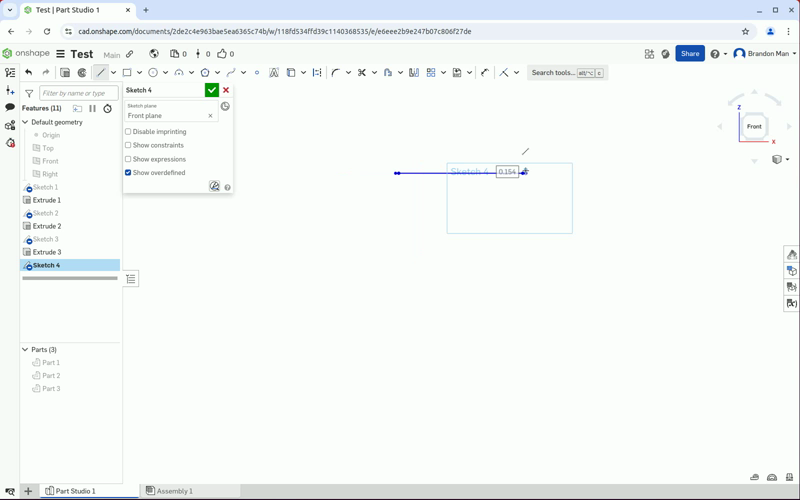
scroll(-6)
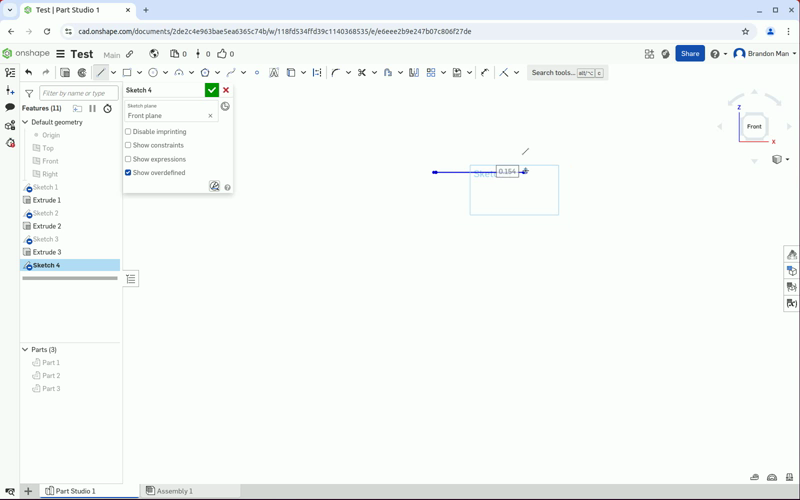
scroll(-6)
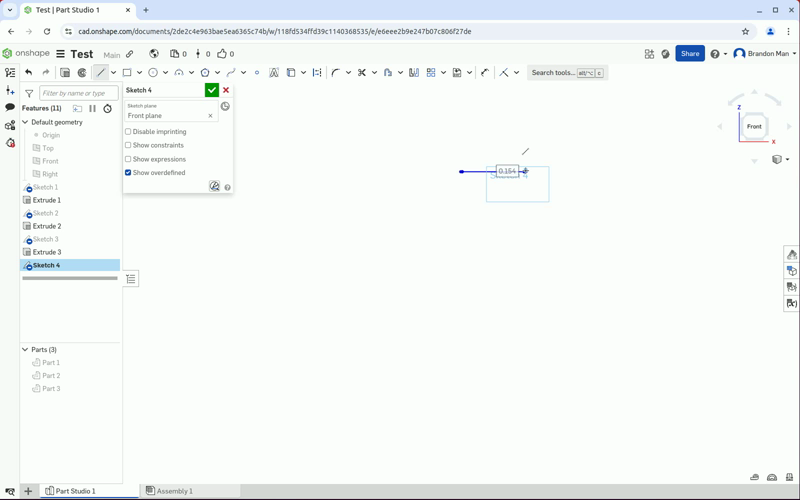
key_up(shift)
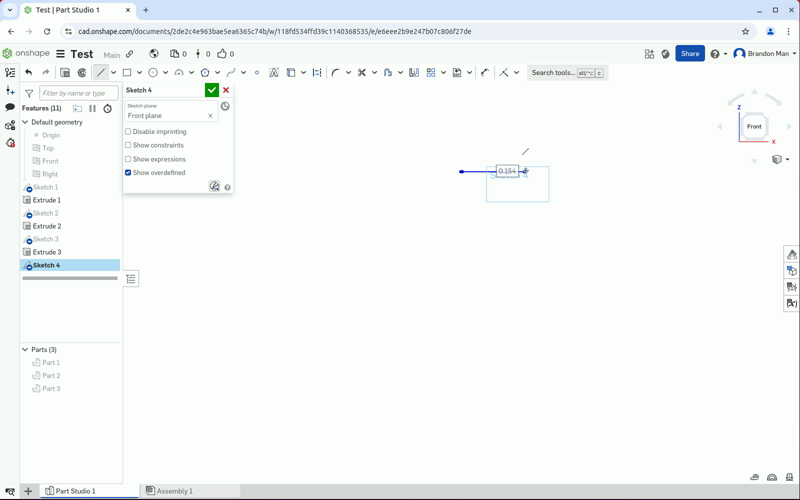
key_down(shift)
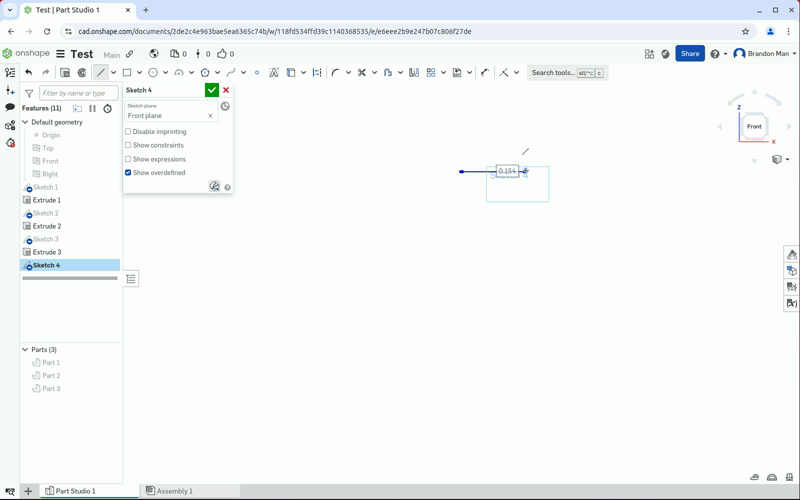
mouse_move(460, 170)
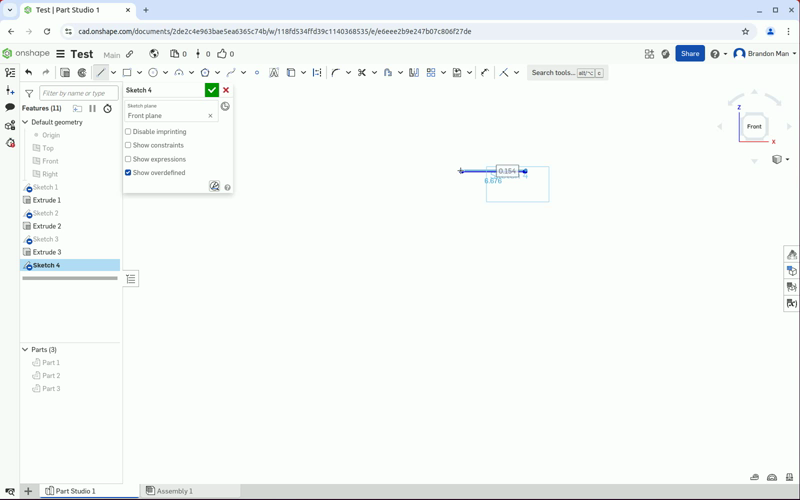
scroll(6)
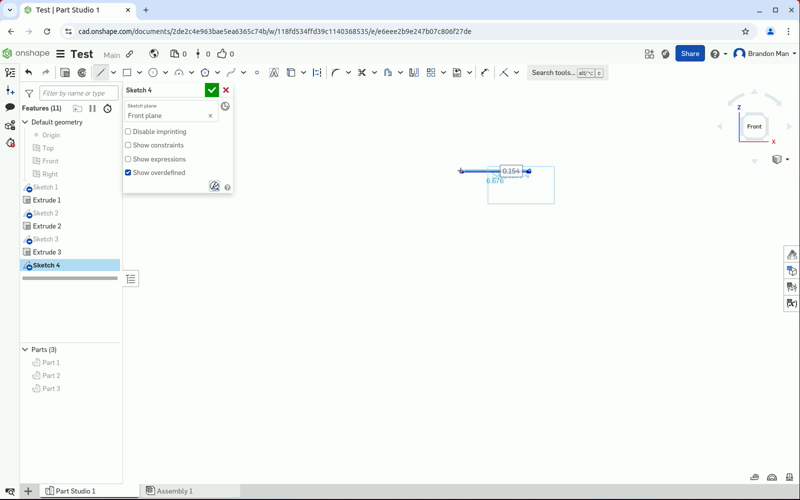
scroll(6)
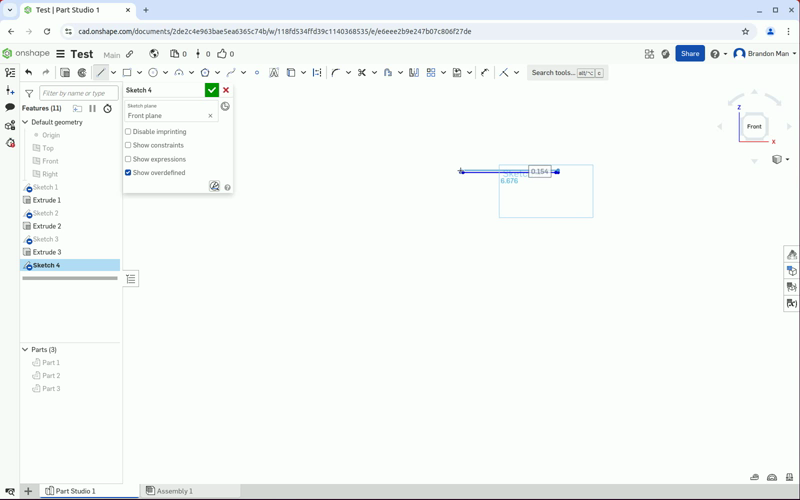
scroll(6)
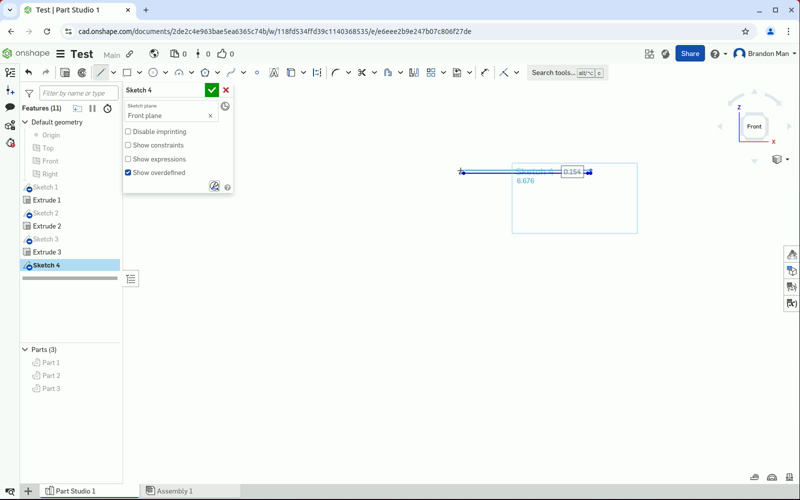
scroll(6)
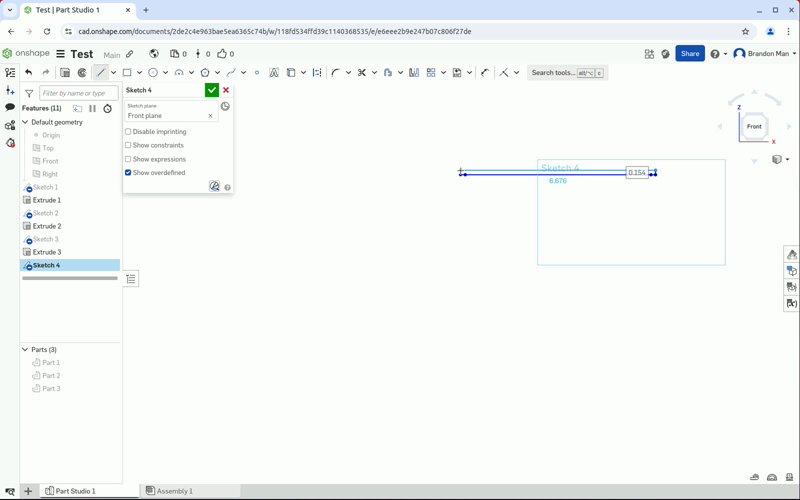
scroll(6)
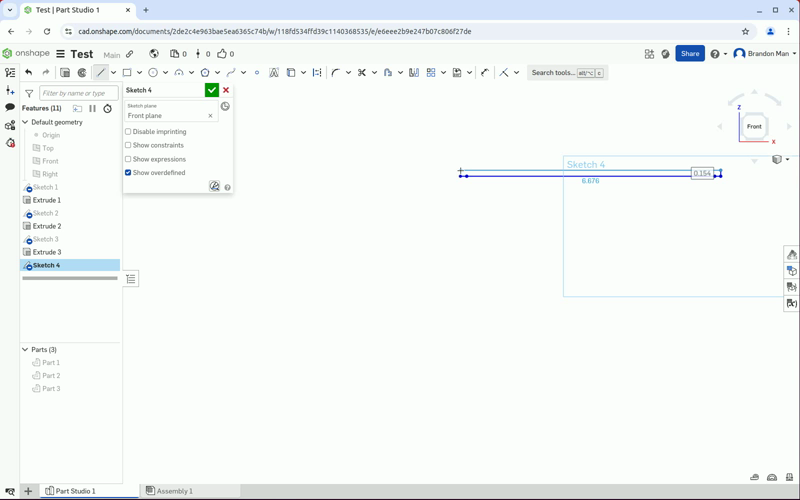
scroll(6)
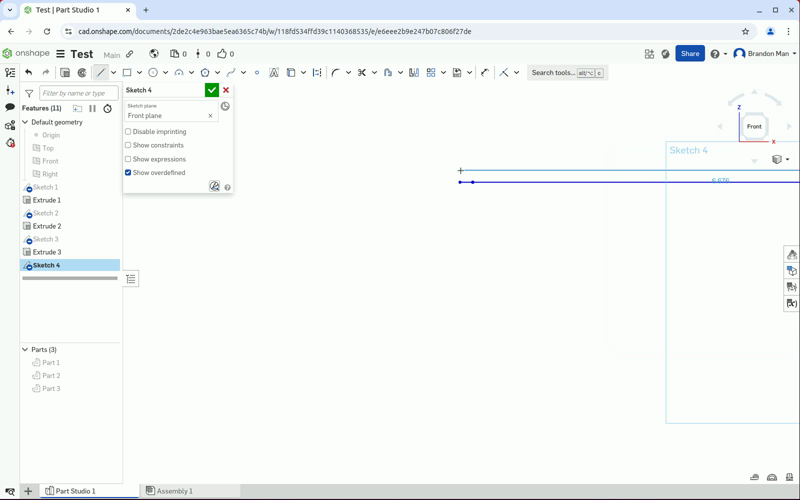
scroll(6)
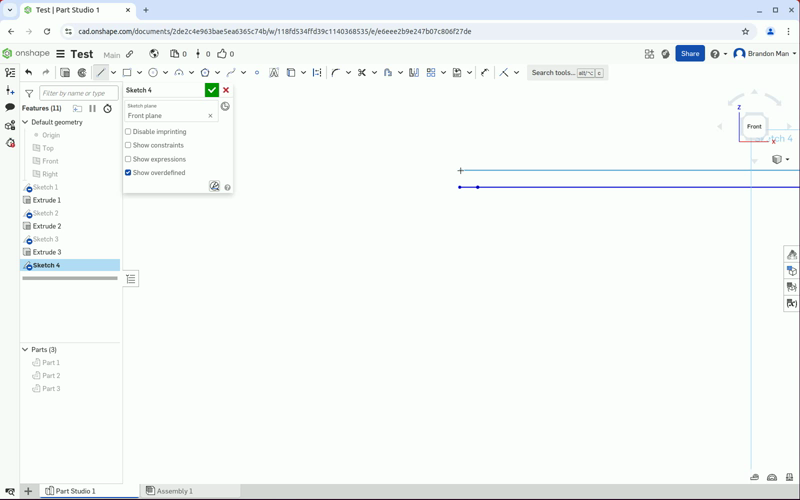
click(460, 170)
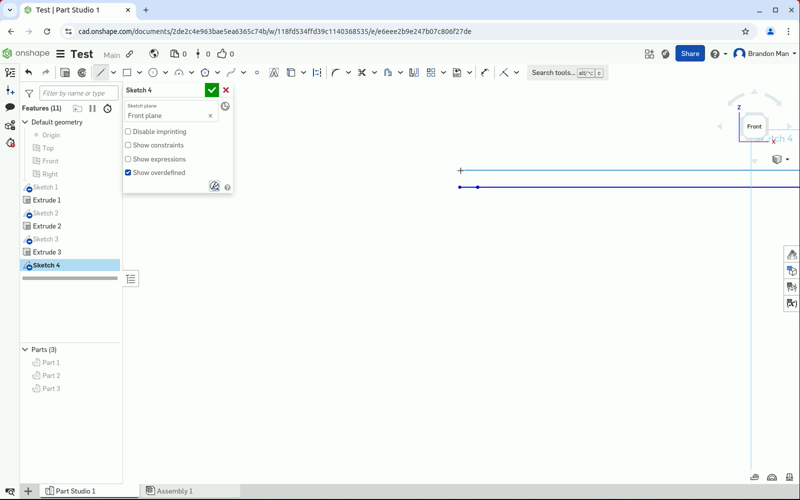
scroll(-6)
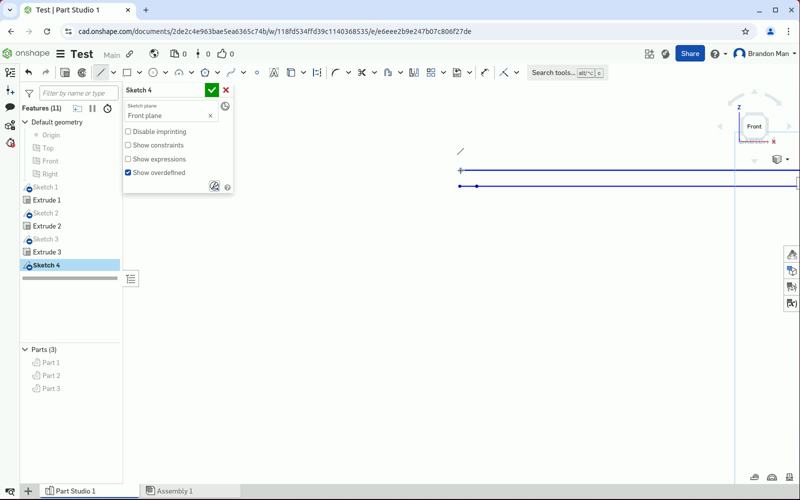
scroll(-6)
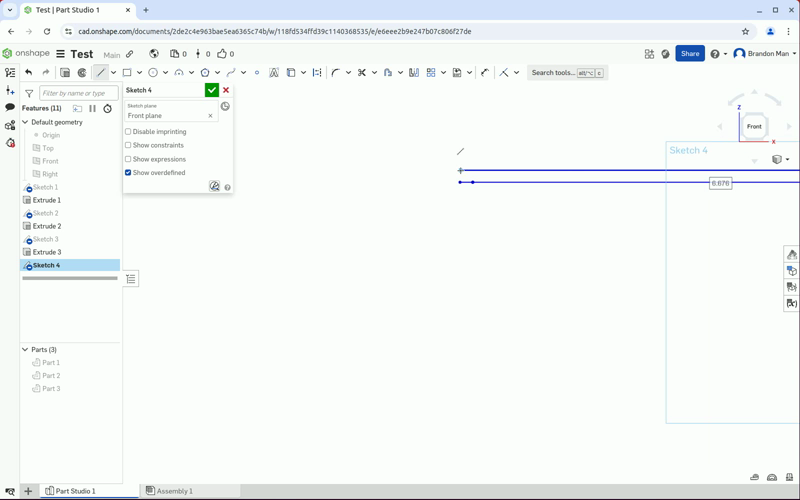
scroll(-6)
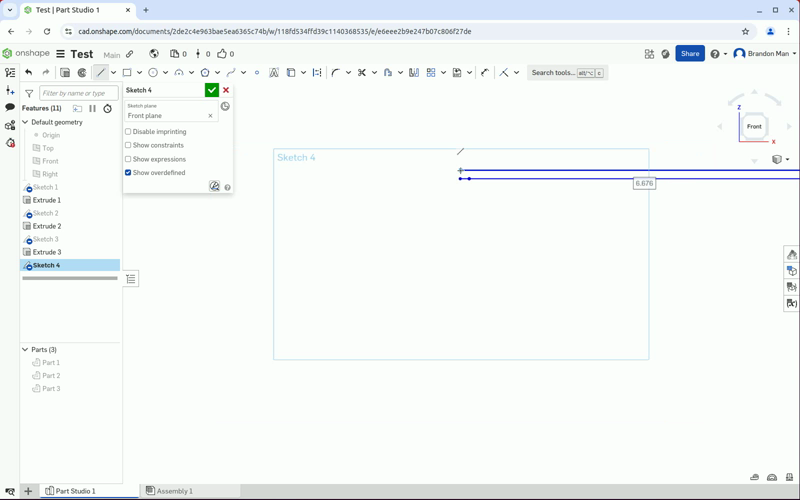
scroll(-6)
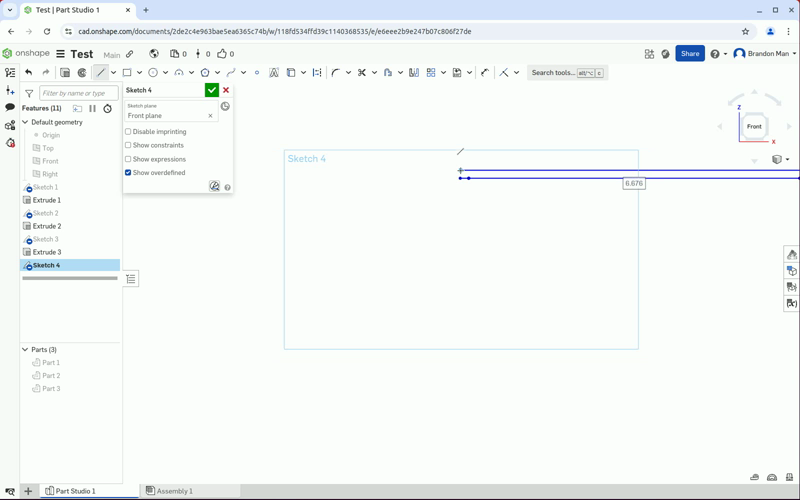
scroll(-6)
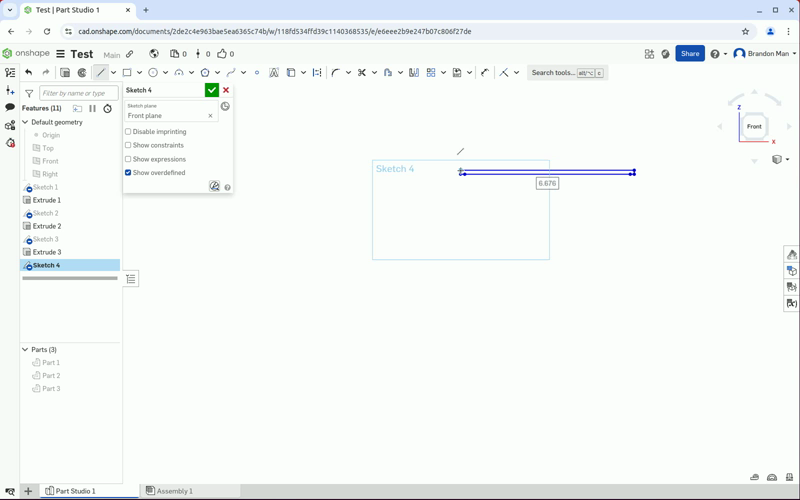
scroll(-6)
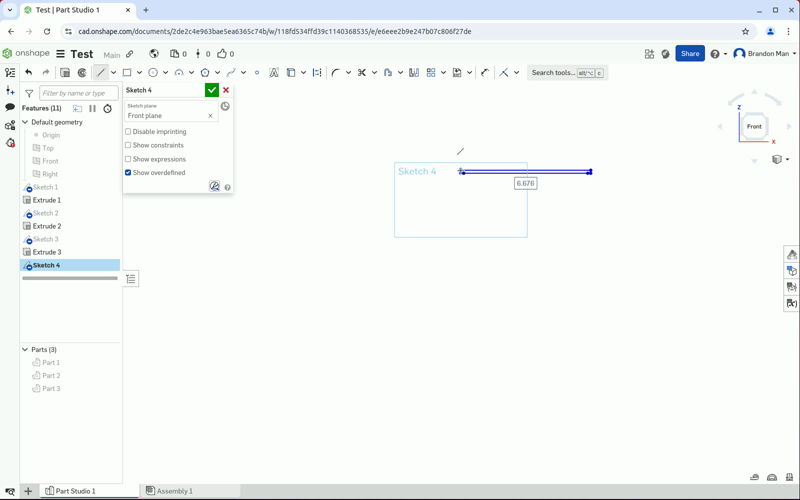
scroll(-6)
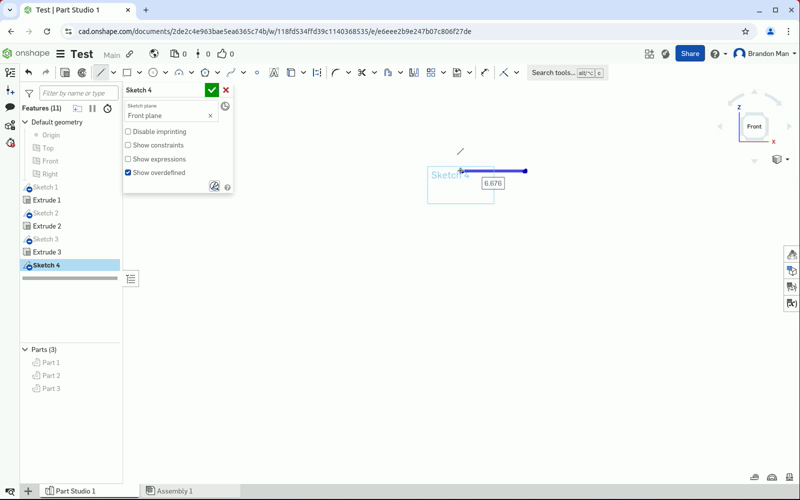
key_up(shift)
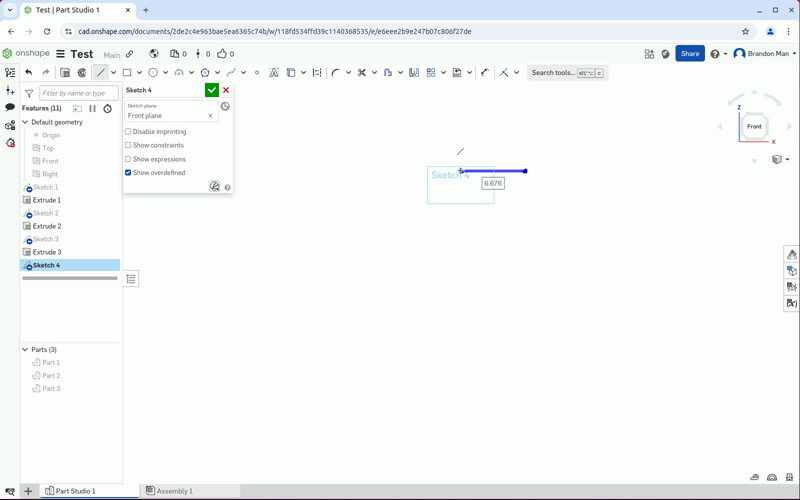
mouse_move(490, 170)
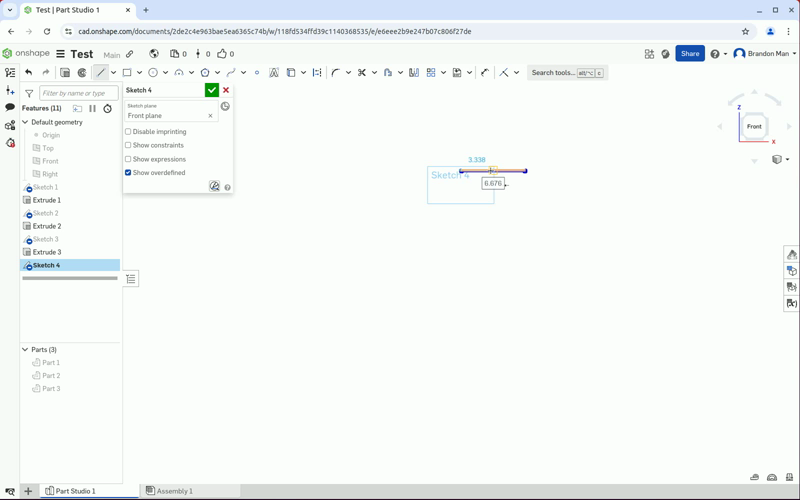
key_down(shift)
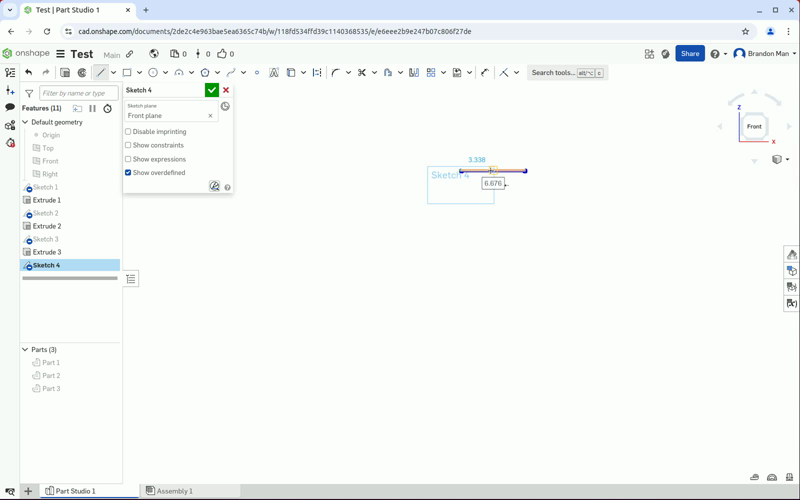
mouse_move(460, 171)
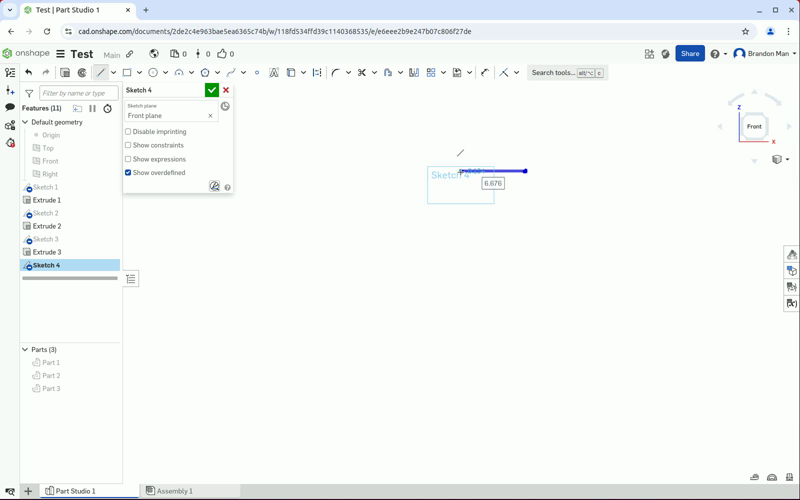
scroll(6)
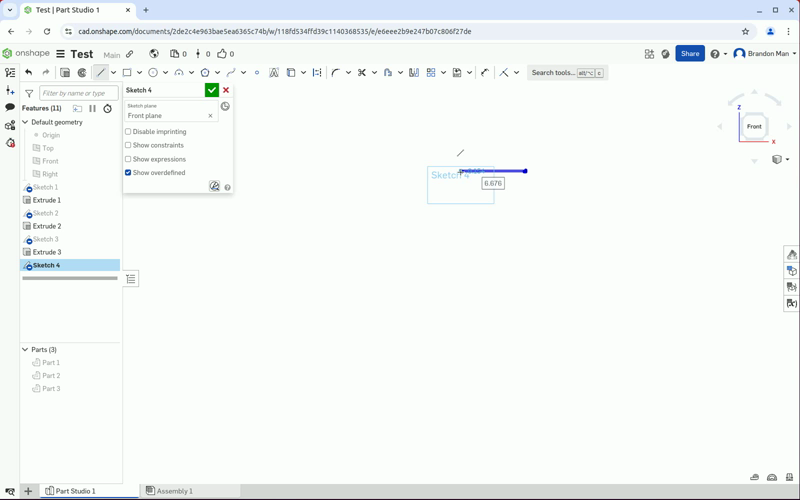
scroll(6)
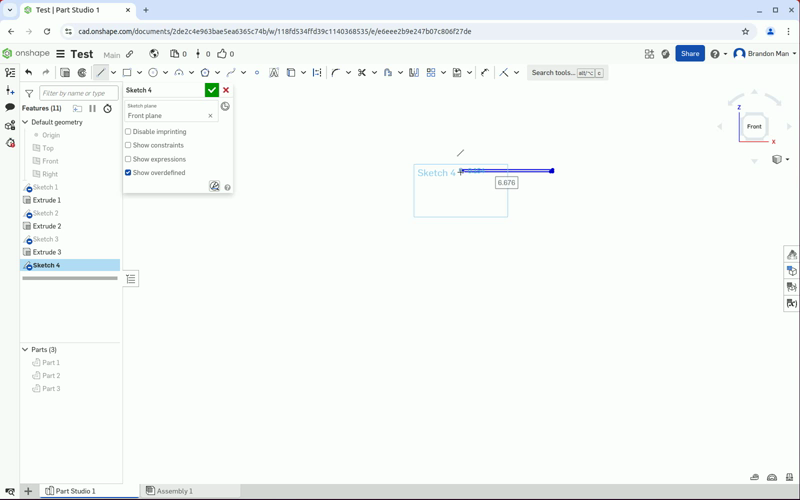
scroll(6)
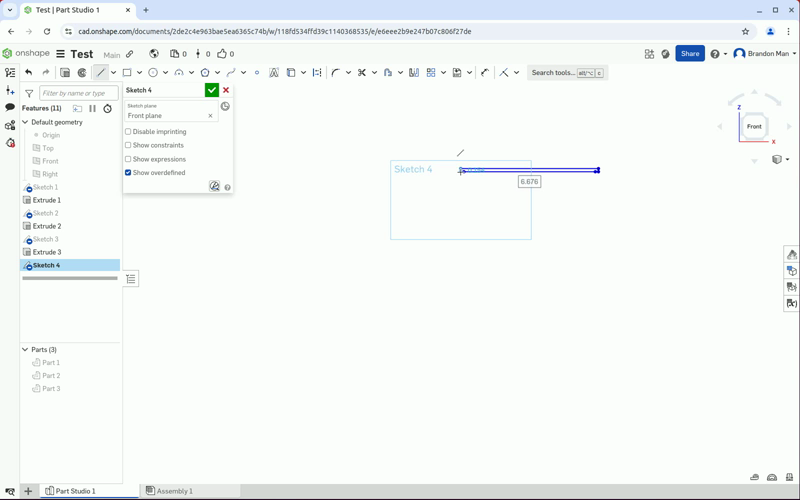
scroll(6)
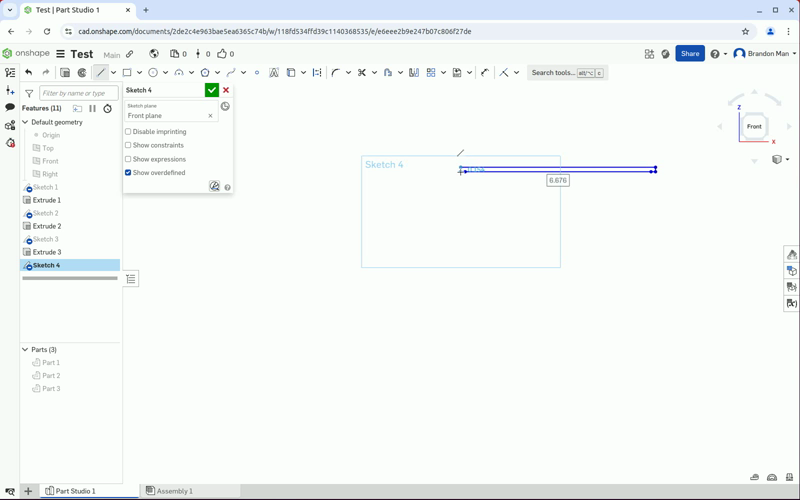
scroll(6)
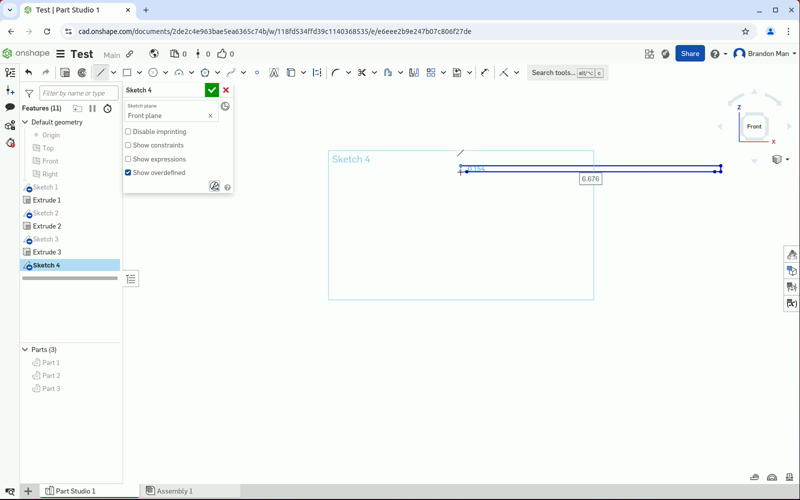
scroll(6)
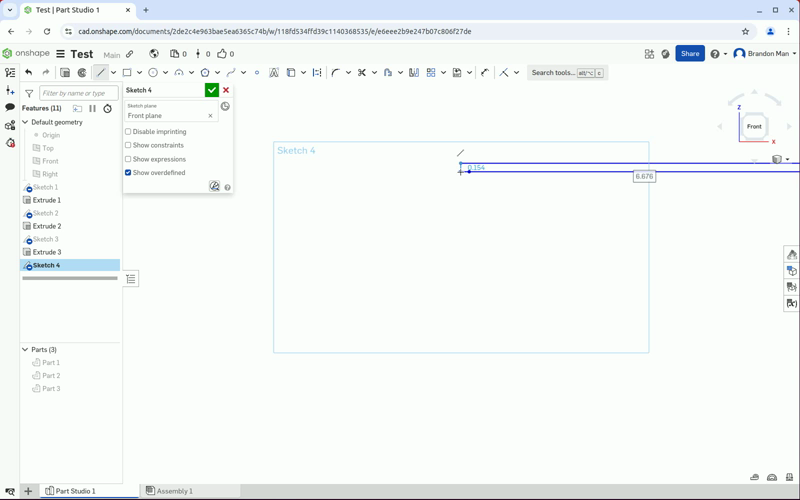
scroll(6)
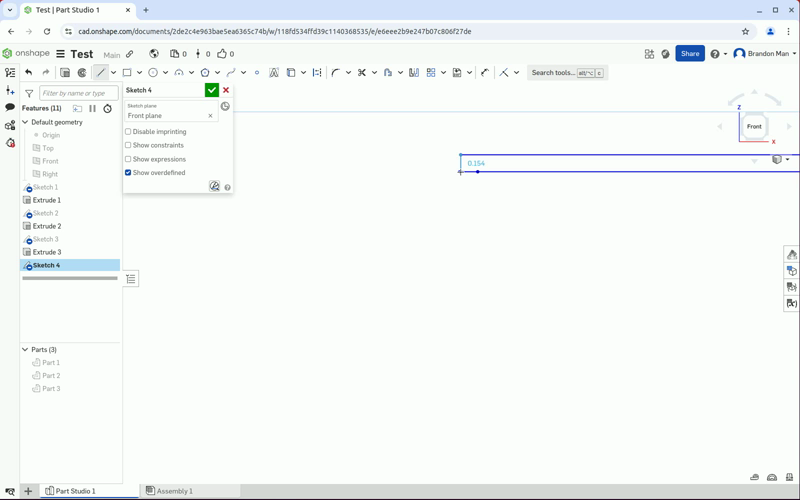
key_up(shift)
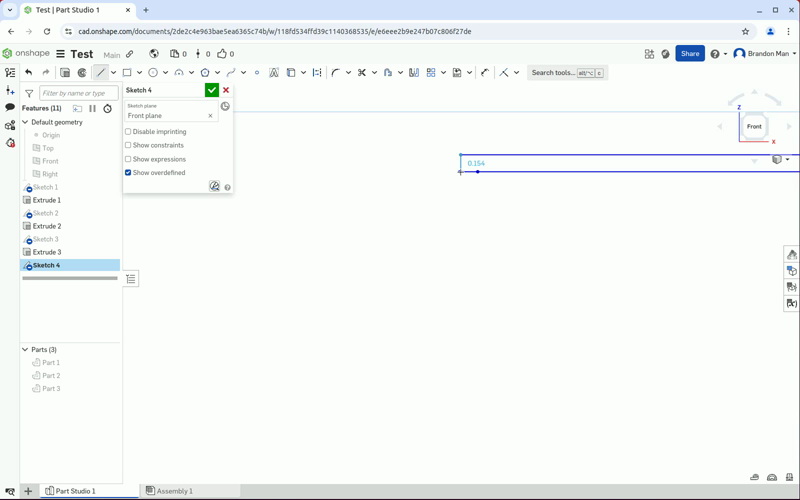
click(460, 171)
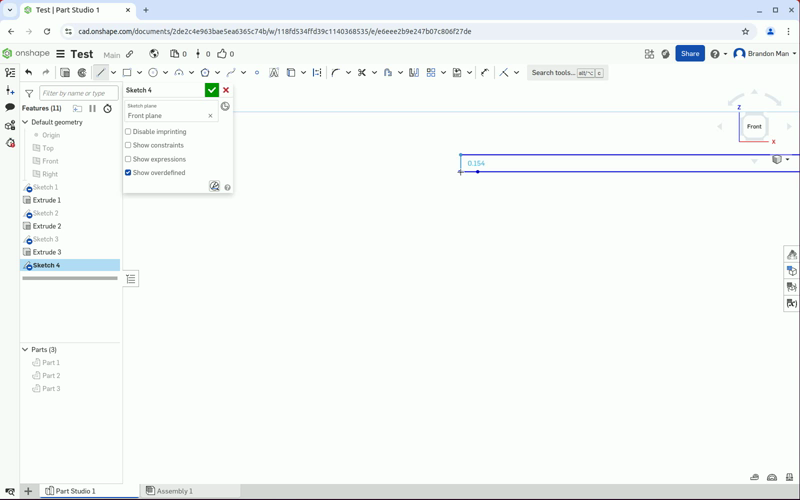
scroll(-6)
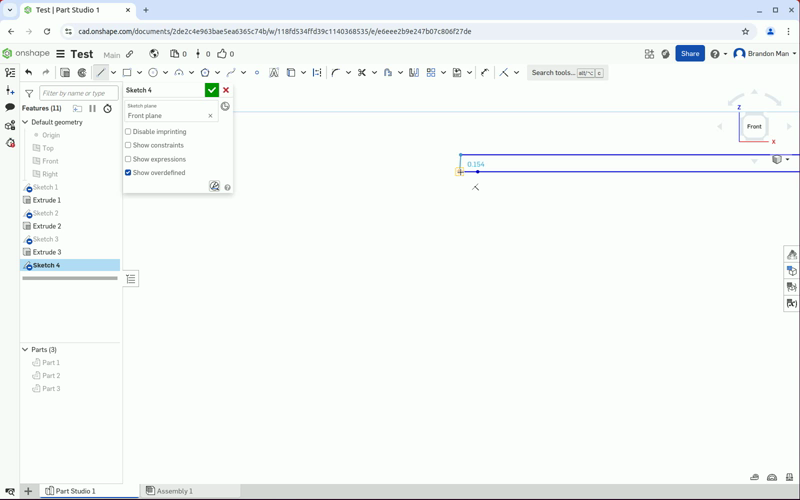
scroll(-6)
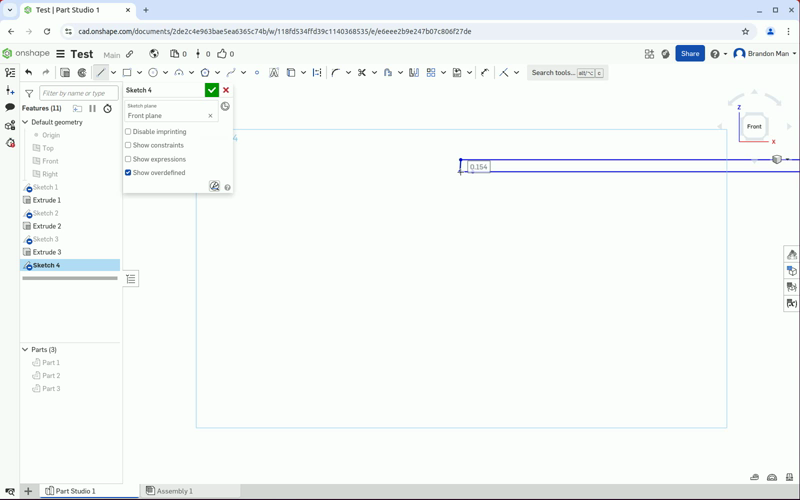
scroll(-6)
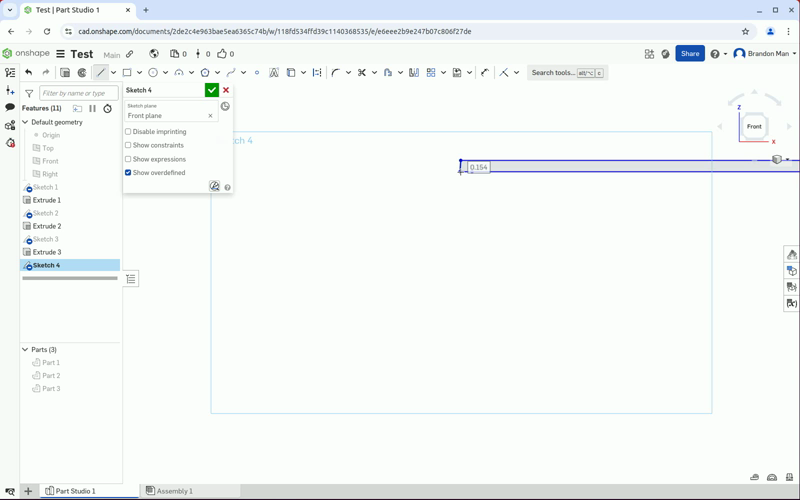
scroll(-6)
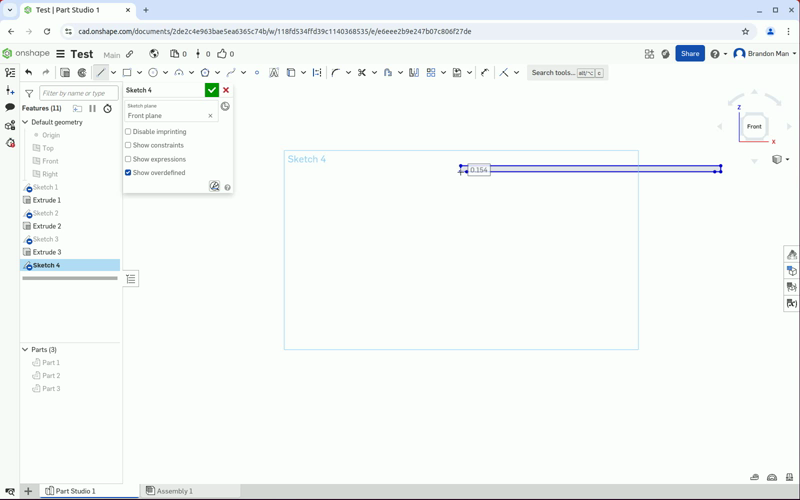
scroll(-6)
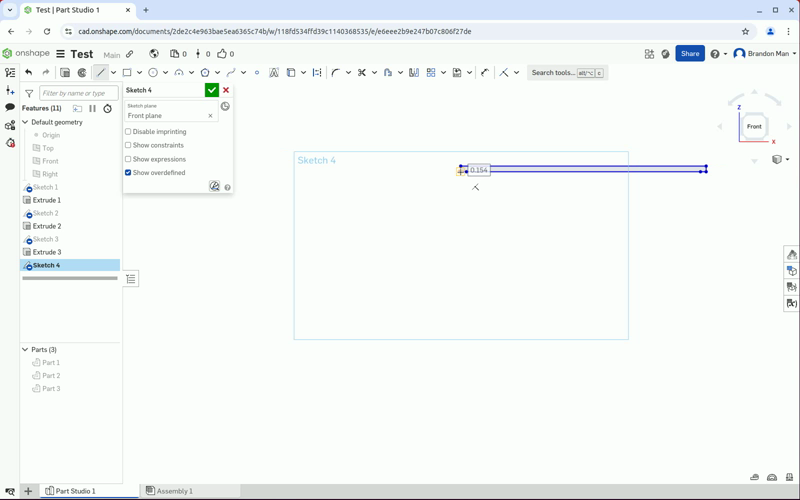
scroll(-6)
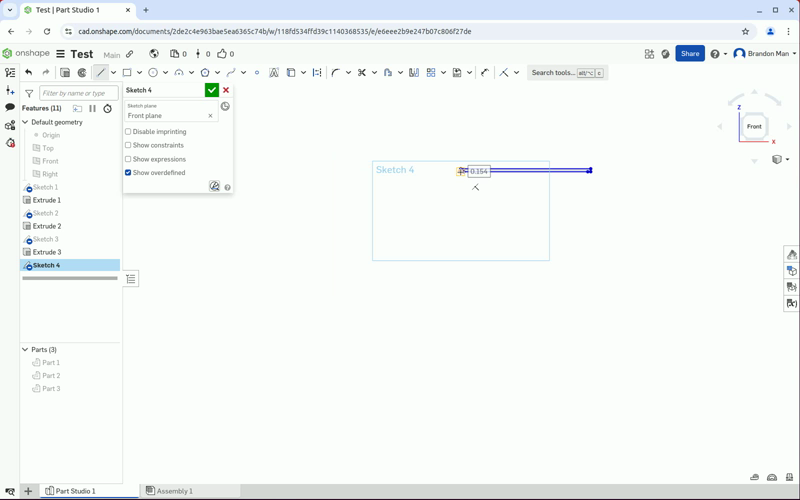
scroll(-6)
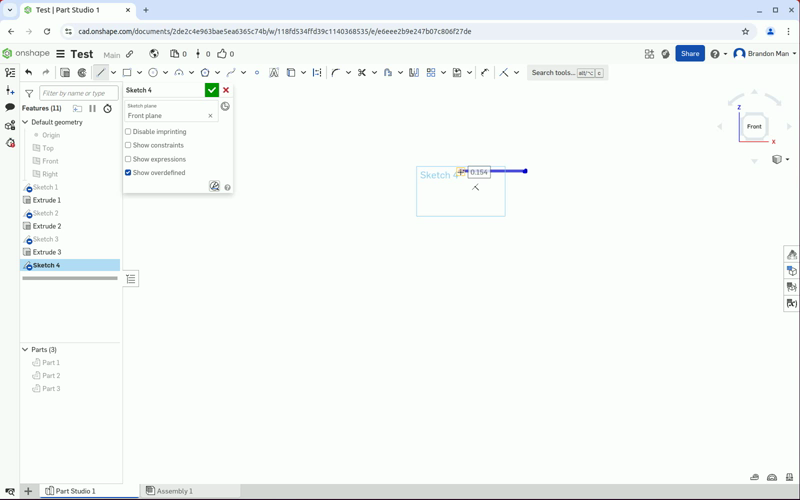
key(esc)
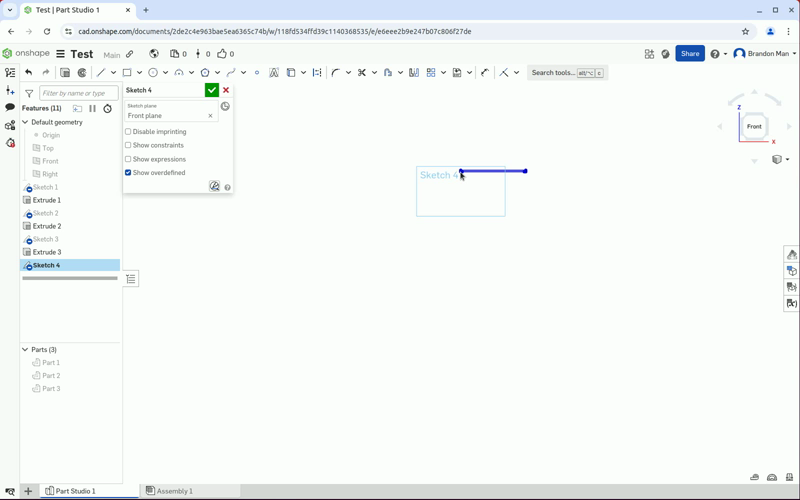
mouse_move(469, 171)
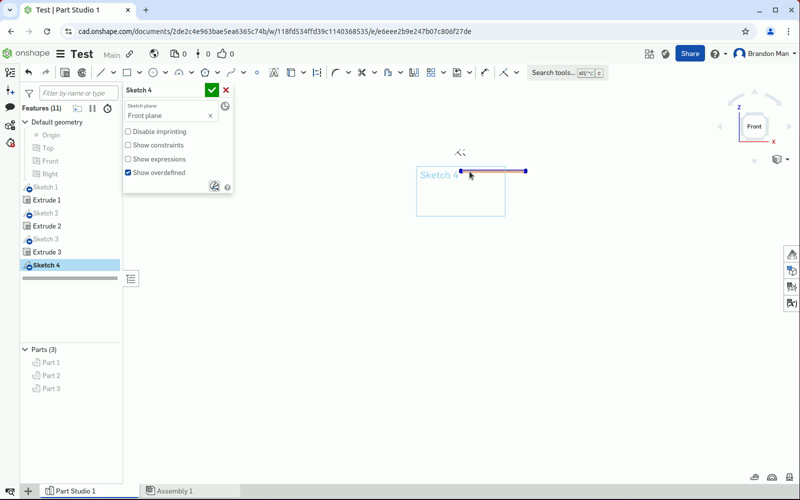
scroll(6)
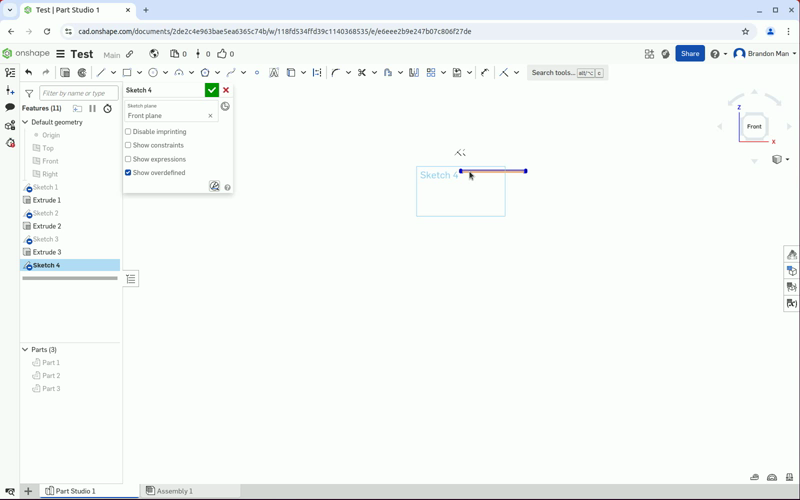
scroll(6)
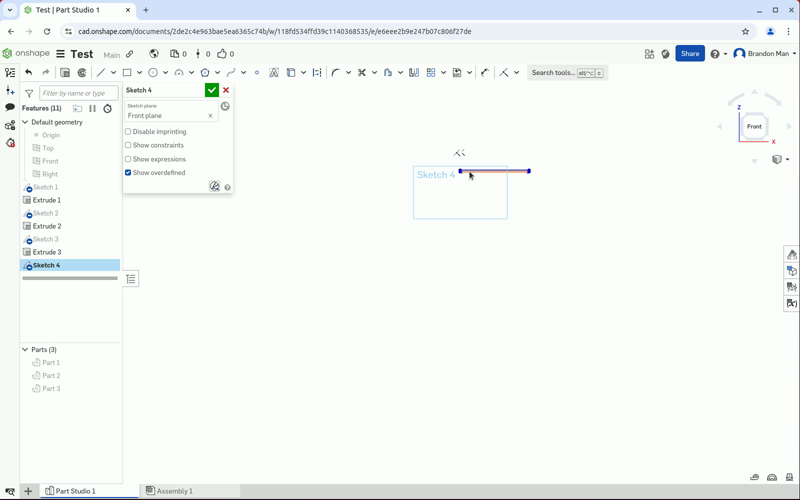
scroll(6)
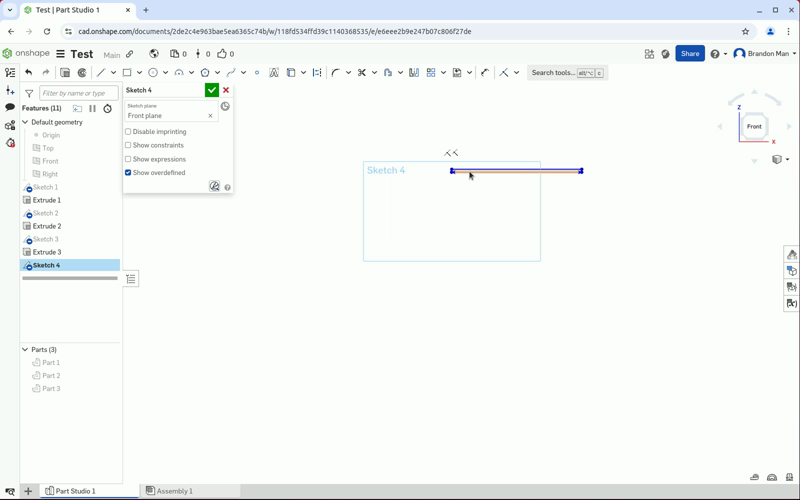
scroll(6)
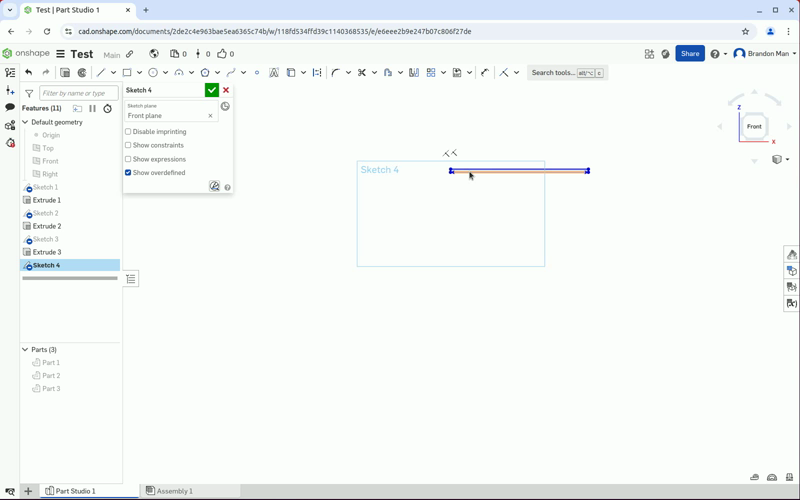
scroll(6)
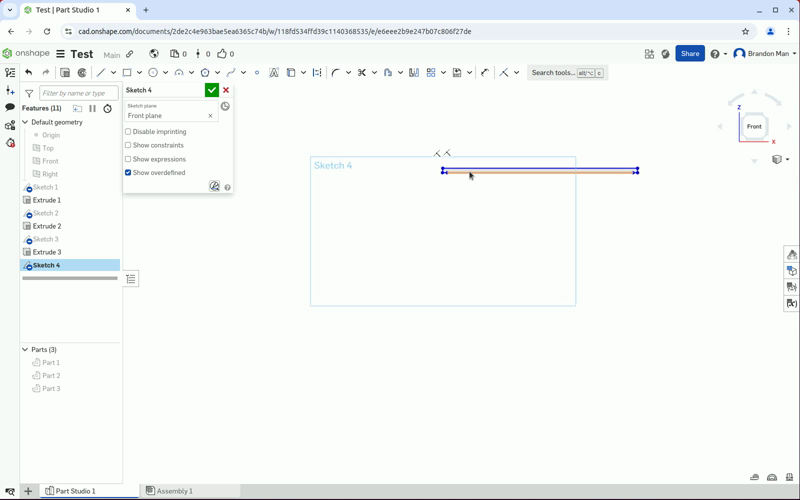
scroll(6)
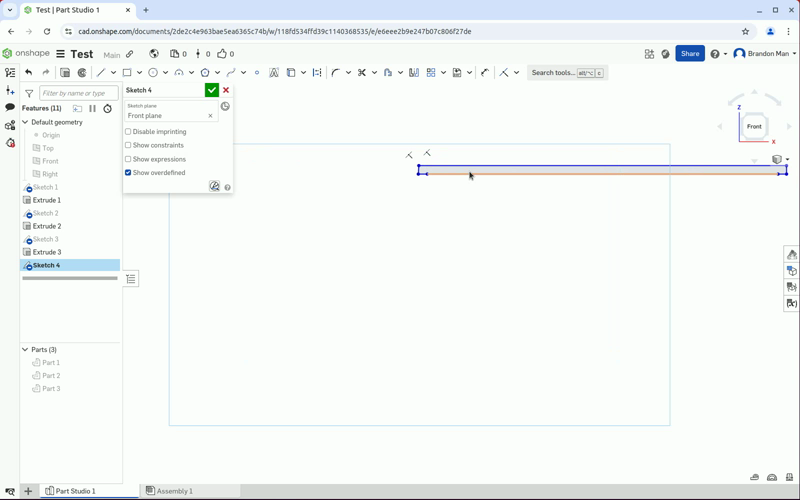
scroll(6)
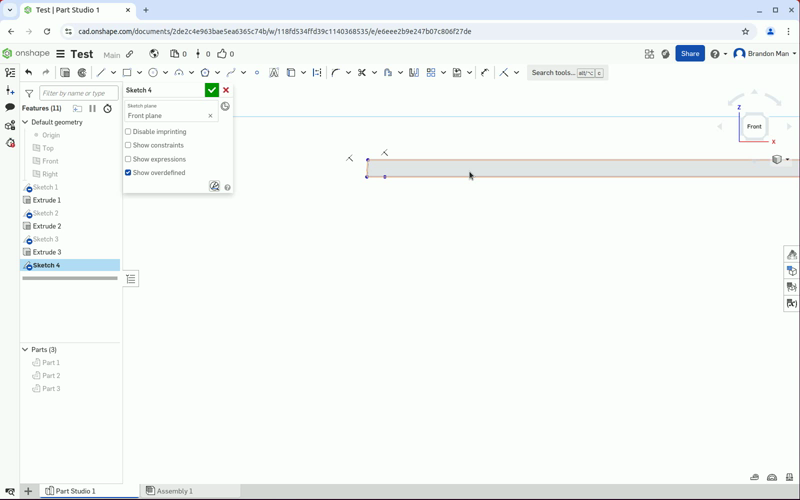
click(469, 171)
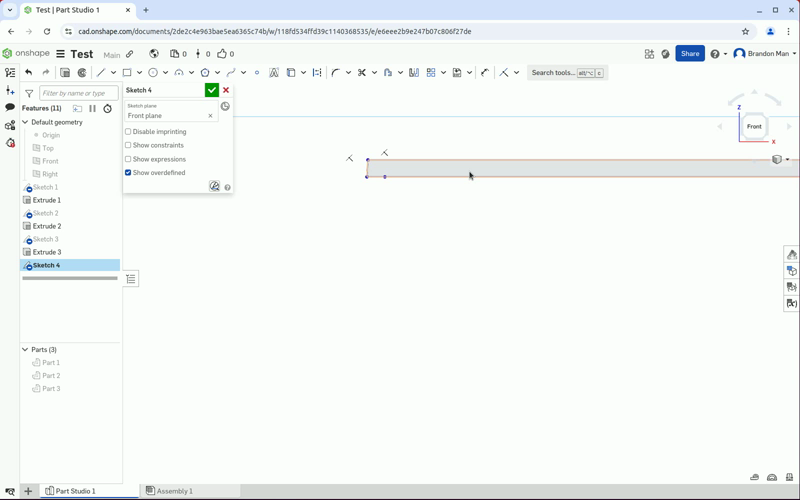
scroll(-6)
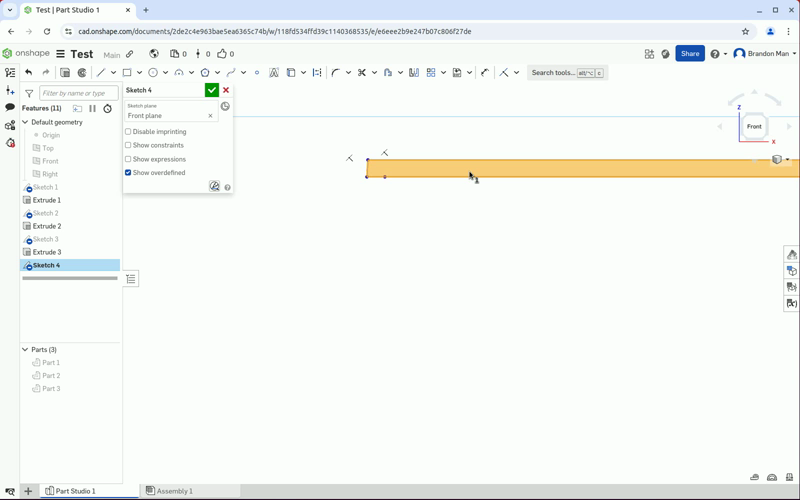
scroll(-6)
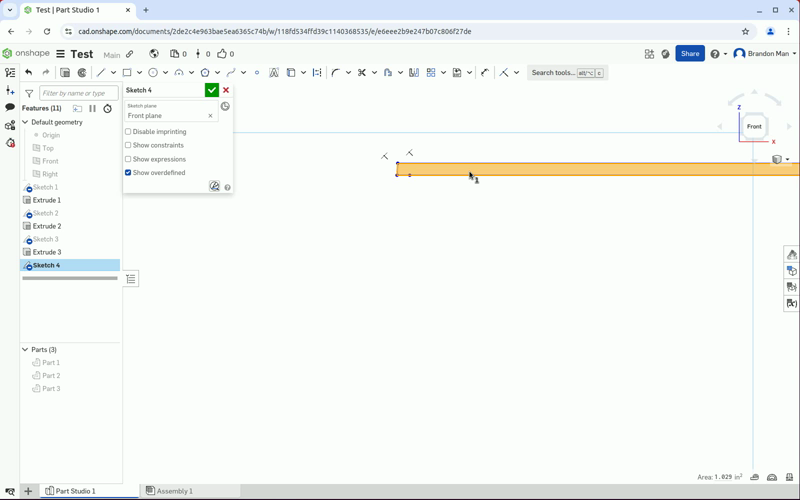
scroll(-6)
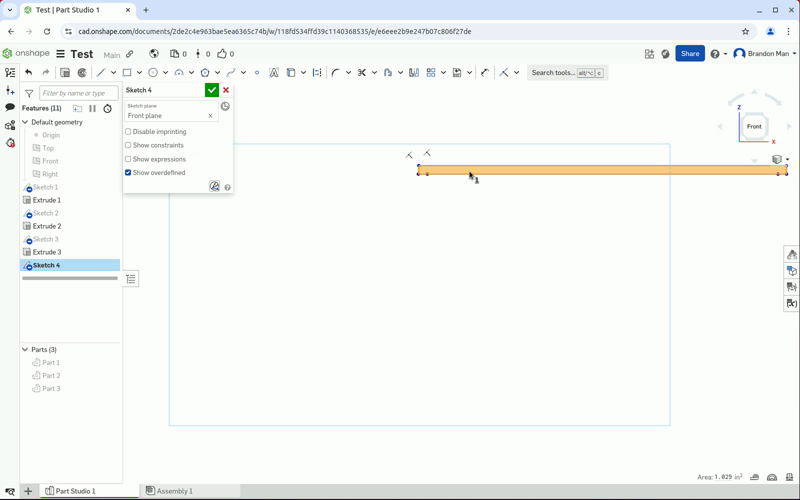
scroll(-6)
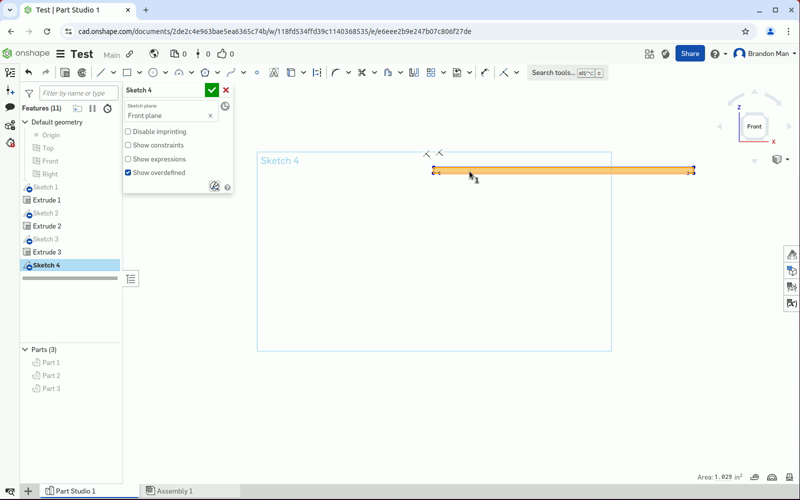
scroll(-6)
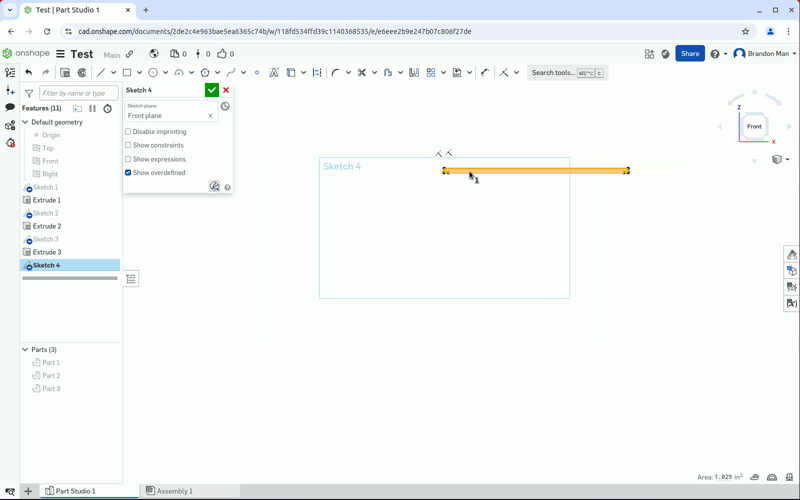
scroll(-6)
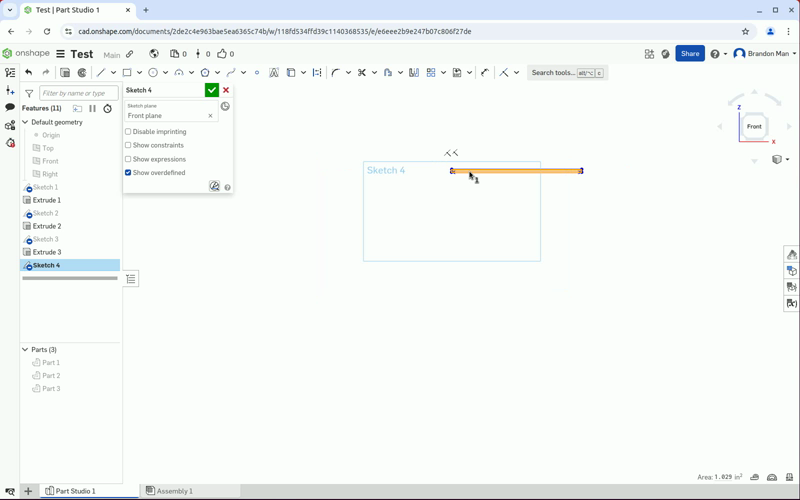
scroll(-6)
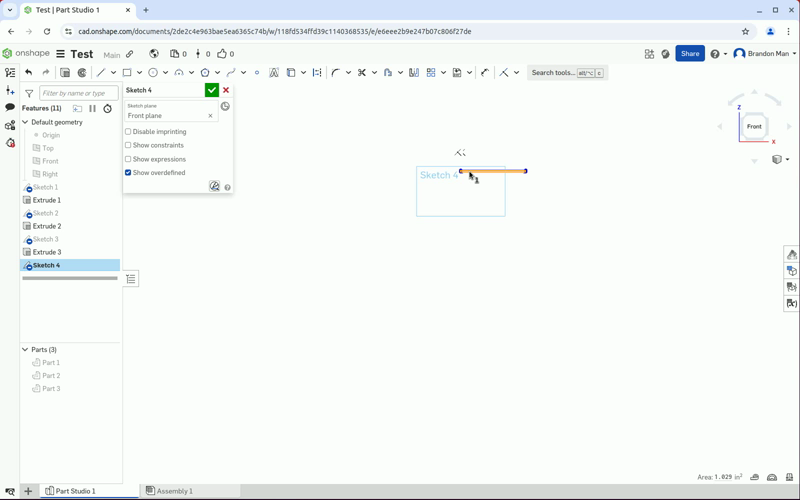
mouse_move(73, 352)
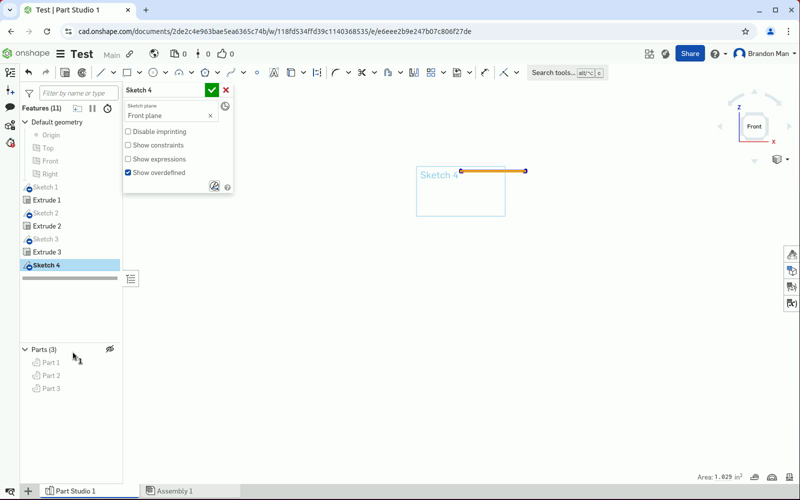
key(shift+y)
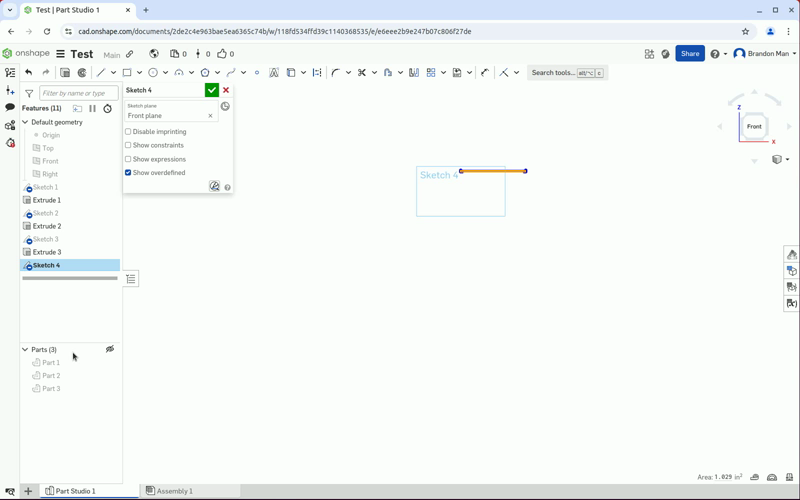
key(shift+e)
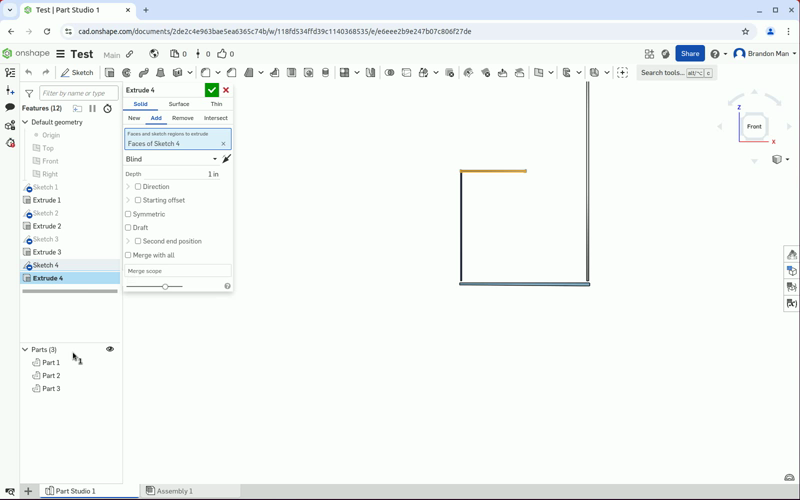
mouse_move(143, 106)
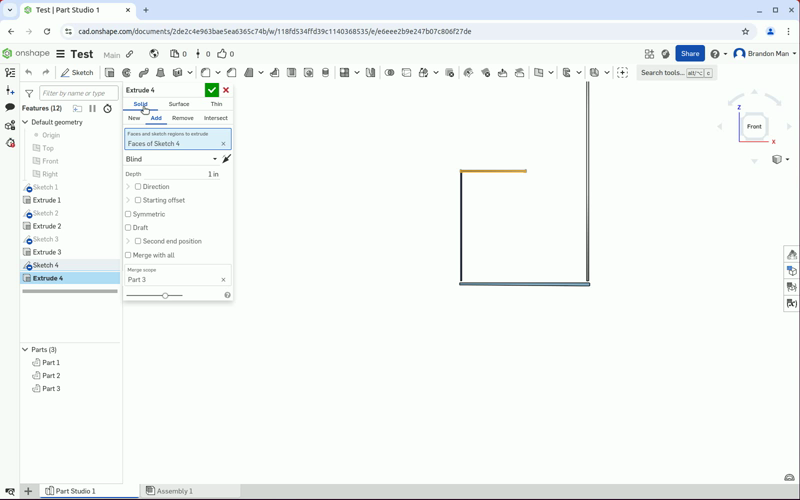
click(143, 106)
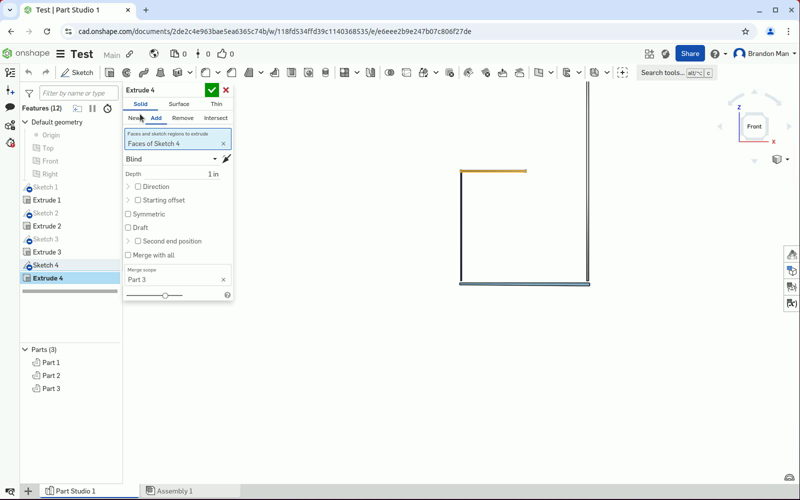
mouse_move(137, 120)
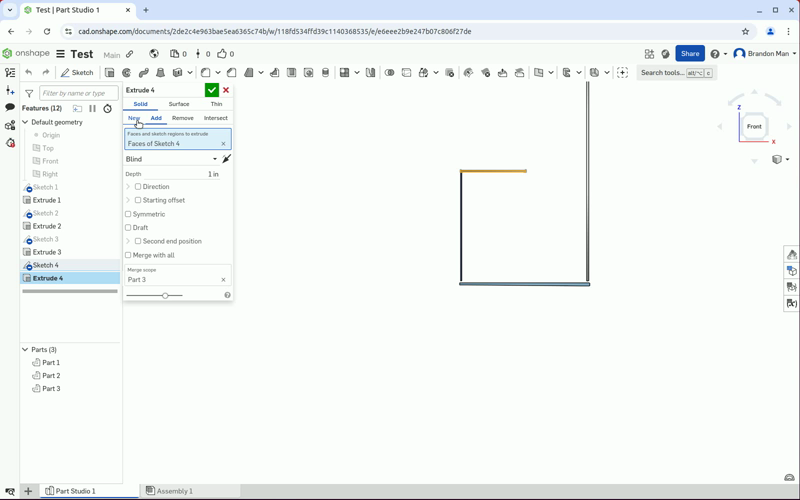
click(137, 120)
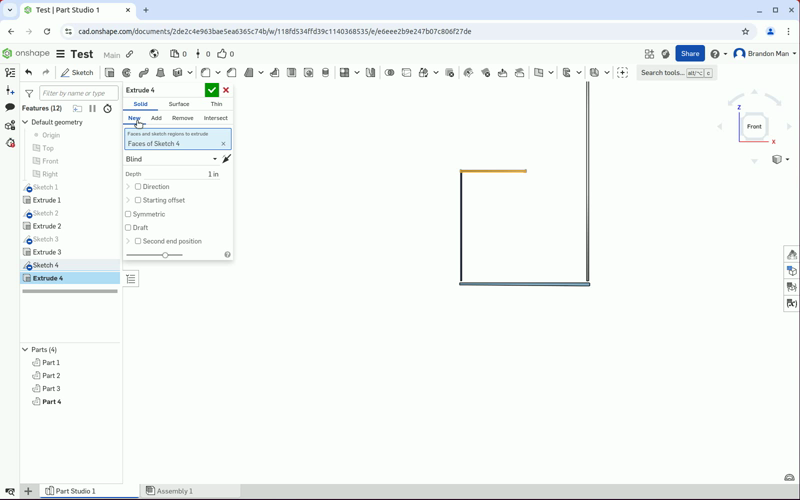
key(tab, 4)
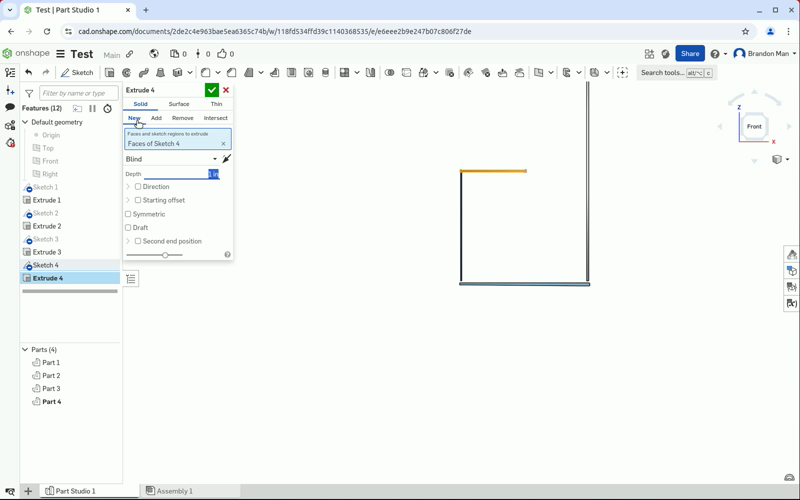
text(7.221)
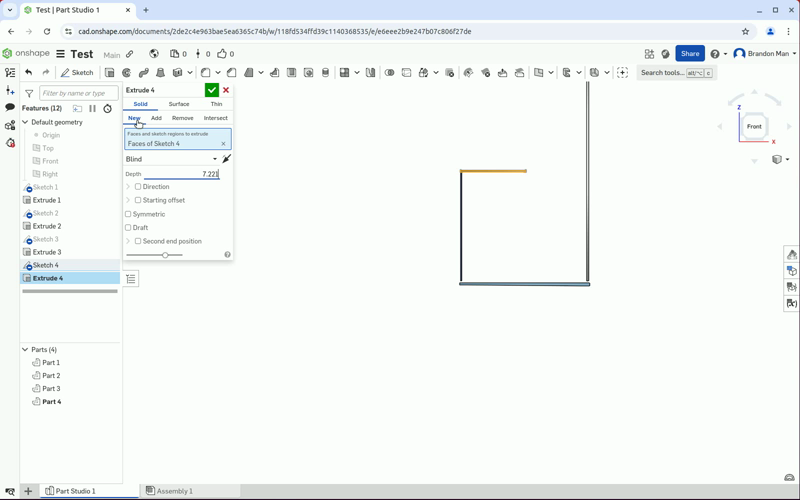
key(enter)
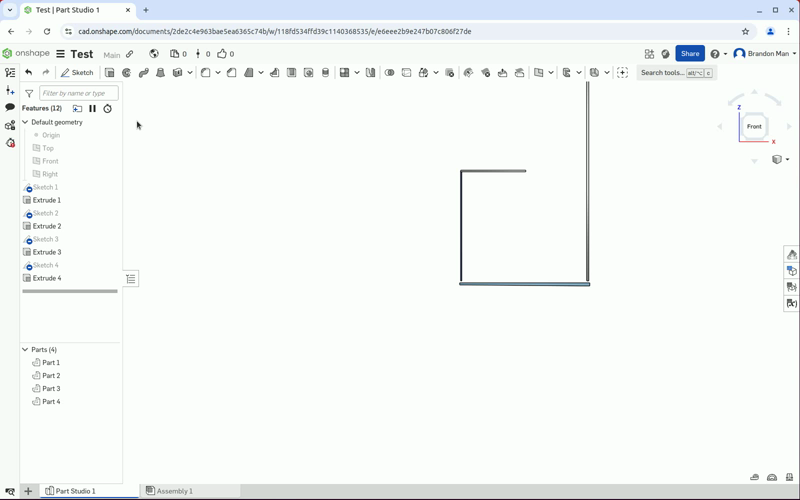
key(shift+h)
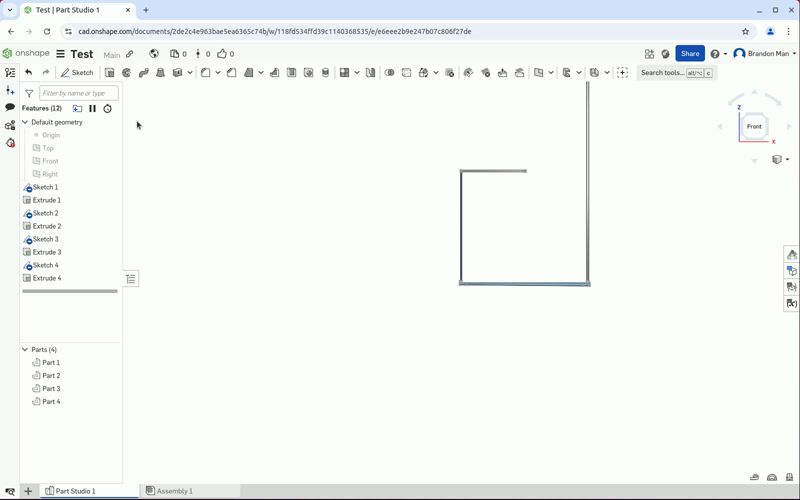
key(shift+h)
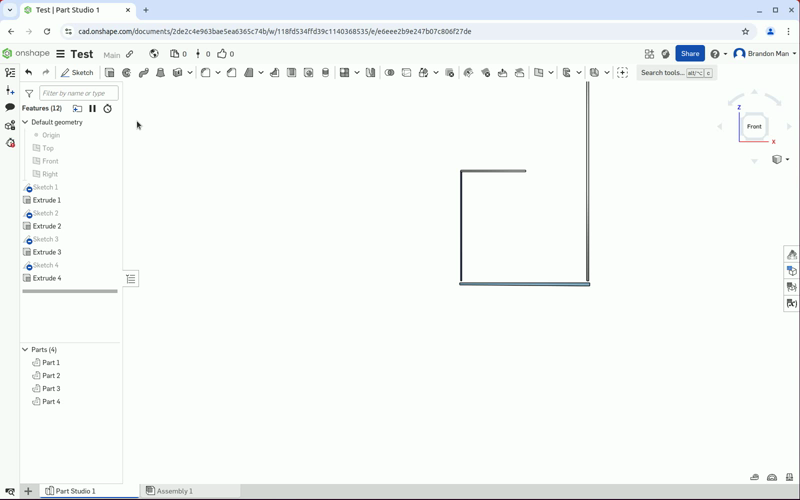
mouse_move(73, 189)
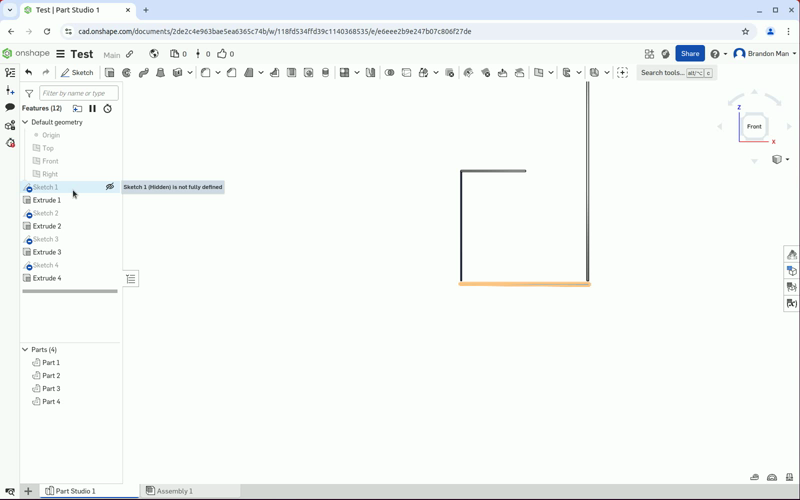
click(73, 189)
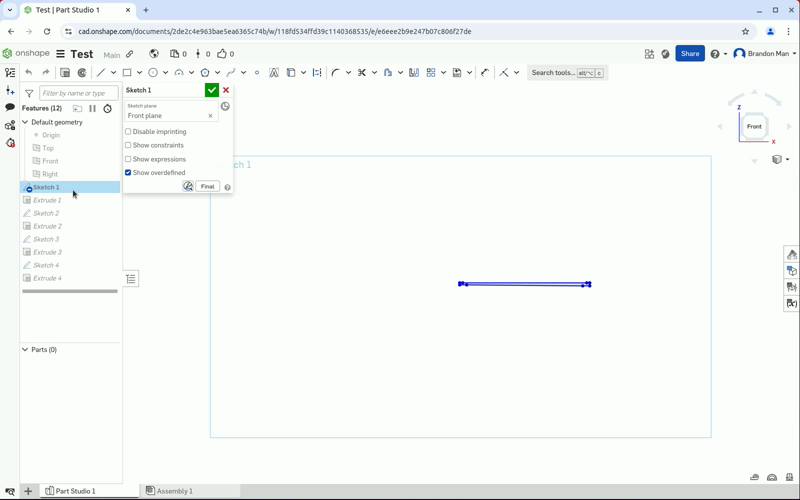
mouse_move(229, 92)
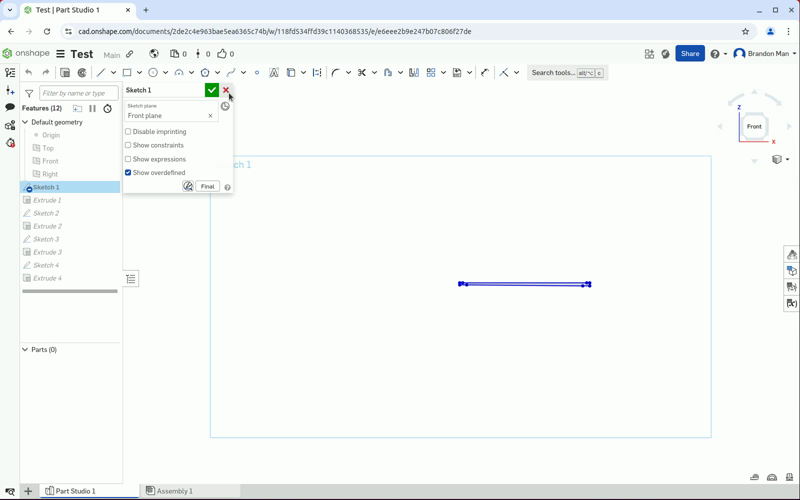
click(229, 92)
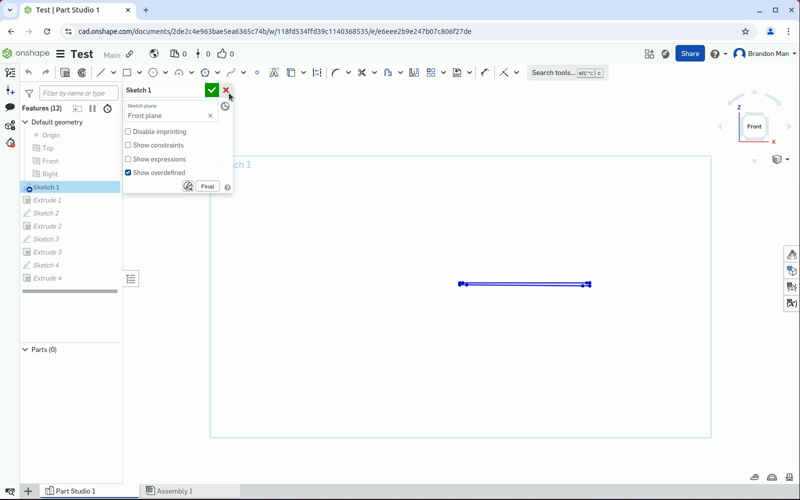
key(shift+s)
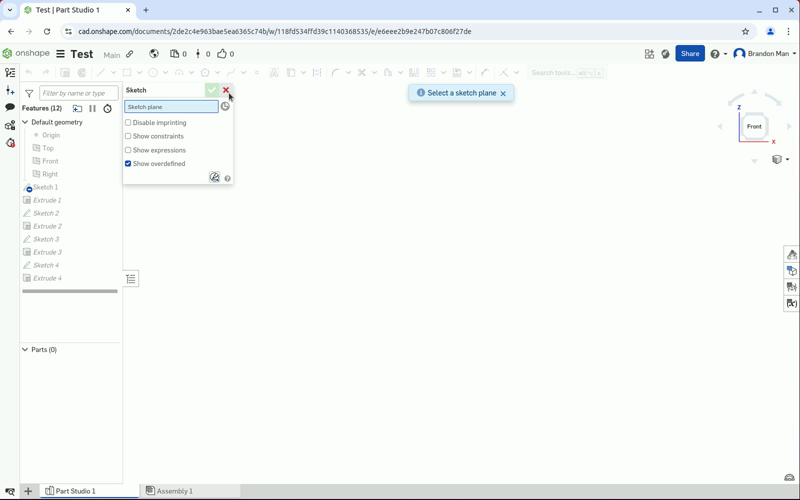
mouse_move(73, 163)
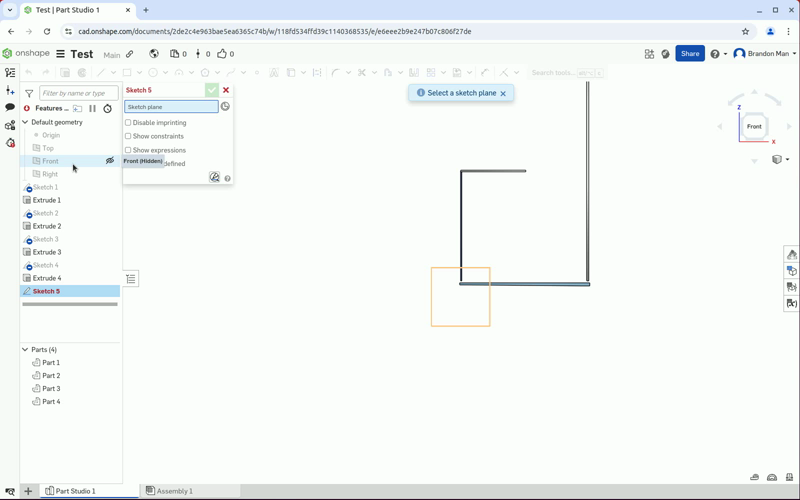
click(73, 163)
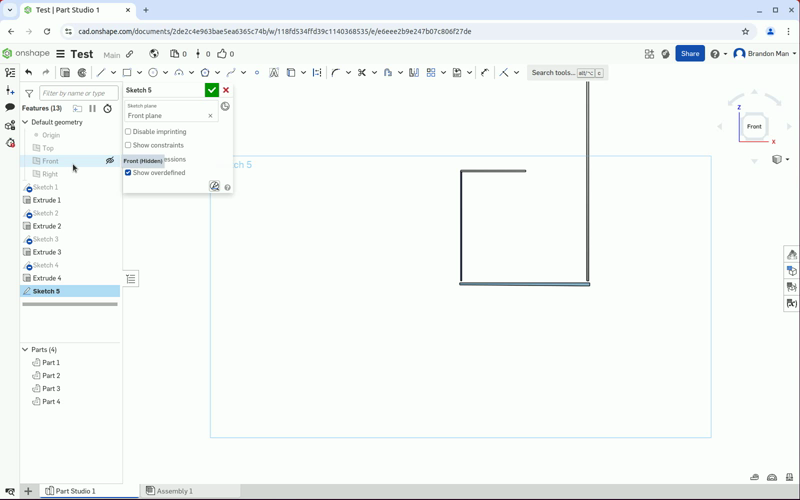
mouse_move(73, 352)
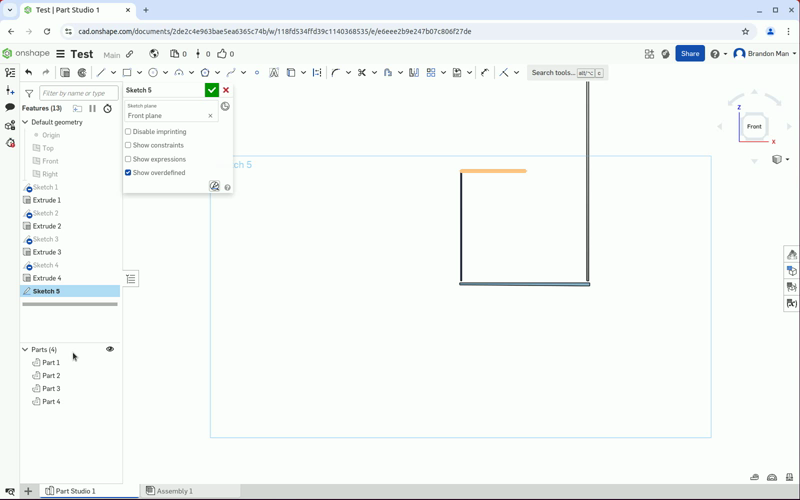
key(y)
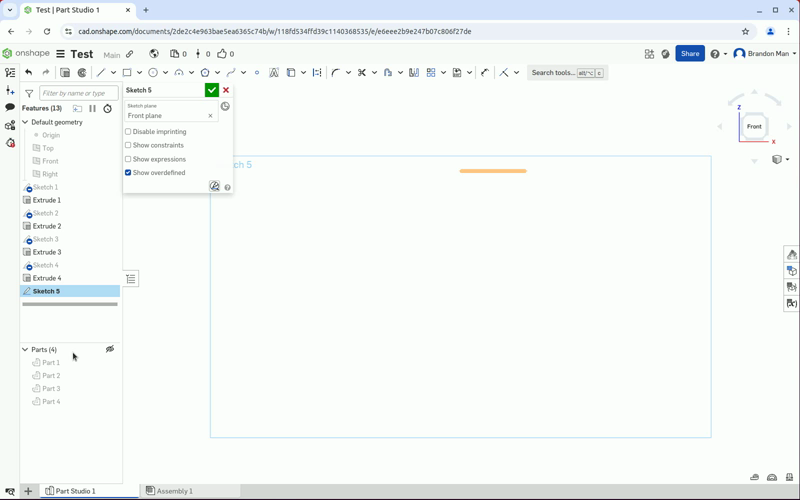
key(l)
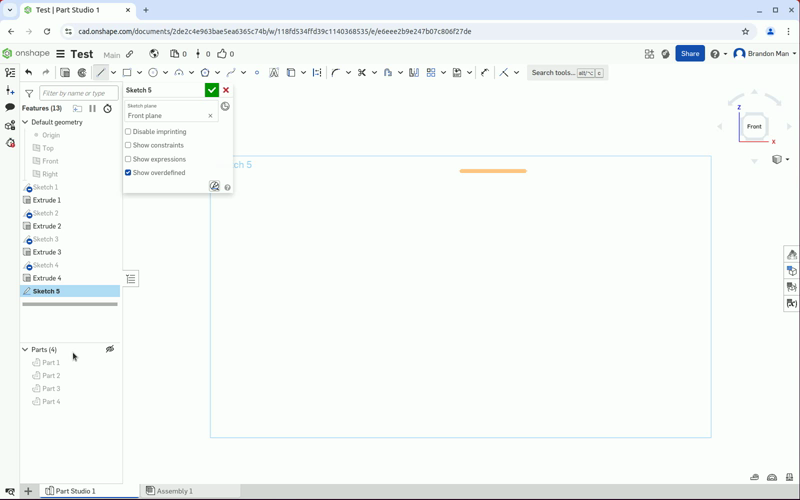
key_down(shift)
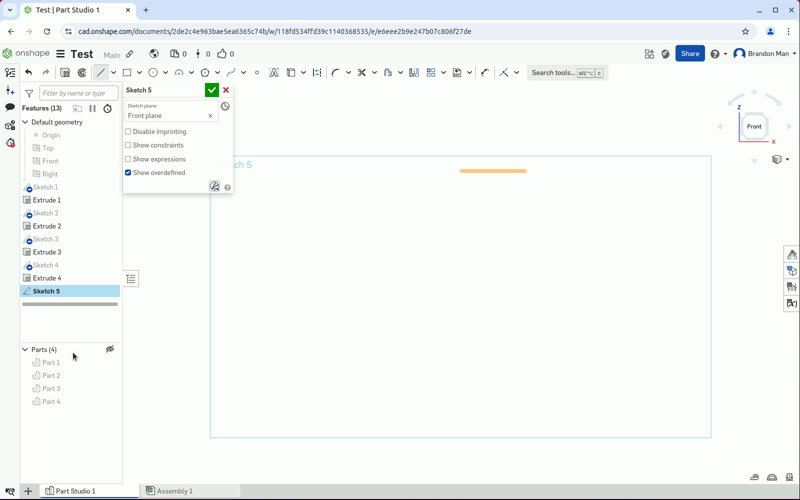
mouse_move(464, 279)
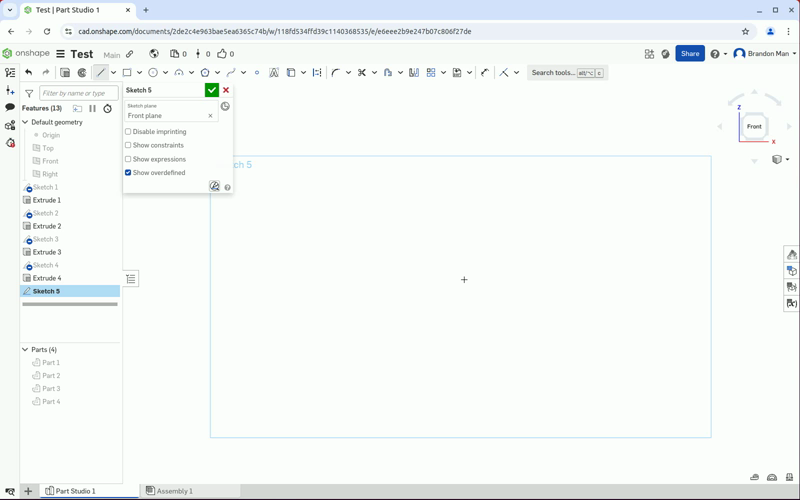
click(464, 279)
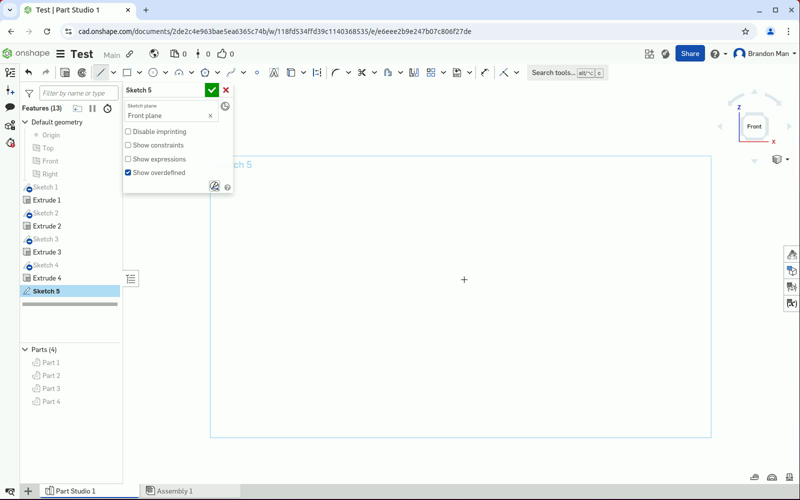
key_up(shift)
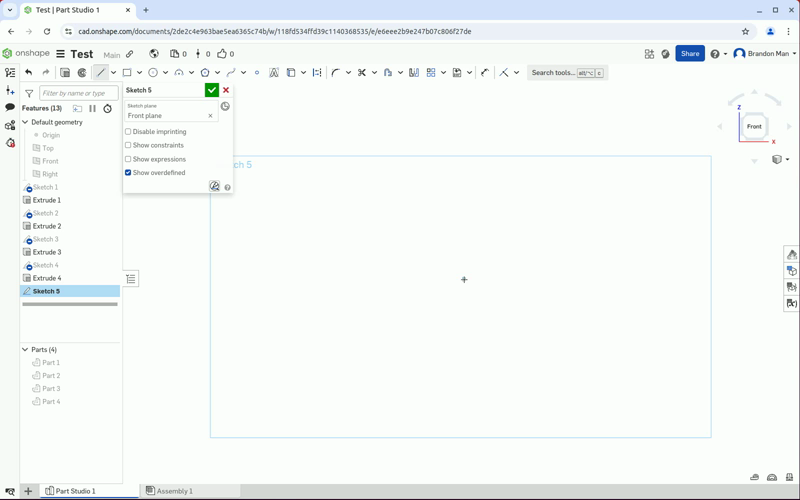
key_down(shift)
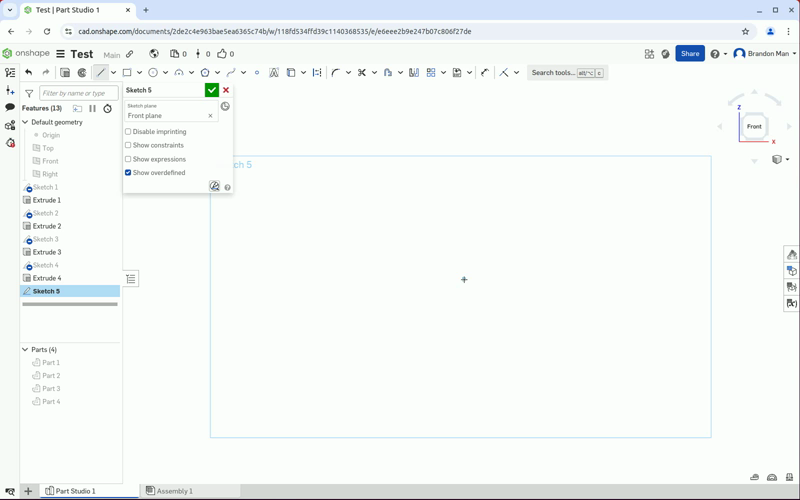
mouse_move(494, 279)
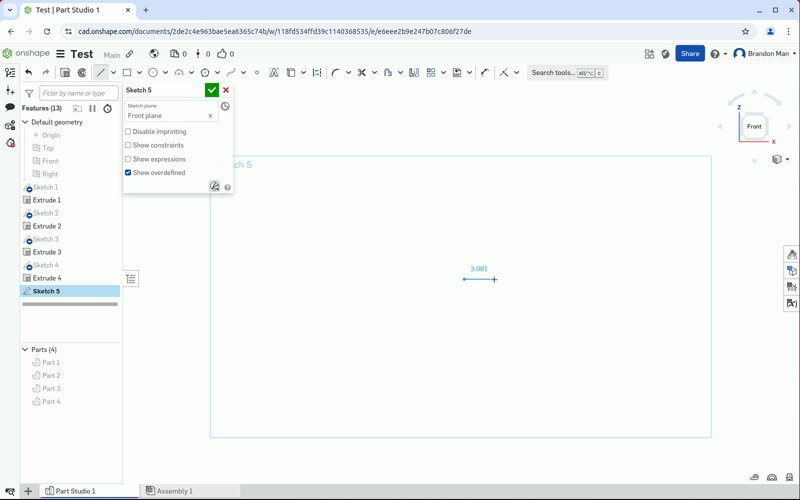
mouse_move(522, 279)
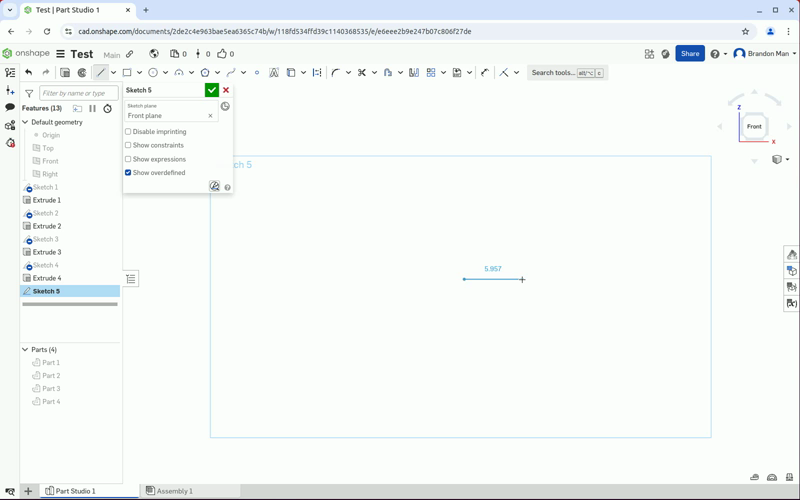
click(522, 279)
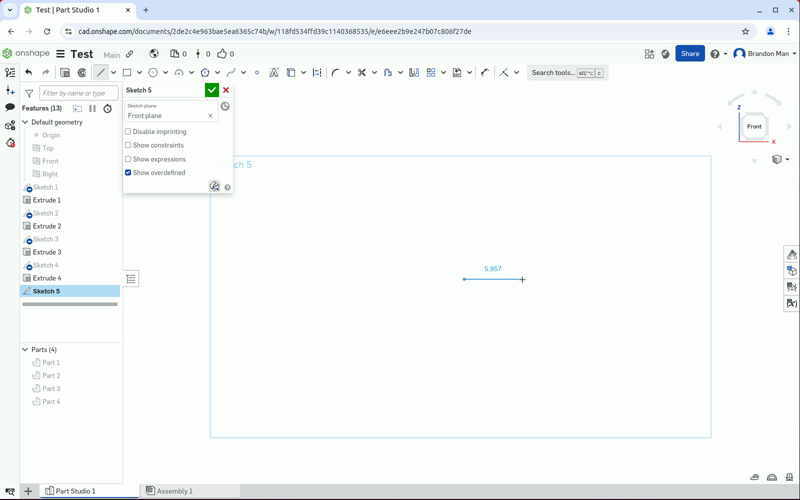
key_up(shift)
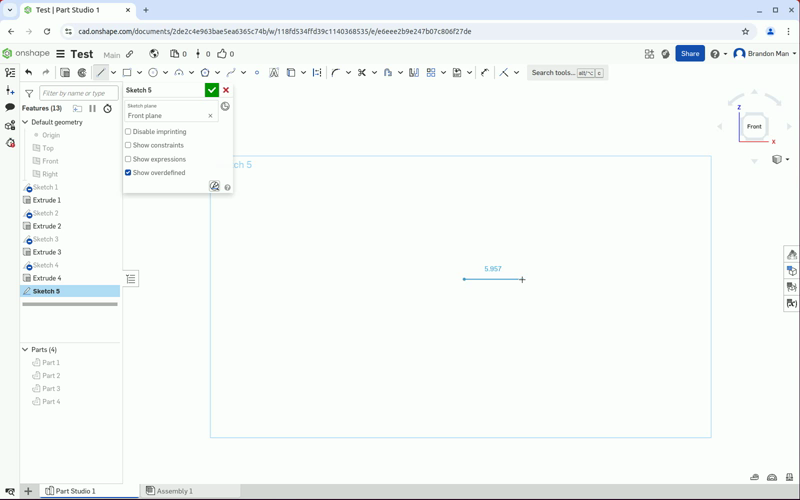
key_down(shift)
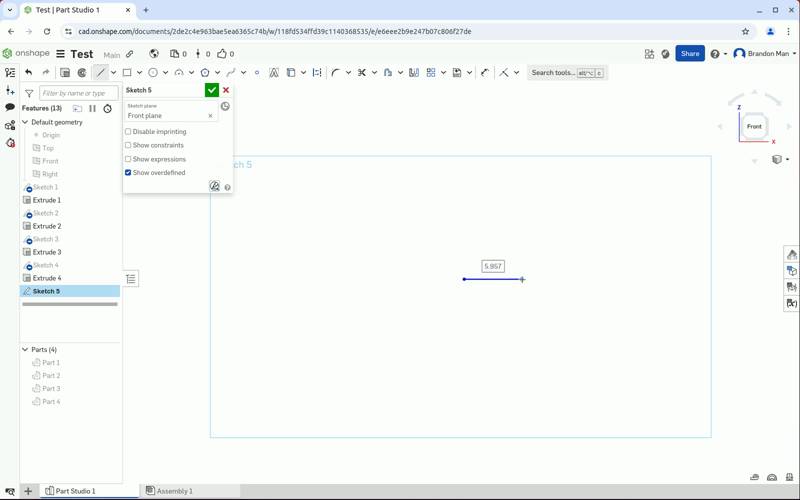
mouse_move(552, 279)
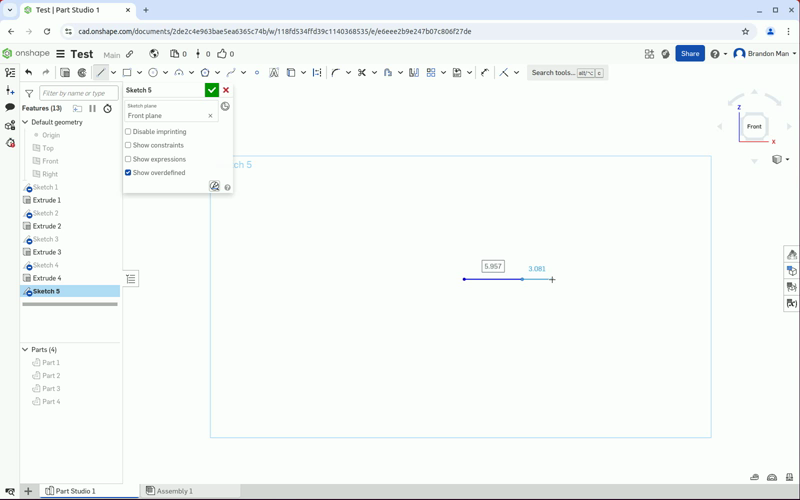
mouse_move(522, 276)
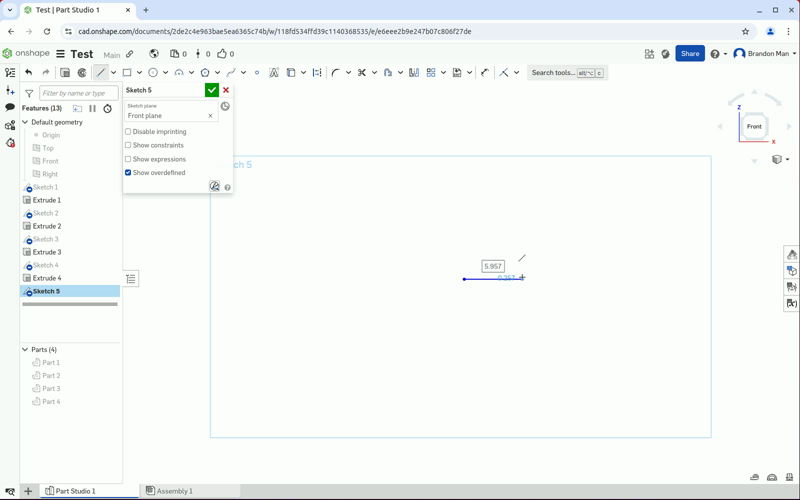
scroll(6)
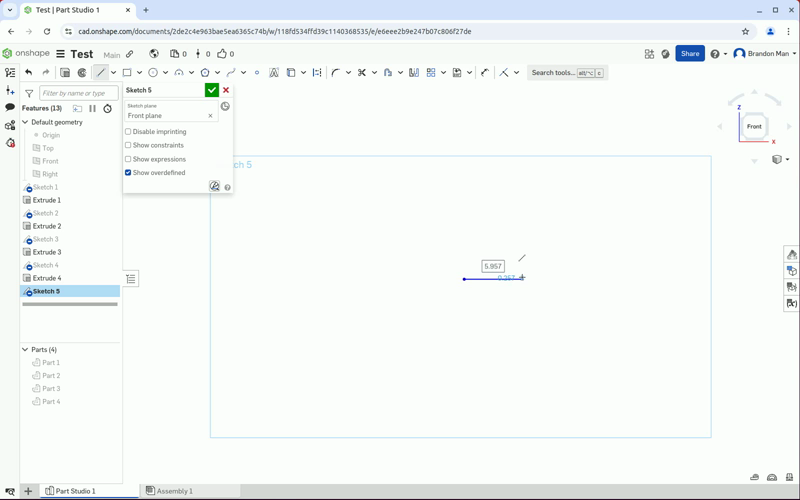
scroll(6)
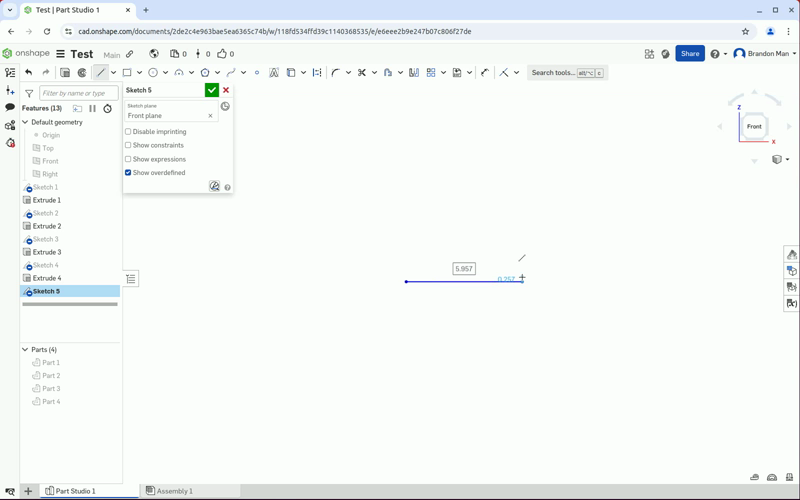
scroll(6)
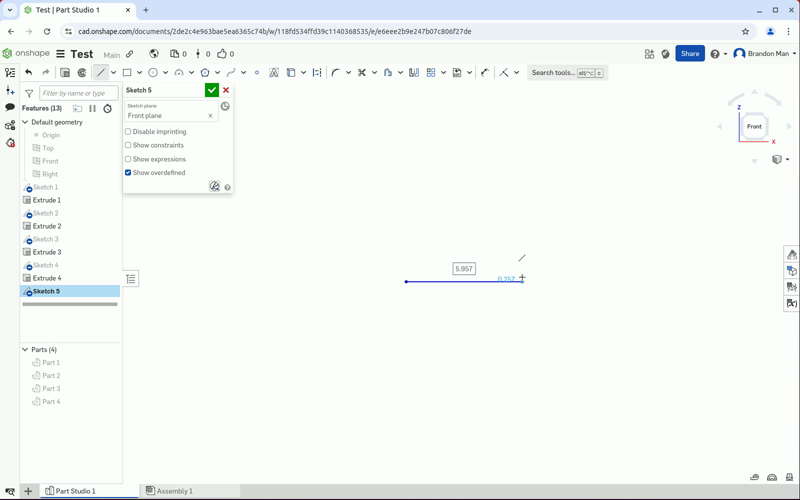
scroll(6)
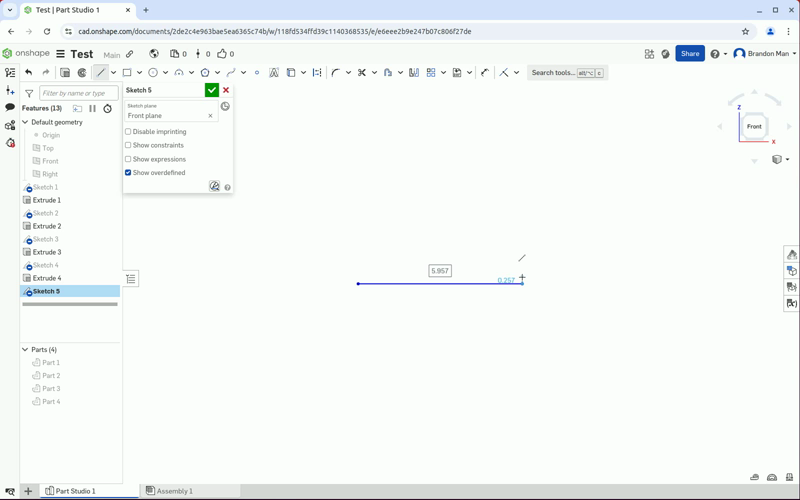
scroll(6)
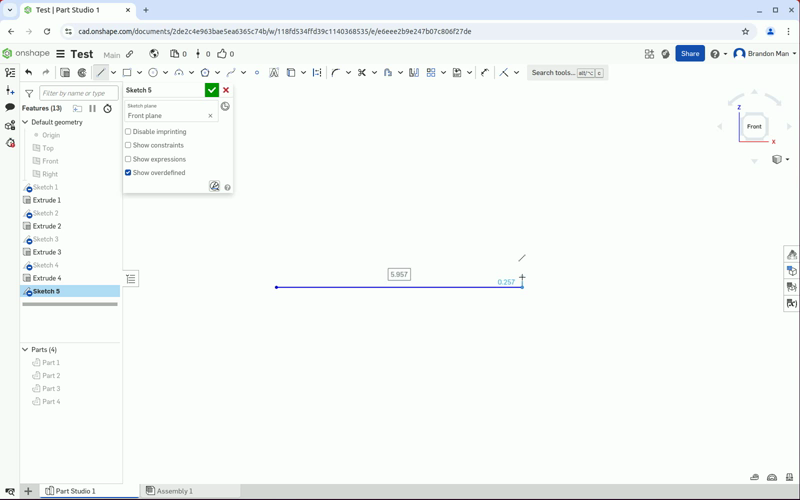
scroll(6)
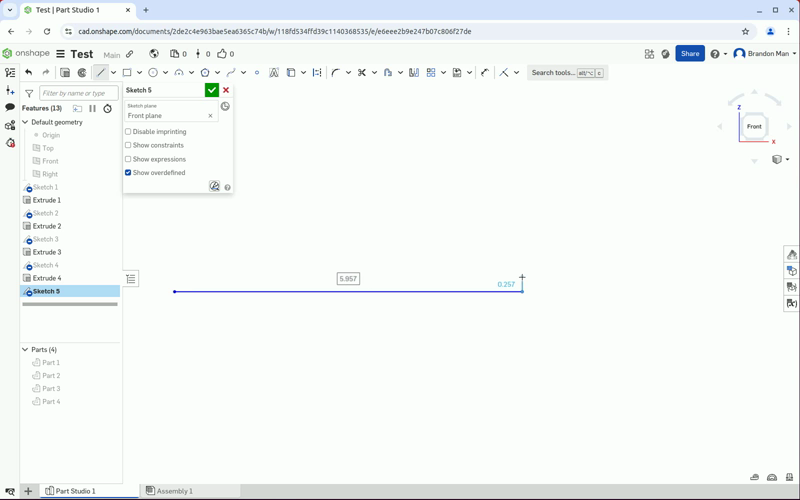
scroll(6)
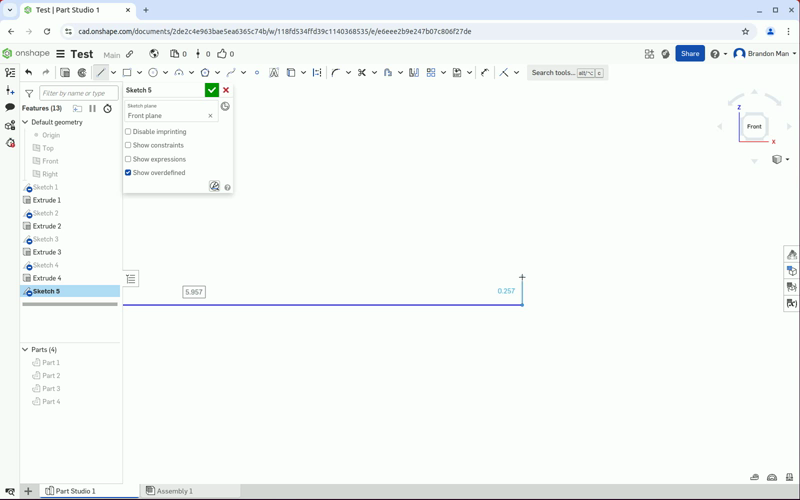
click(522, 276)
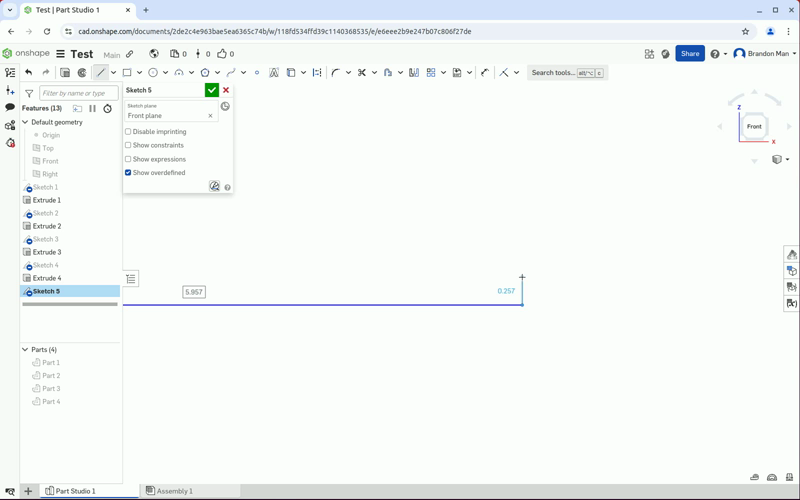
scroll(-6)
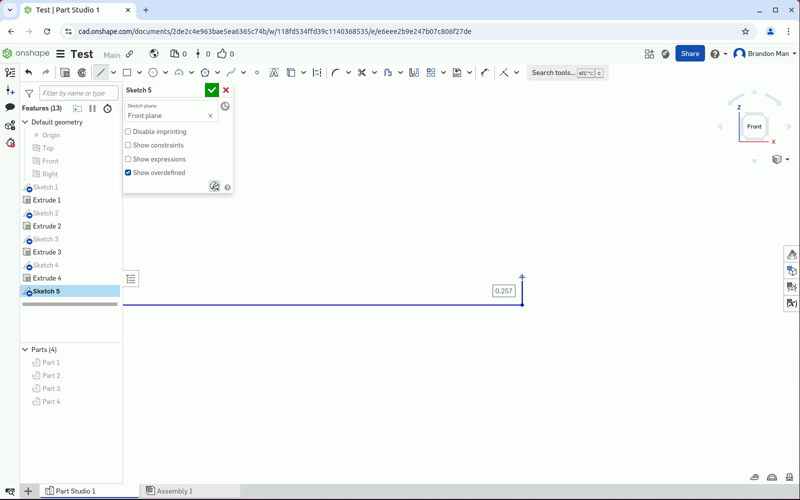
scroll(-6)
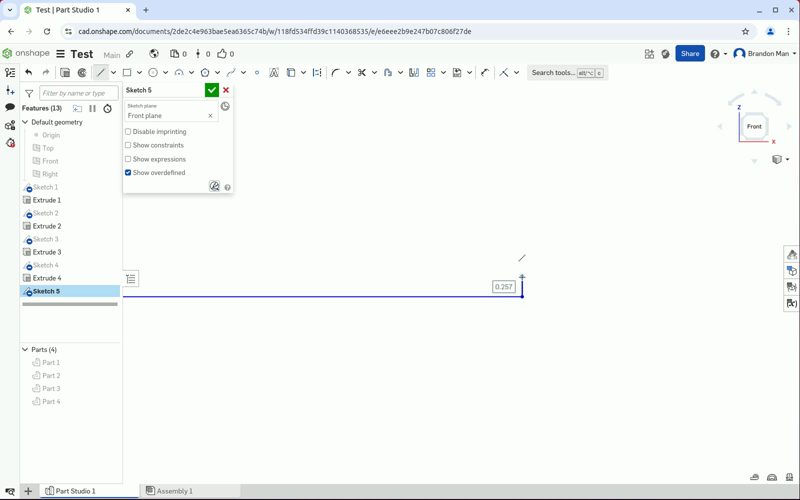
scroll(-6)
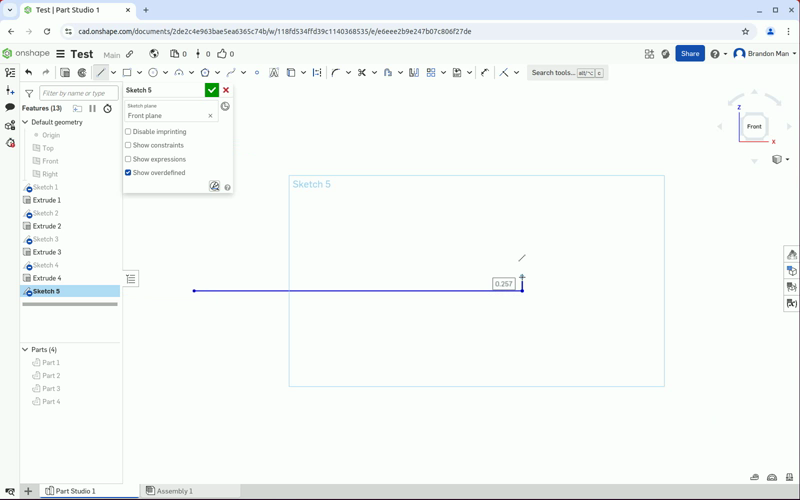
scroll(-6)
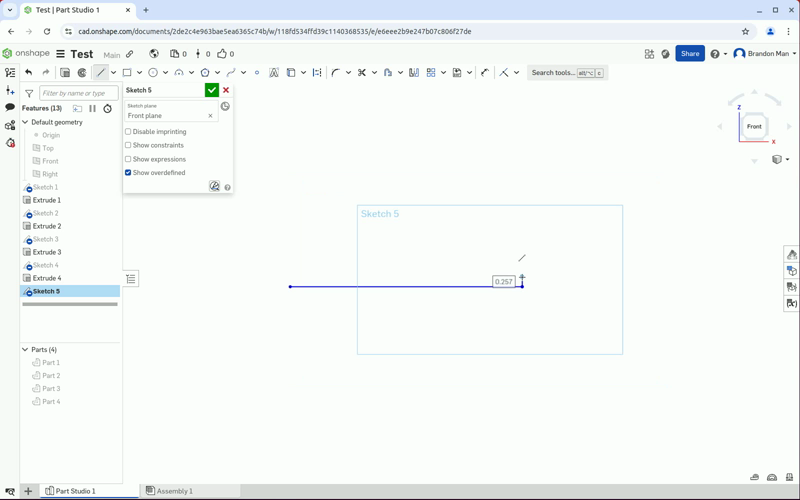
scroll(-6)
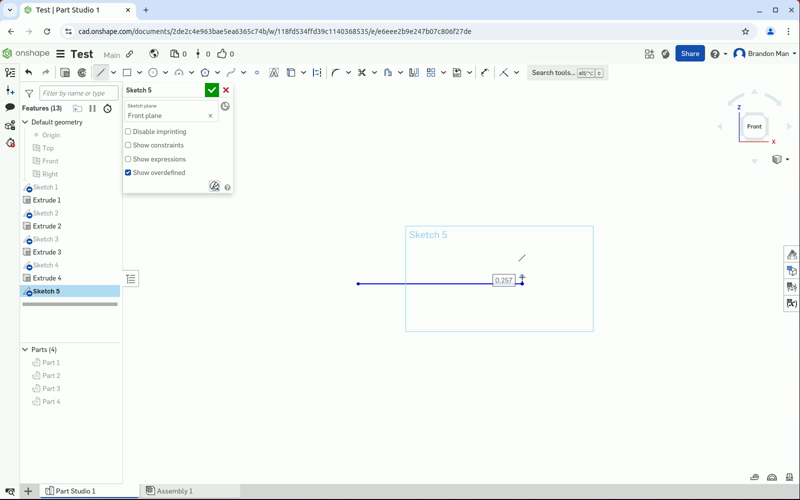
scroll(-6)
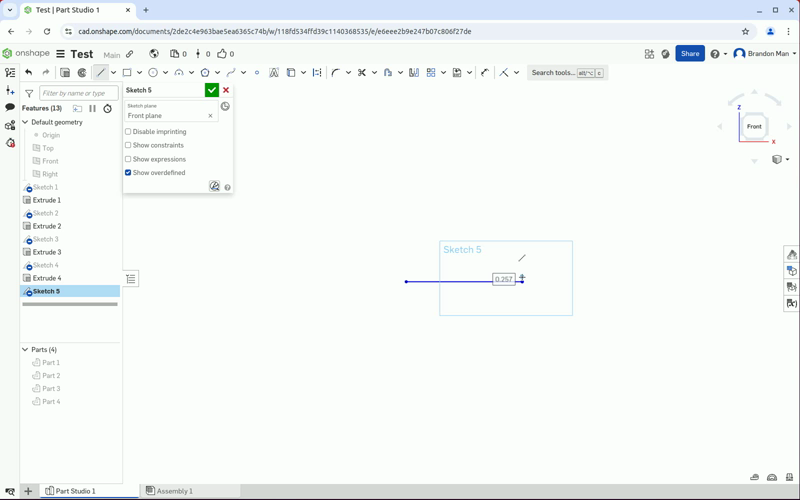
scroll(-6)
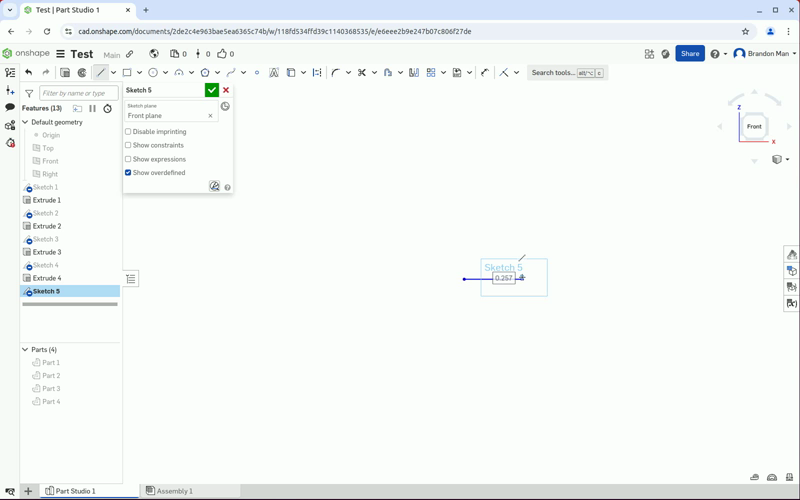
key_up(shift)
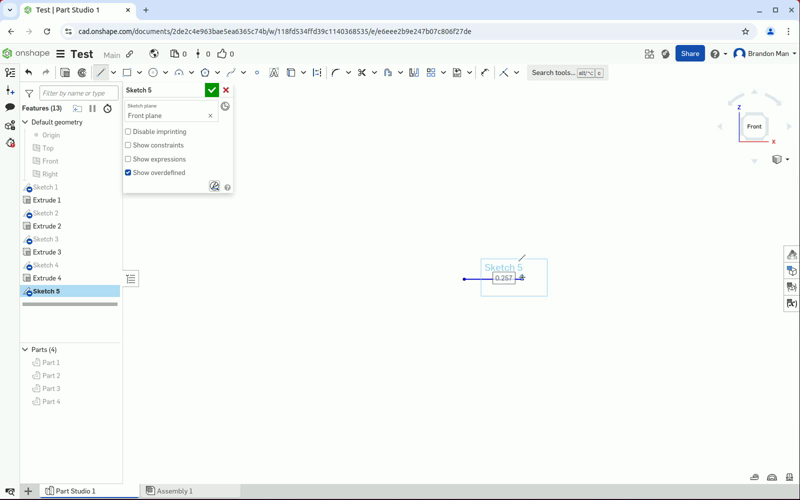
key_down(shift)
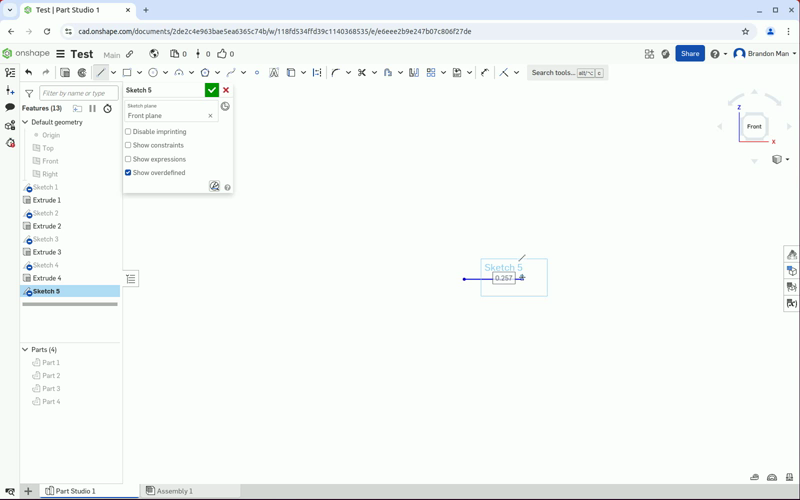
mouse_move(552, 276)
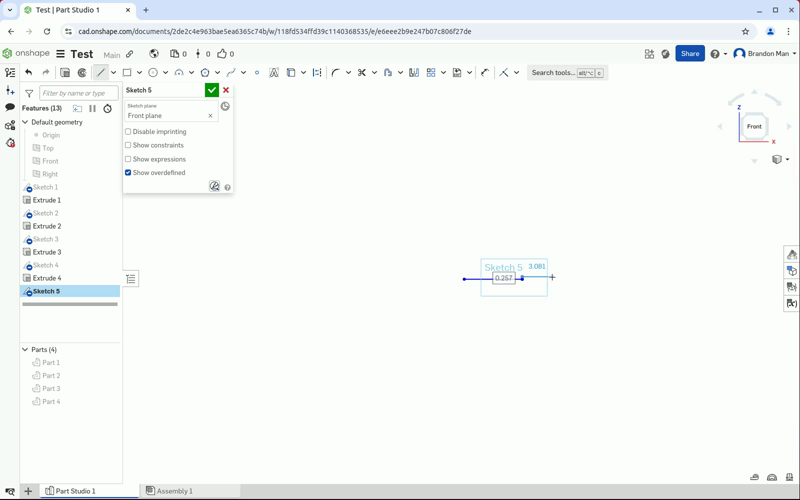
mouse_move(464, 276)
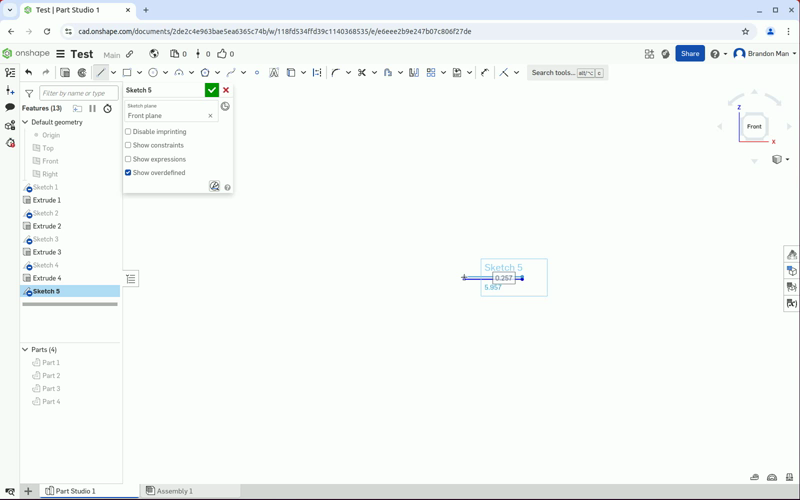
scroll(6)
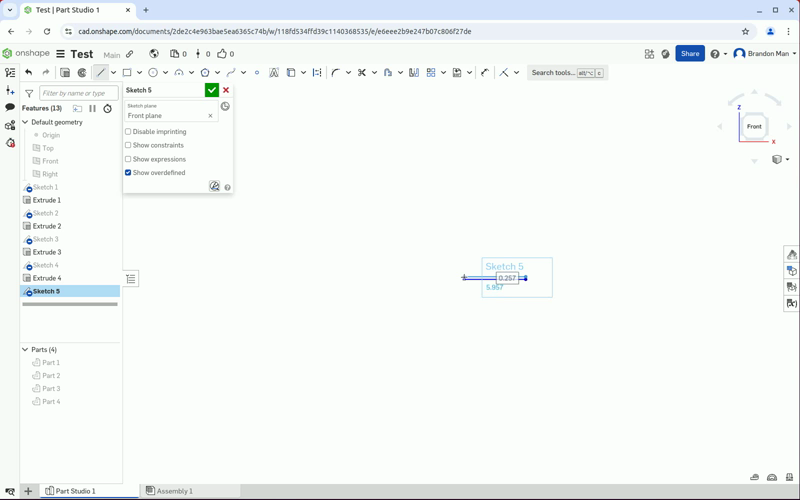
scroll(6)
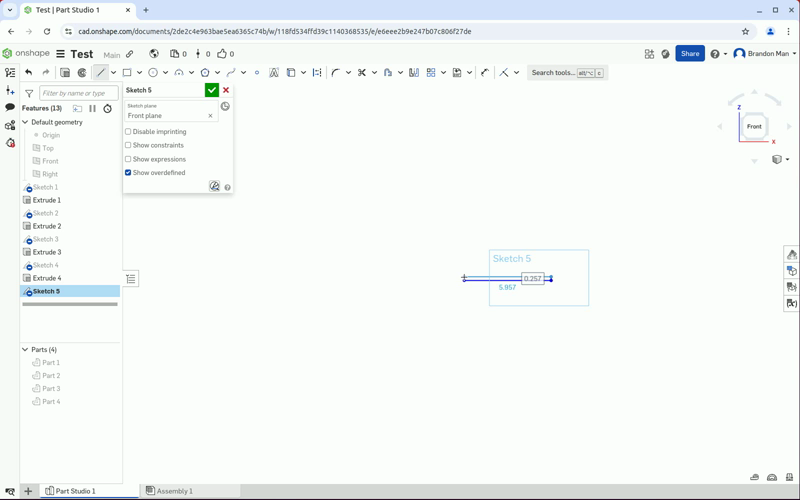
scroll(6)
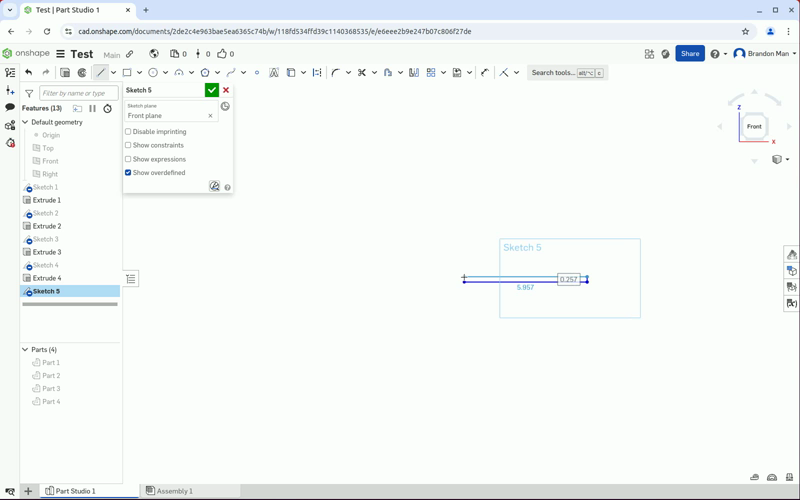
scroll(6)
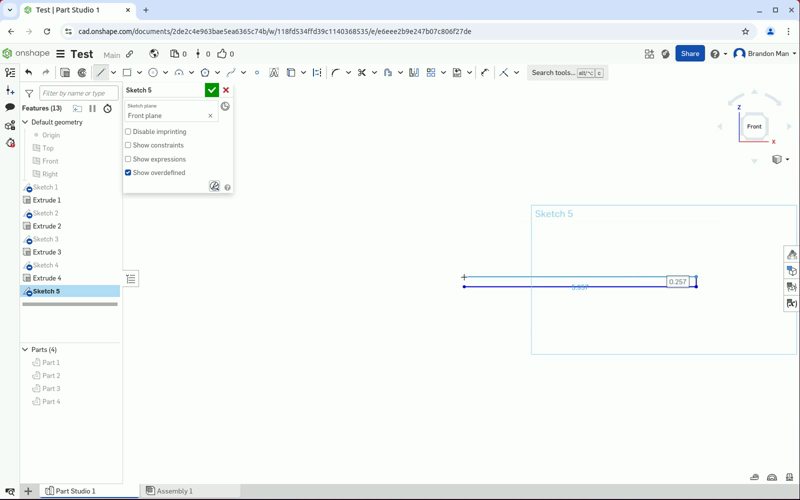
scroll(6)
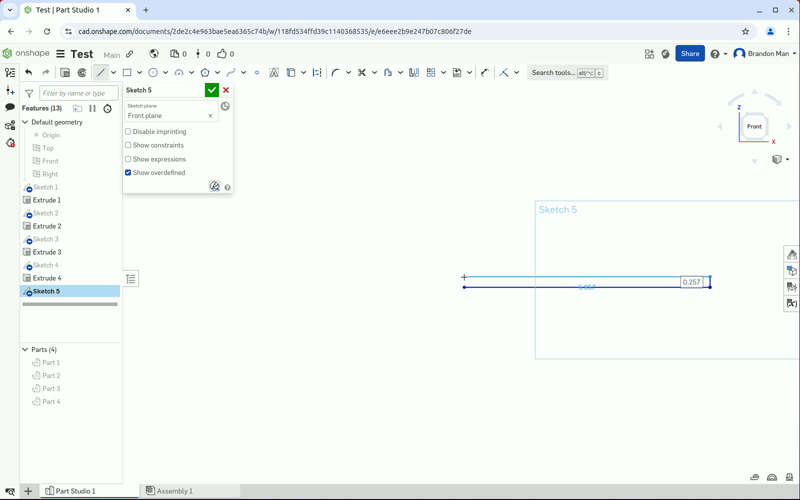
scroll(6)
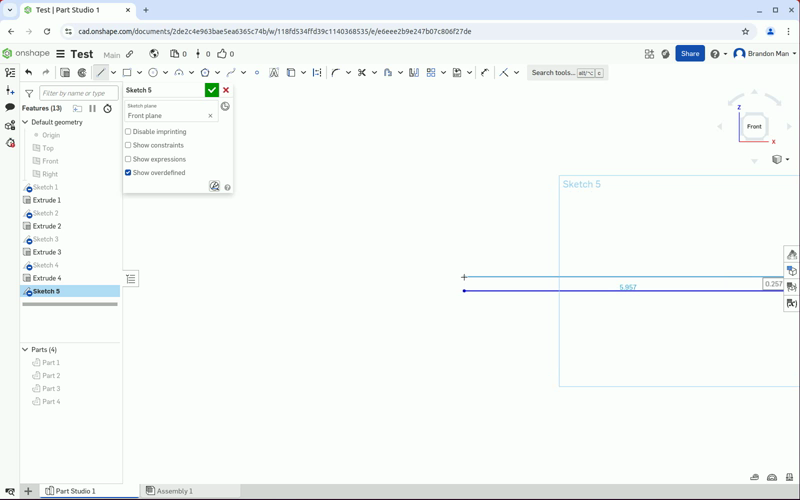
scroll(6)
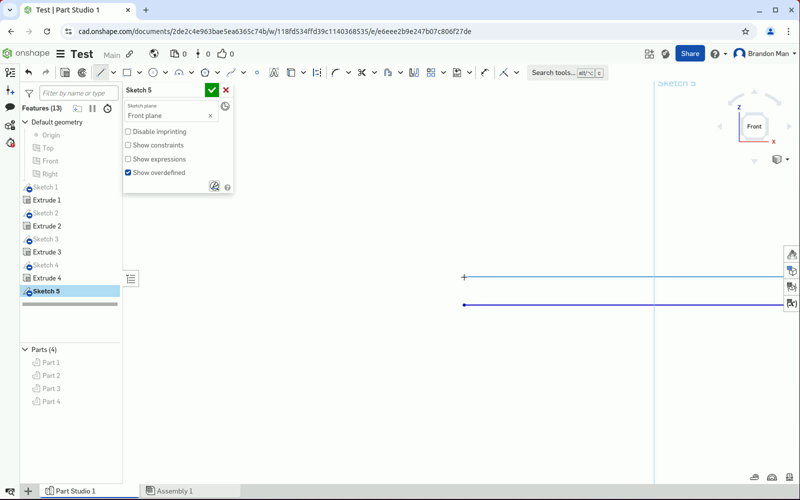
click(464, 276)
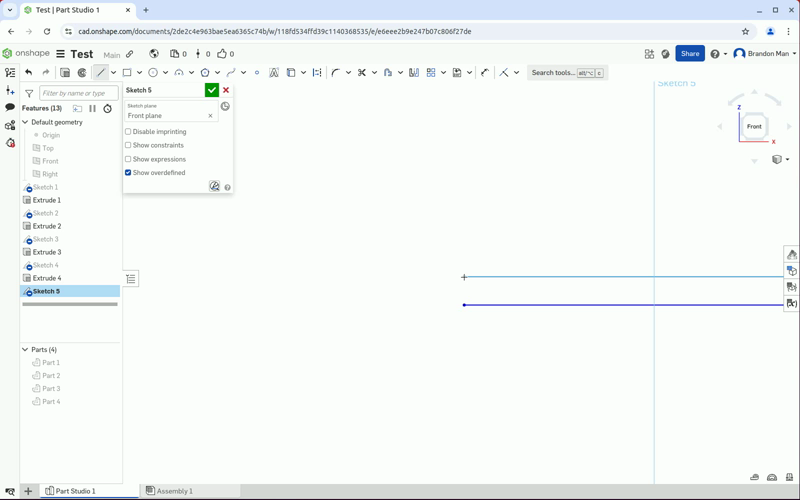
scroll(-6)
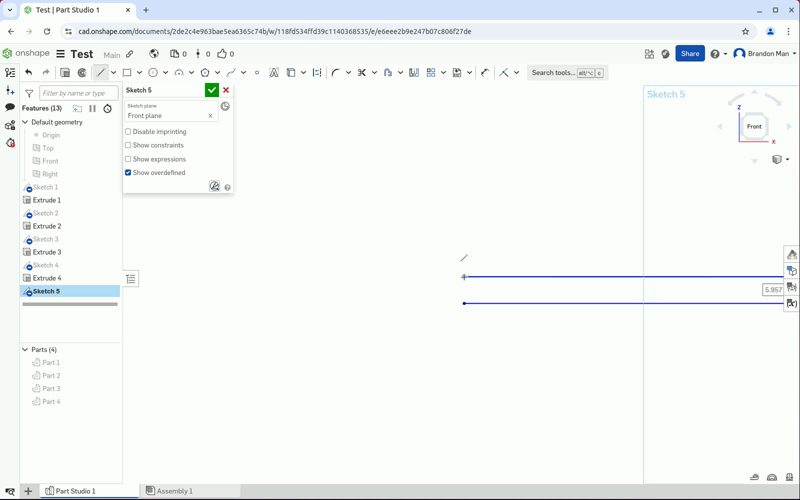
scroll(-6)
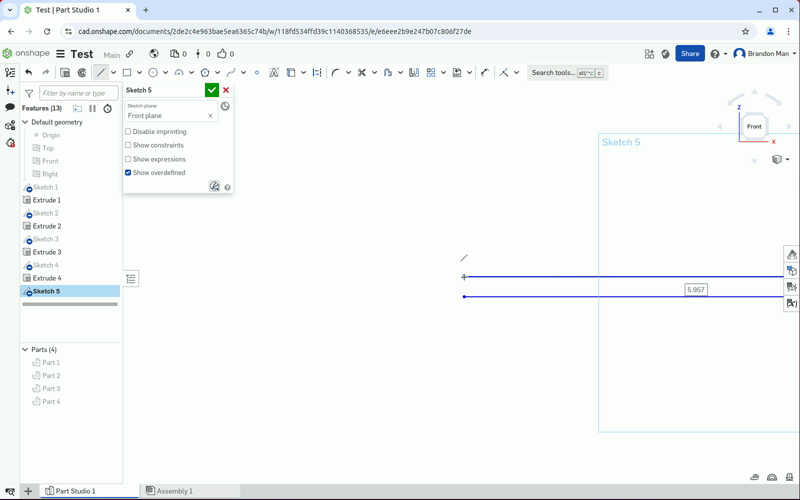
scroll(-6)
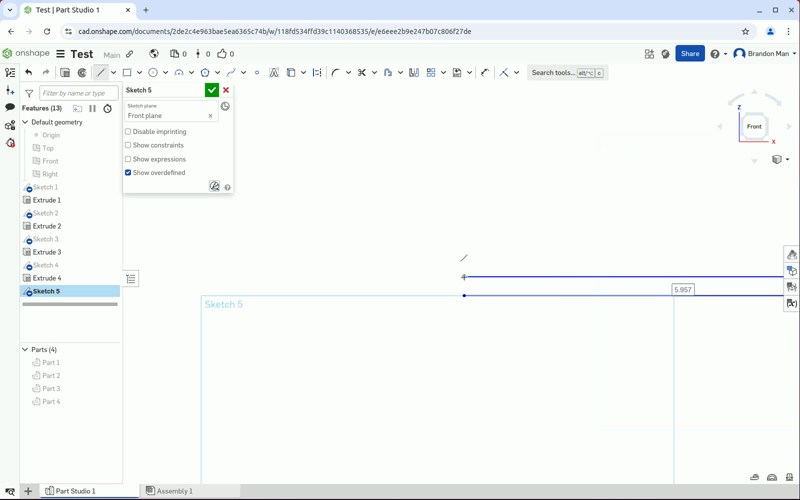
scroll(-6)
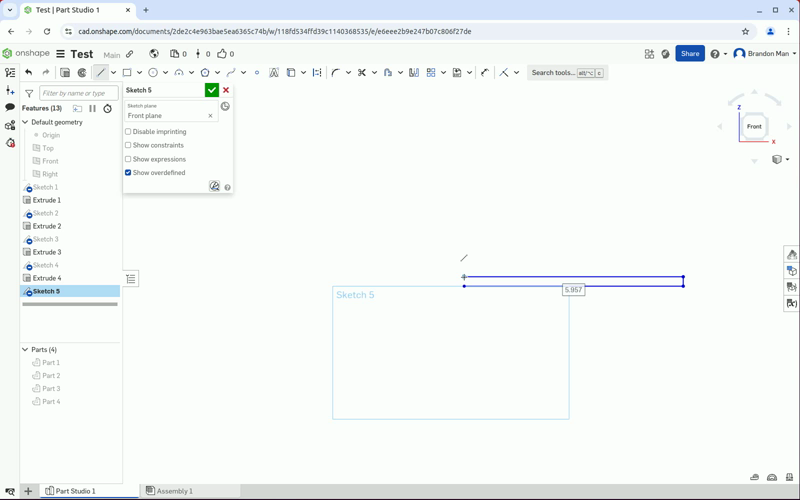
scroll(-6)
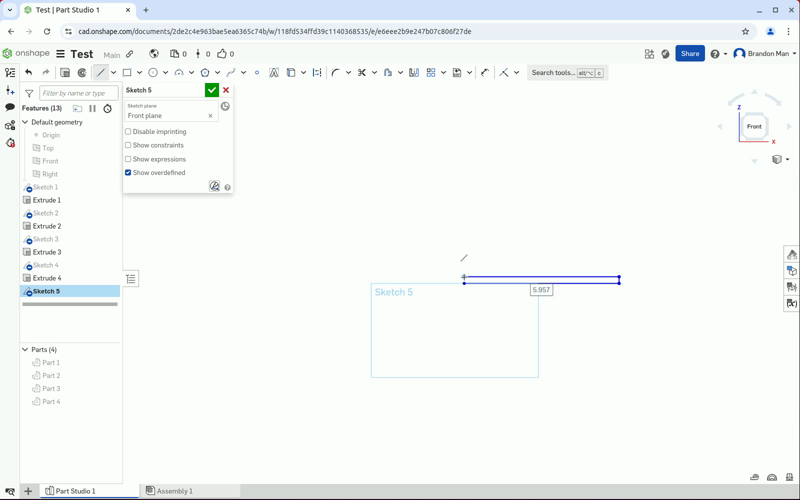
scroll(-6)
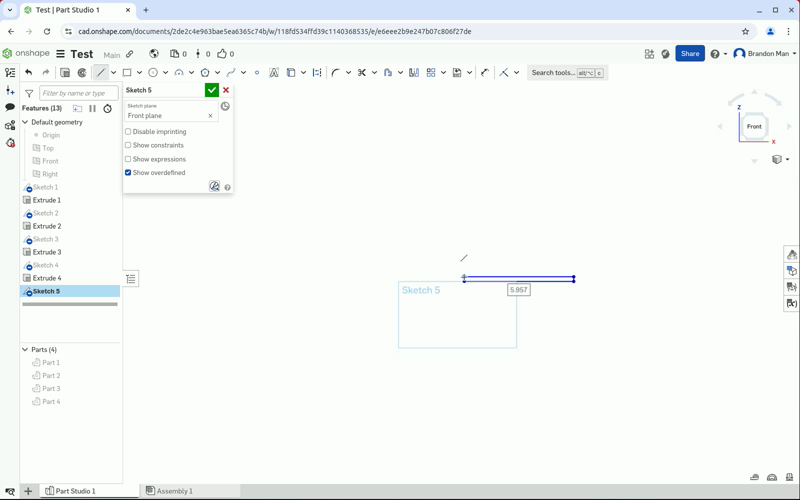
scroll(-6)
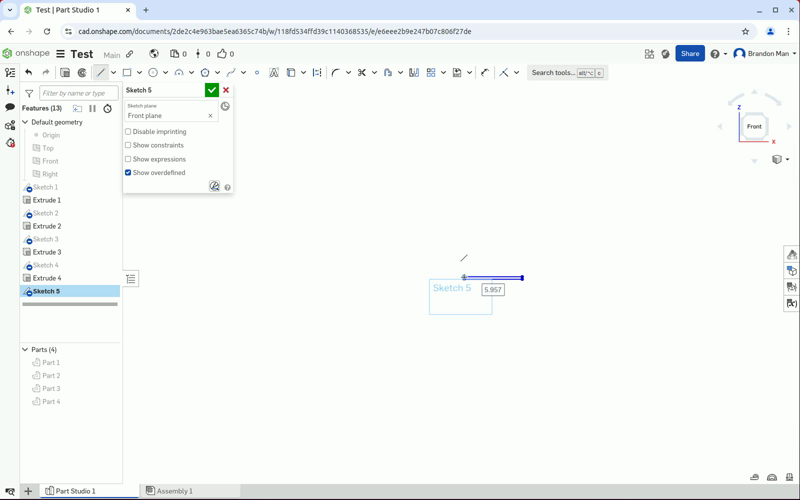
key_up(shift)
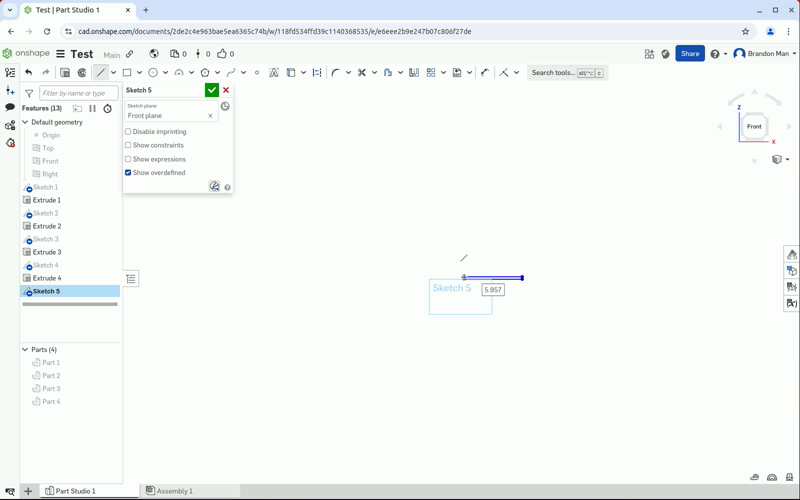
mouse_move(494, 276)
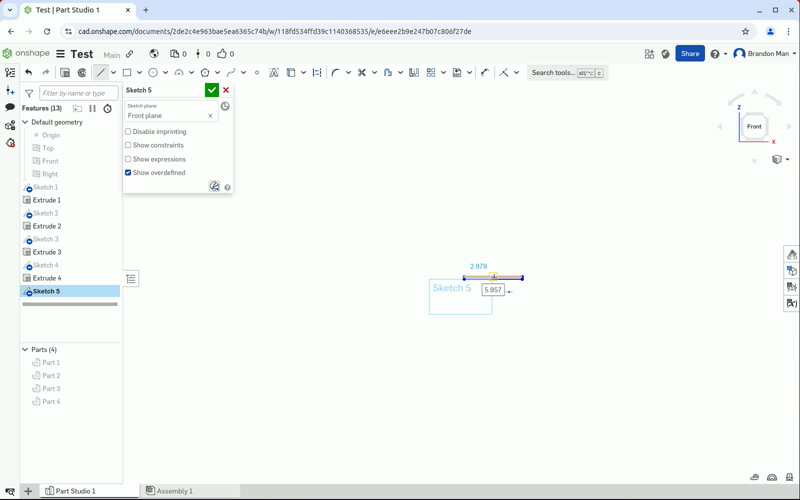
key_down(shift)
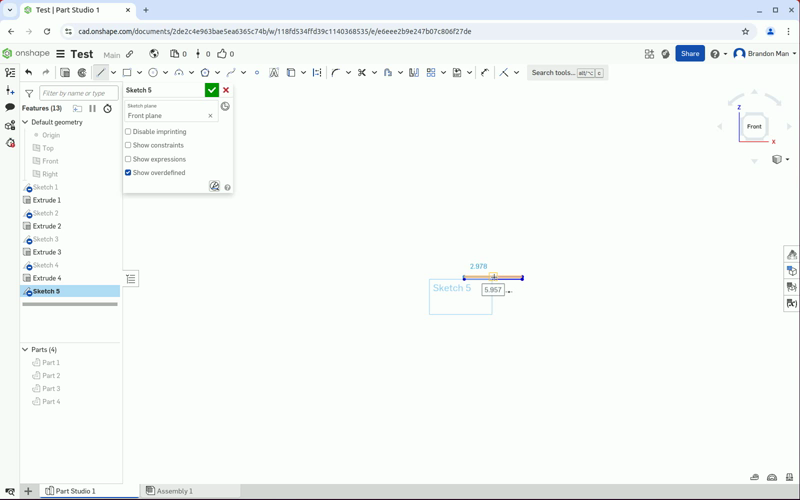
mouse_move(464, 279)
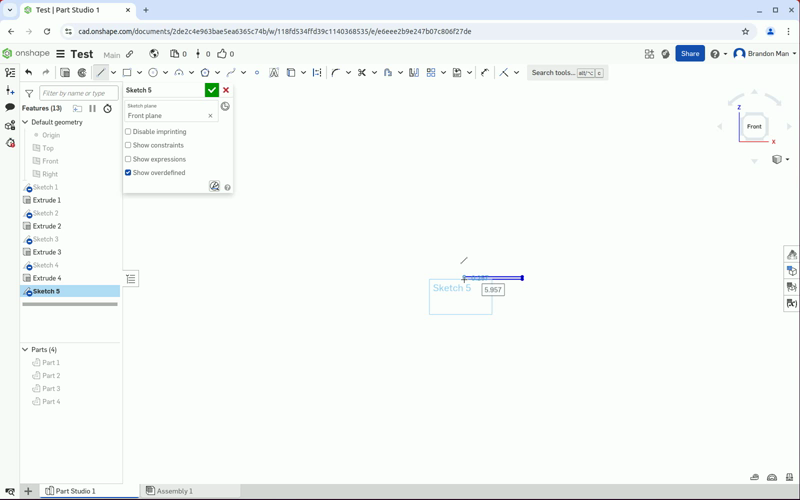
scroll(6)
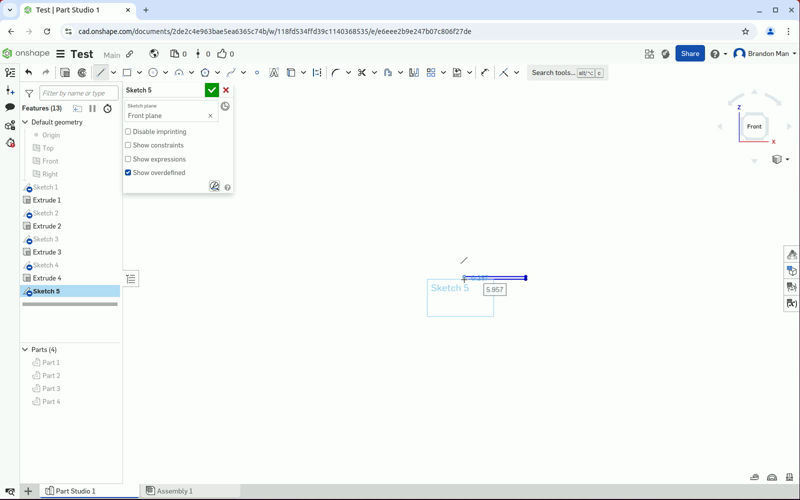
scroll(6)
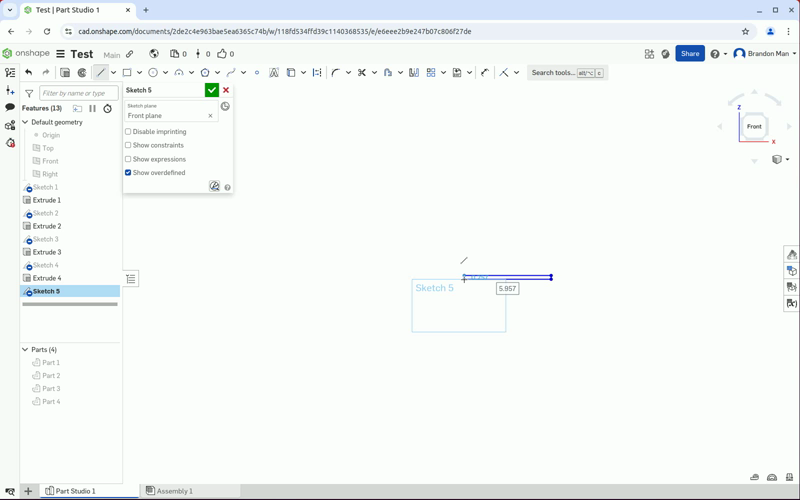
scroll(6)
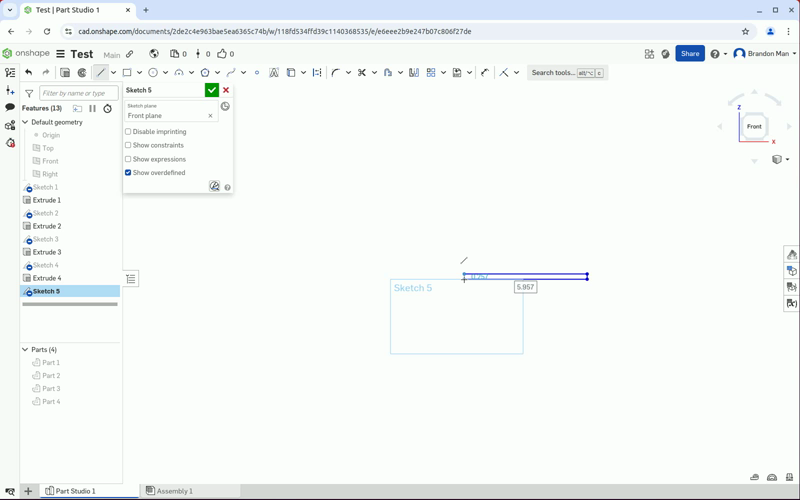
scroll(6)
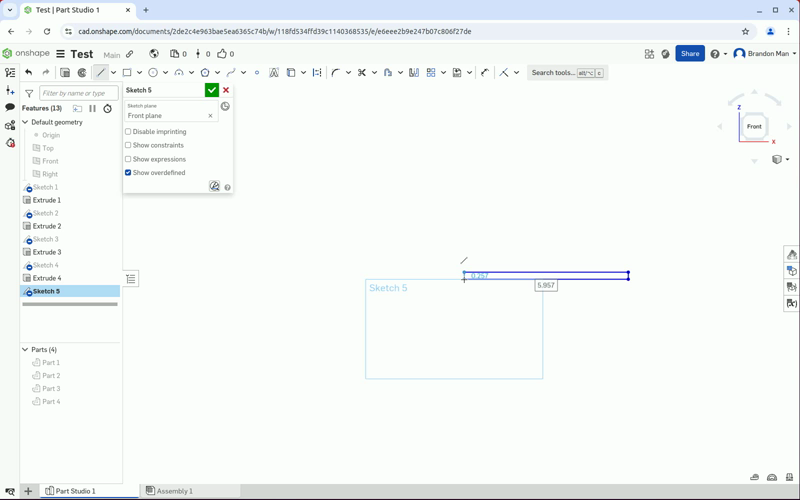
scroll(6)
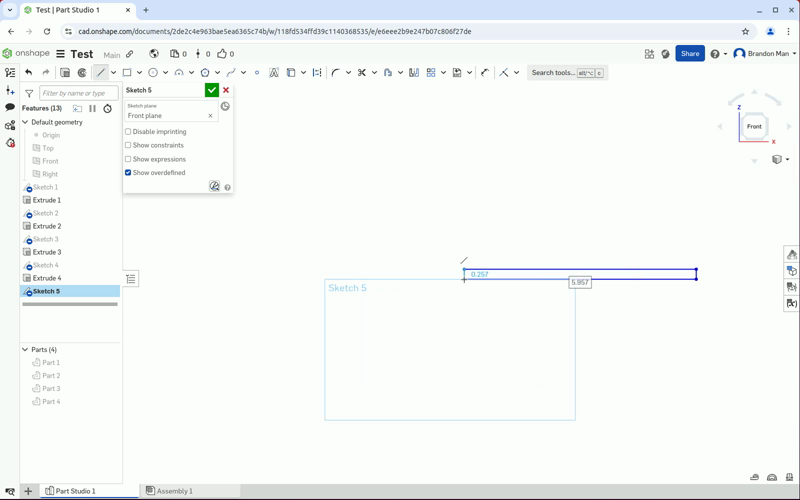
scroll(6)
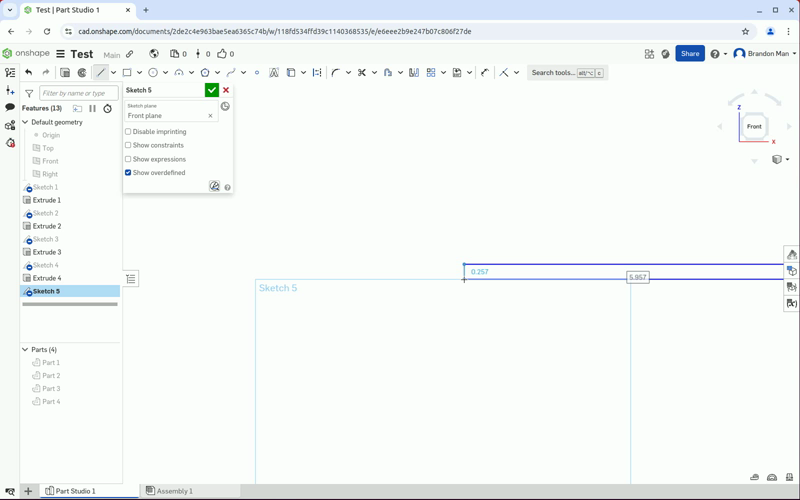
scroll(6)
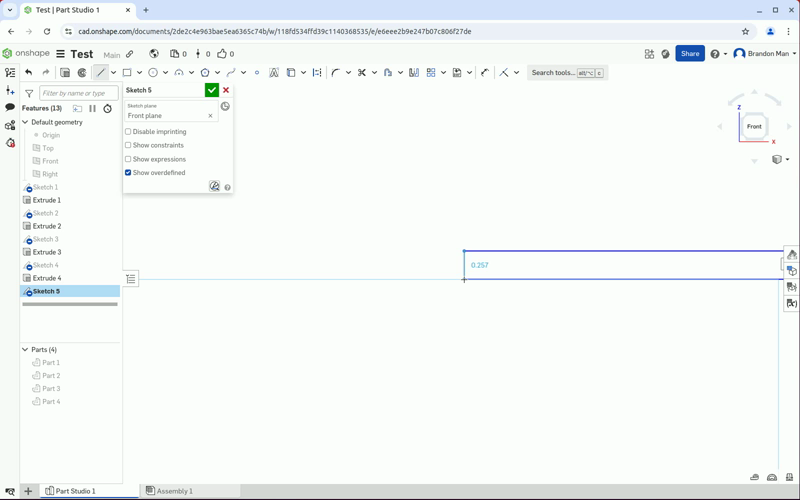
key_up(shift)
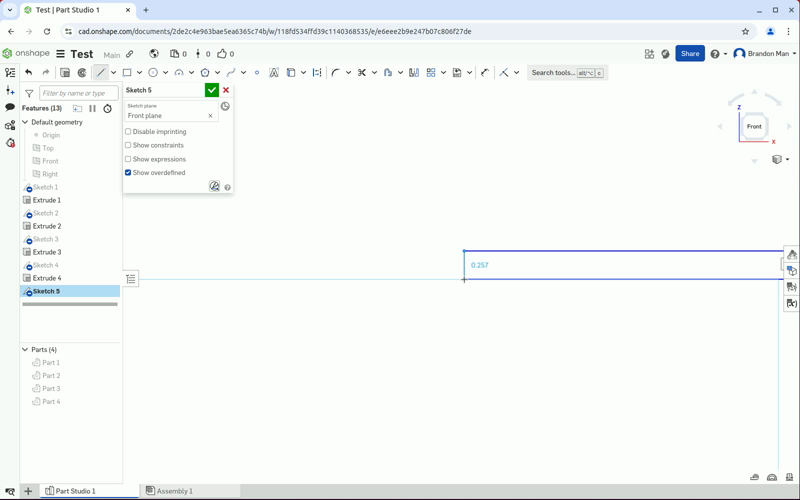
click(464, 279)
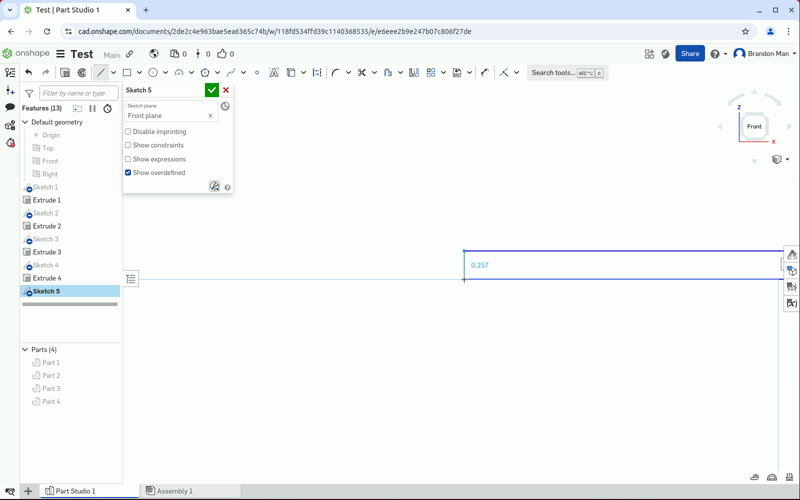
scroll(-6)
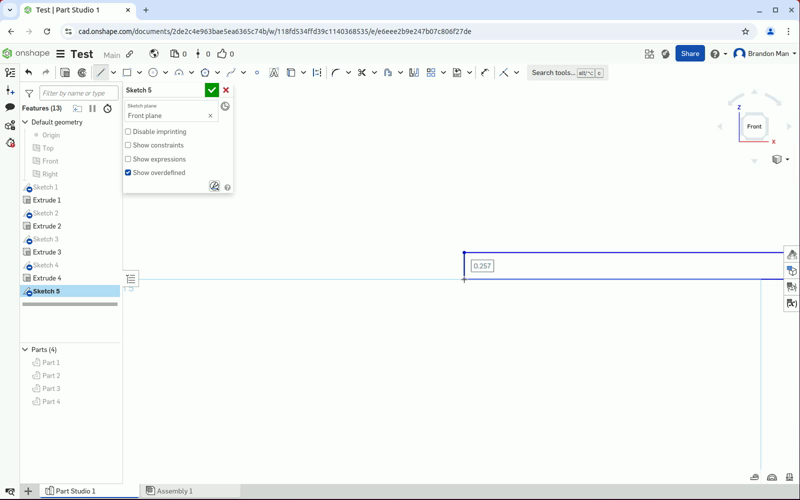
scroll(-6)
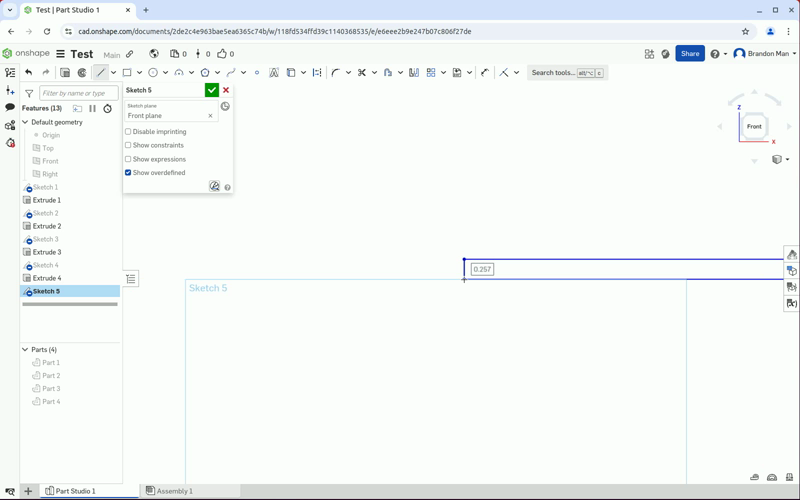
scroll(-6)
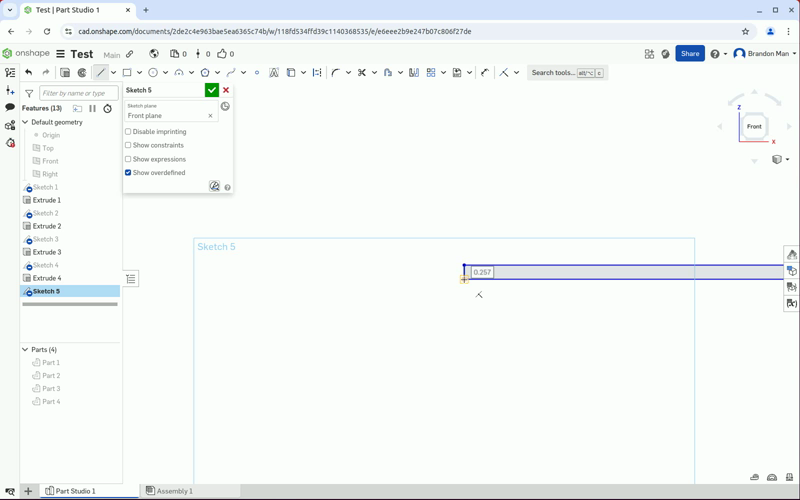
scroll(-6)
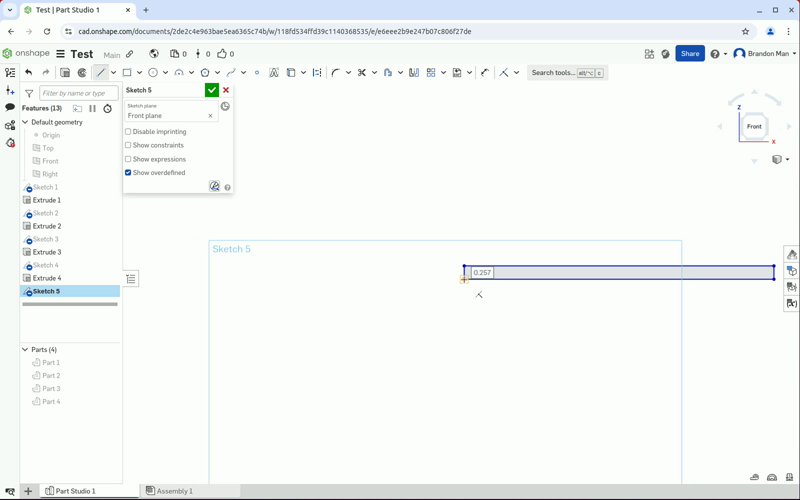
scroll(-6)
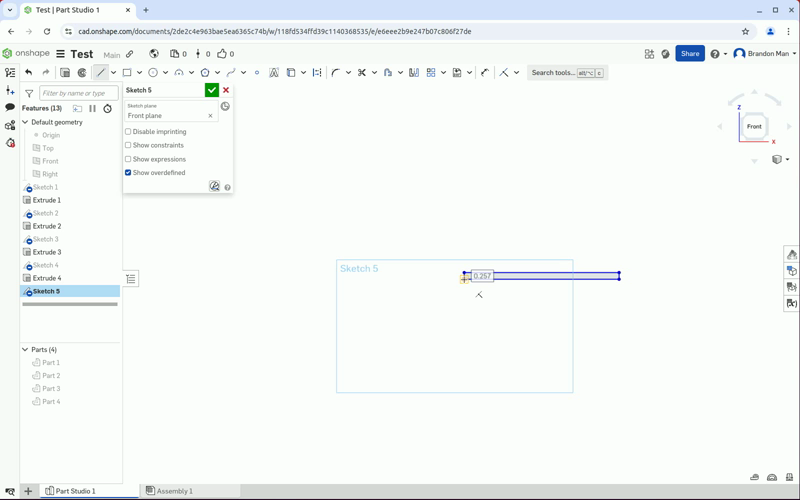
scroll(-6)
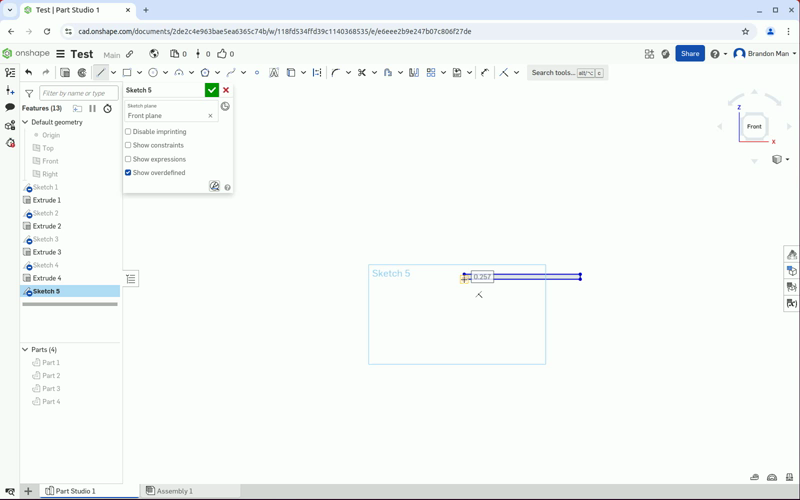
scroll(-6)
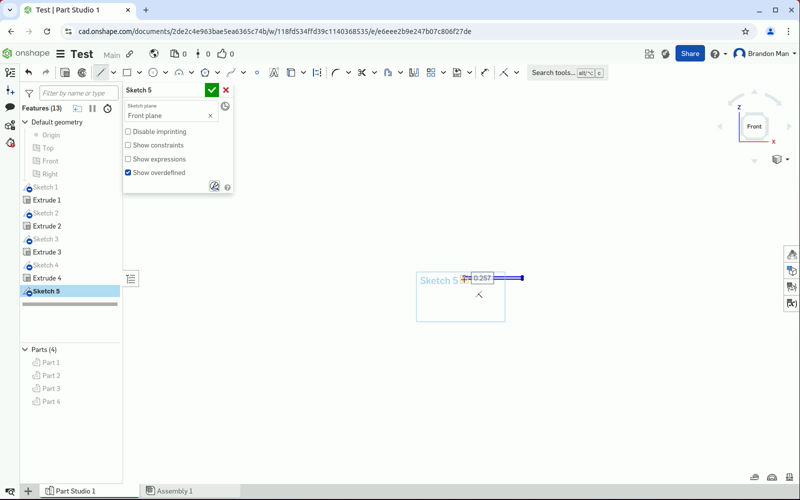
key(esc)
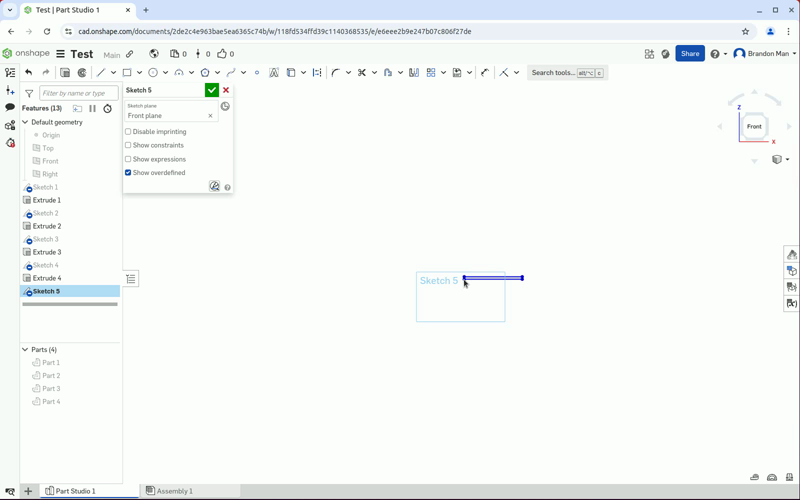
mouse_move(504, 278)
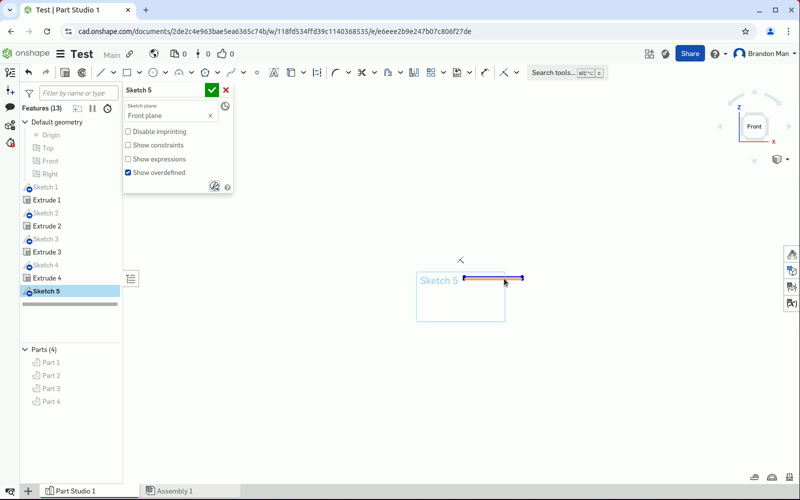
scroll(6)
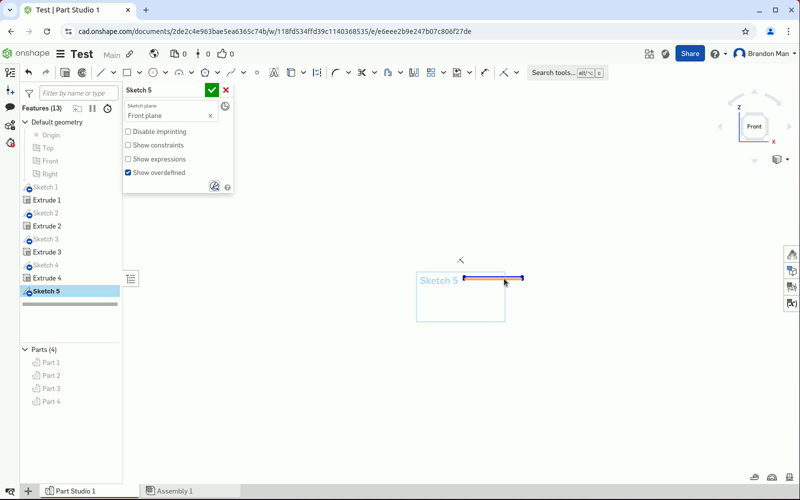
scroll(6)
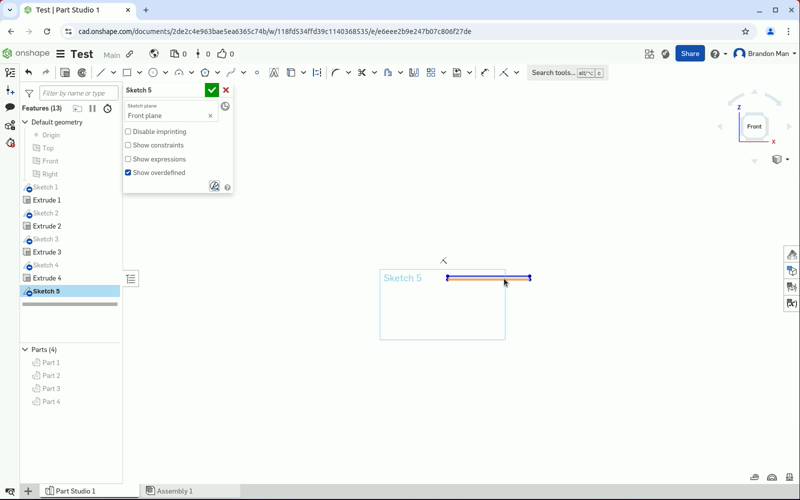
scroll(6)
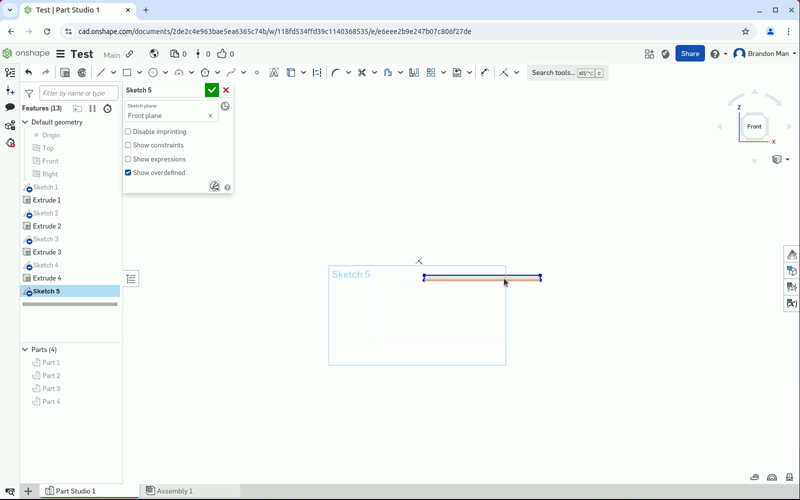
scroll(6)
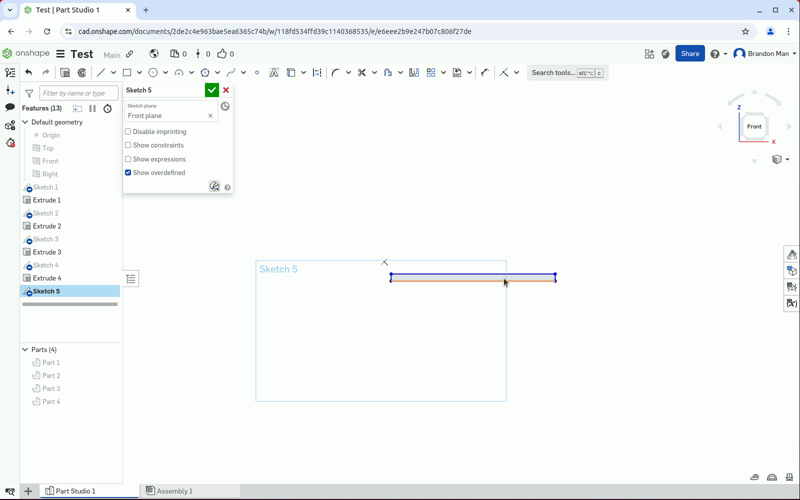
scroll(6)
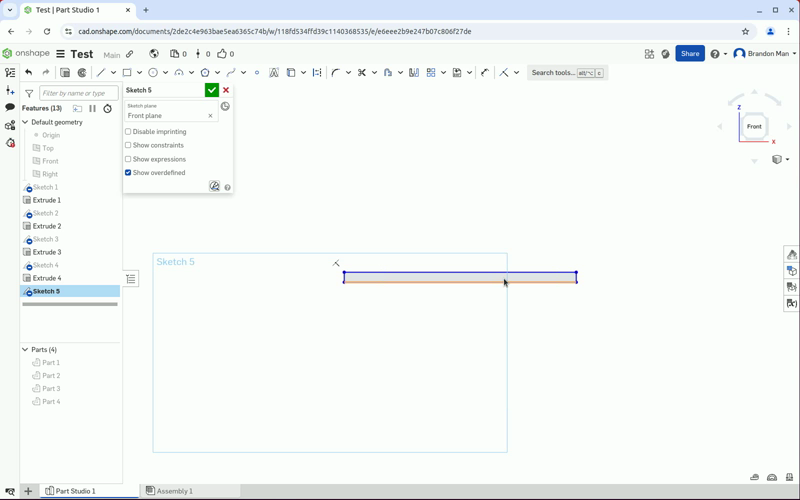
scroll(6)
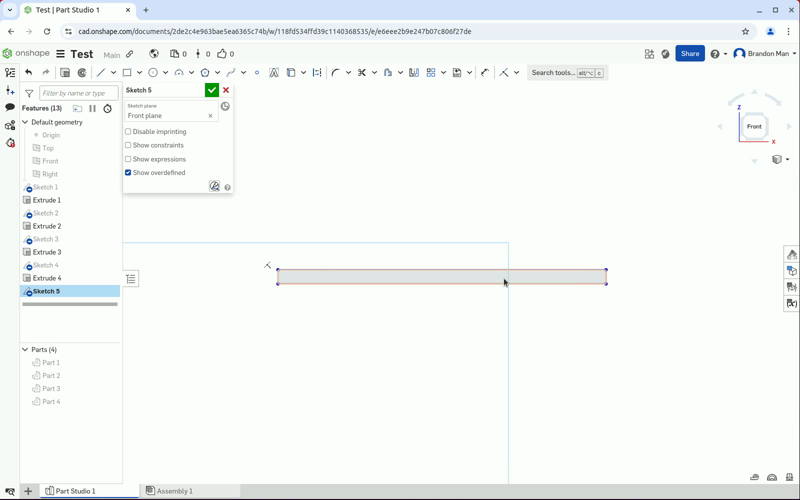
scroll(6)
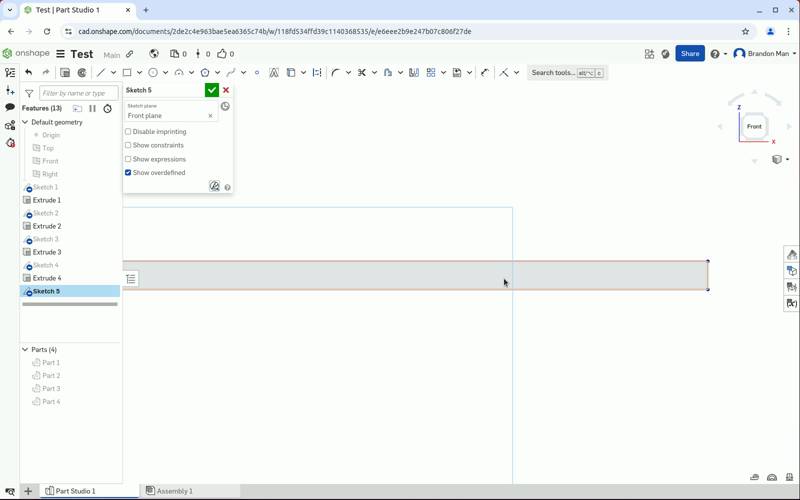
click(504, 278)
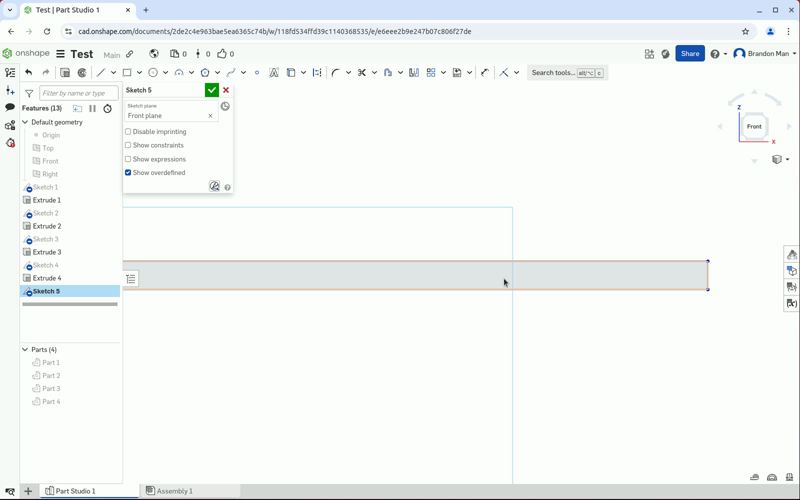
scroll(-6)
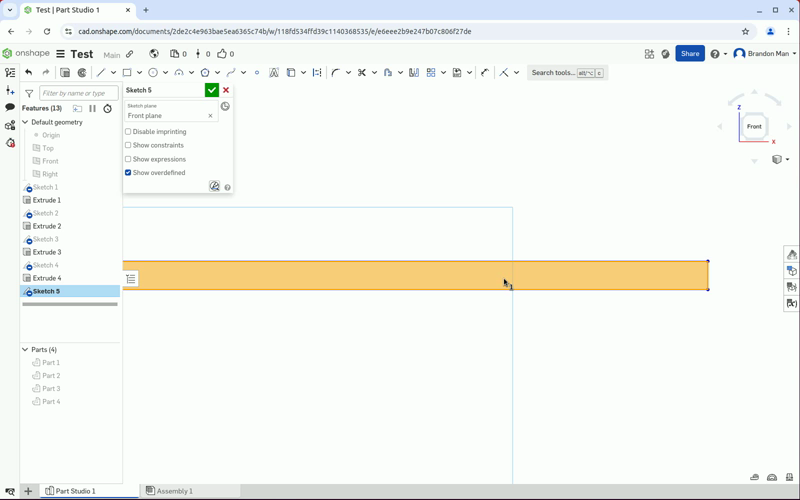
scroll(-6)
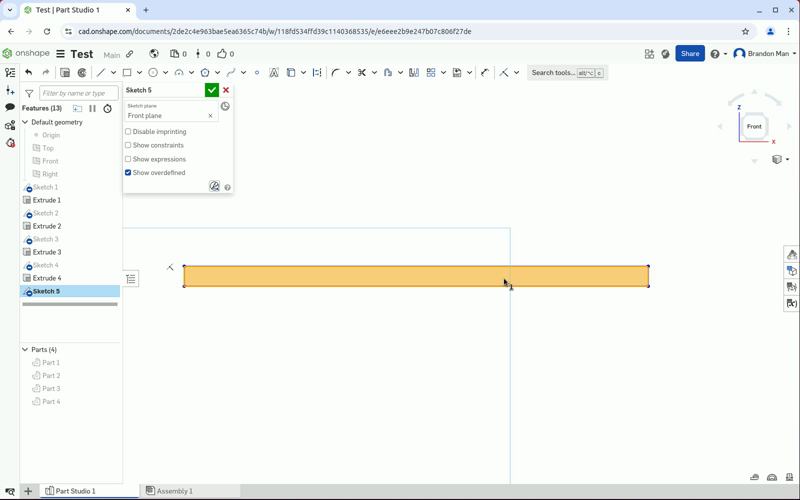
scroll(-6)
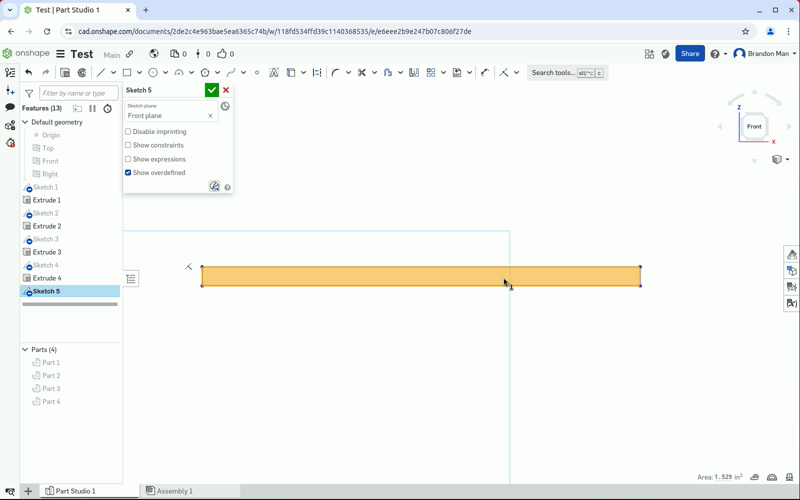
scroll(-6)
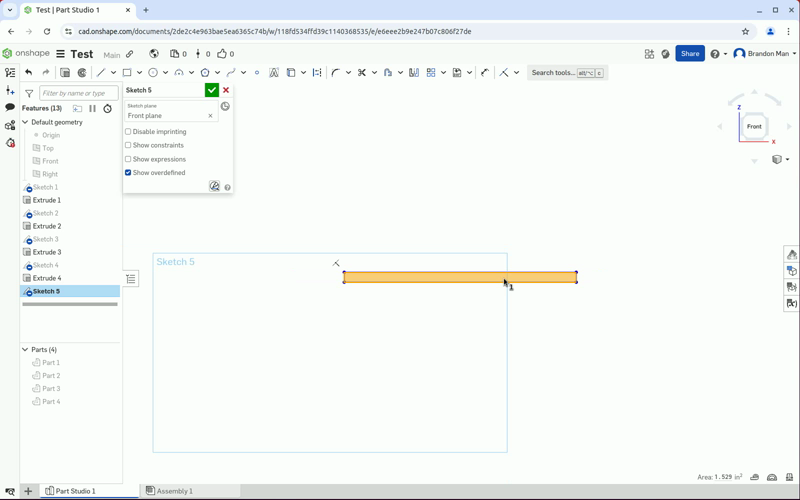
scroll(-6)
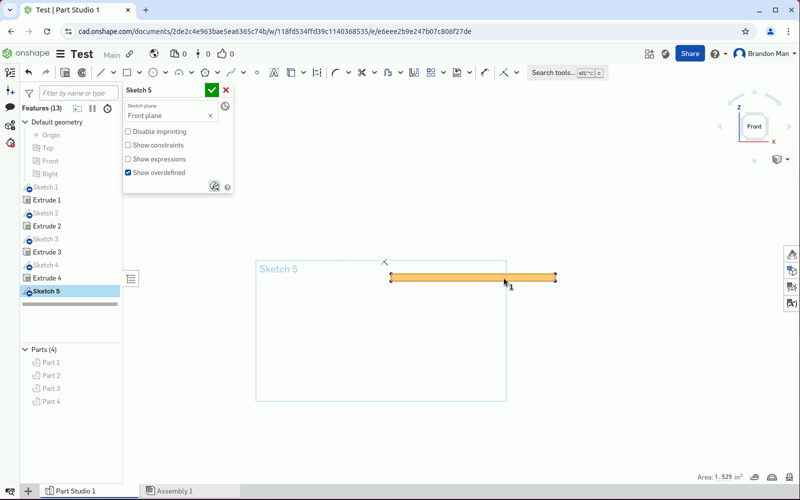
scroll(-6)
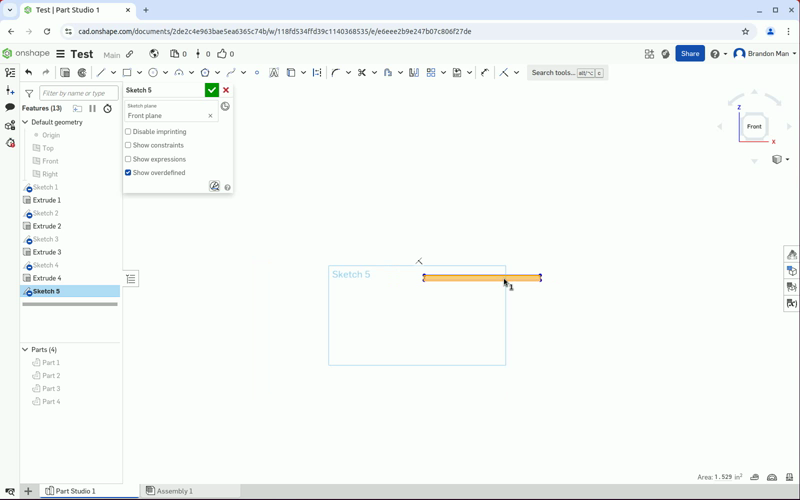
scroll(-6)
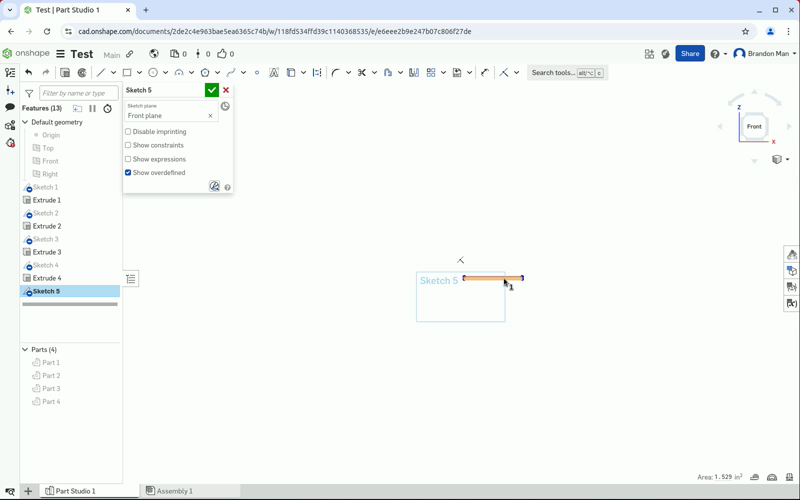
mouse_move(73, 352)
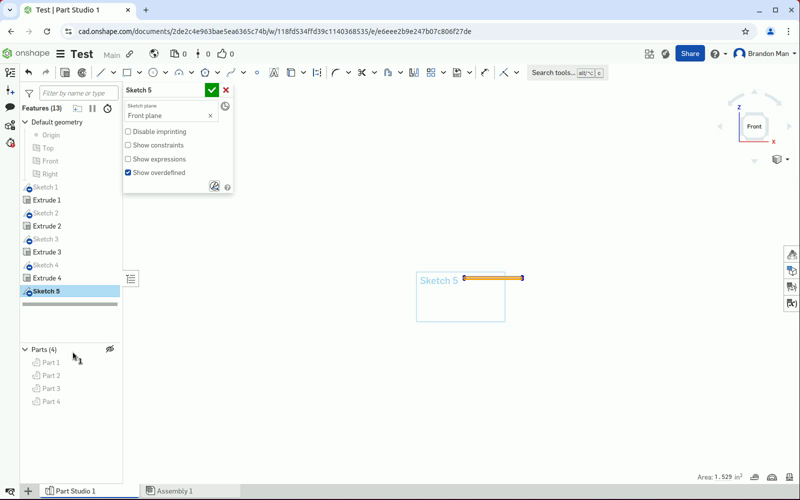
key(shift+y)
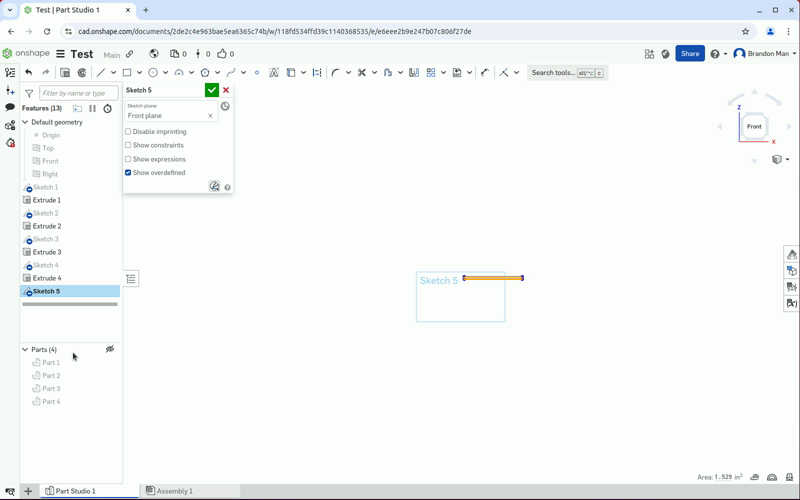
key(shift+e)
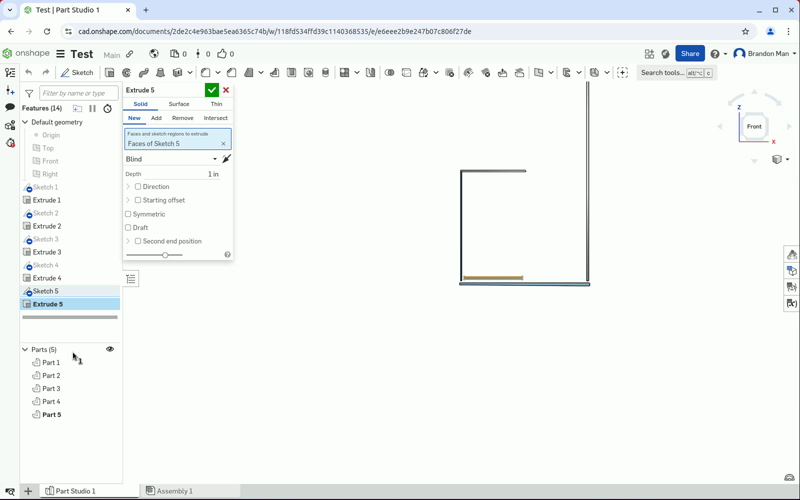
mouse_move(143, 106)
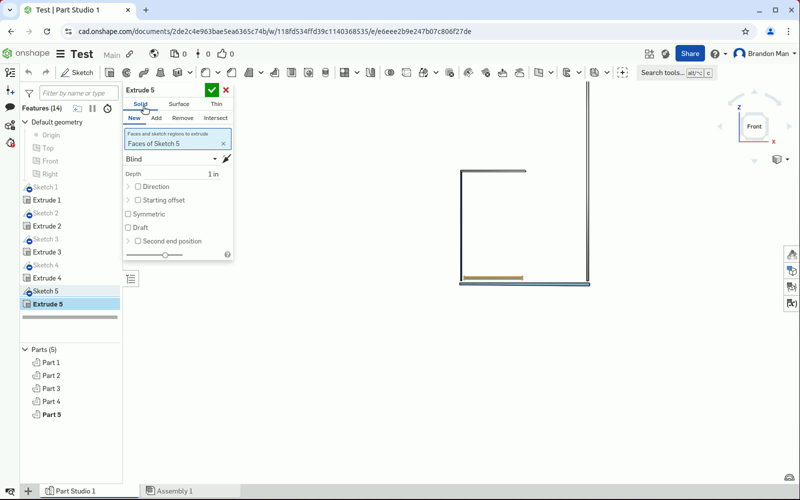
click(143, 106)
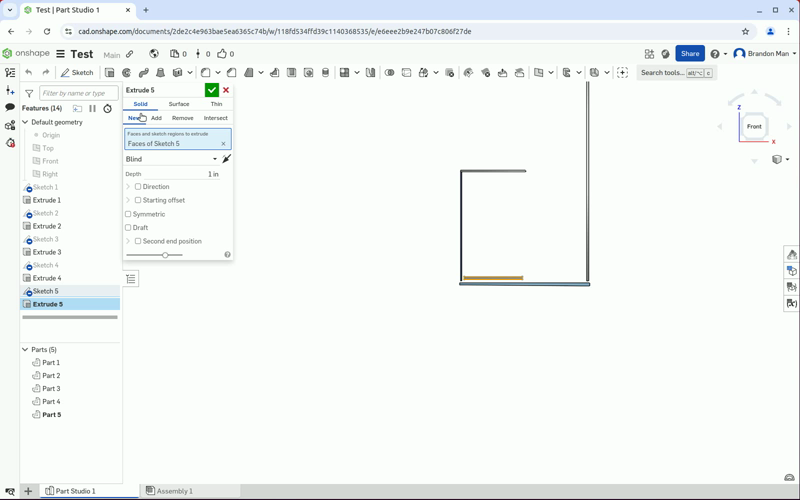
mouse_move(137, 120)
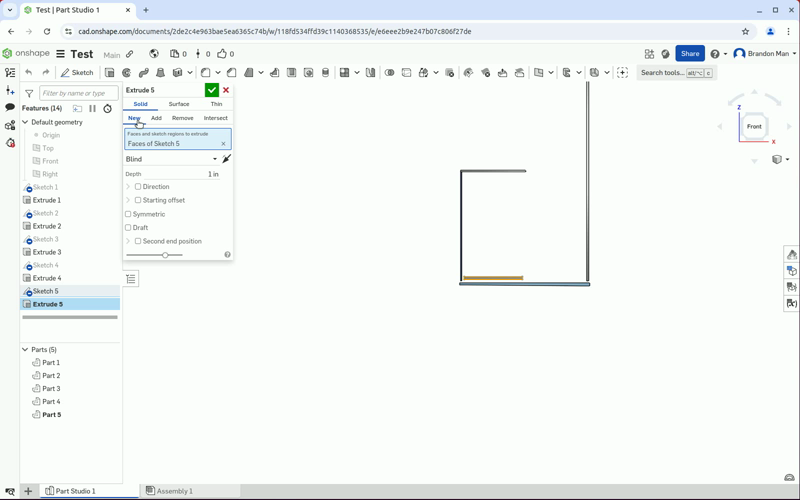
click(137, 120)
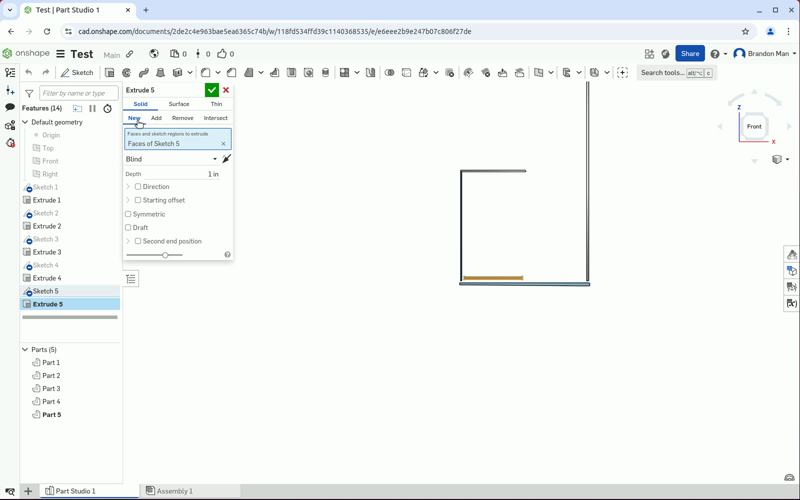
key(tab, 4)
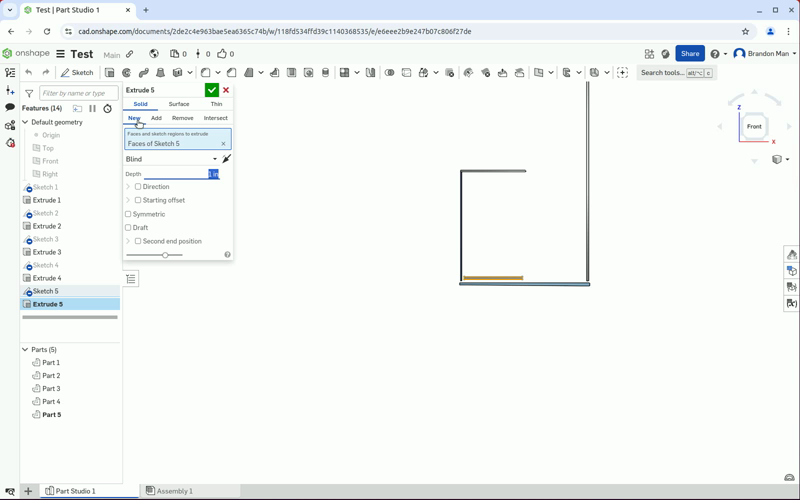
text(0.241)
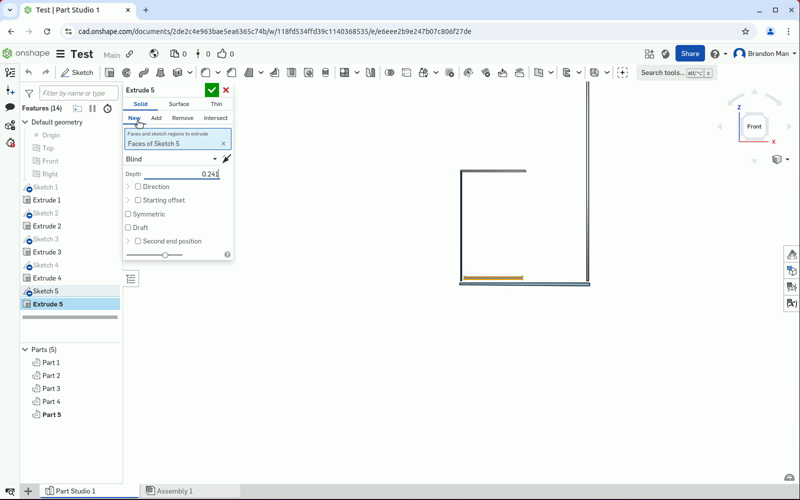
key(enter)
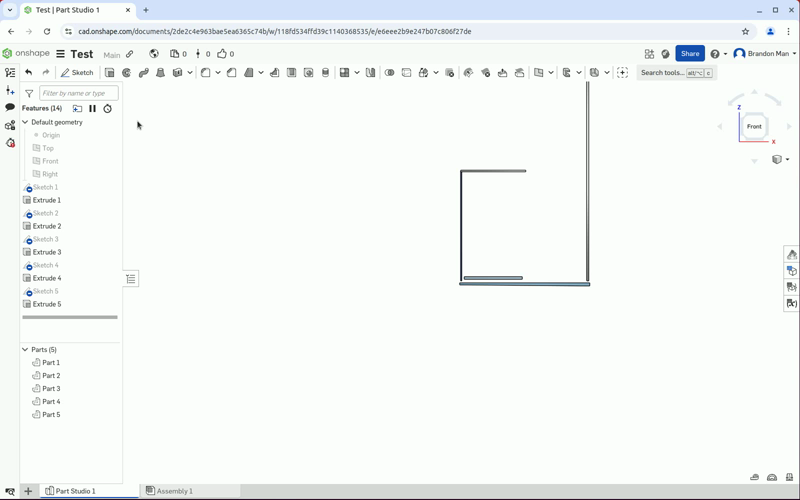
key(shift+h)
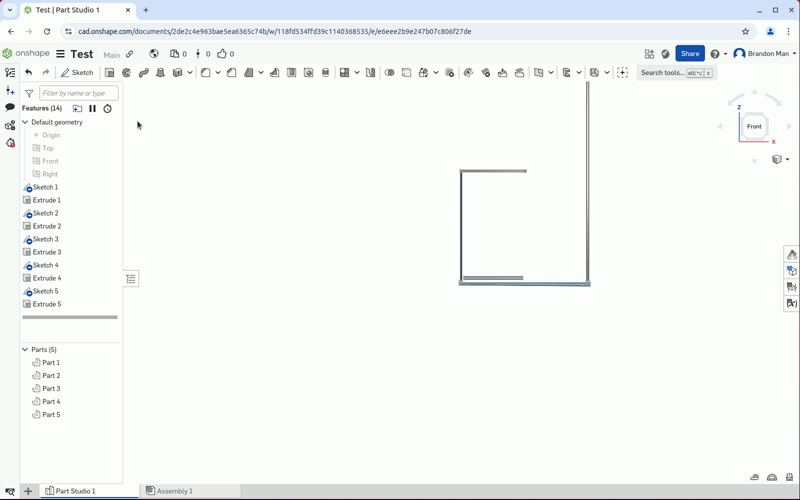
key(shift+h)
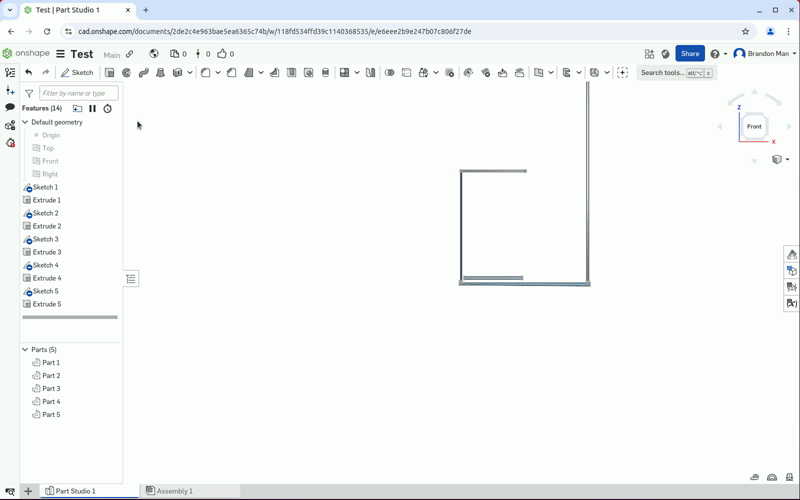
key(shift+7)
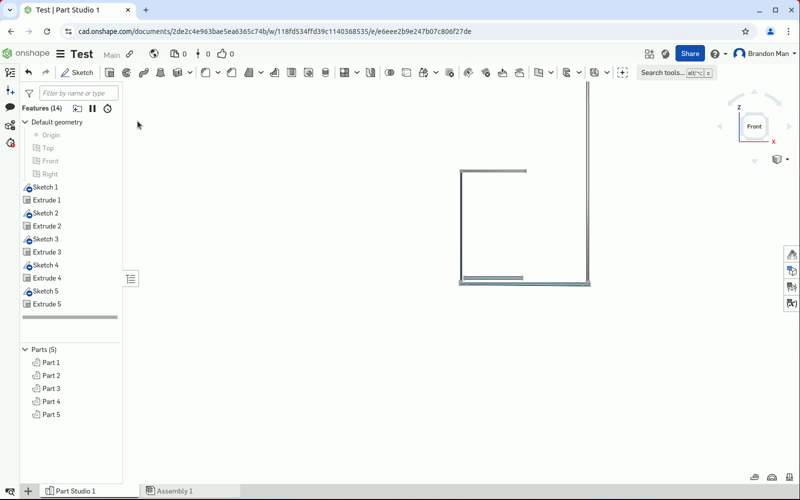
key(left, 2)
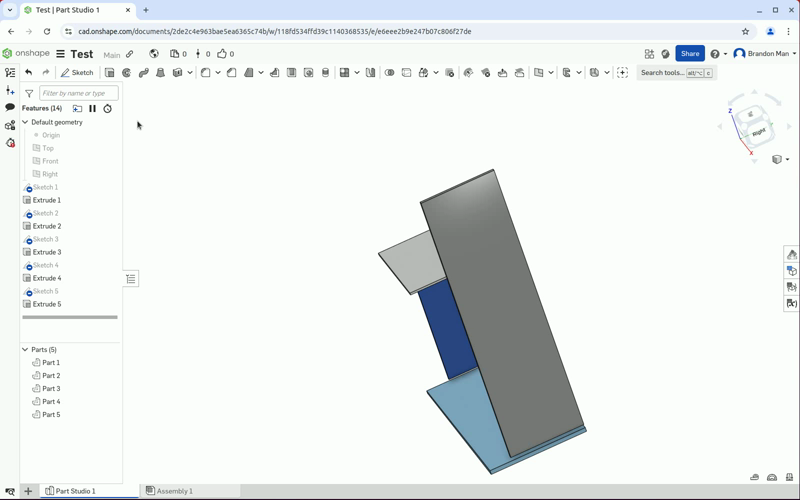
key(down, 2)
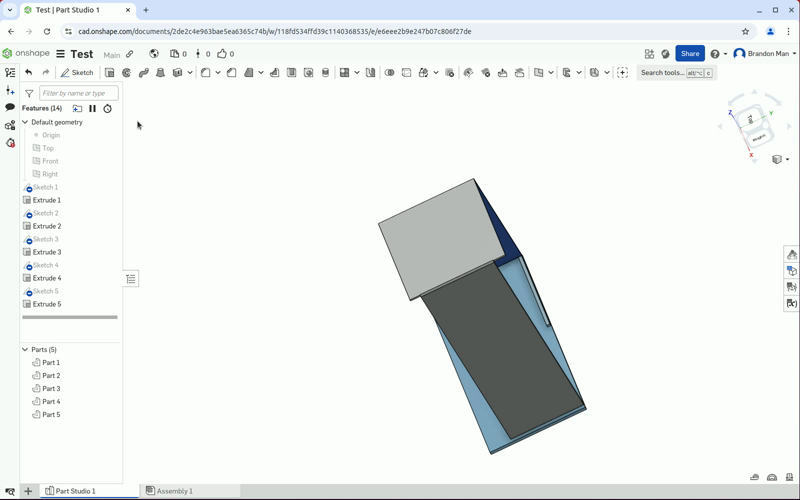
key(up, 2)
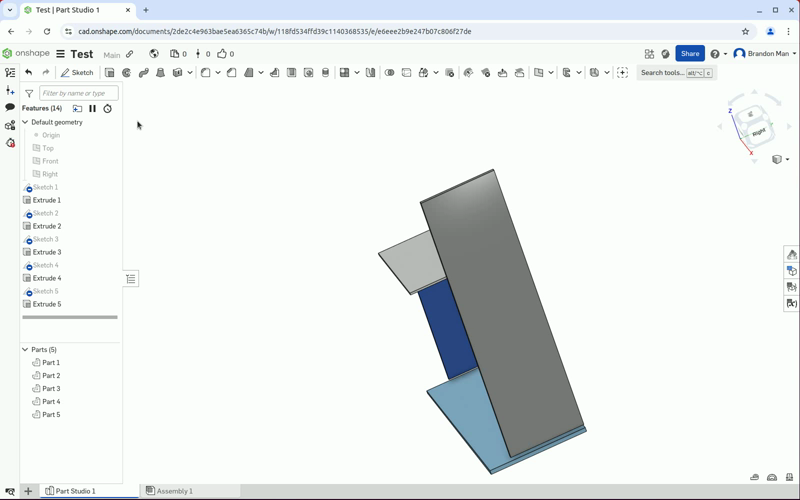
key(right, 2)
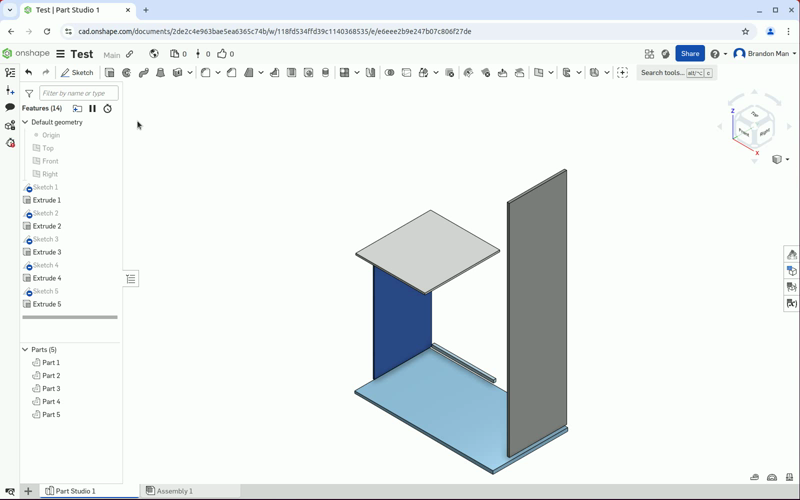
mouse_move(73, 189)
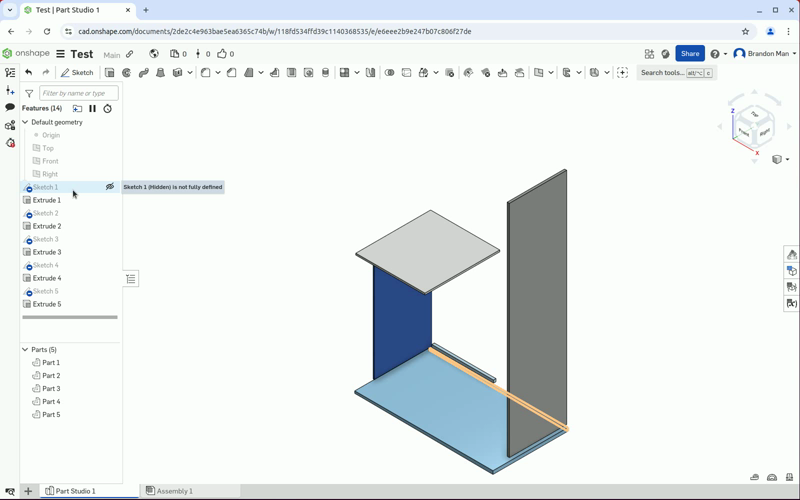
click(73, 189)